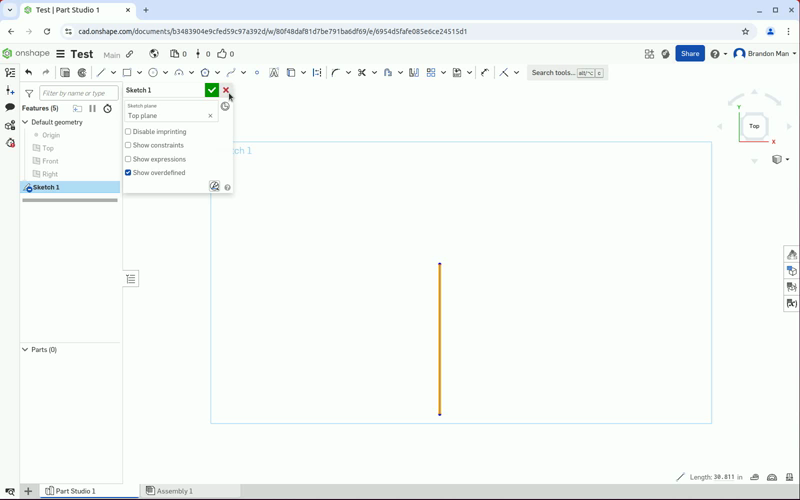
key(shift+h)
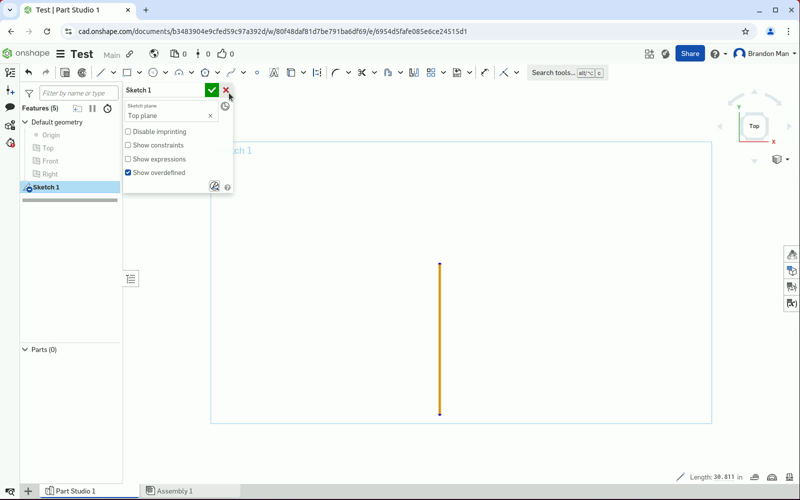
key(shift+s)
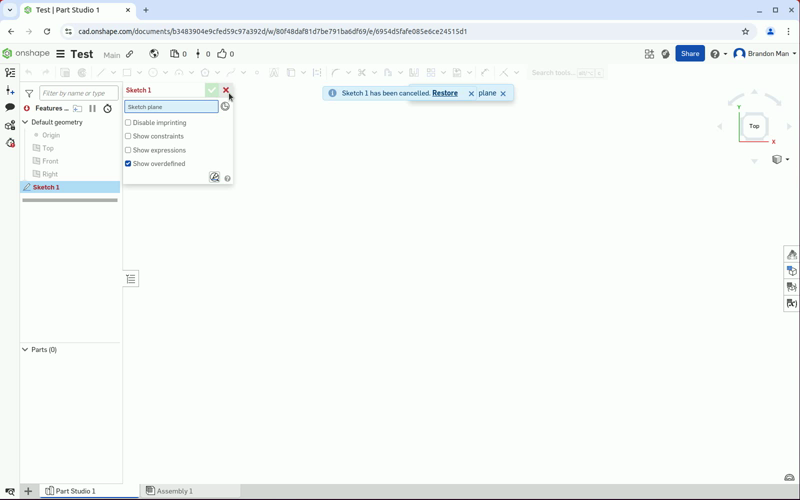
mouse_move(73, 150)
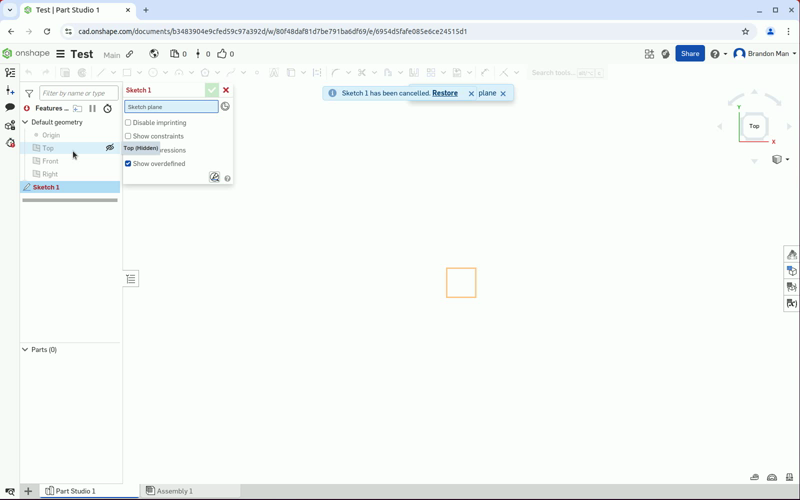
click(73, 150)
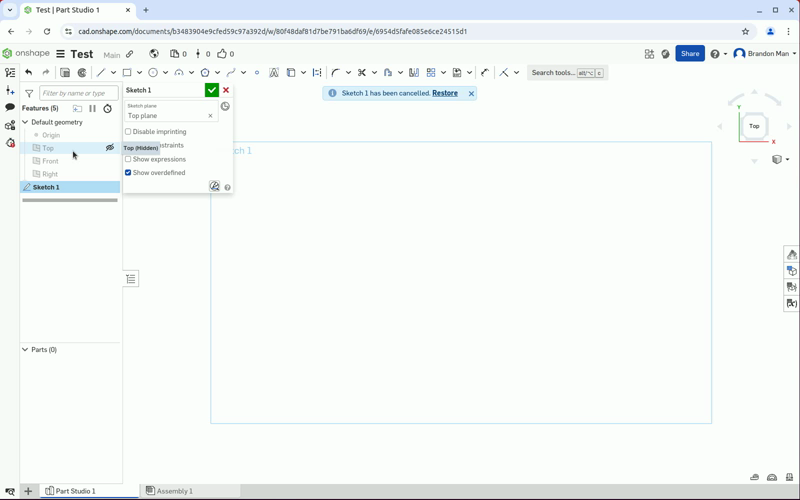
mouse_move(73, 352)
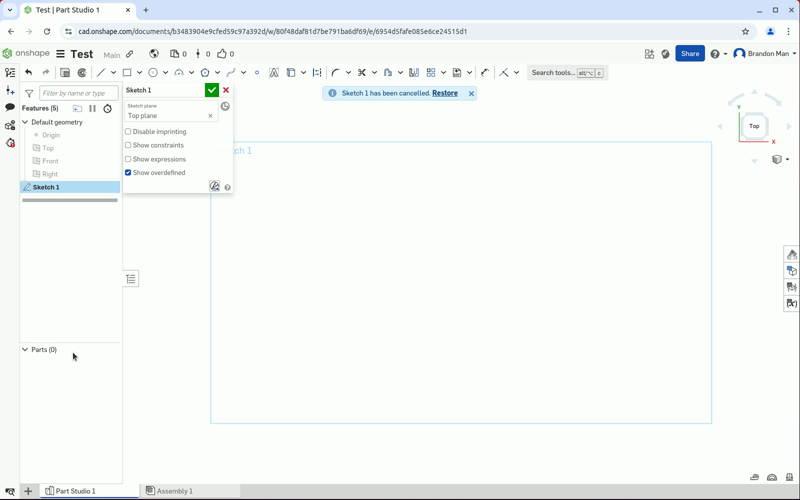
key(y)
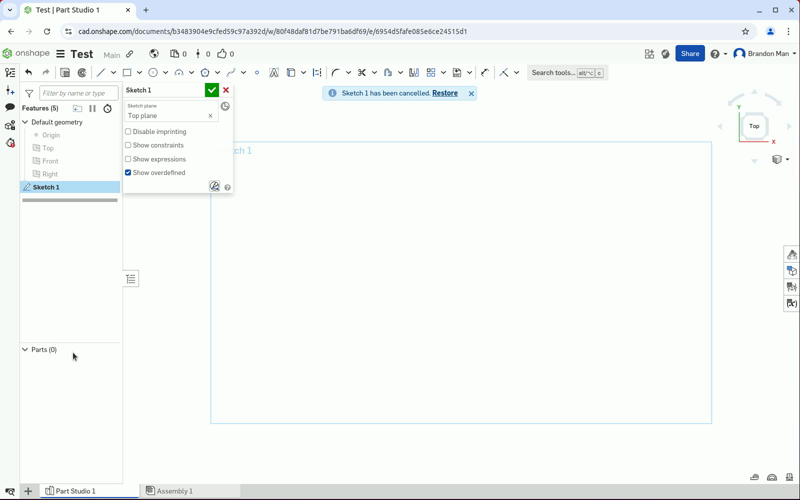
key(l)
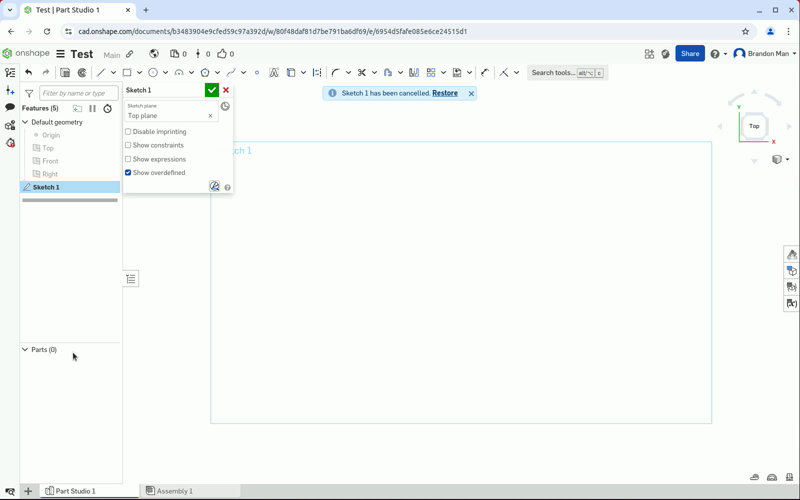
key_down(shift)
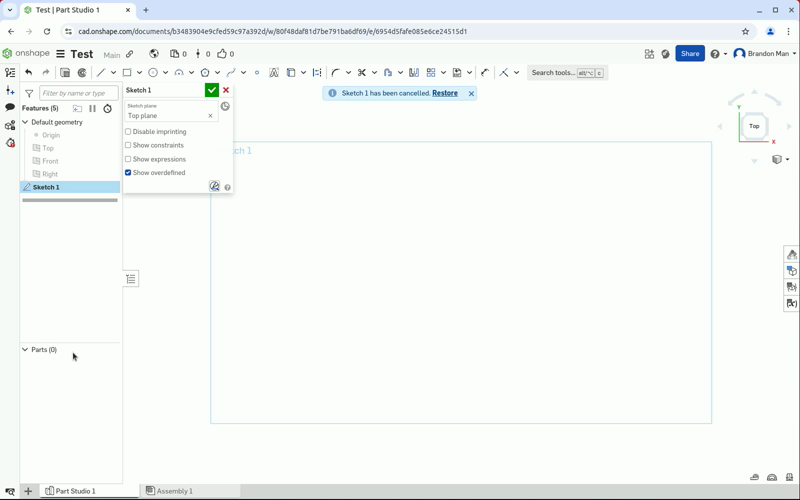
mouse_move(366, 339)
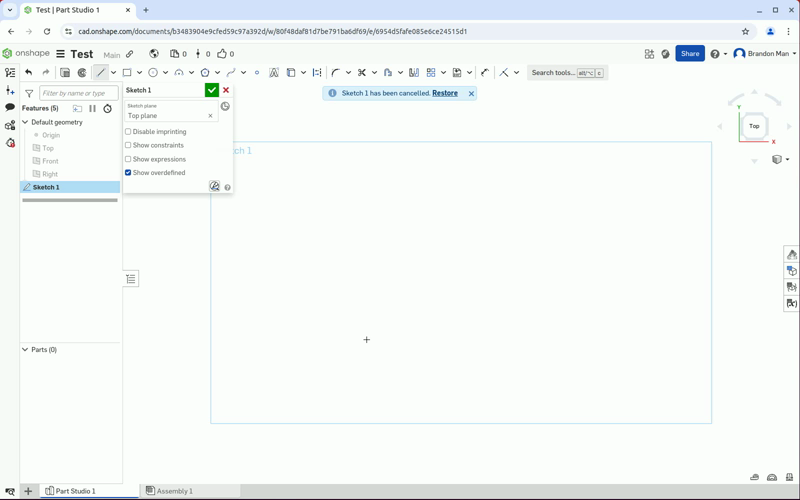
click(366, 339)
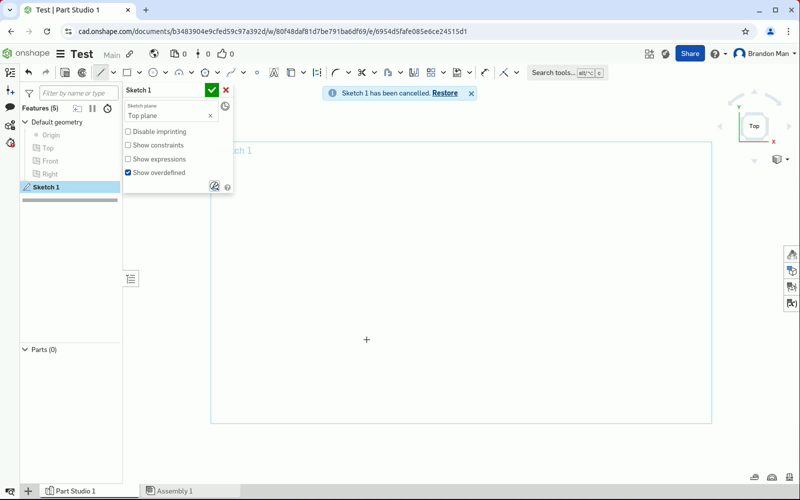
key_up(shift)
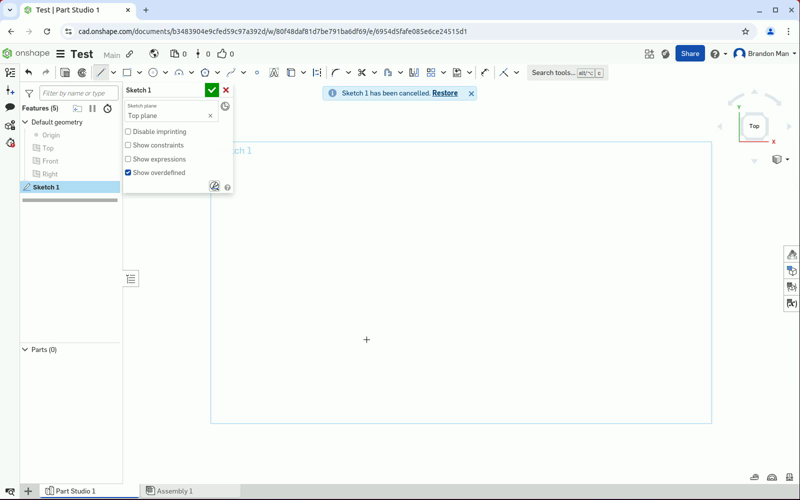
key_down(shift)
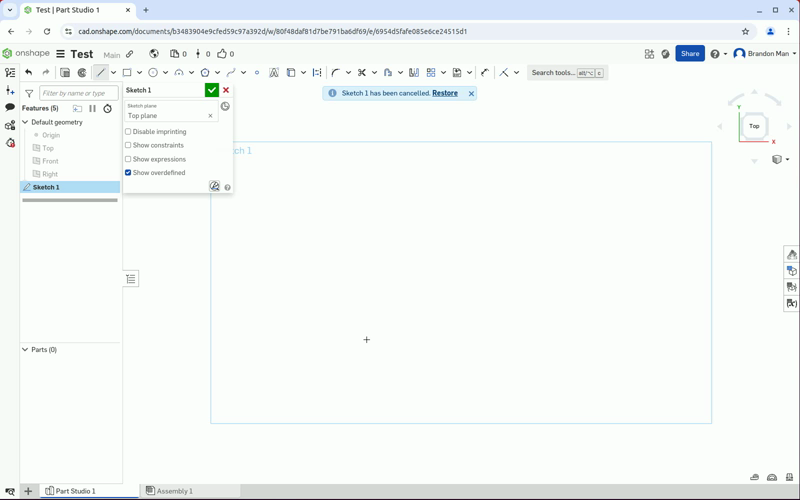
mouse_move(553, 339)
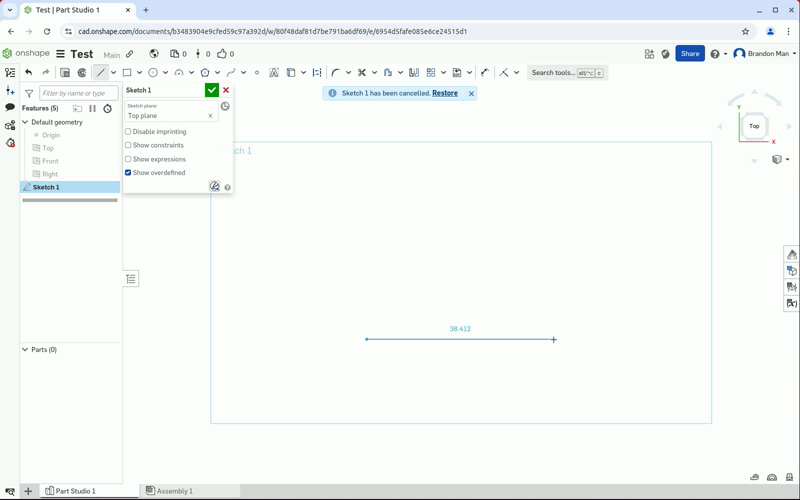
click(553, 339)
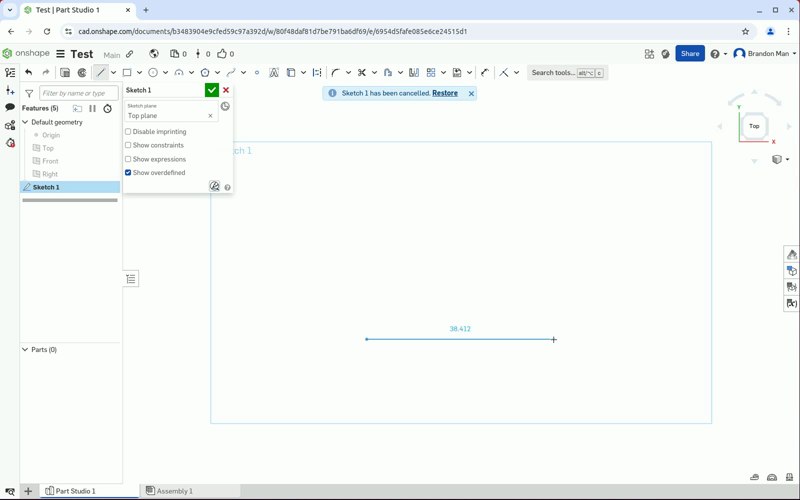
key_up(shift)
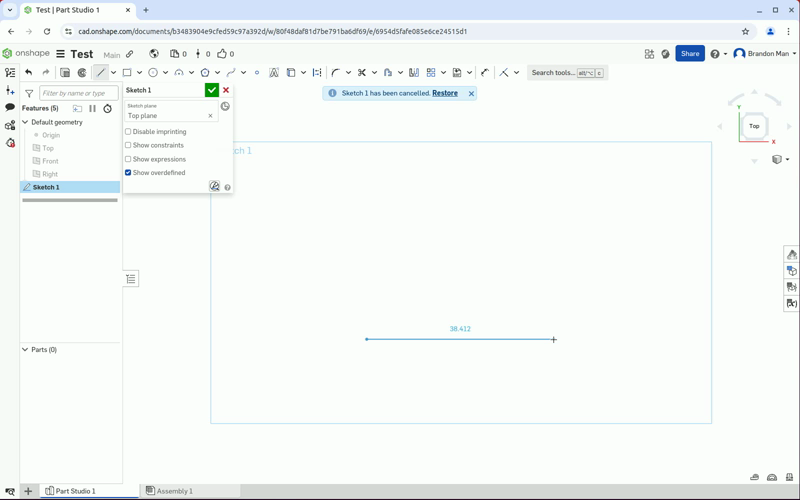
key_down(shift)
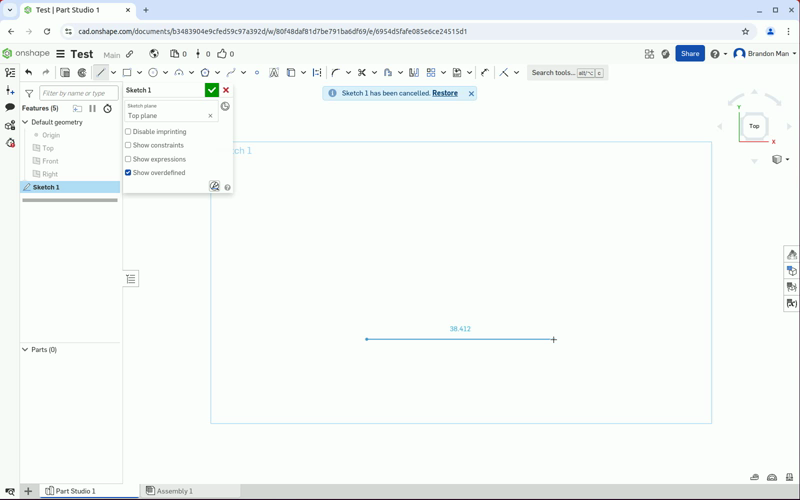
mouse_move(553, 227)
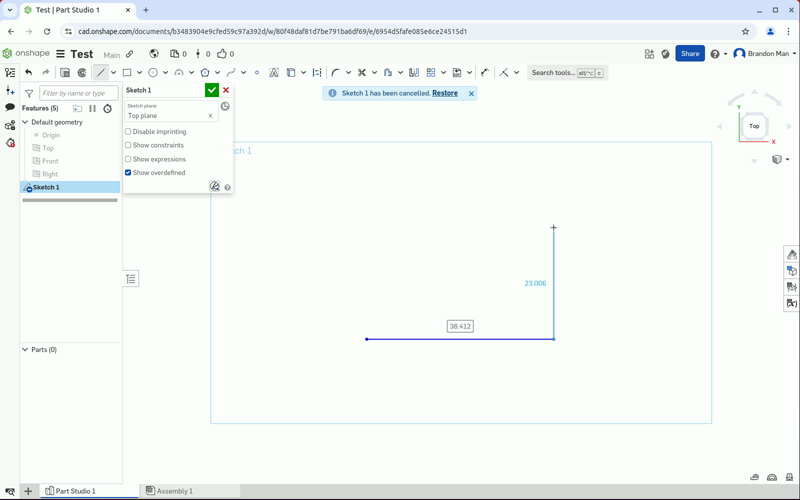
click(553, 227)
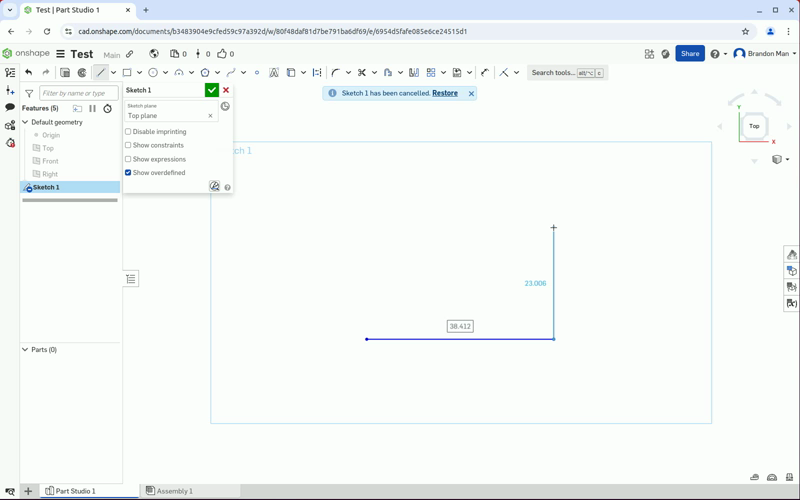
key_up(shift)
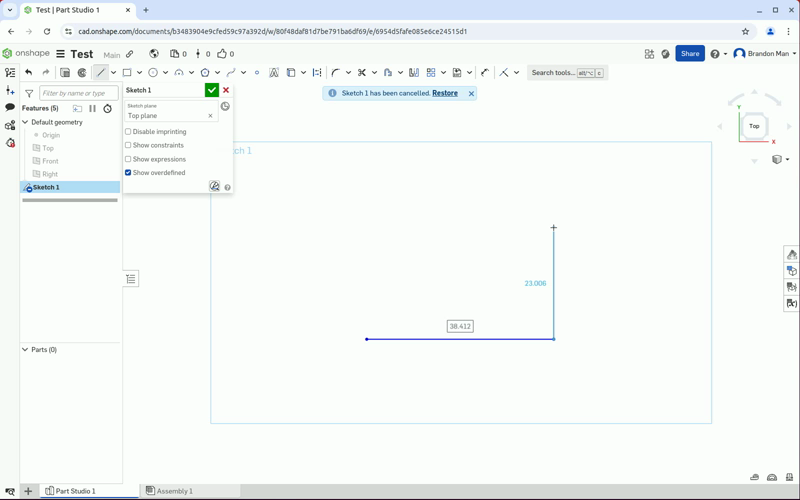
key_down(shift)
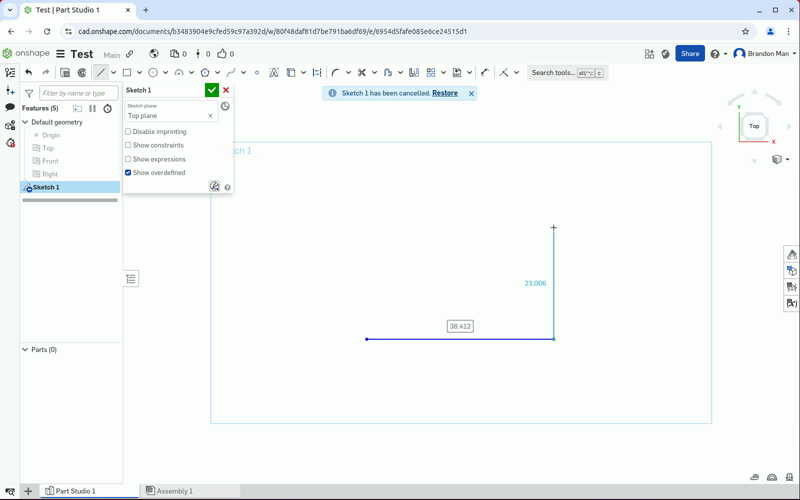
mouse_move(366, 227)
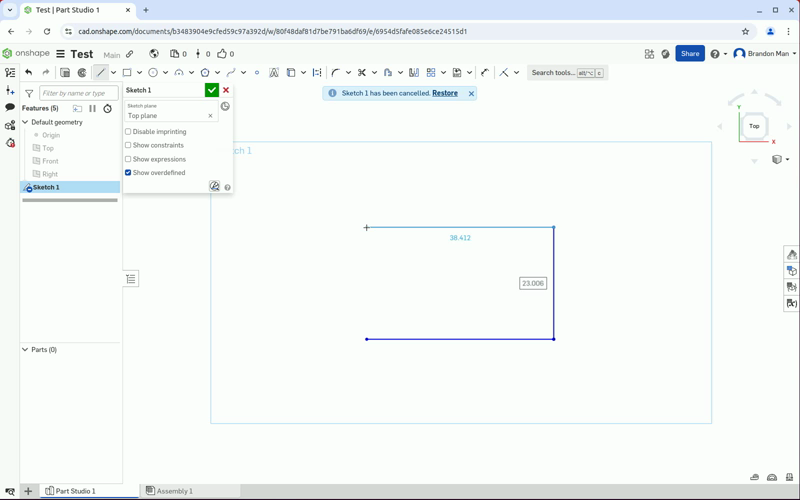
click(366, 227)
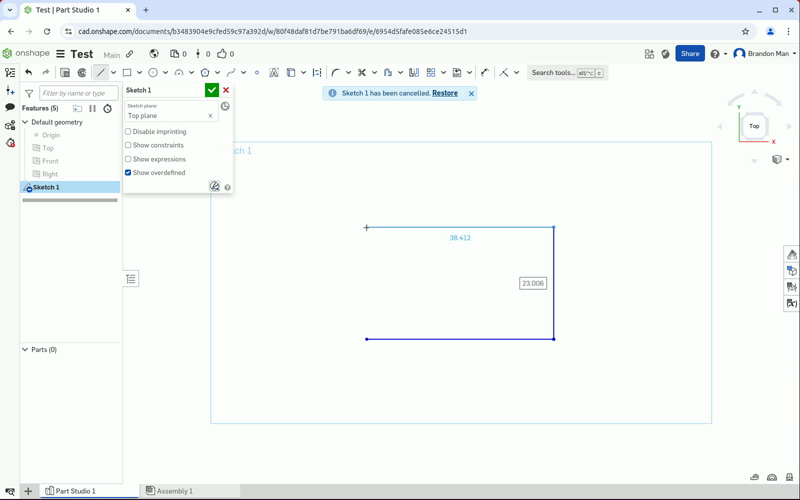
key_up(shift)
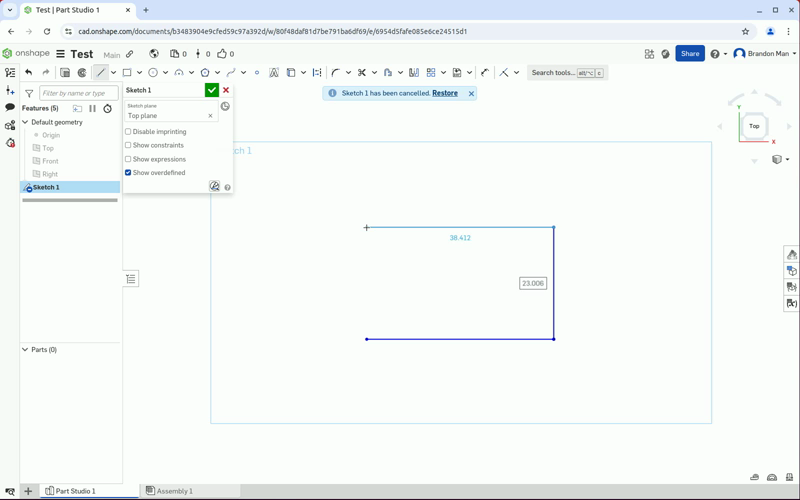
key_down(shift)
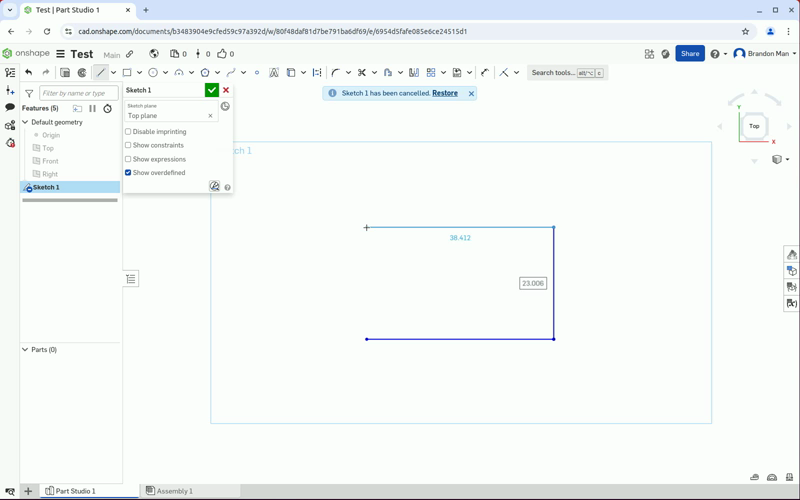
mouse_move(366, 339)
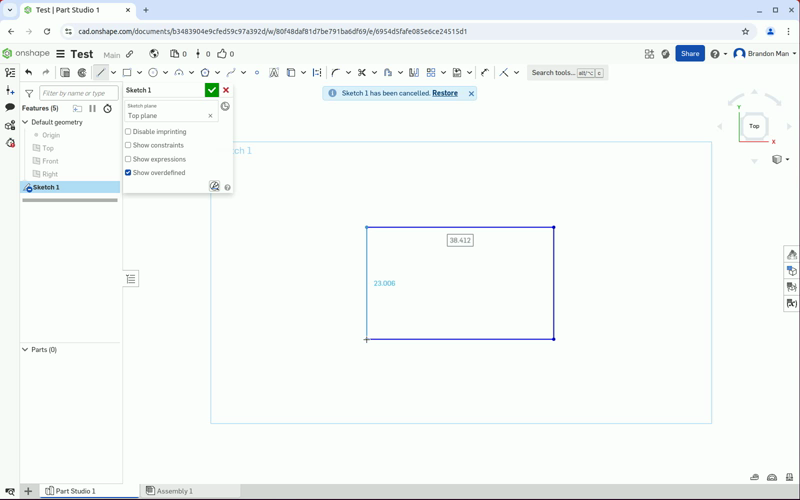
key_up(shift)
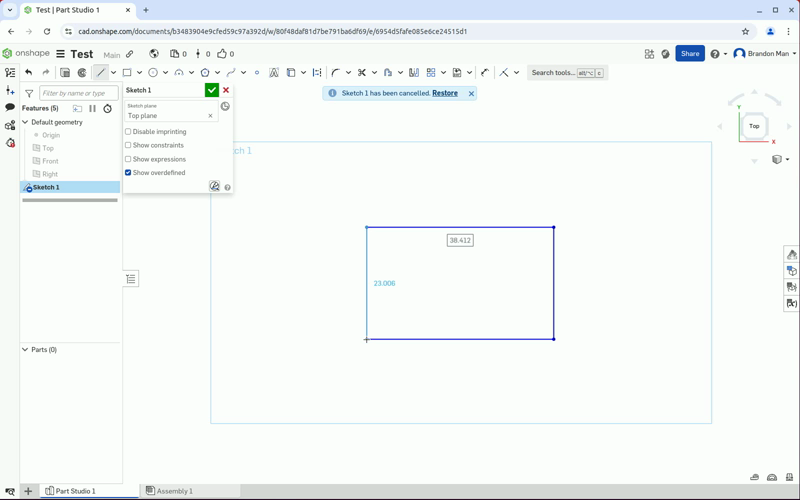
click(366, 339)
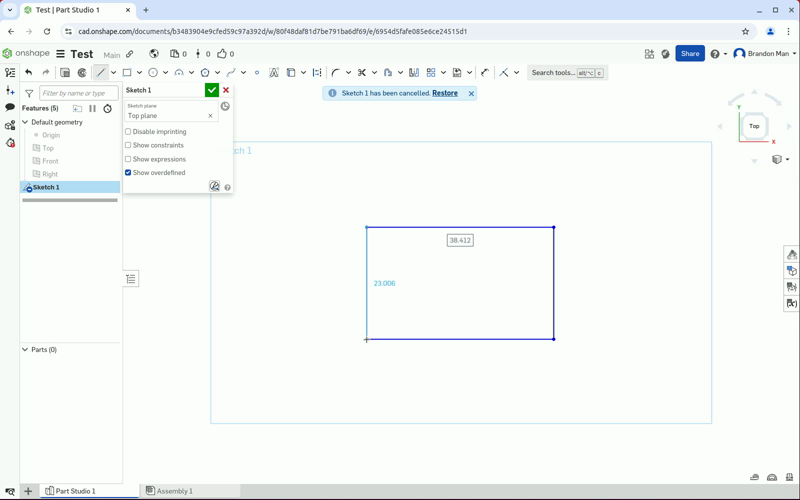
key(esc)
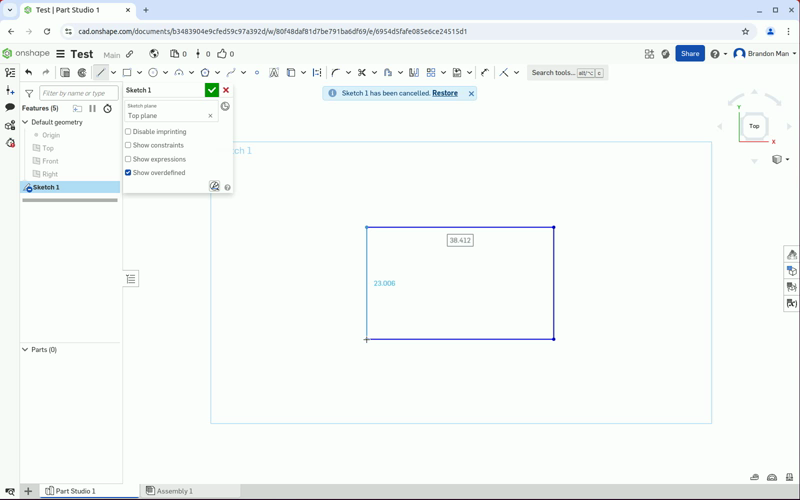
mouse_move(397, 271)
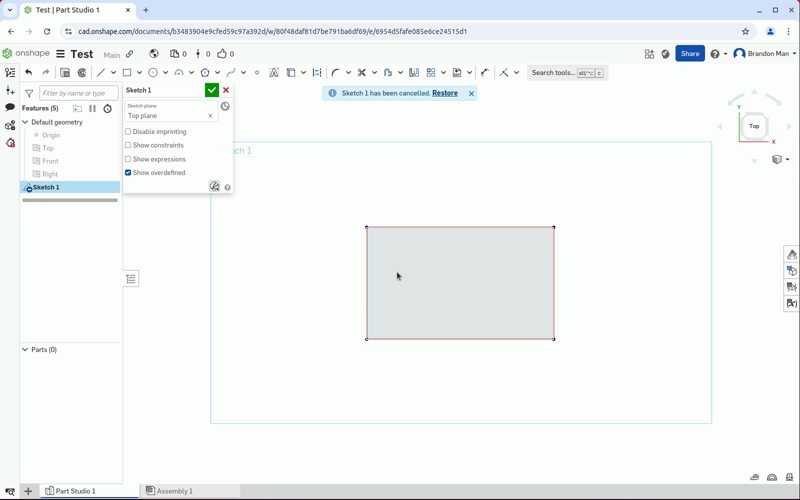
click(397, 271)
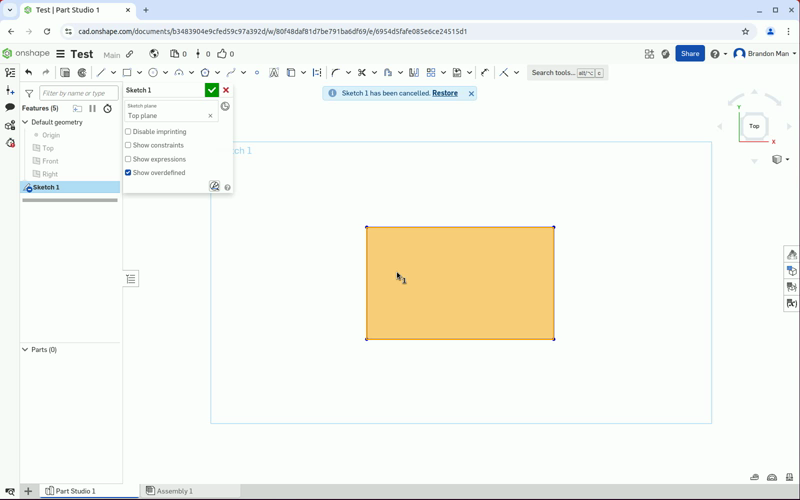
mouse_move(73, 352)
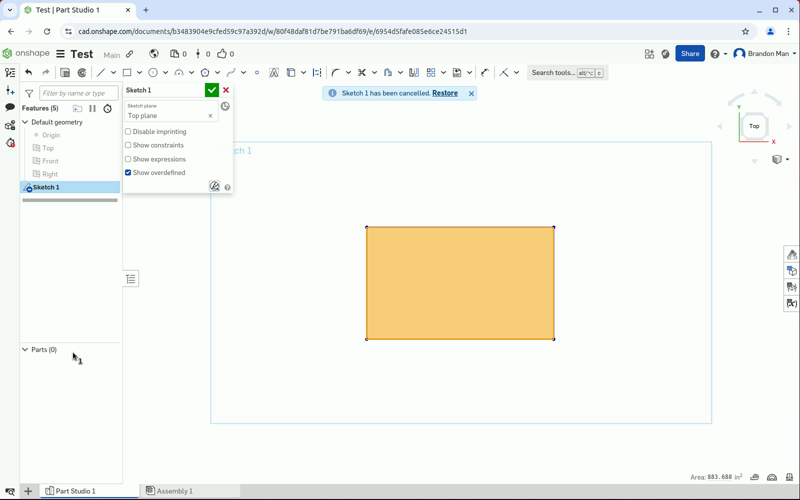
key(shift+y)
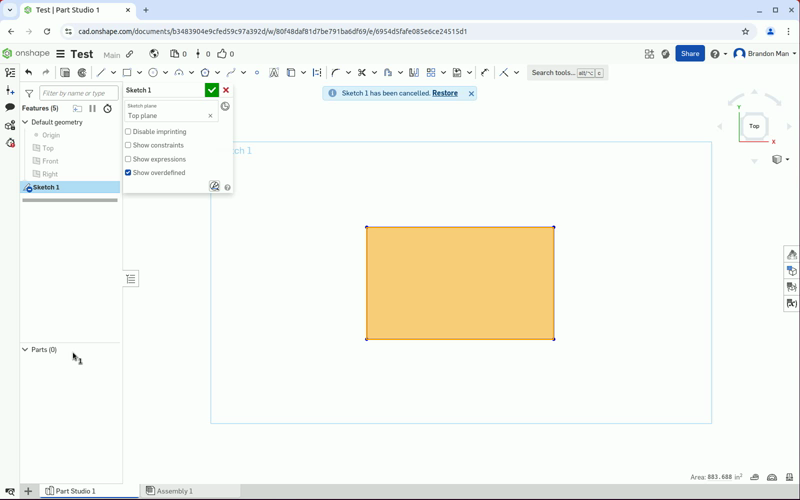
key(shift+e)
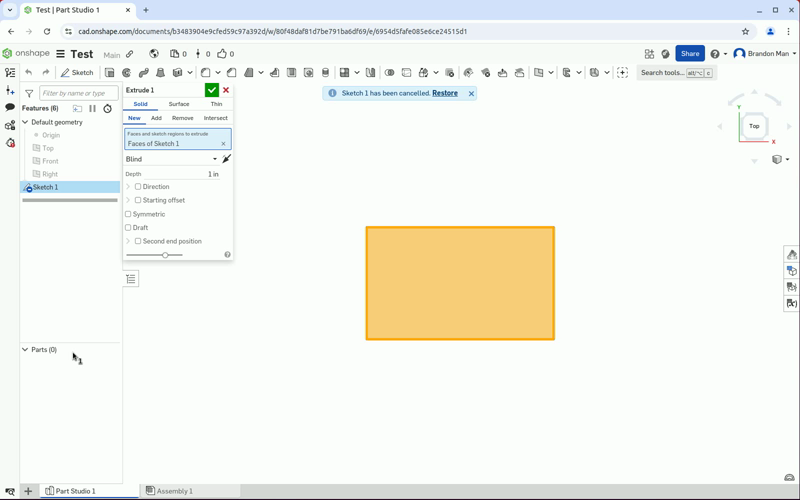
mouse_move(143, 106)
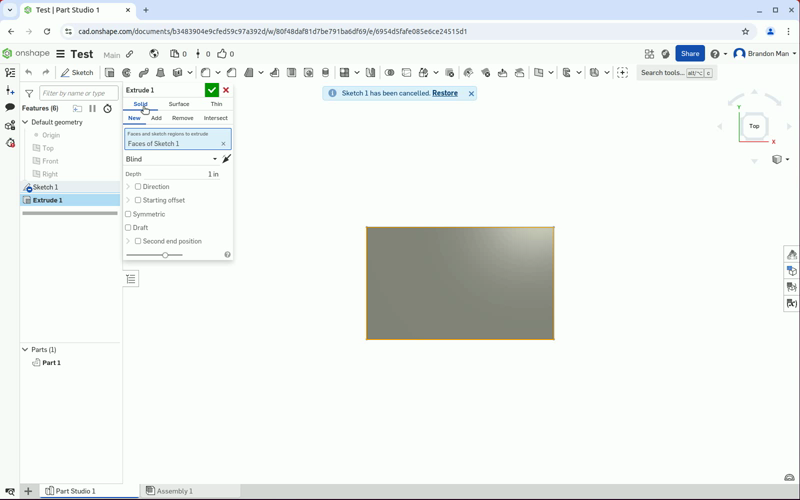
click(143, 106)
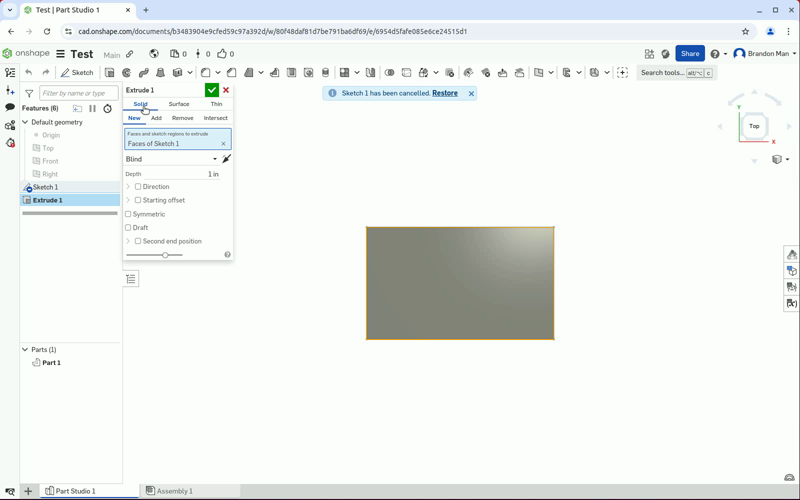
mouse_move(137, 120)
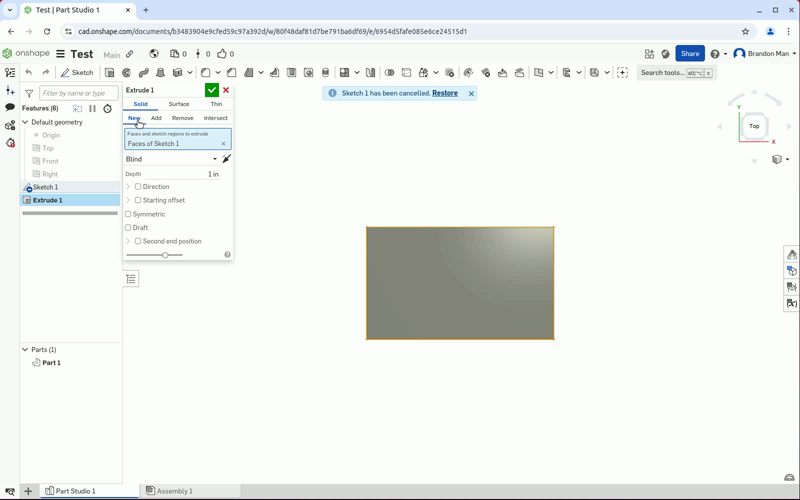
click(137, 120)
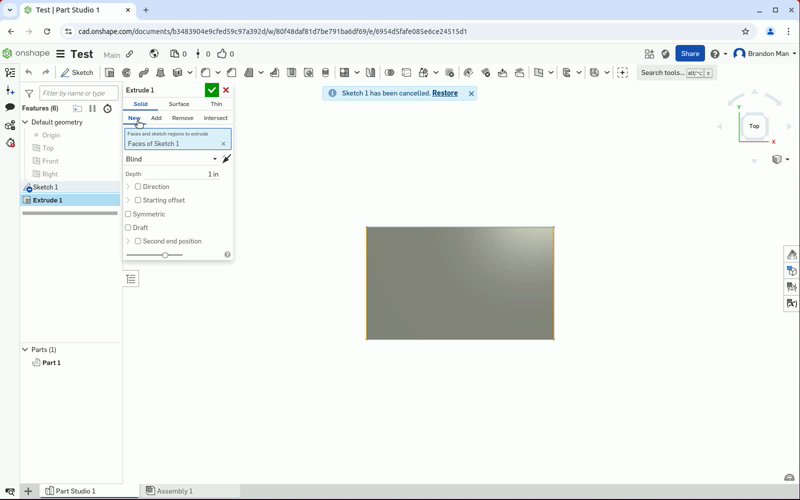
key(tab, 4)
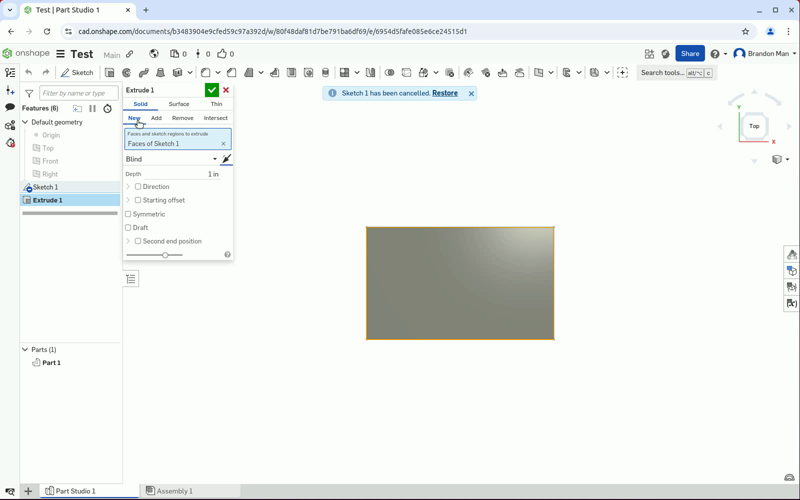
text(4.574)
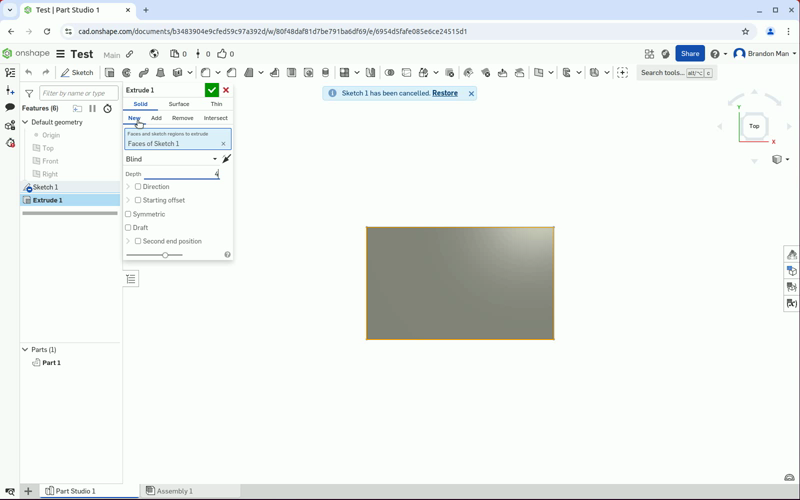
key(enter)
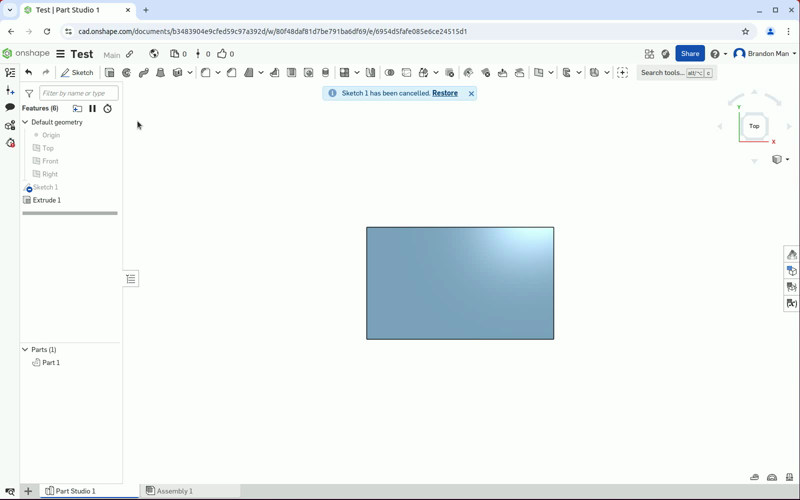
key(shift+h)
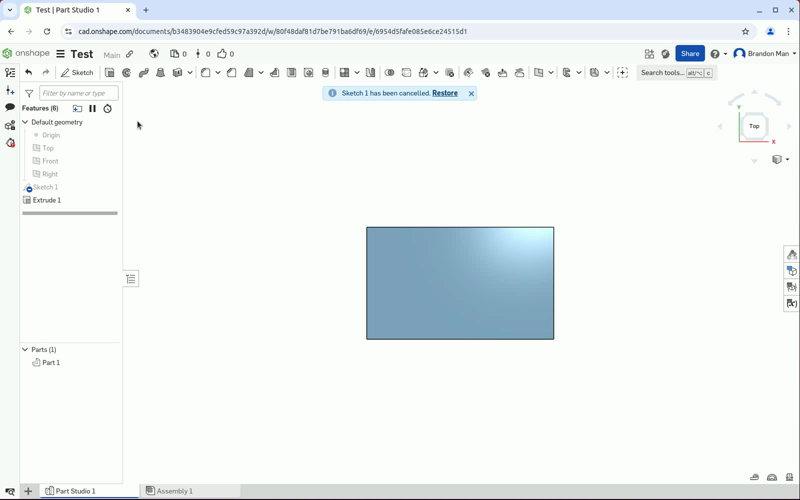
key(shift+h)
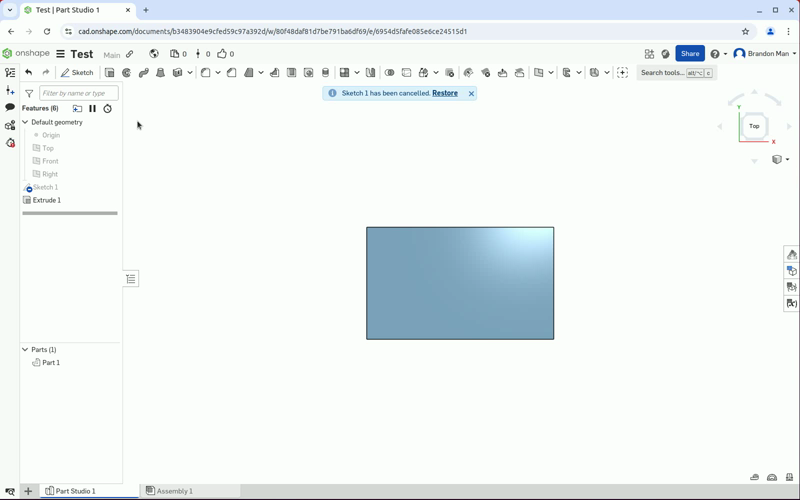
mouse_move(73, 189)
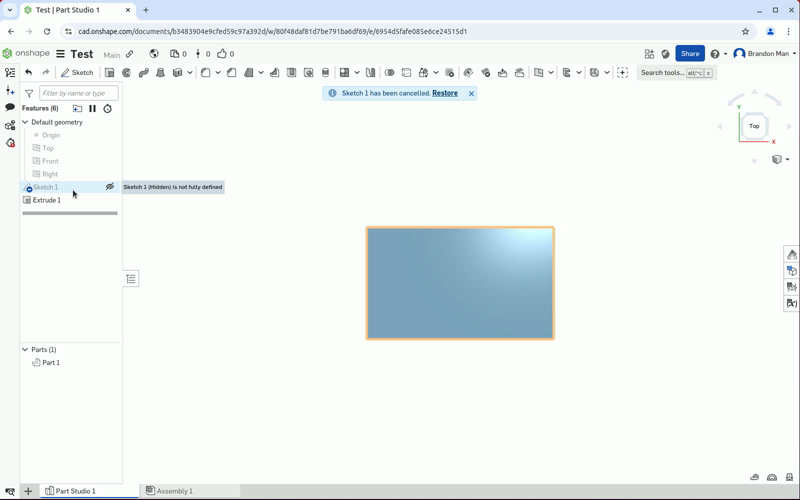
click(73, 189)
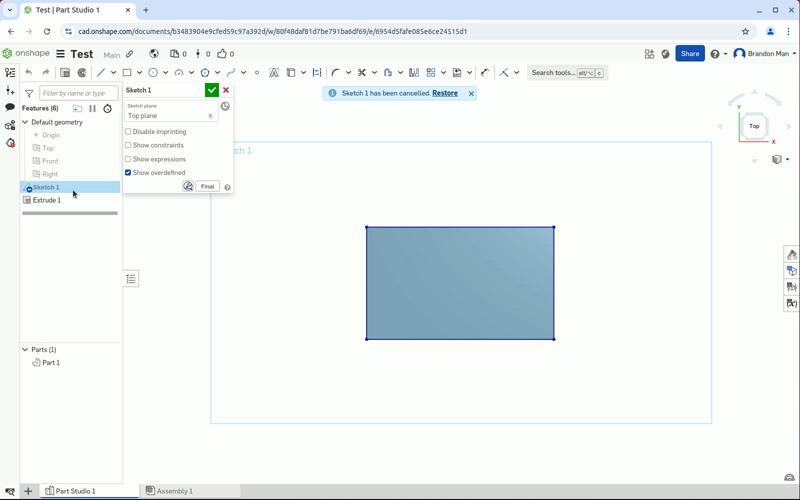
mouse_move(229, 92)
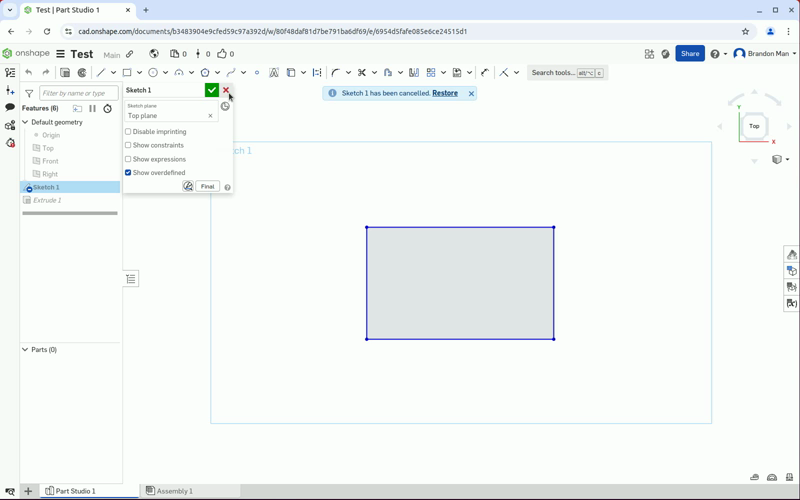
click(229, 92)
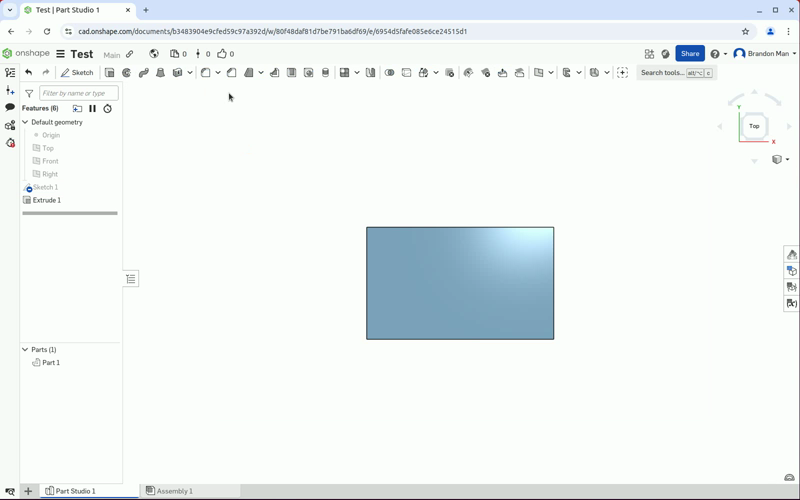
mouse_move(73, 352)
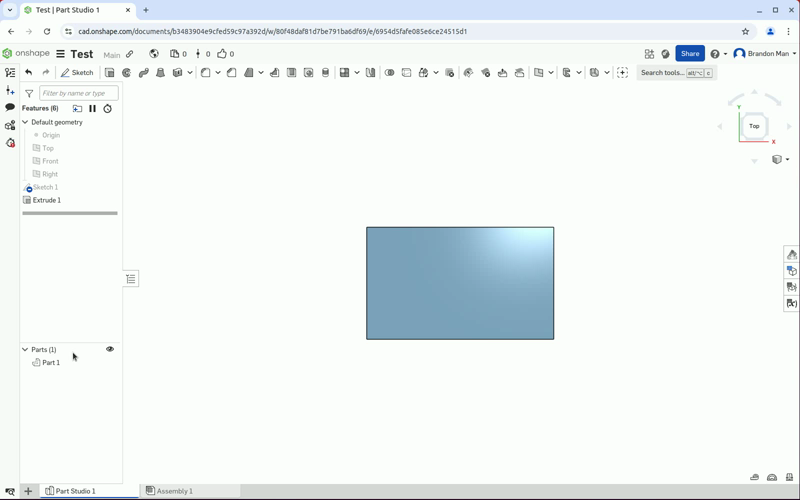
key(y)
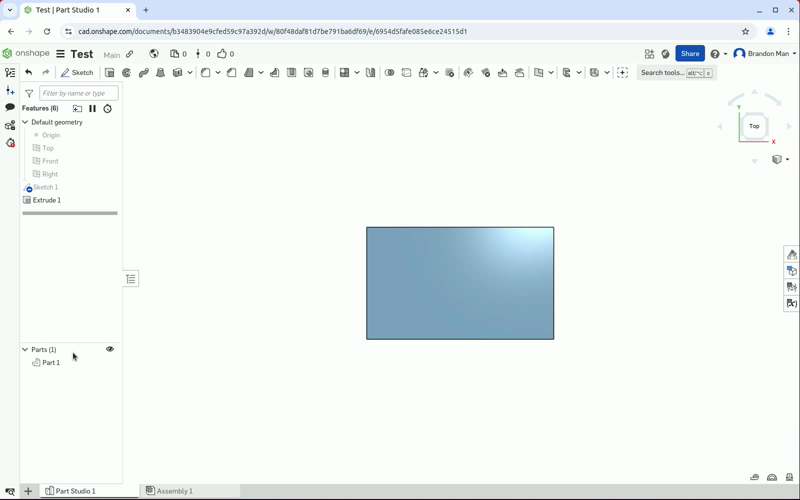
key(shift+p)
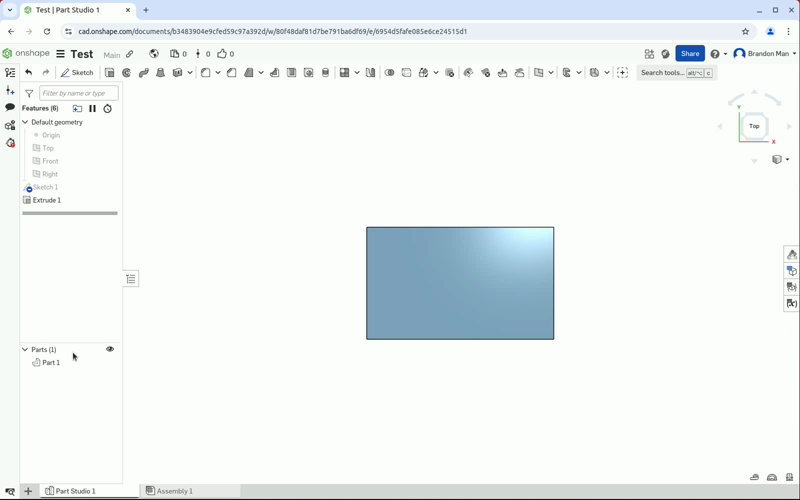
key(space)
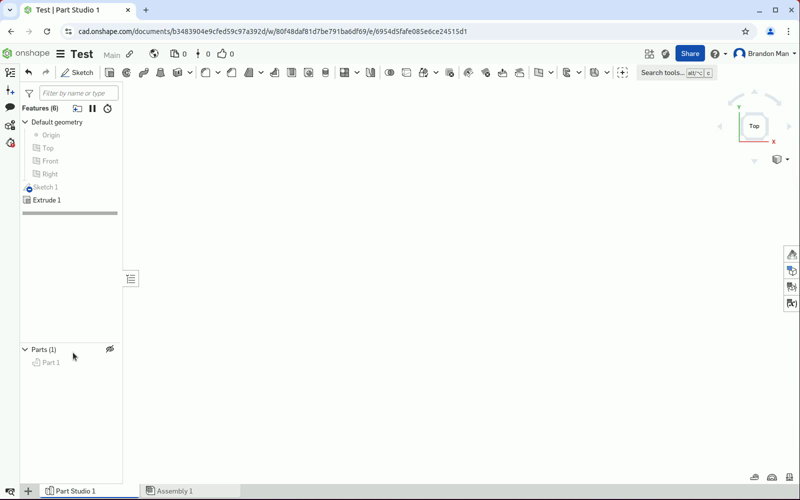
key_down(shift)
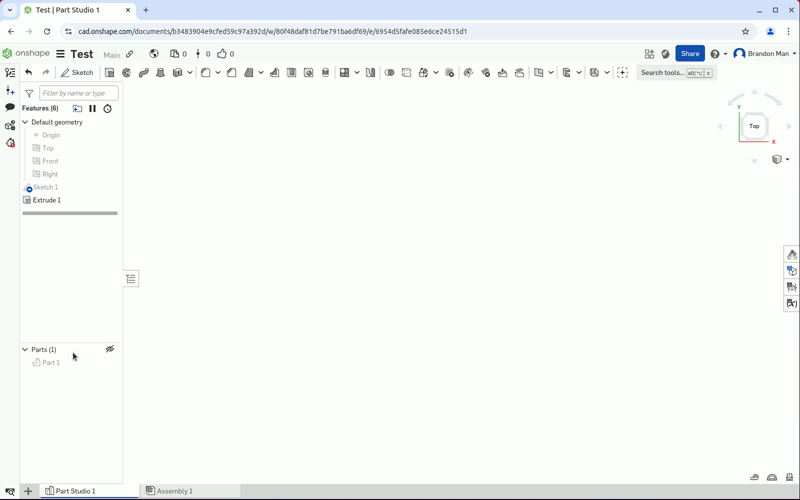
key(up)
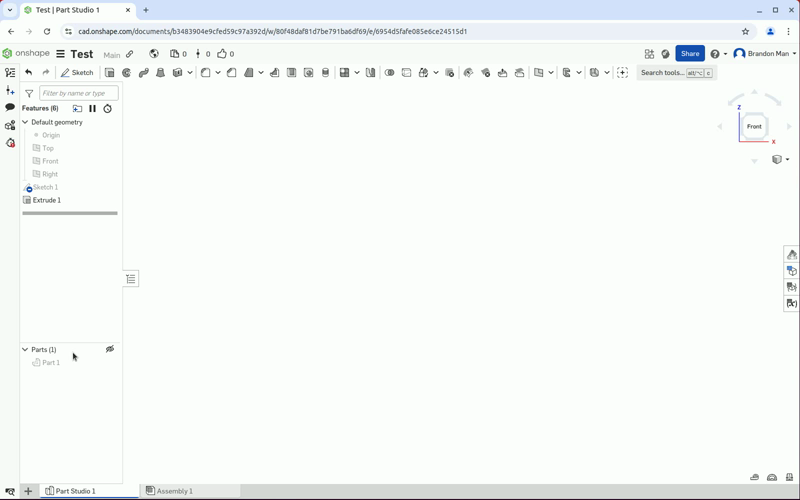
key_up(shift)
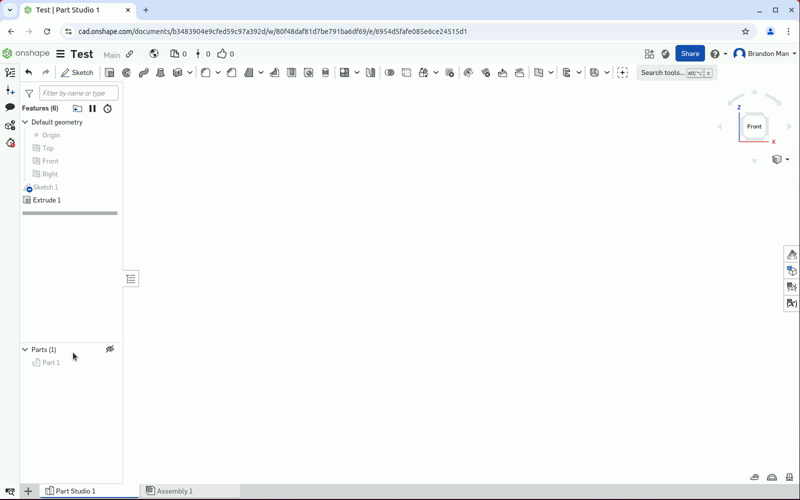
mouse_move(73, 352)
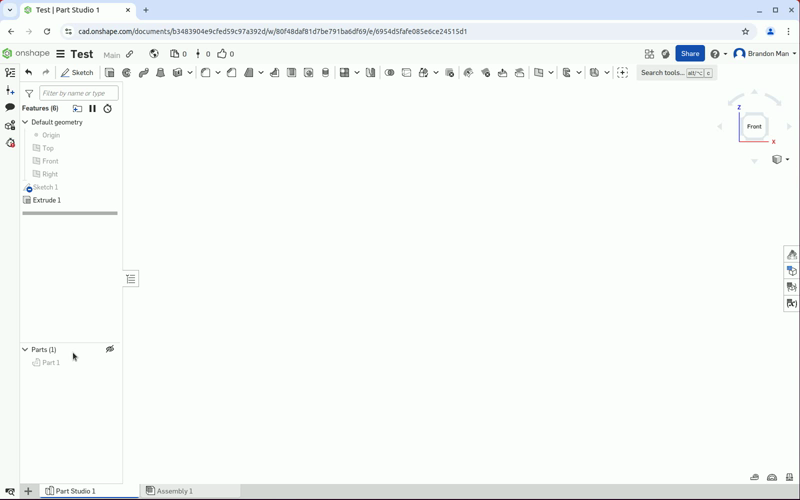
key(shift+y)
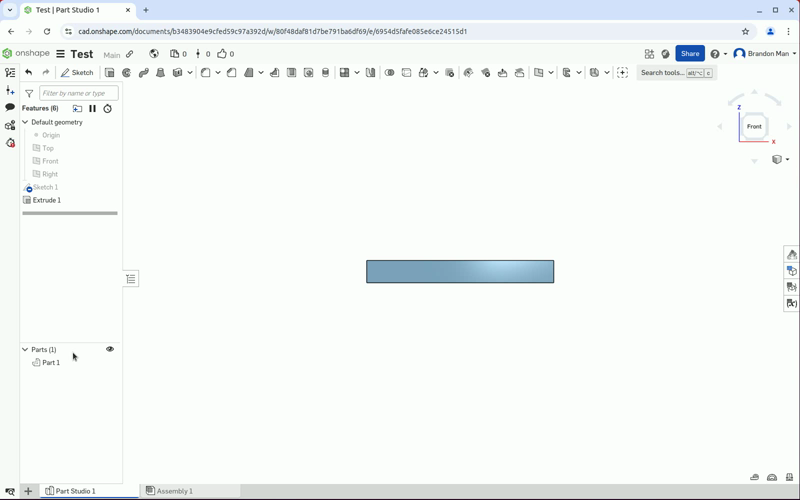
mouse_move(541, 75)
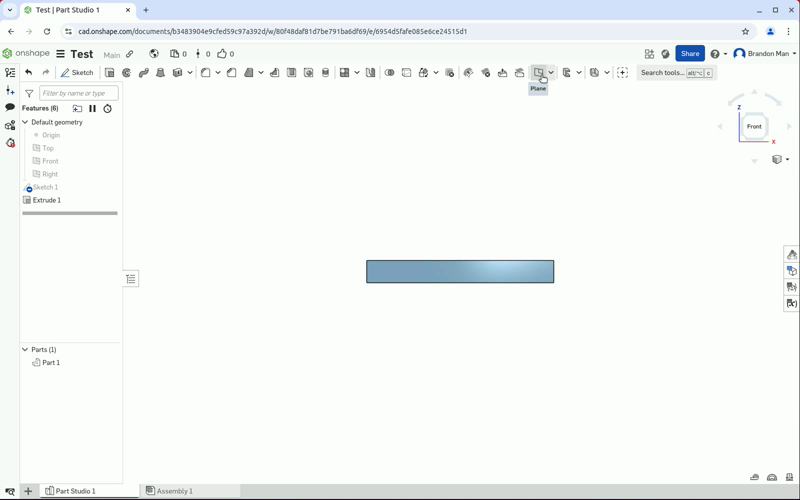
click(541, 75)
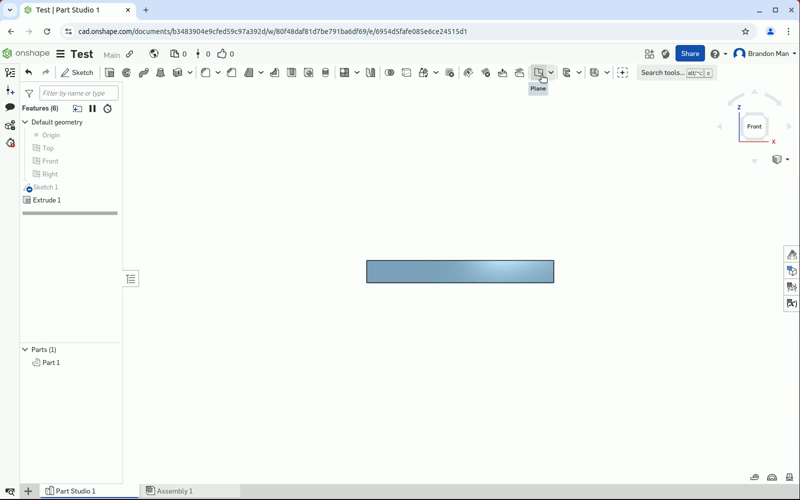
mouse_move(73, 163)
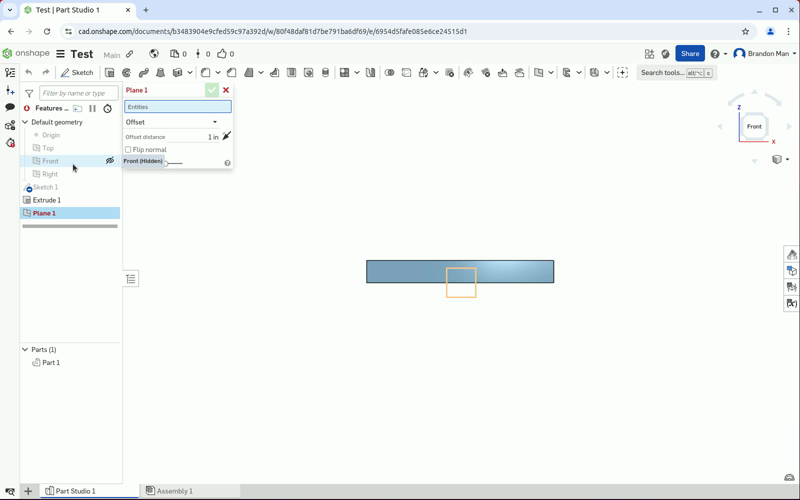
click(73, 163)
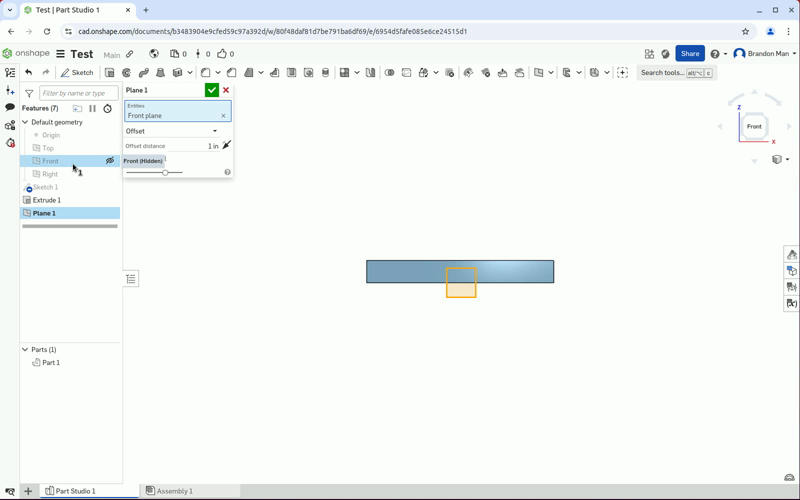
key(tab, 2)
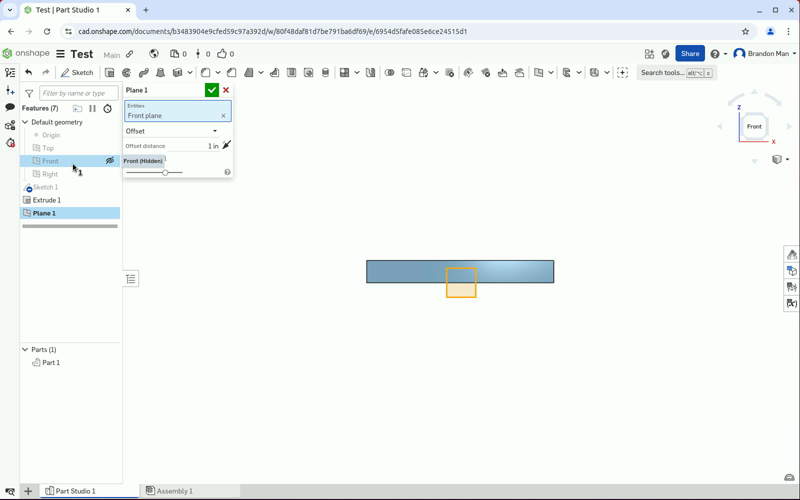
text(11.554)
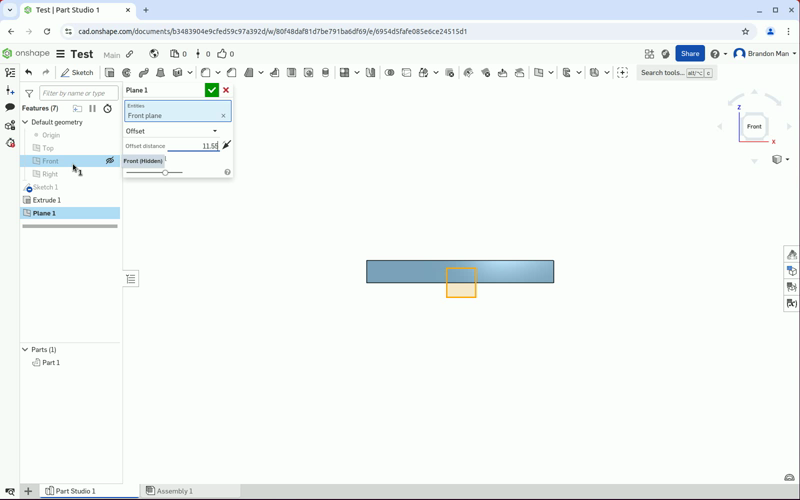
key(enter, 2)
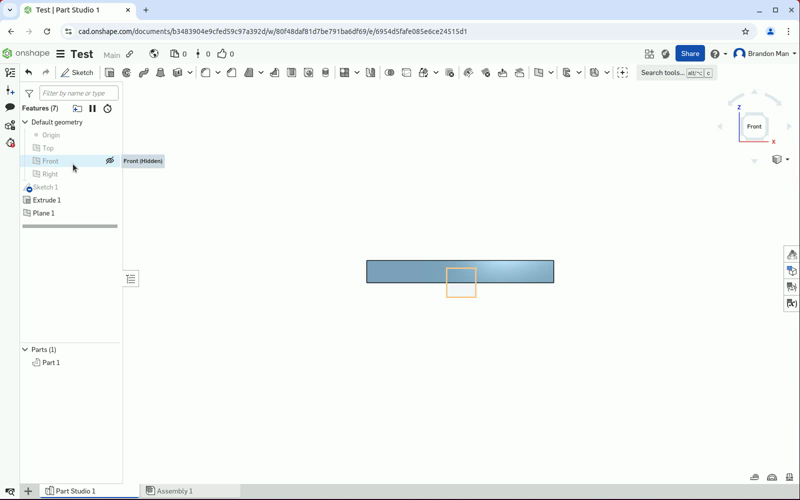
key(shift+s)
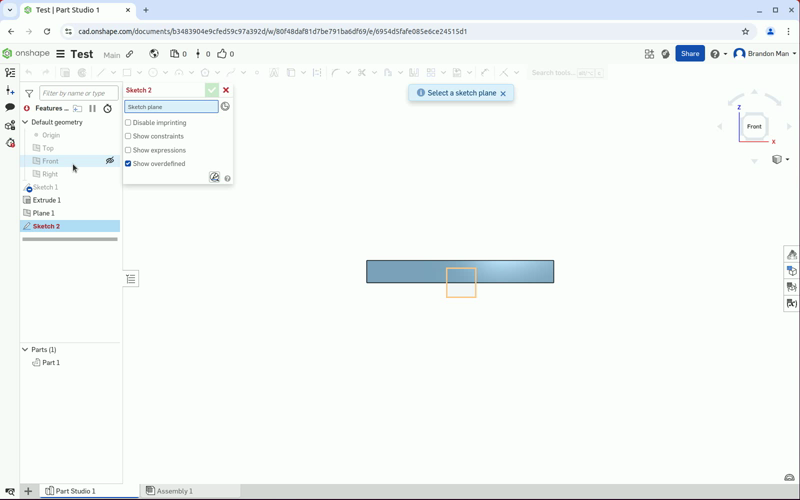
mouse_move(73, 215)
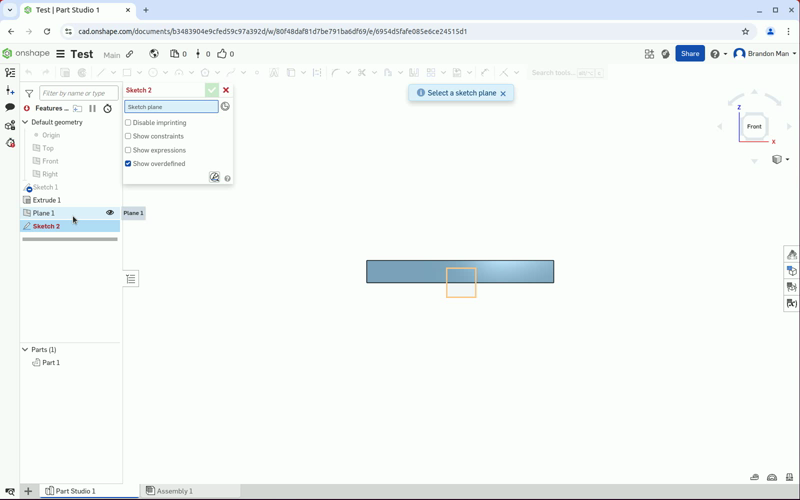
click(73, 215)
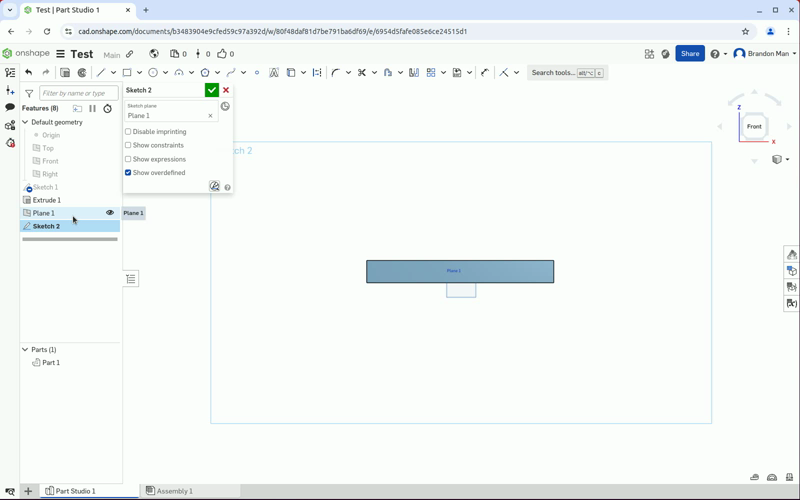
mouse_move(73, 352)
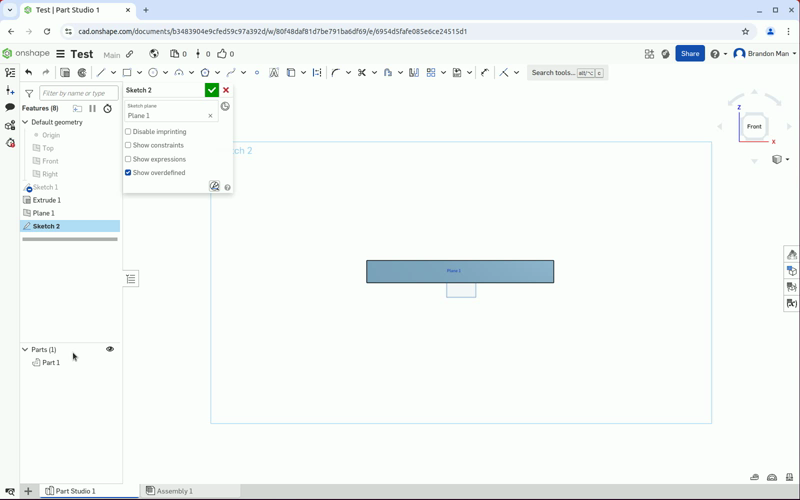
key(y)
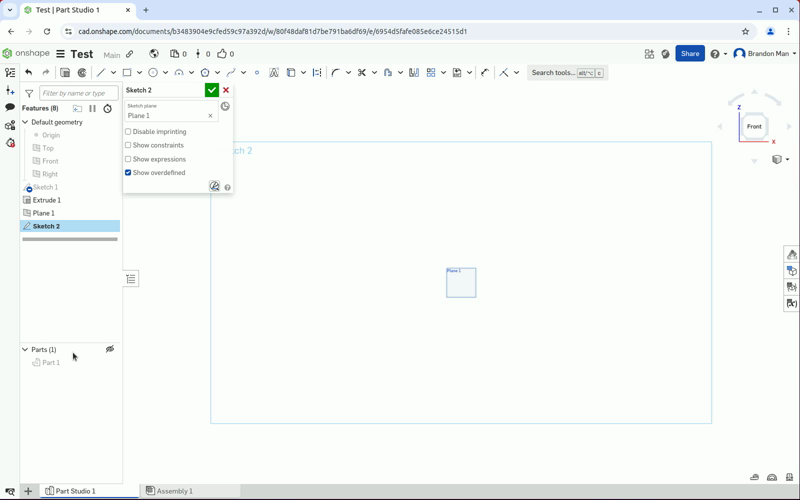
key(l)
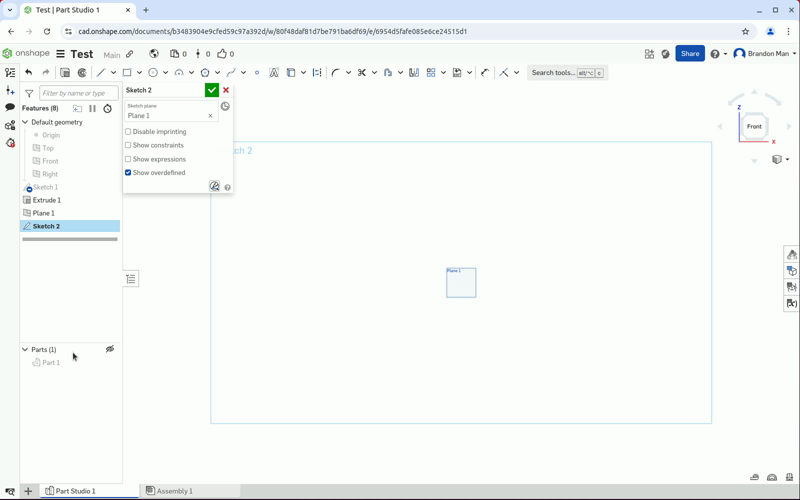
key_down(shift)
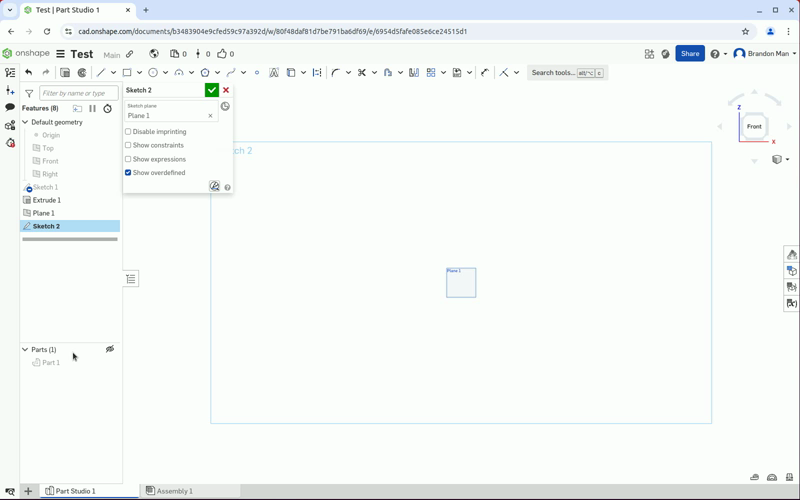
mouse_move(423, 207)
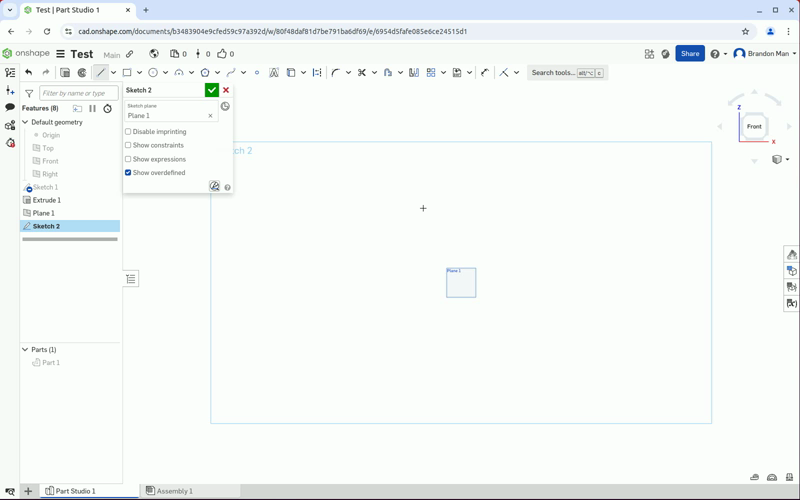
click(423, 207)
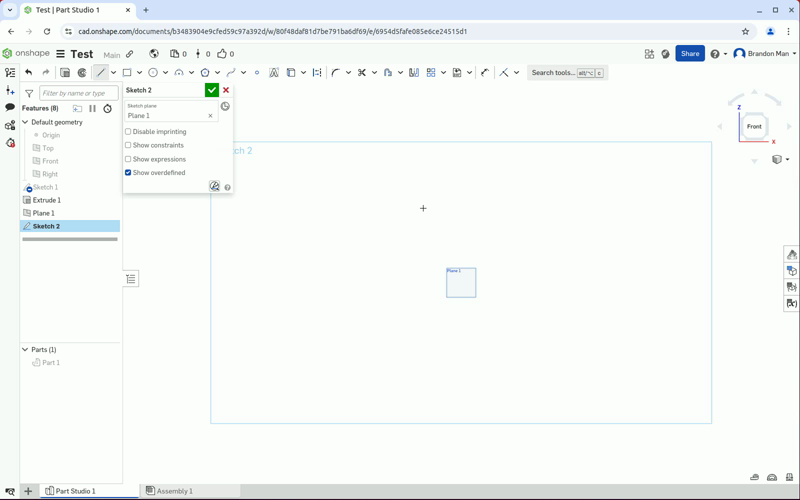
key_up(shift)
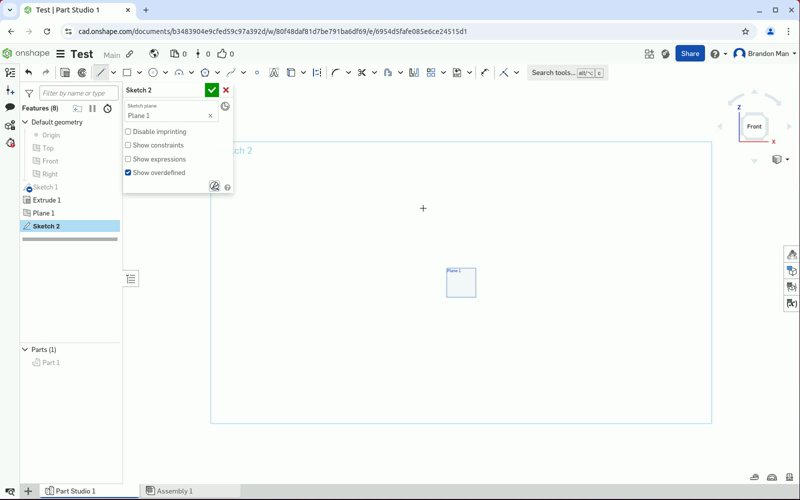
key_down(shift)
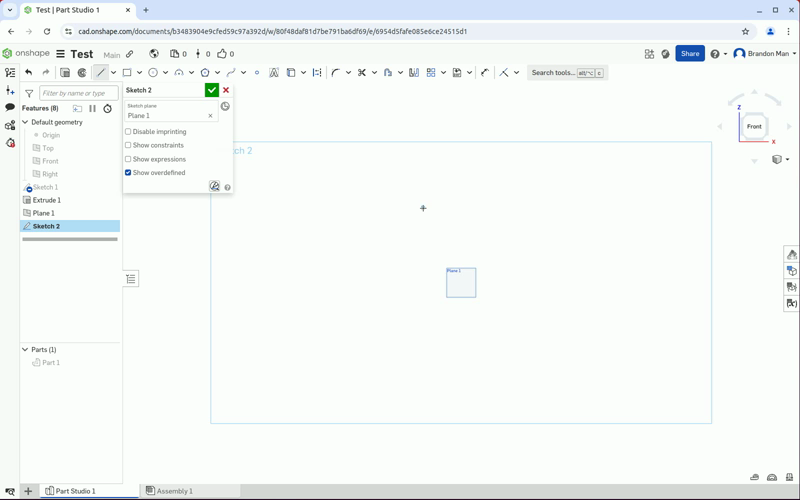
mouse_move(453, 207)
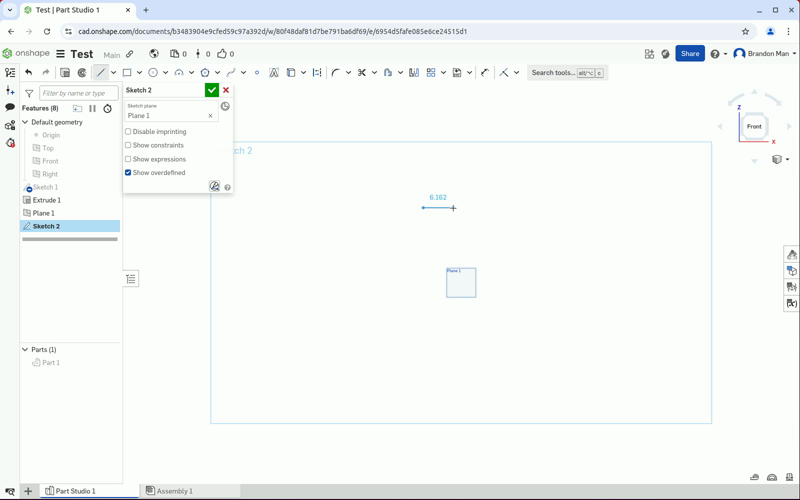
mouse_move(445, 207)
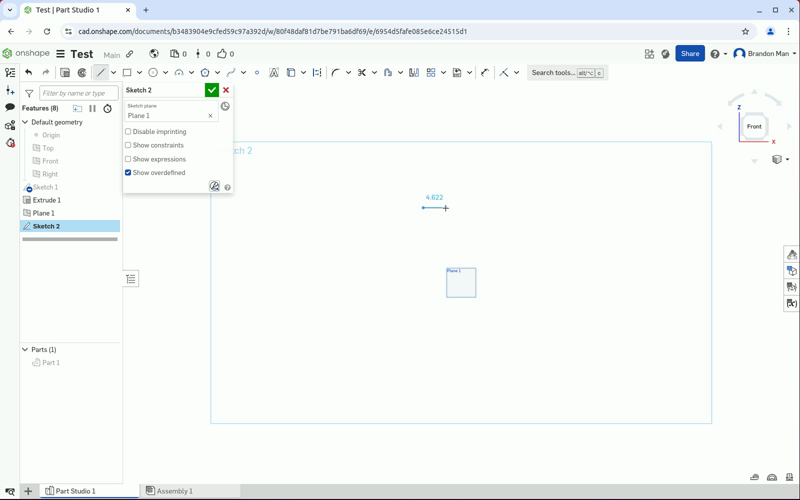
click(445, 207)
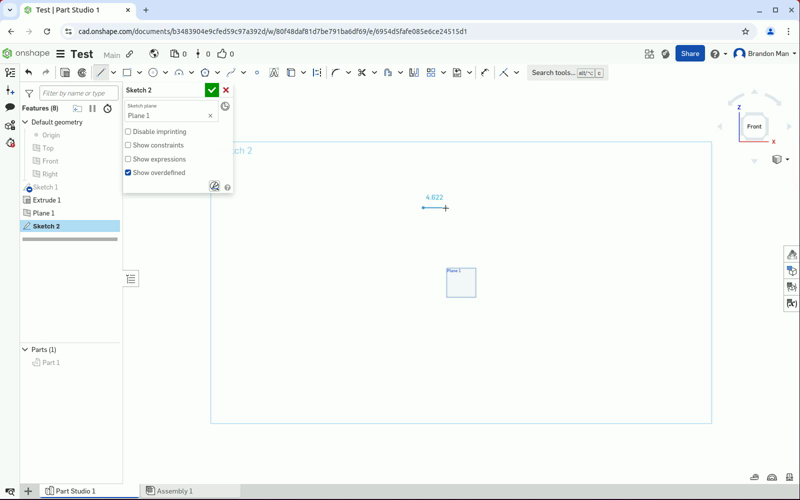
key_up(shift)
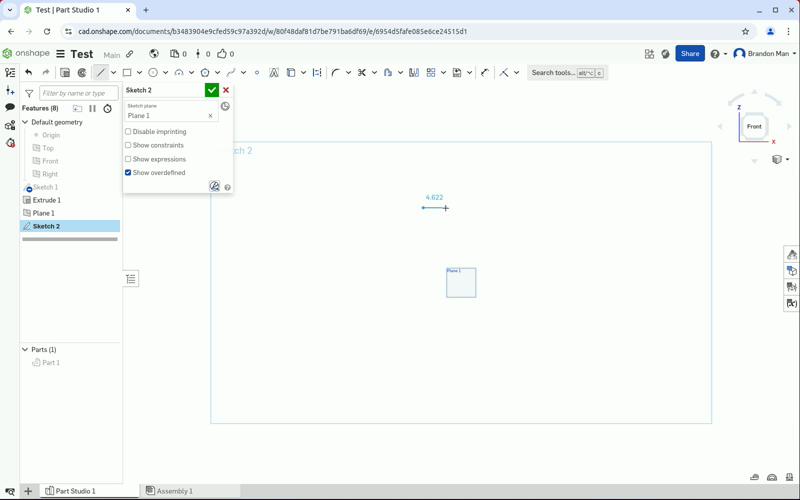
key(esc)
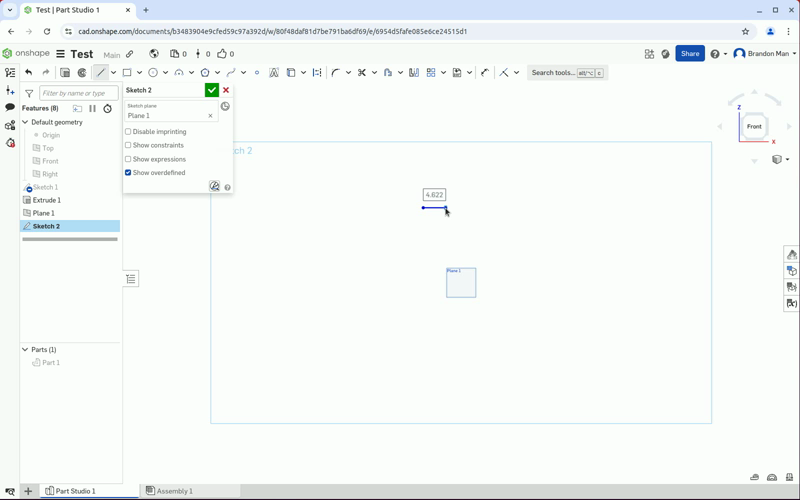
key(a)
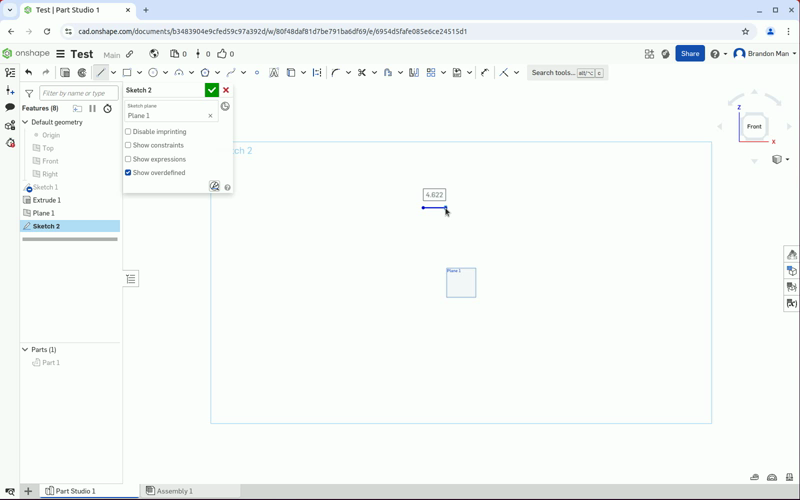
mouse_move(445, 207)
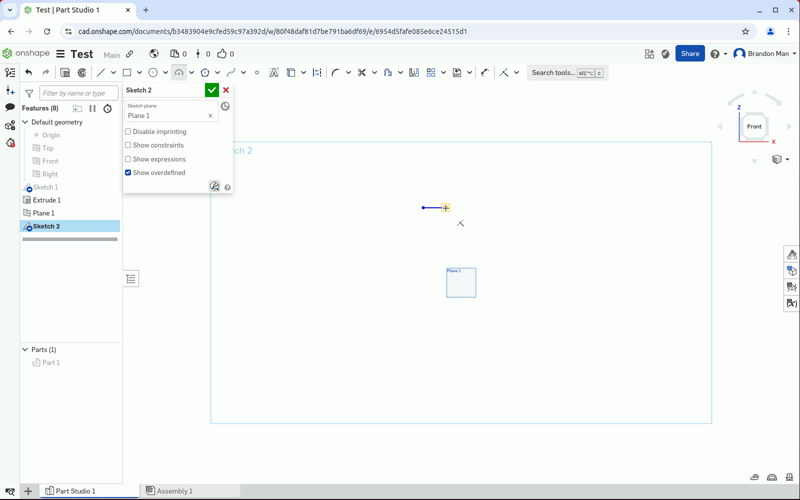
click(445, 207)
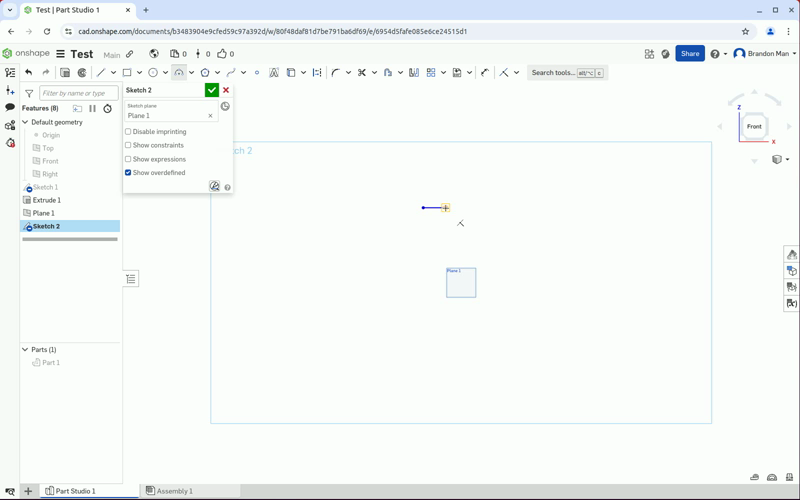
key_down(shift)
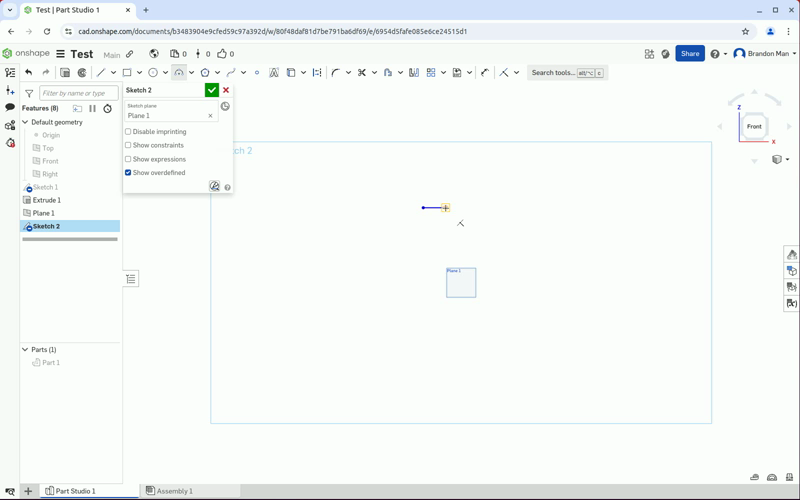
mouse_move(475, 207)
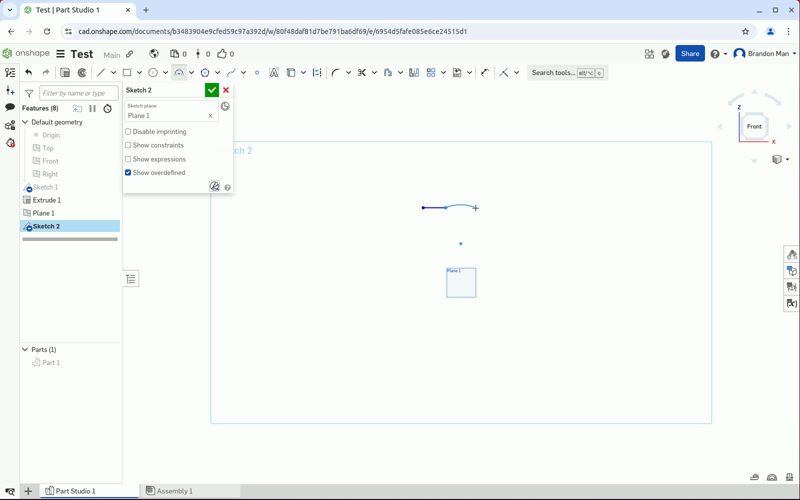
click(475, 207)
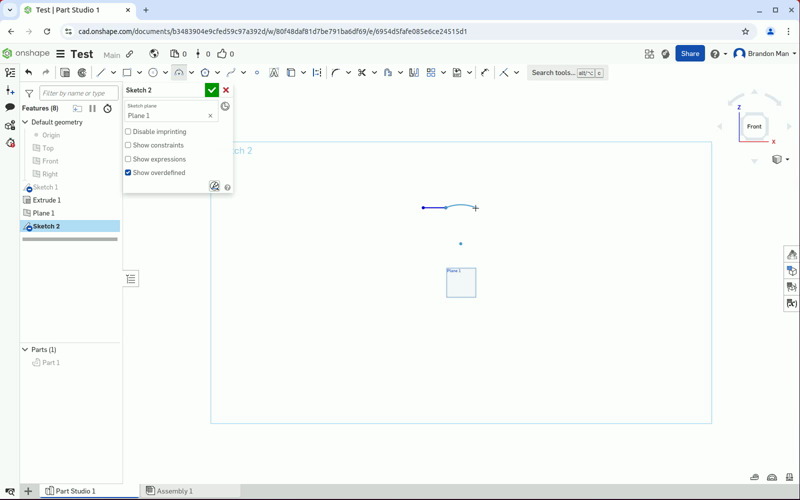
mouse_move(460, 192)
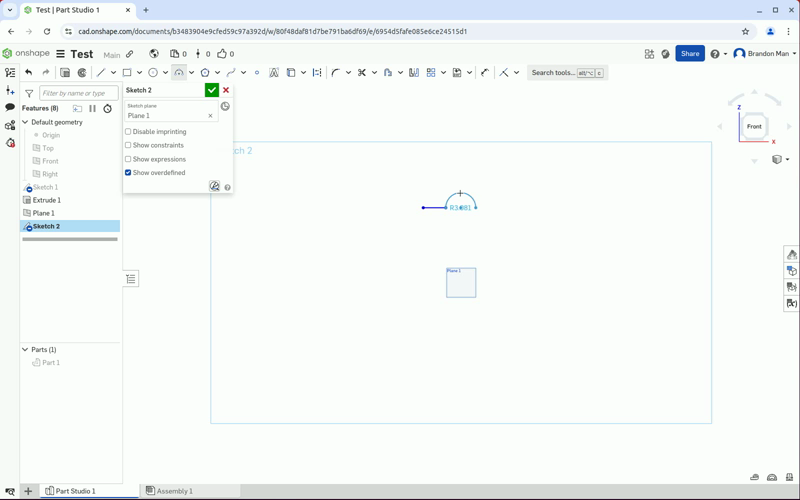
click(460, 192)
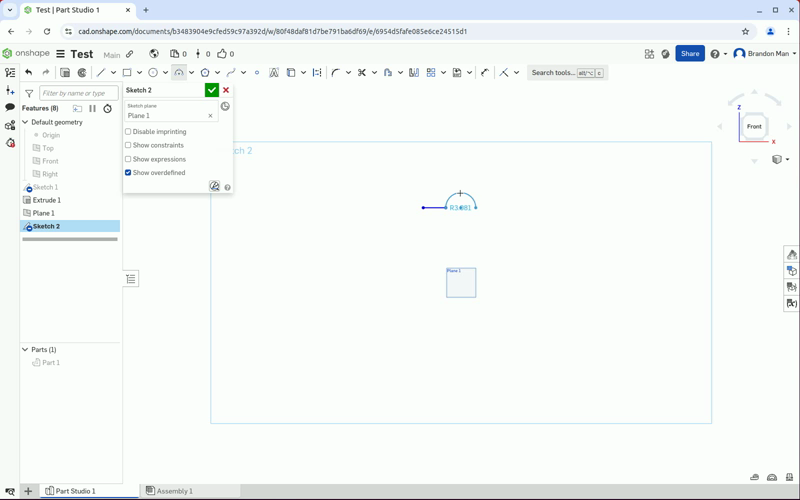
key_up(shift)
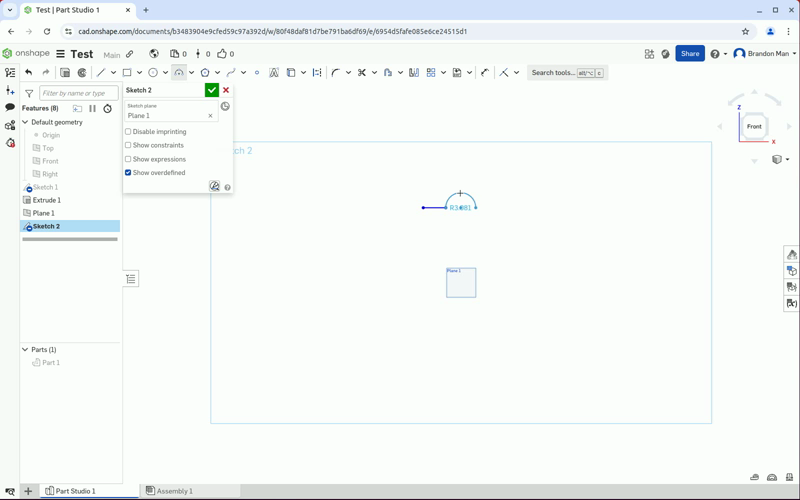
key(esc)
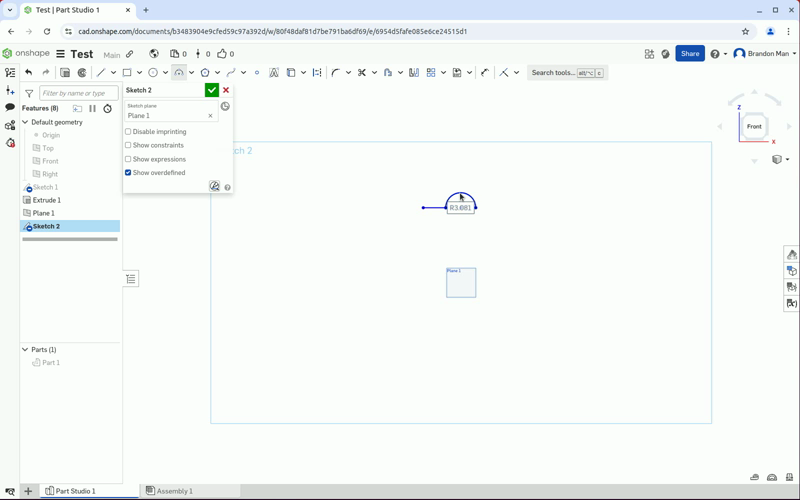
key(l)
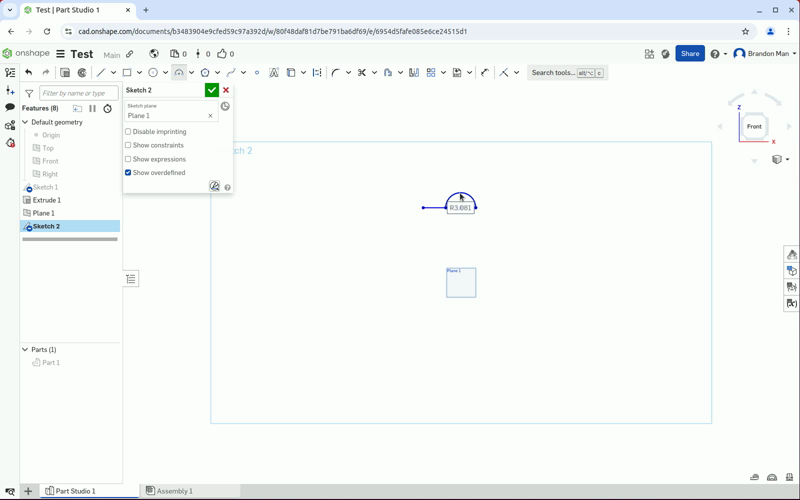
mouse_move(475, 207)
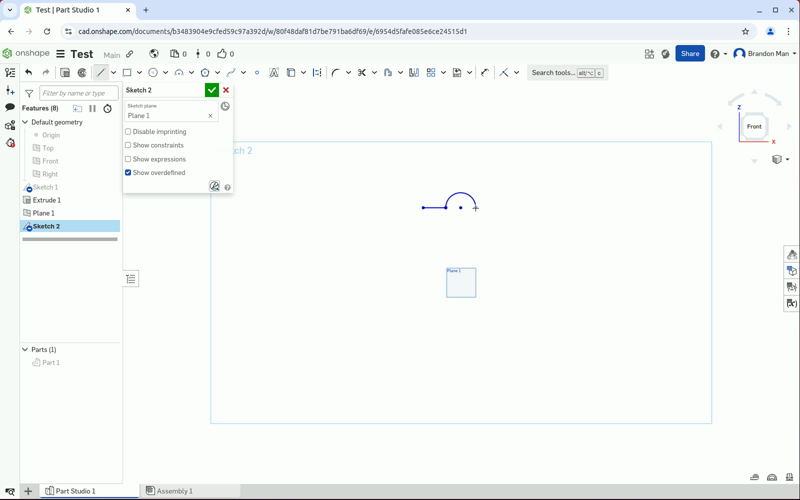
click(475, 207)
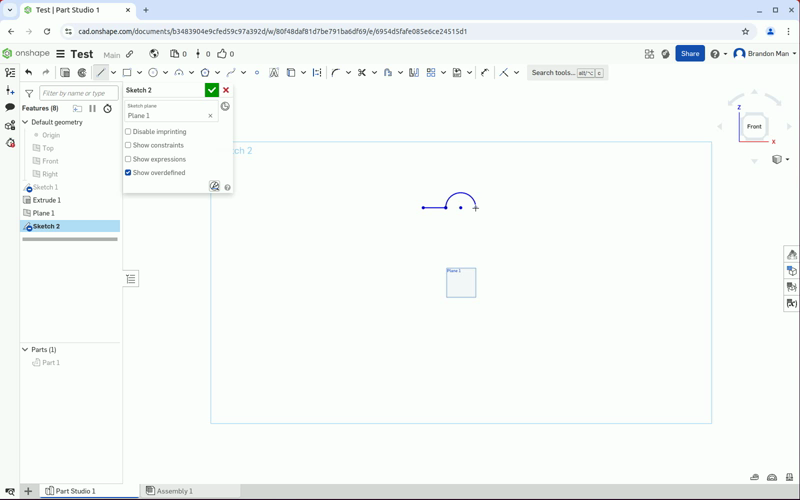
key_down(shift)
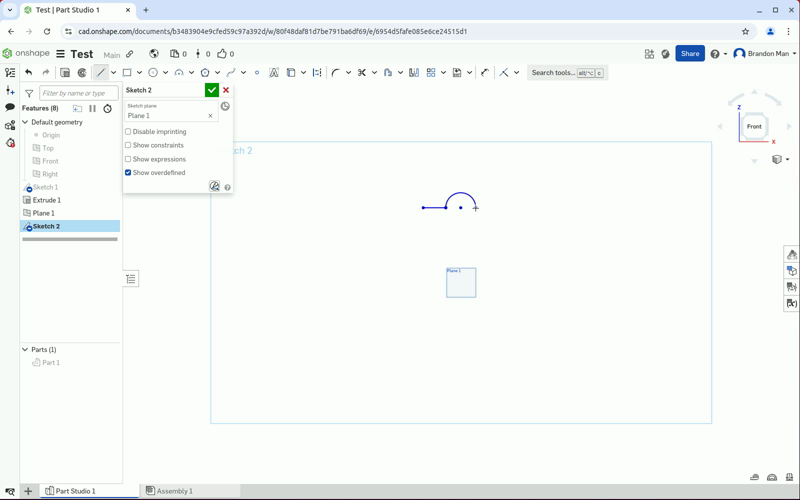
mouse_move(505, 207)
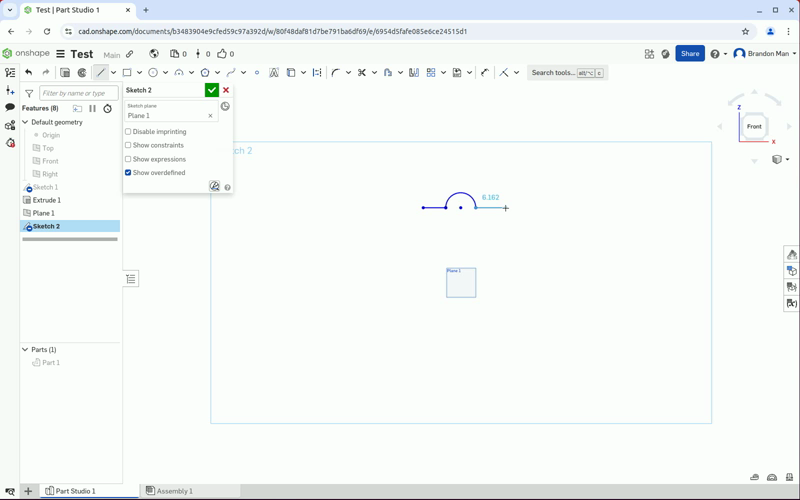
mouse_move(498, 207)
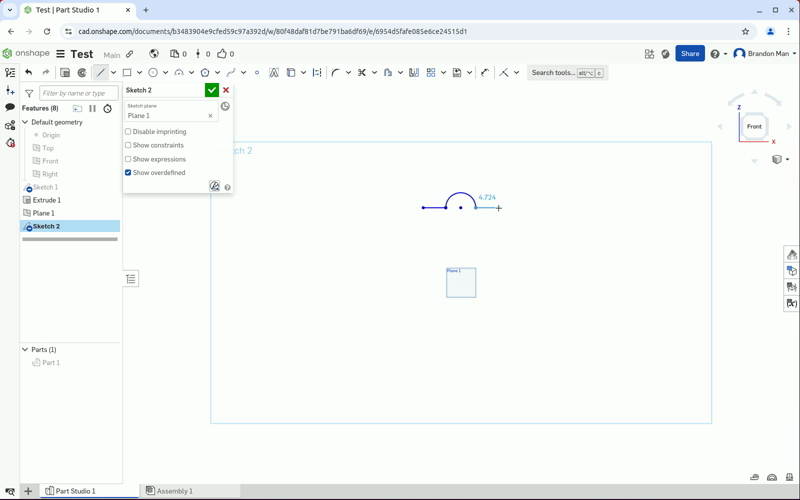
click(498, 207)
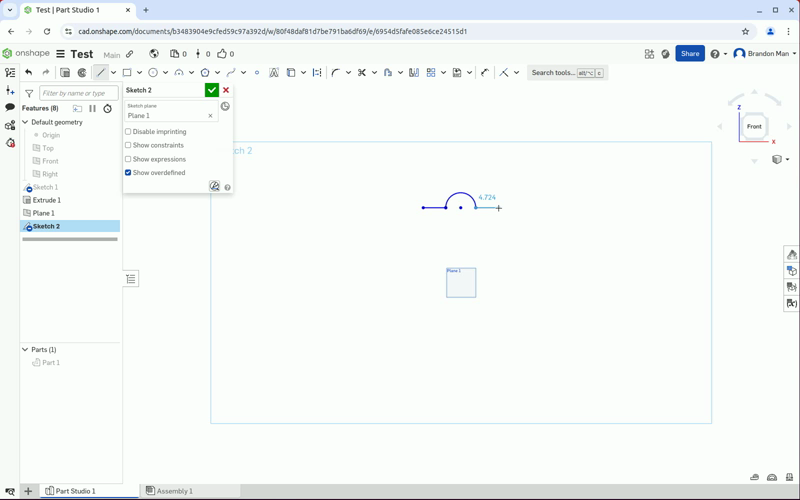
key_up(shift)
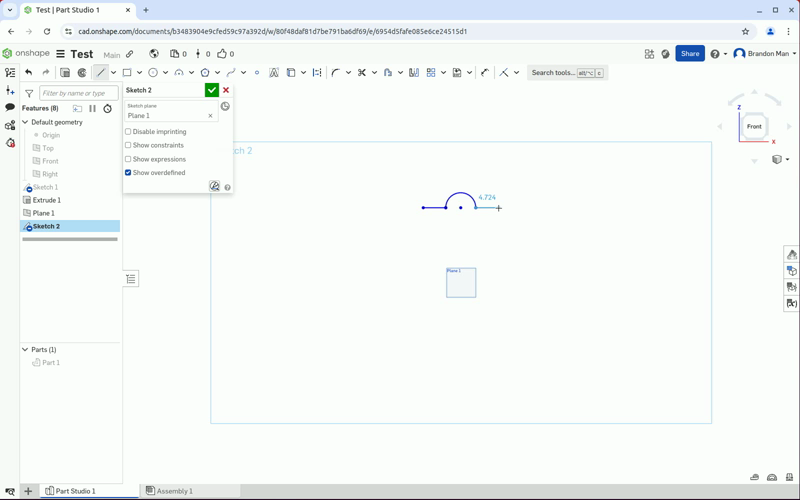
key(esc)
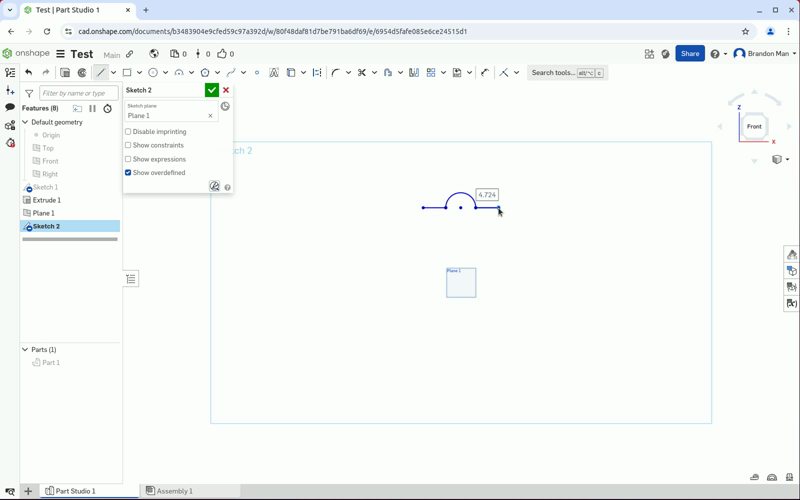
key(a)
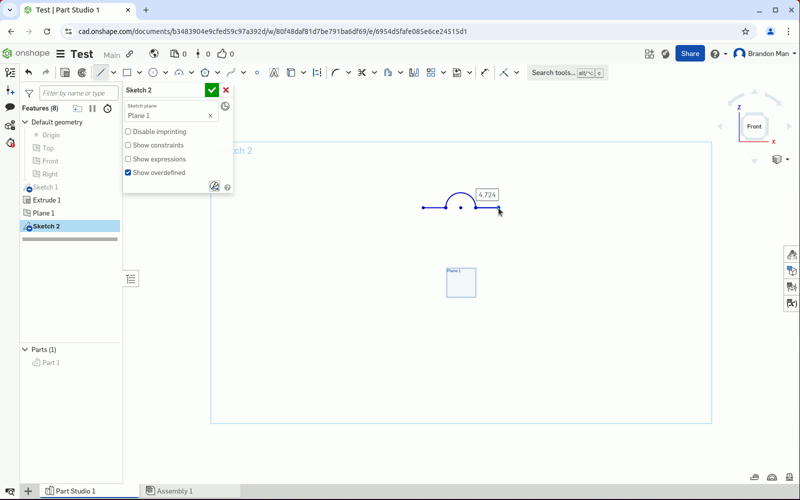
mouse_move(498, 207)
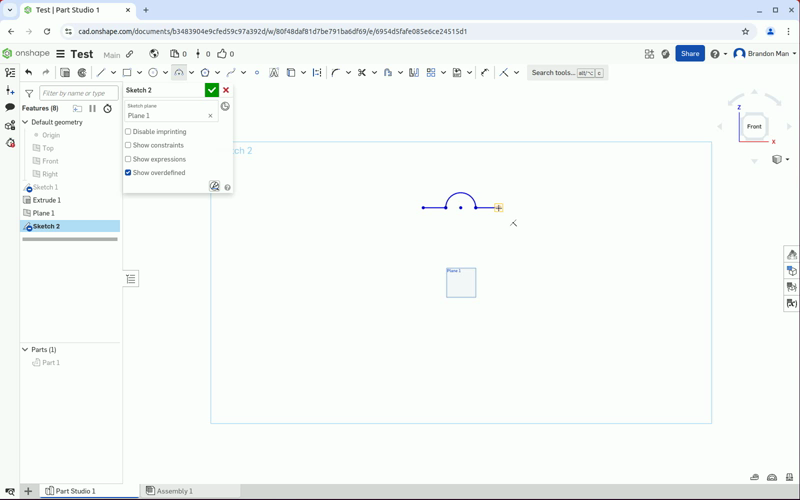
click(498, 207)
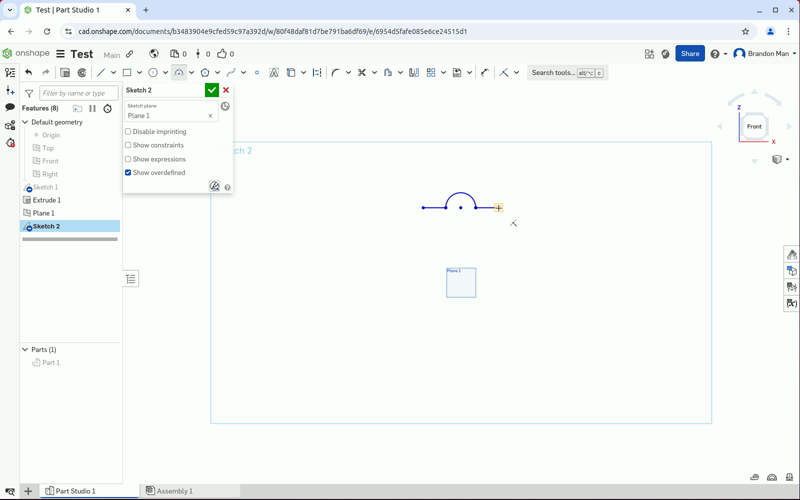
mouse_move(423, 207)
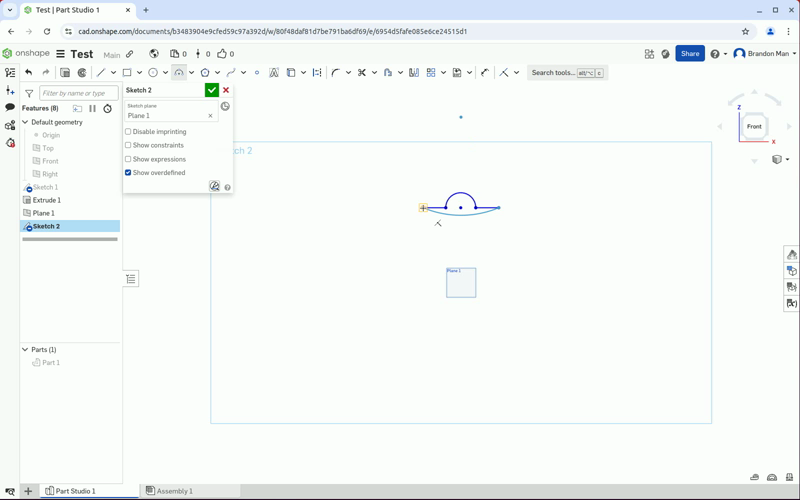
click(423, 207)
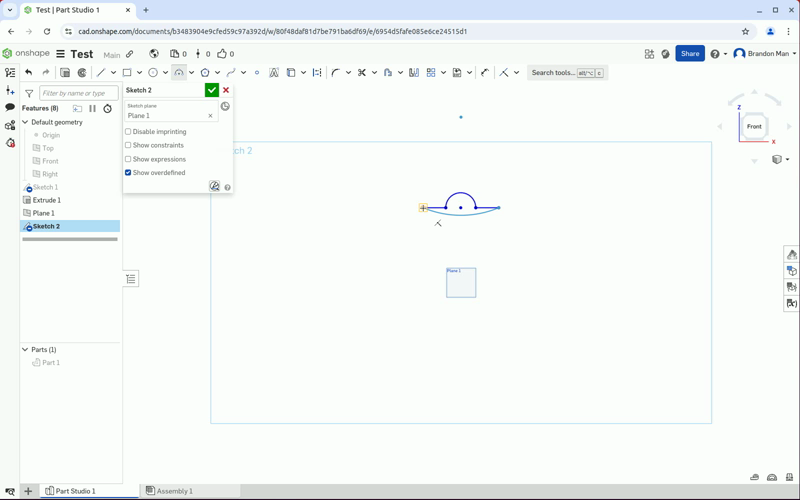
key_down(shift)
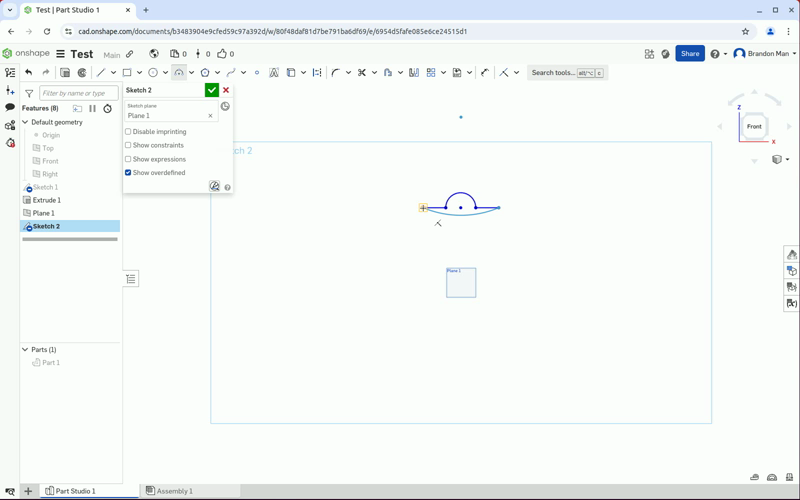
mouse_move(461, 170)
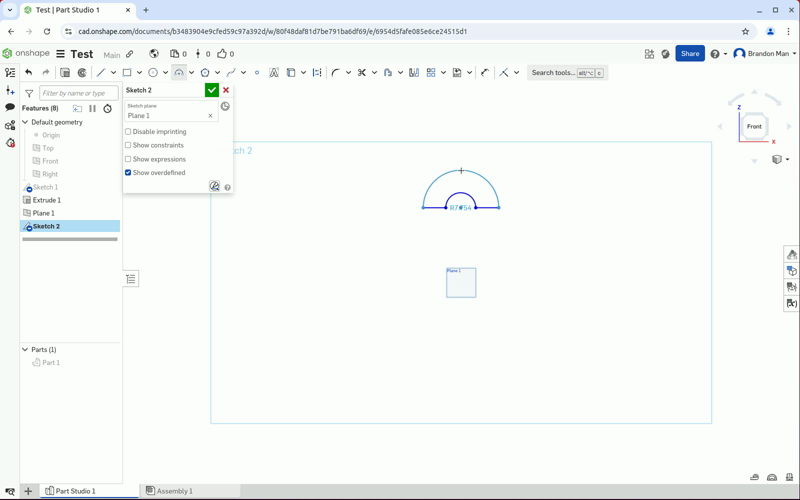
click(461, 170)
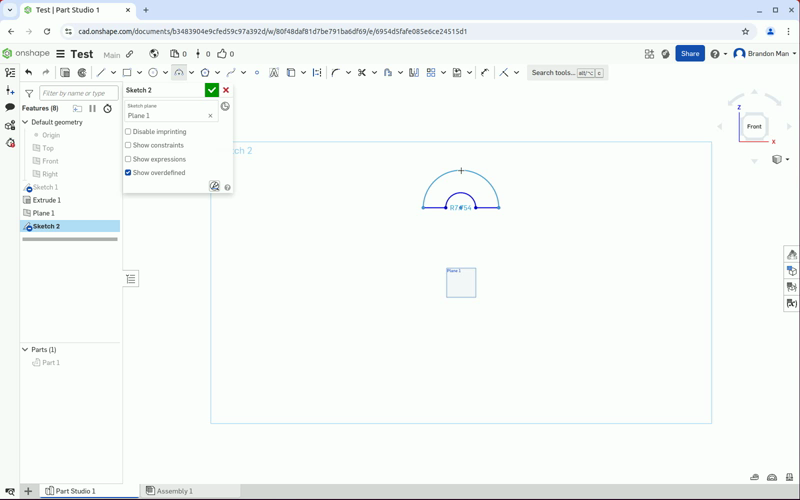
key_up(shift)
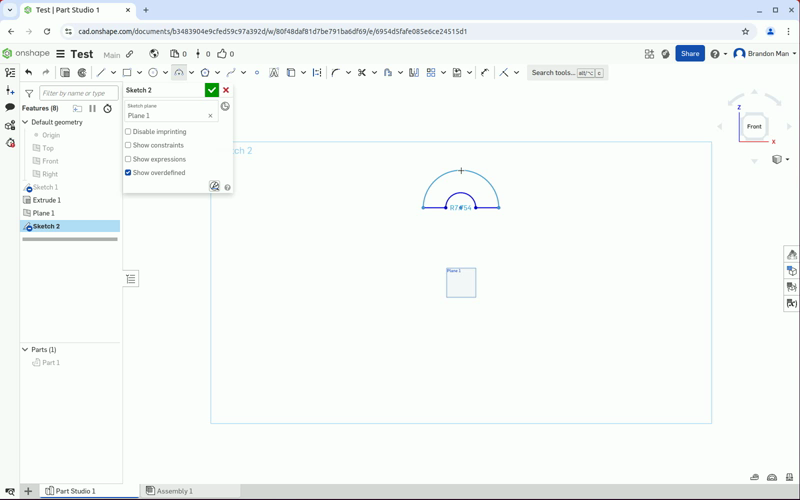
key(esc)
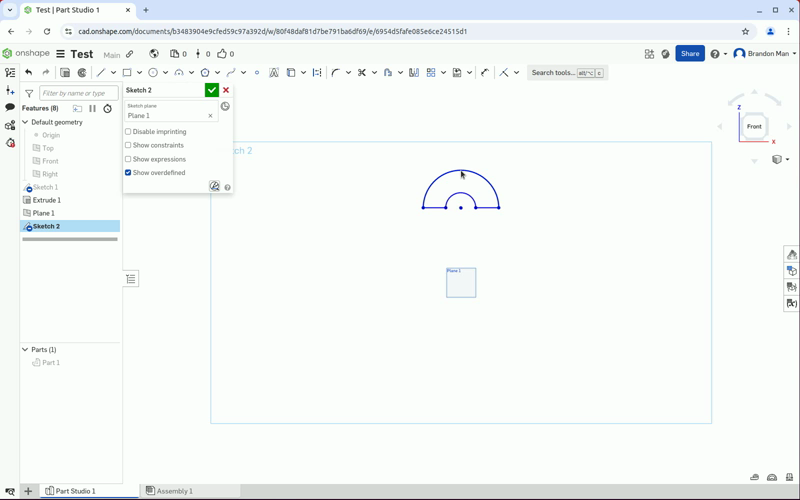
mouse_move(453, 186)
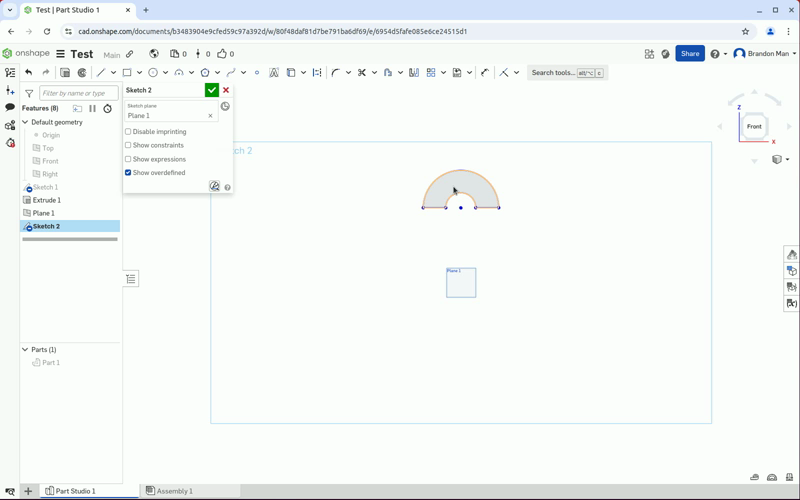
scroll(6)
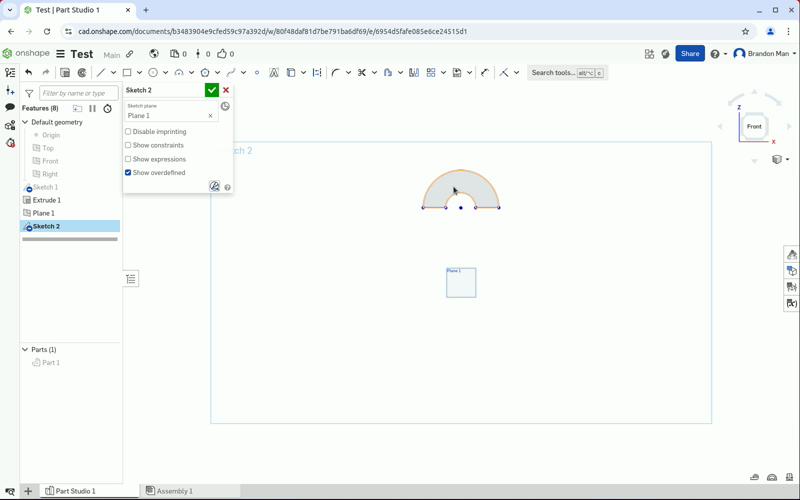
scroll(6)
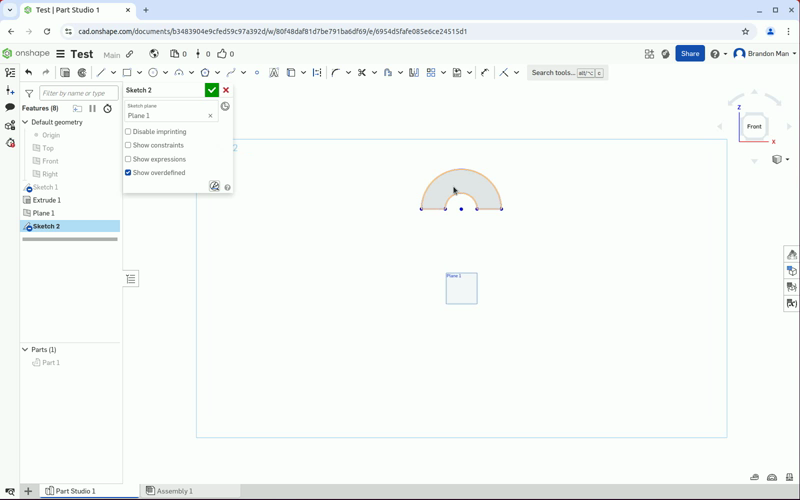
scroll(6)
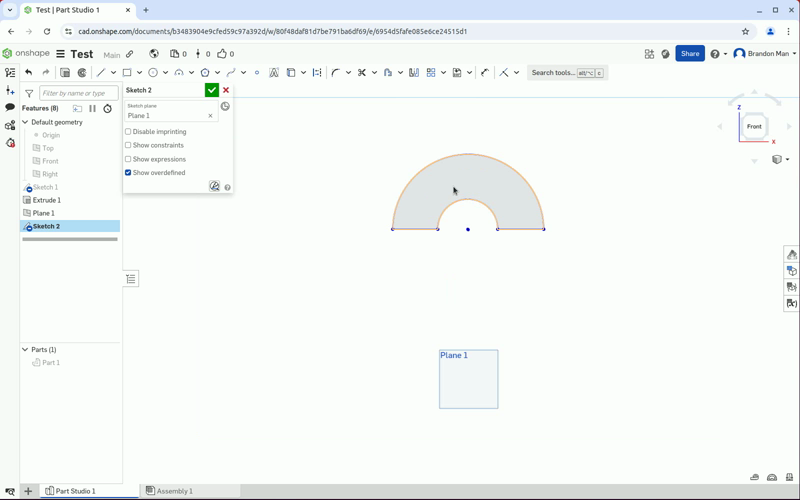
scroll(6)
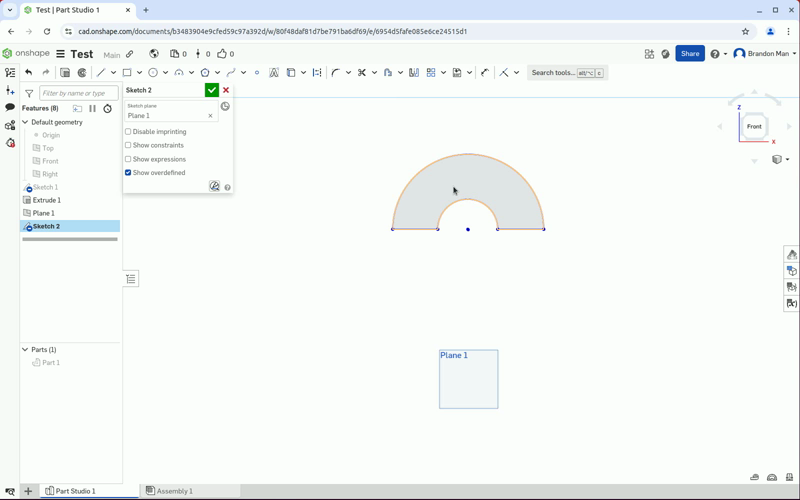
scroll(6)
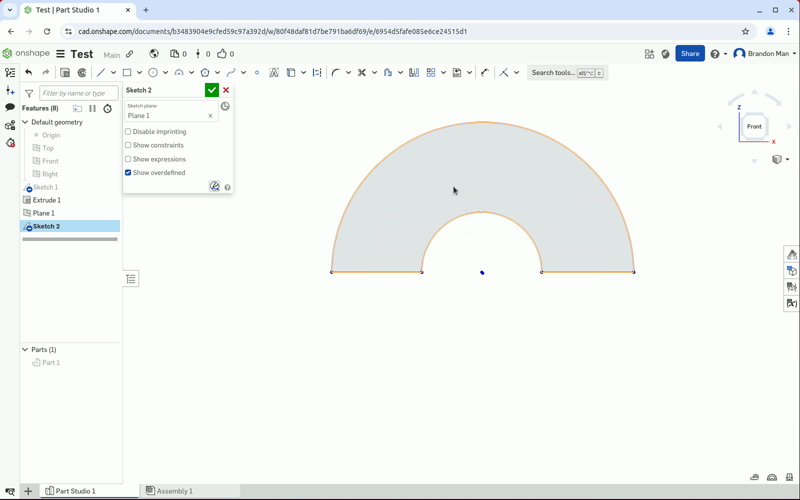
scroll(6)
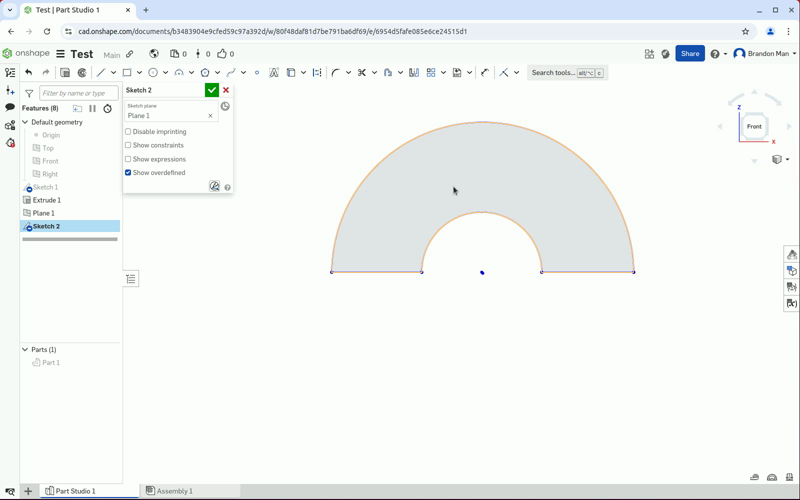
scroll(6)
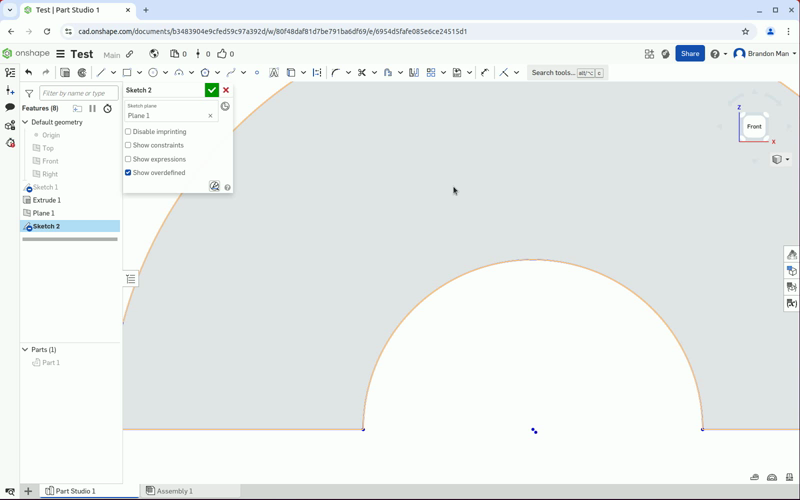
click(453, 186)
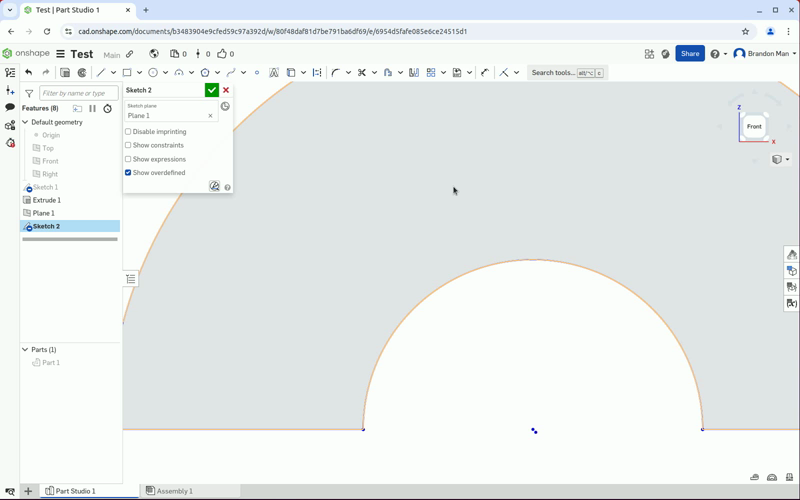
scroll(-6)
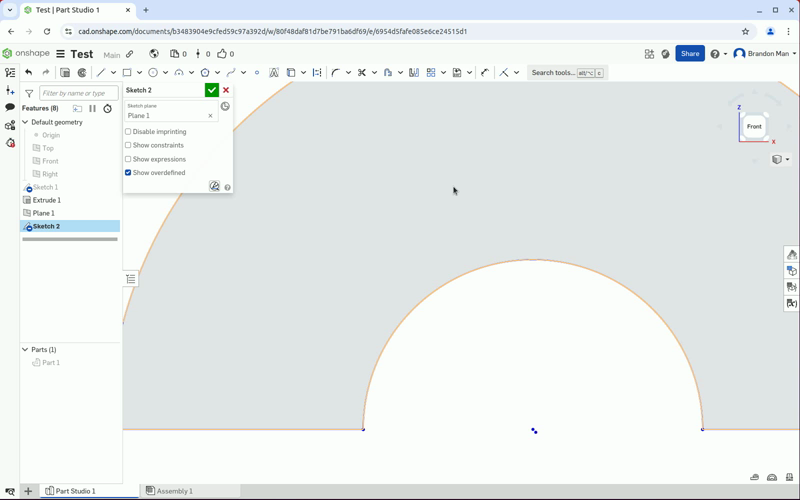
scroll(-6)
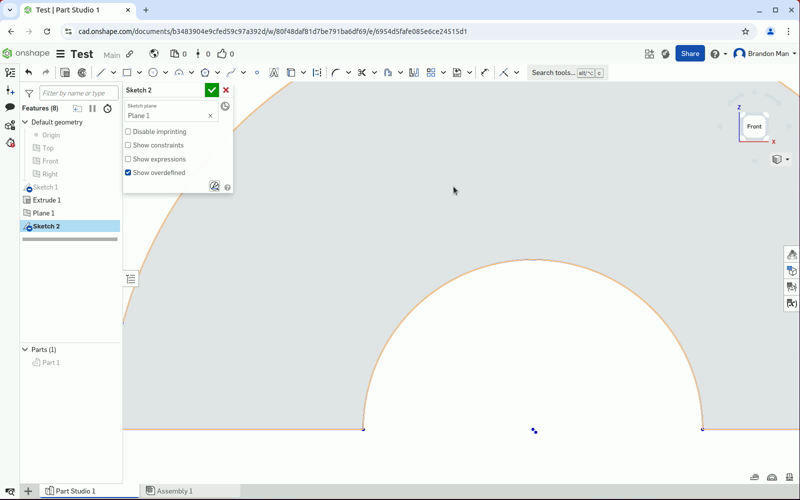
scroll(-6)
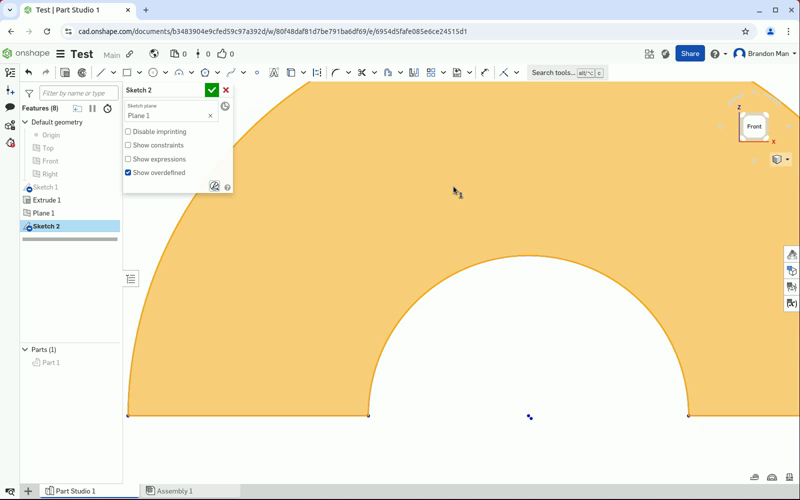
scroll(-6)
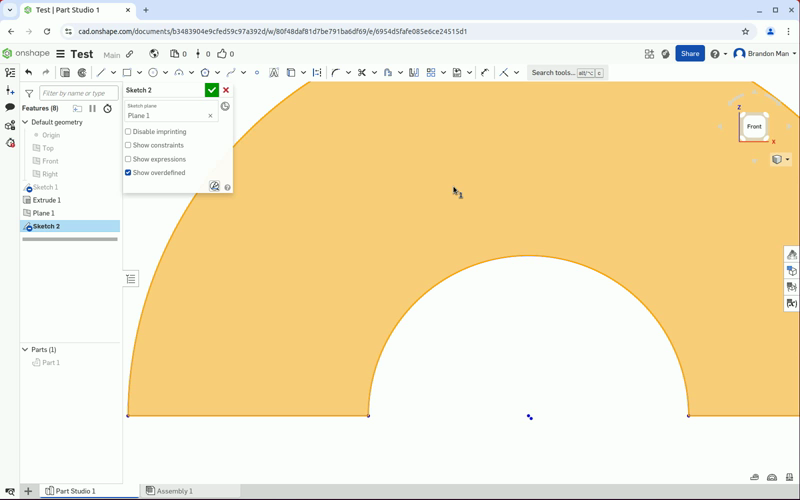
scroll(-6)
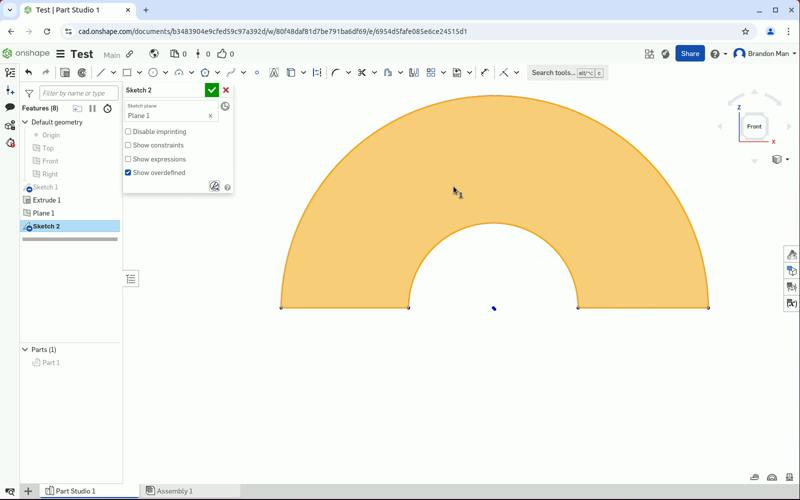
scroll(-6)
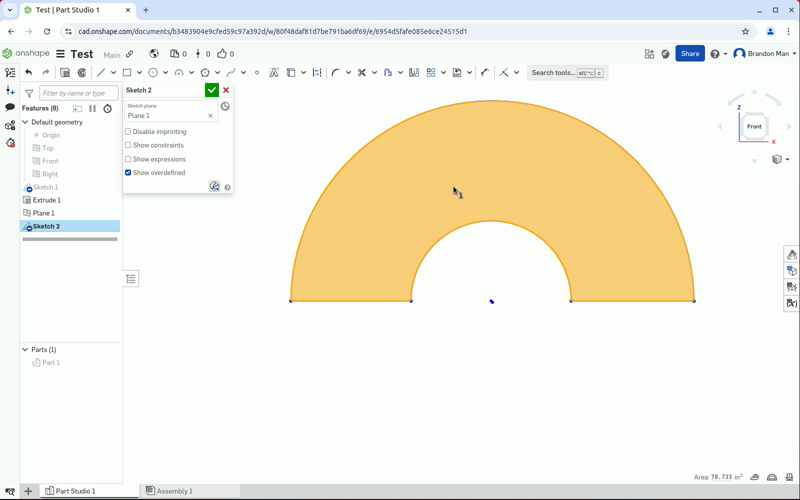
scroll(-6)
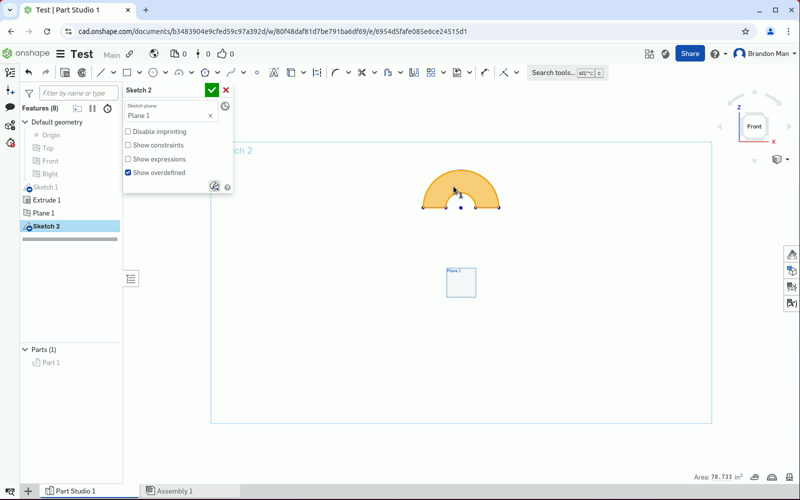
mouse_move(73, 352)
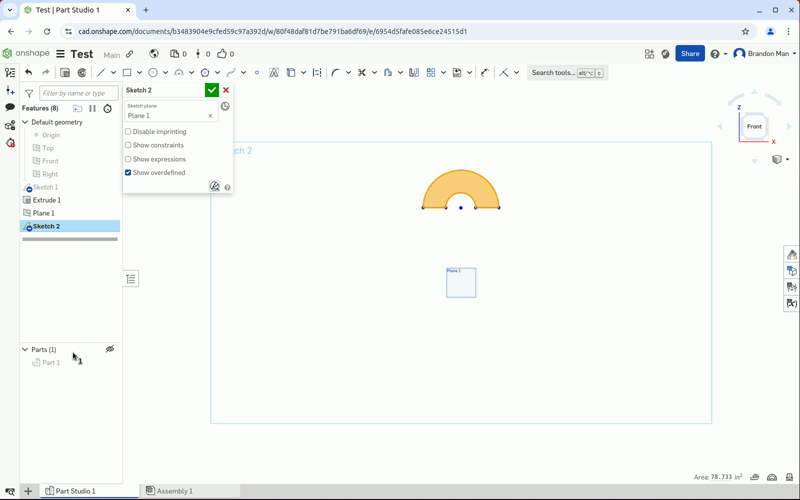
key(shift+y)
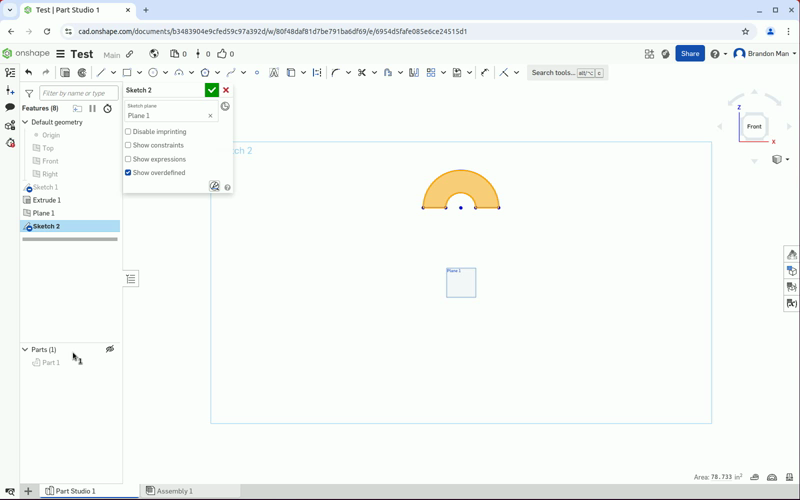
key(shift+e)
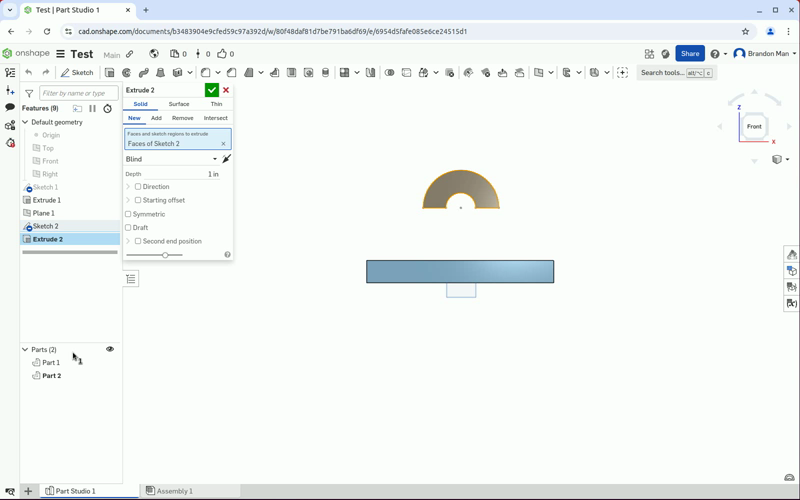
mouse_move(143, 106)
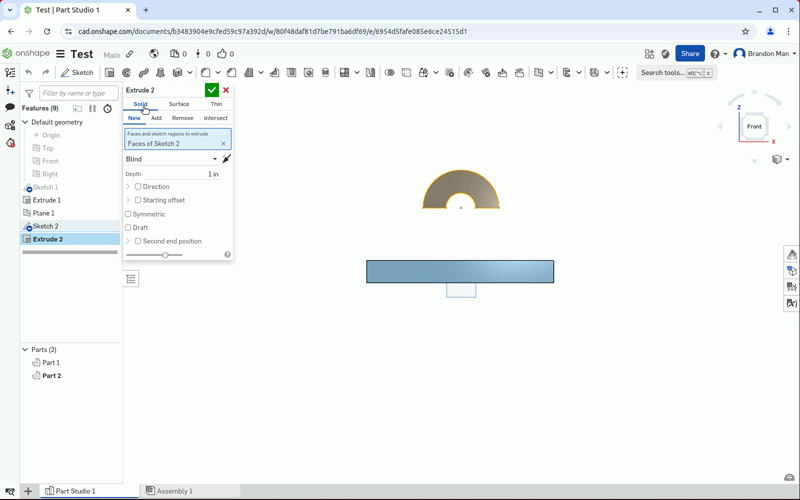
click(143, 106)
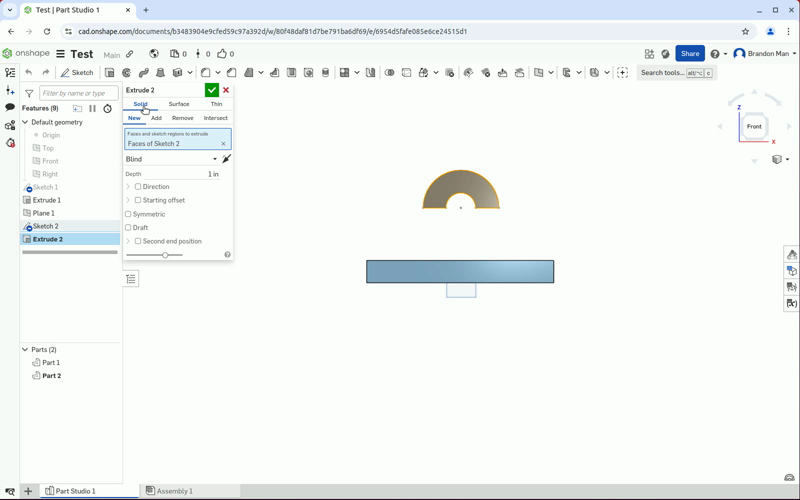
mouse_move(137, 120)
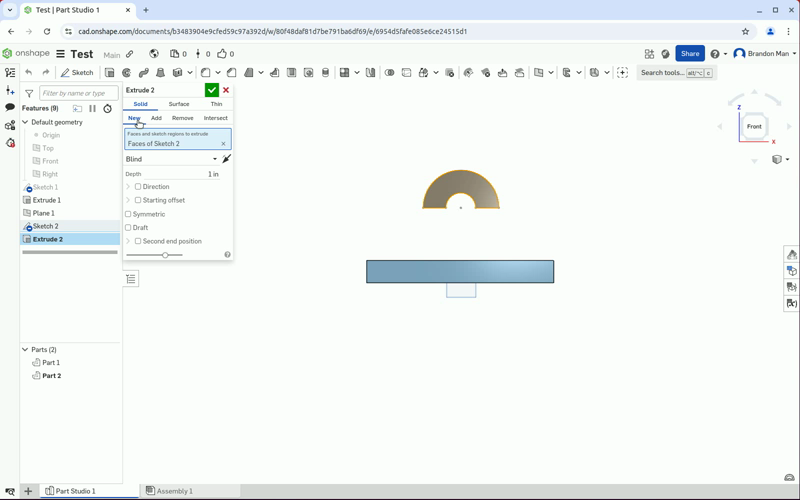
click(137, 120)
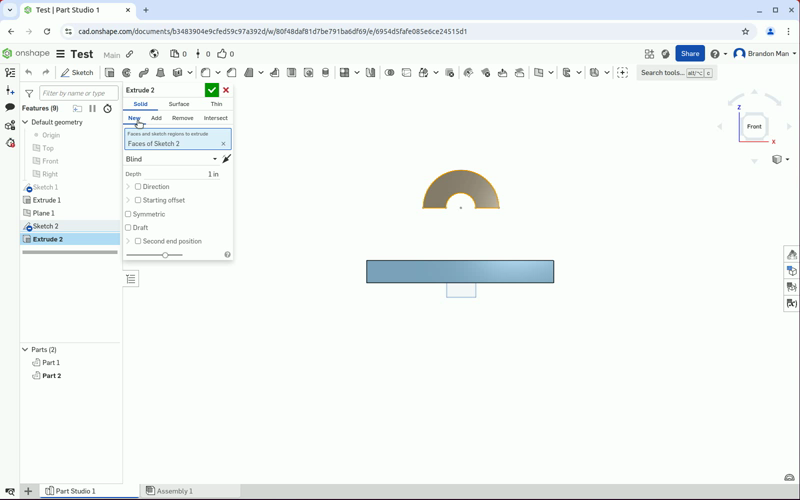
key(tab, 4)
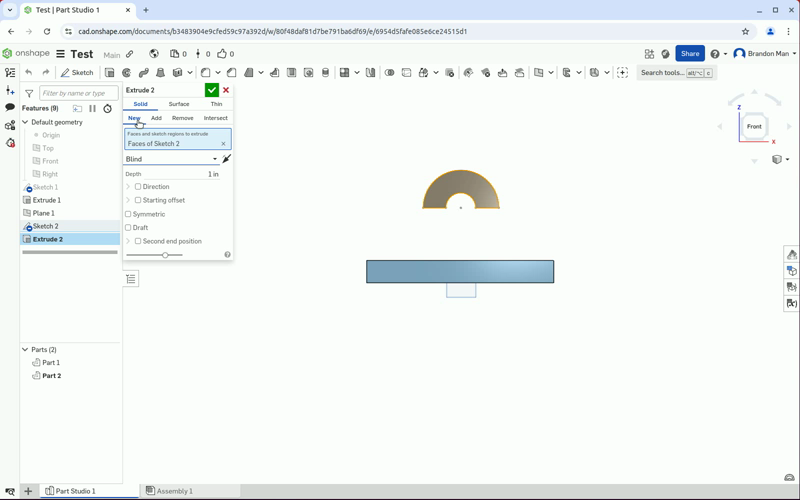
text(-4.574)
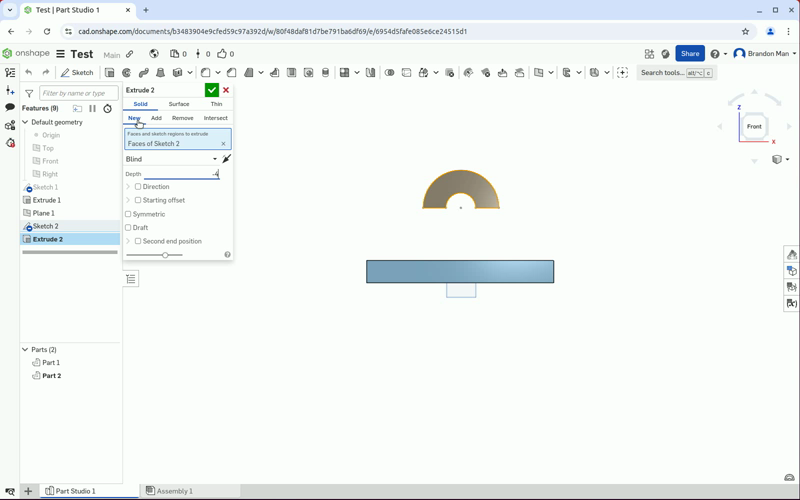
key(enter)
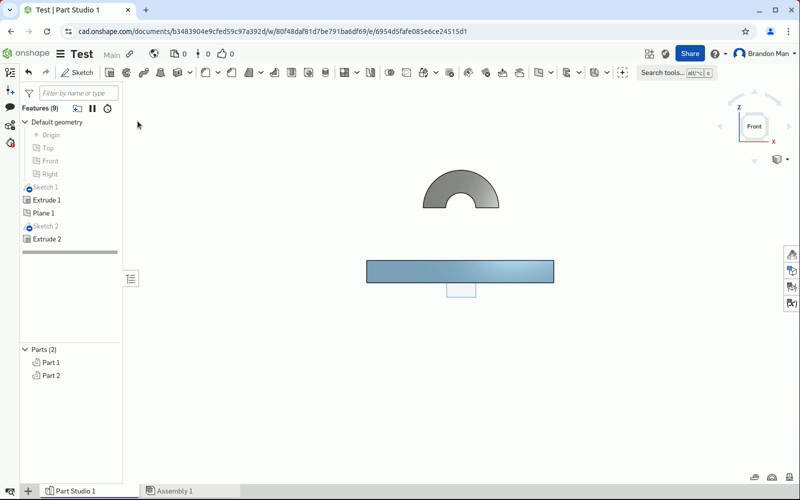
key(shift+h)
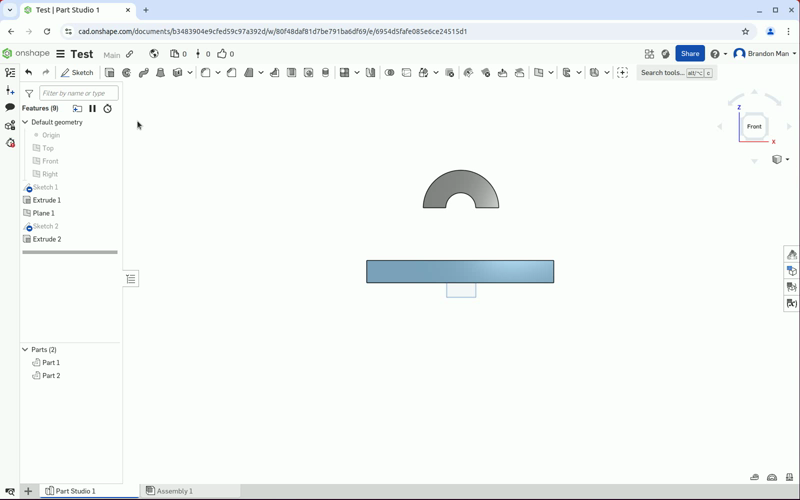
key(shift+h)
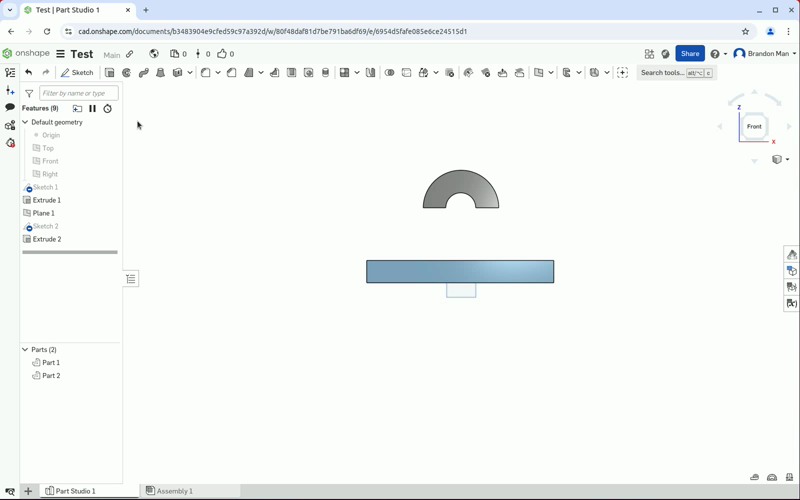
mouse_move(73, 189)
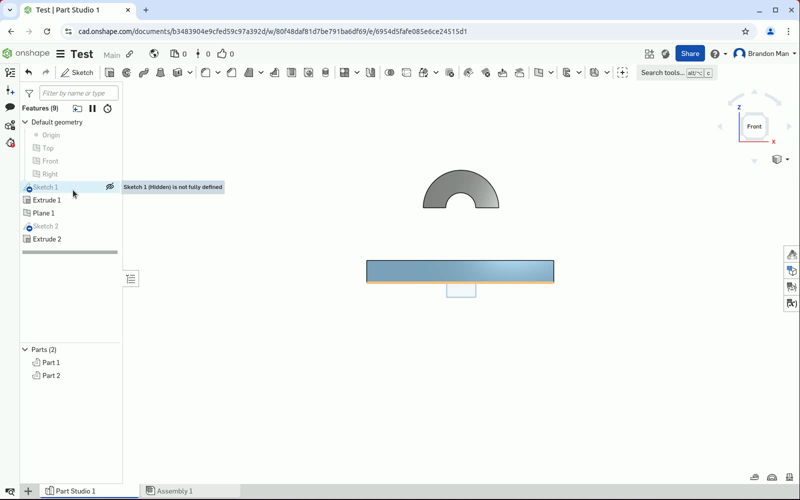
click(73, 189)
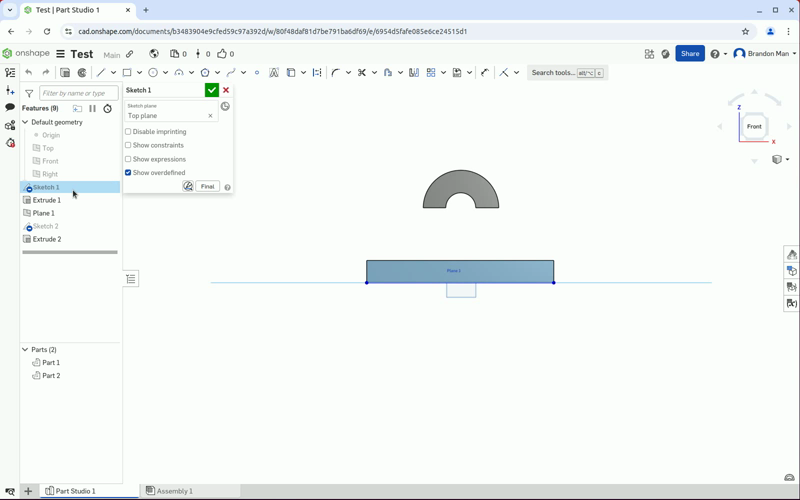
mouse_move(229, 92)
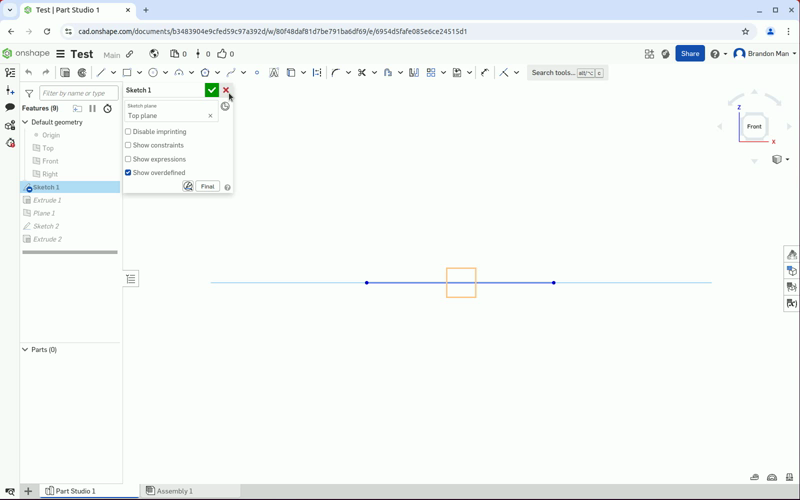
click(229, 92)
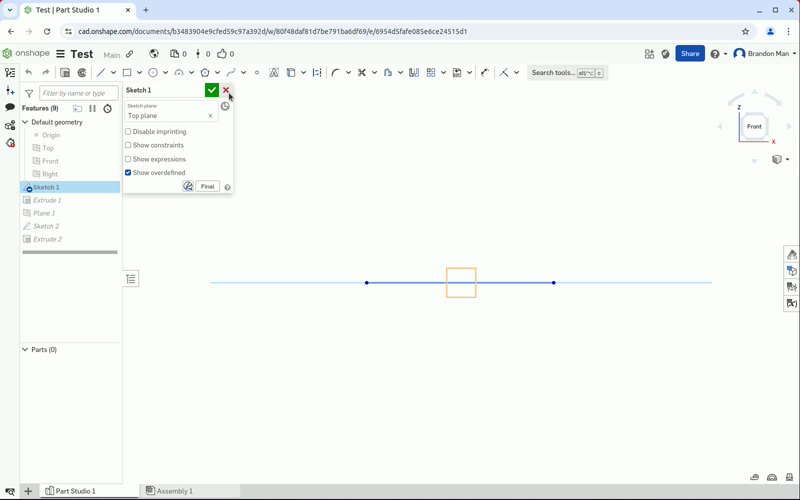
key(shift+s)
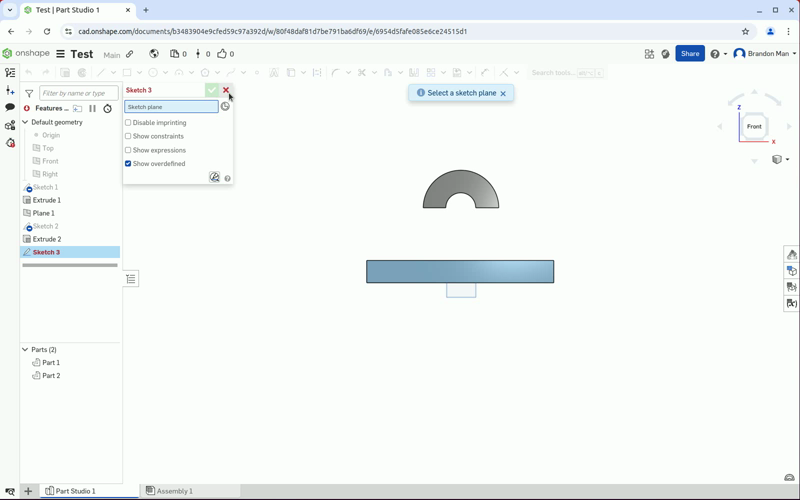
mouse_move(73, 215)
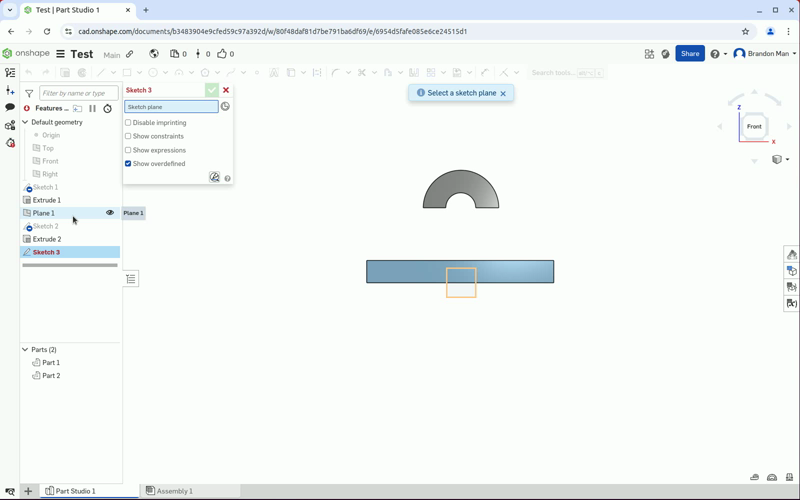
click(73, 215)
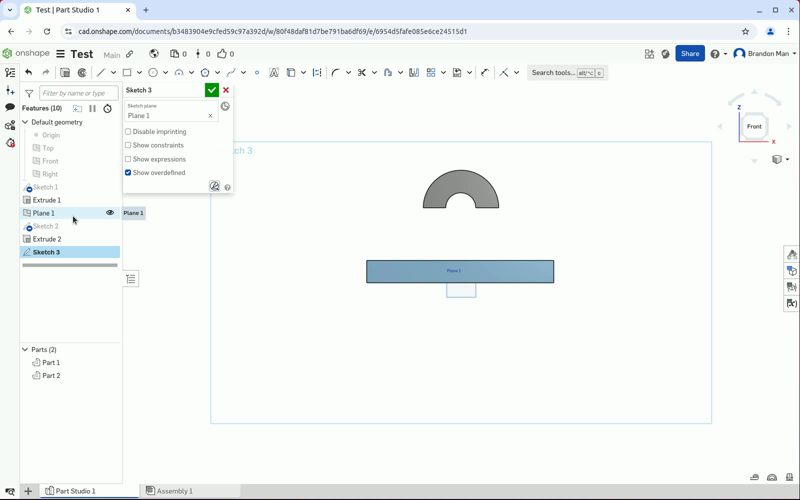
mouse_move(73, 352)
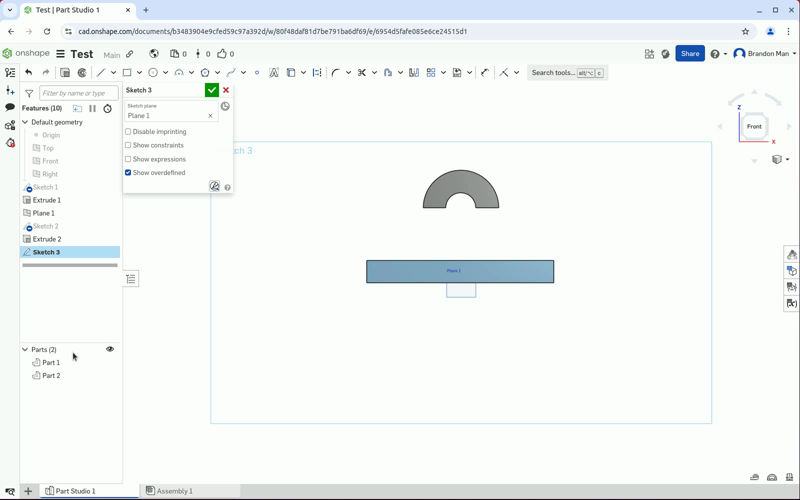
key(y)
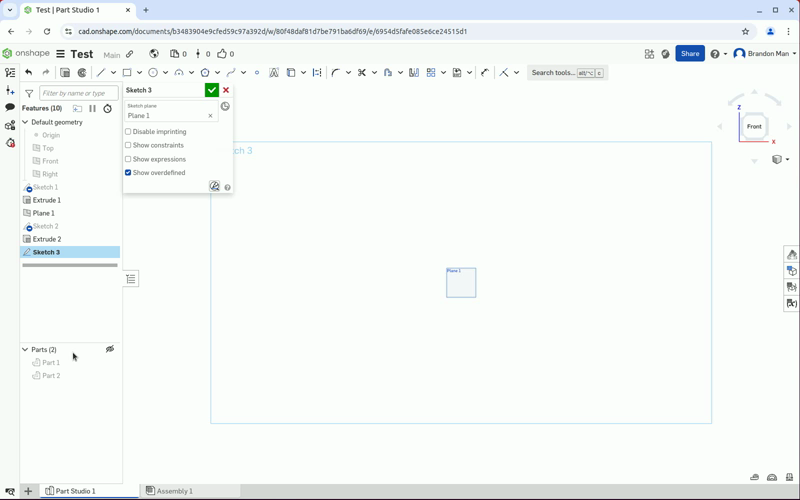
key(a)
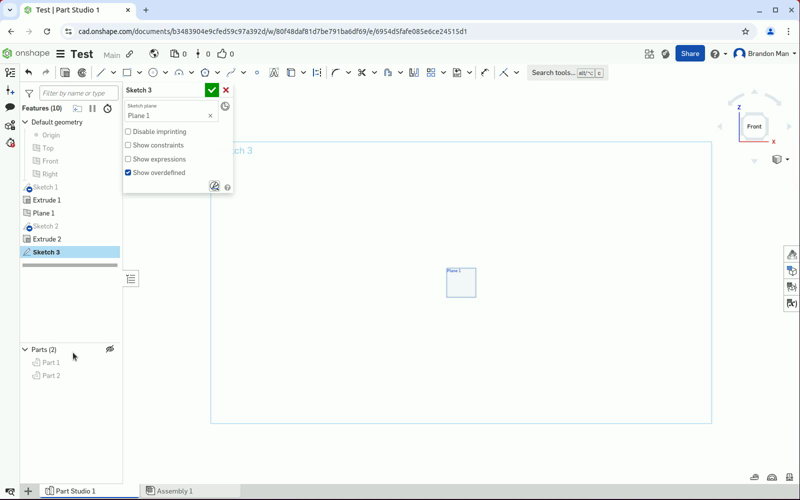
key_down(shift)
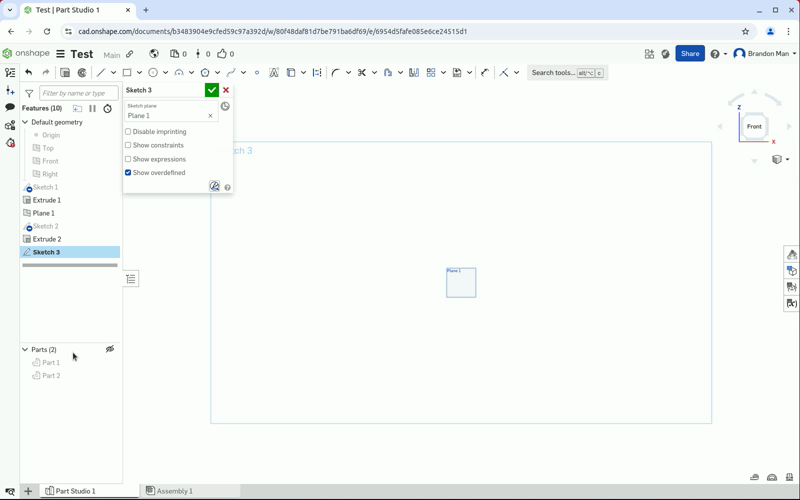
mouse_move(423, 207)
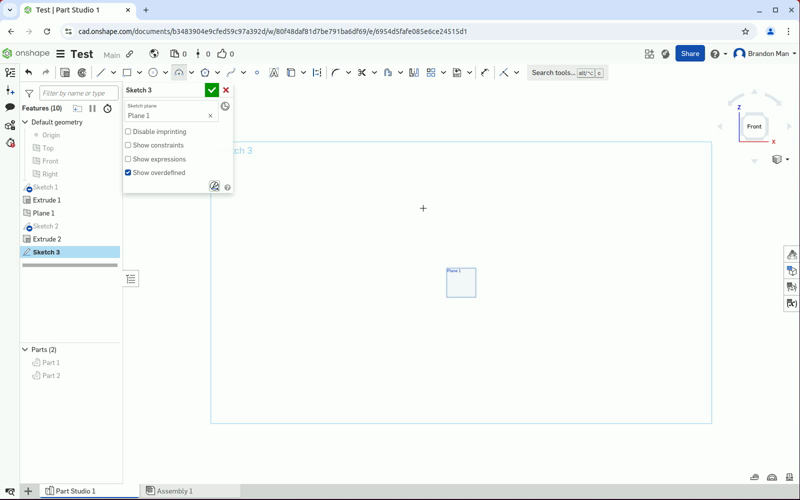
click(423, 207)
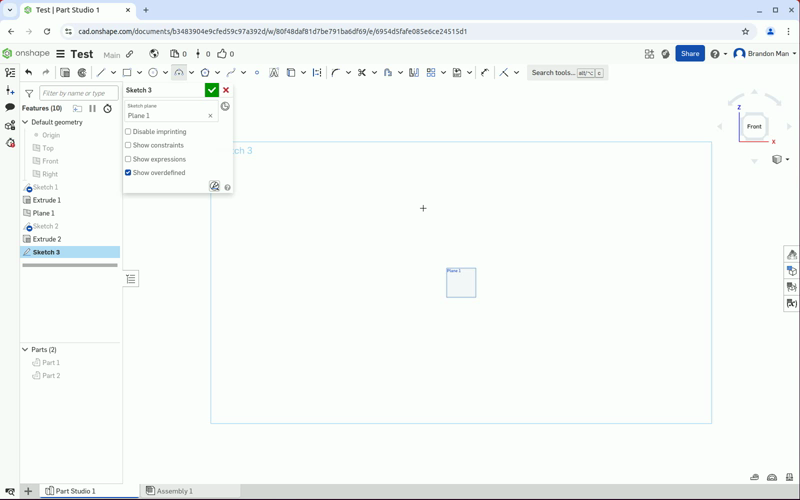
key_up(shift)
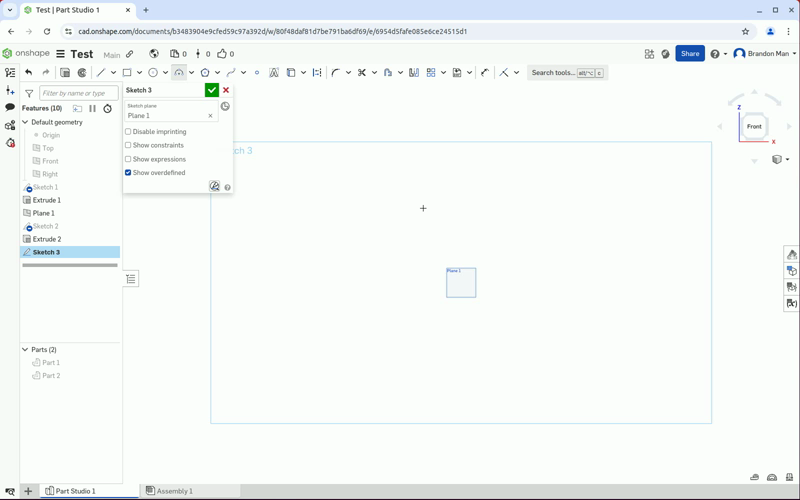
key_down(shift)
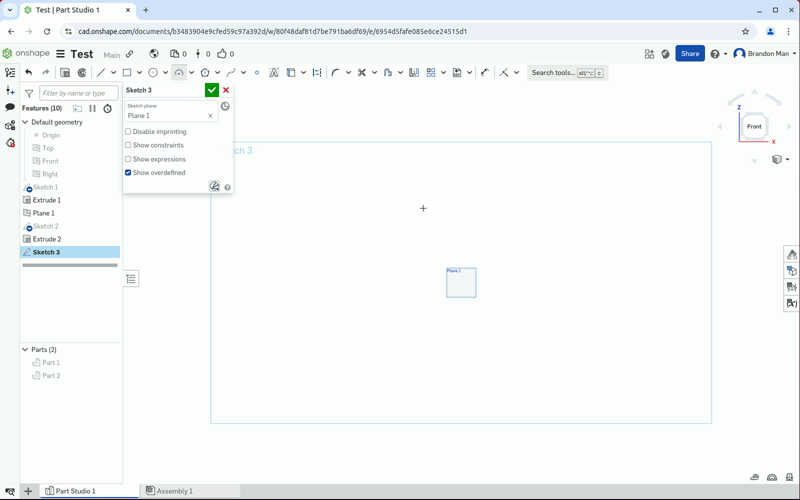
mouse_move(498, 207)
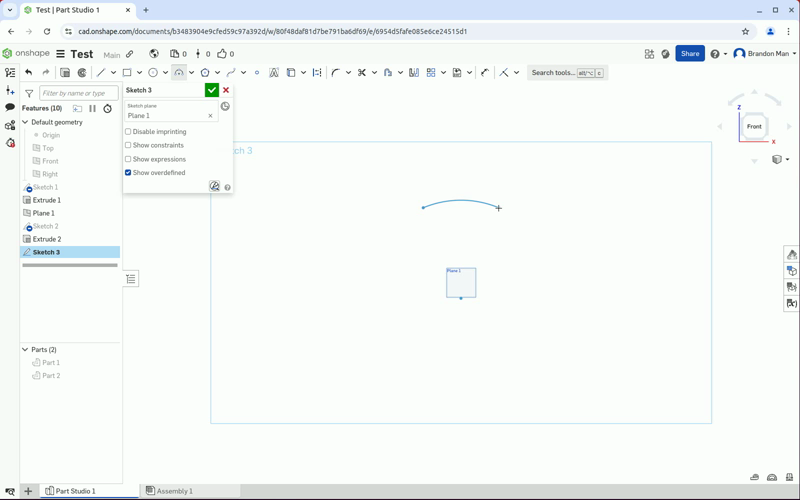
click(498, 207)
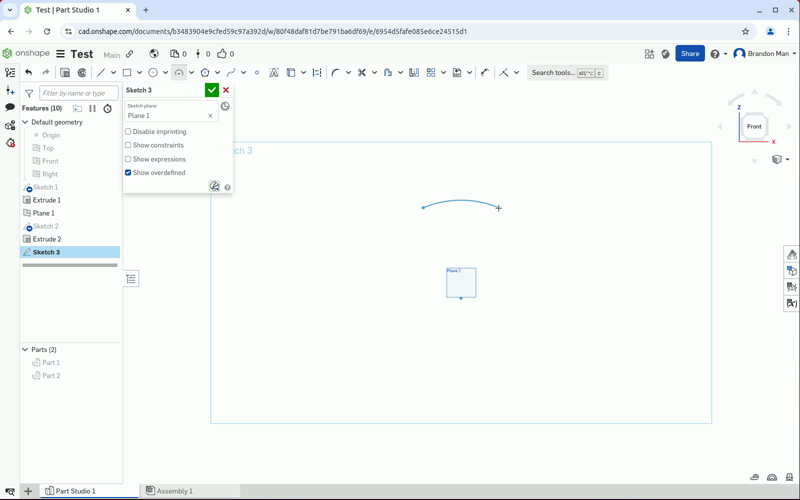
mouse_move(461, 245)
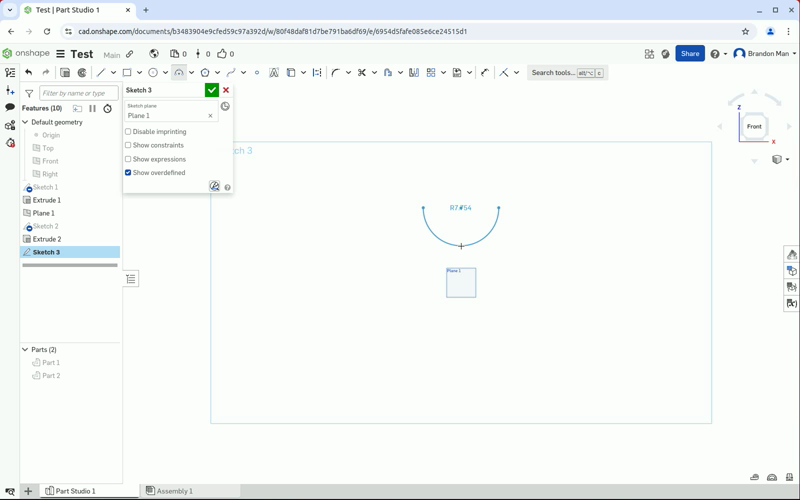
click(461, 245)
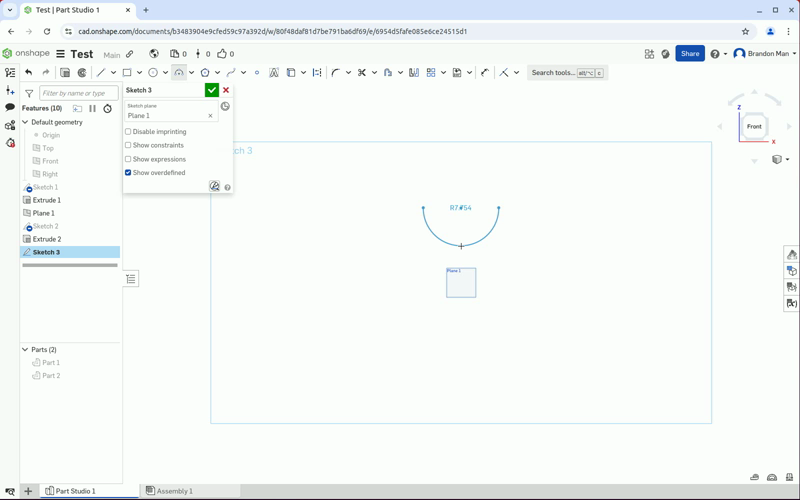
key_up(shift)
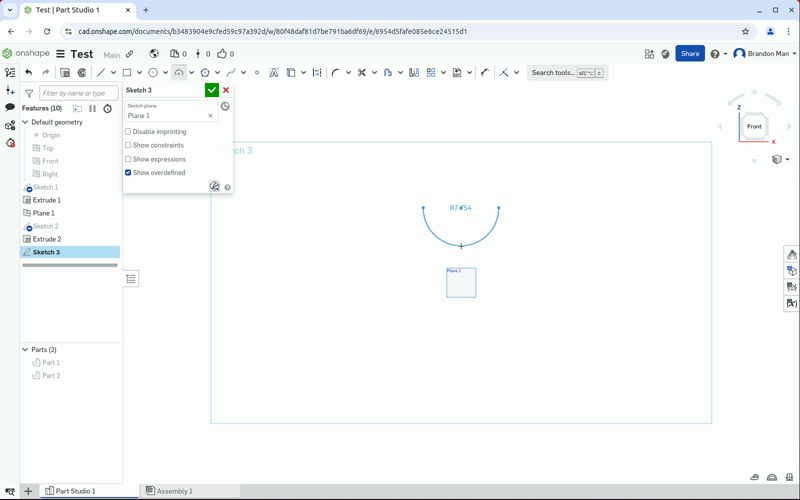
key(esc)
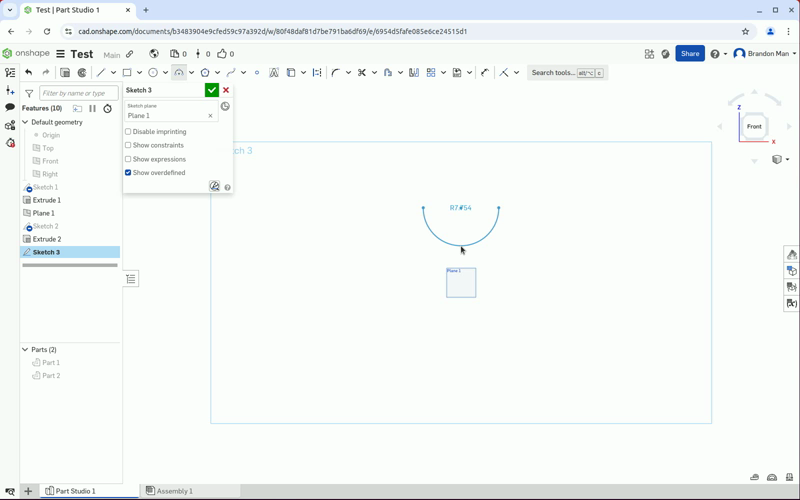
key(l)
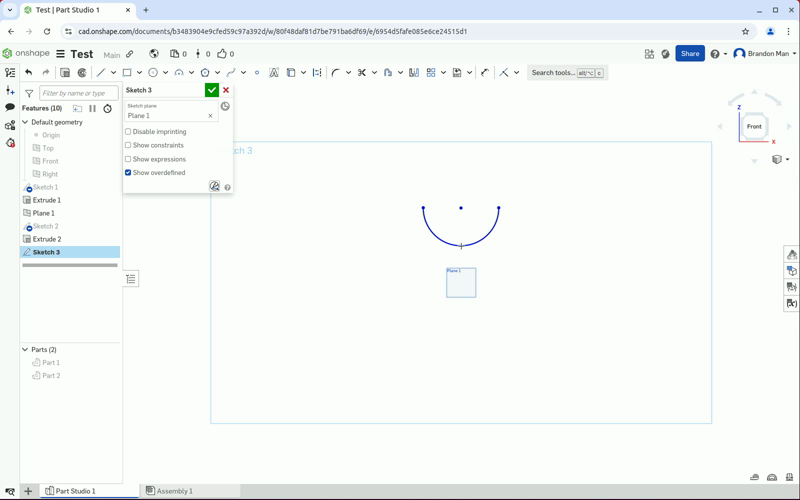
mouse_move(498, 207)
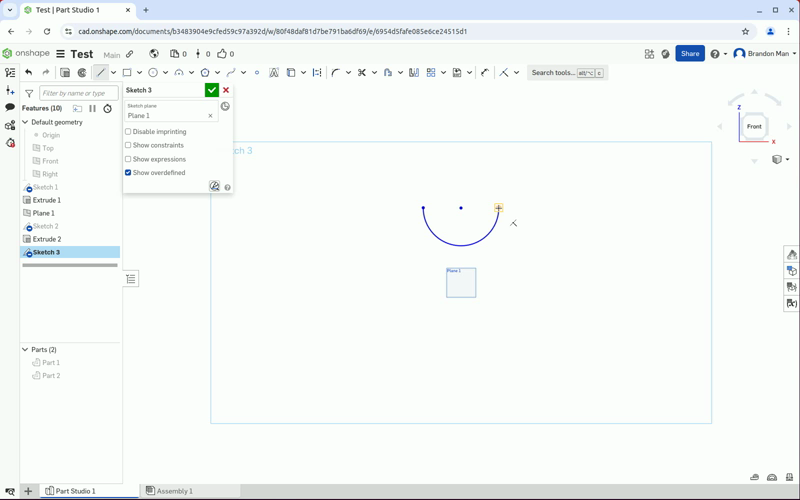
click(498, 207)
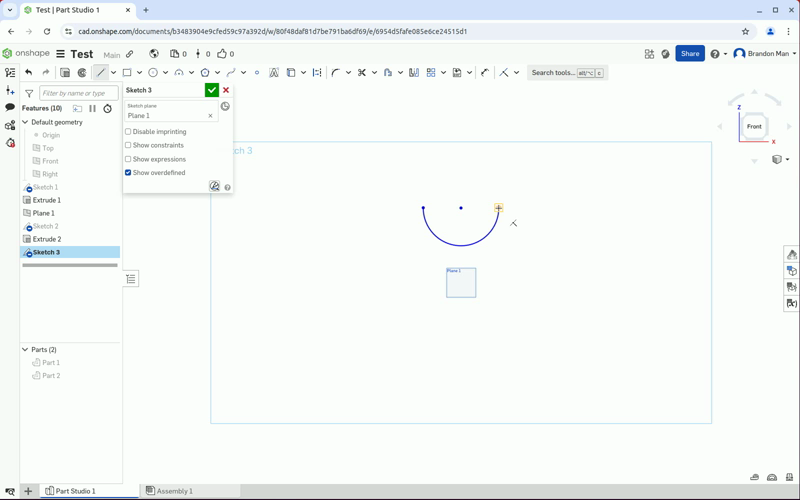
key_down(shift)
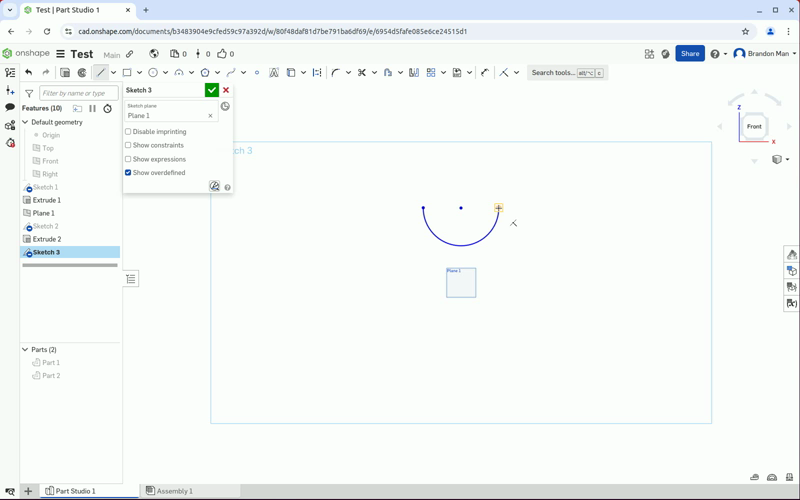
mouse_move(528, 207)
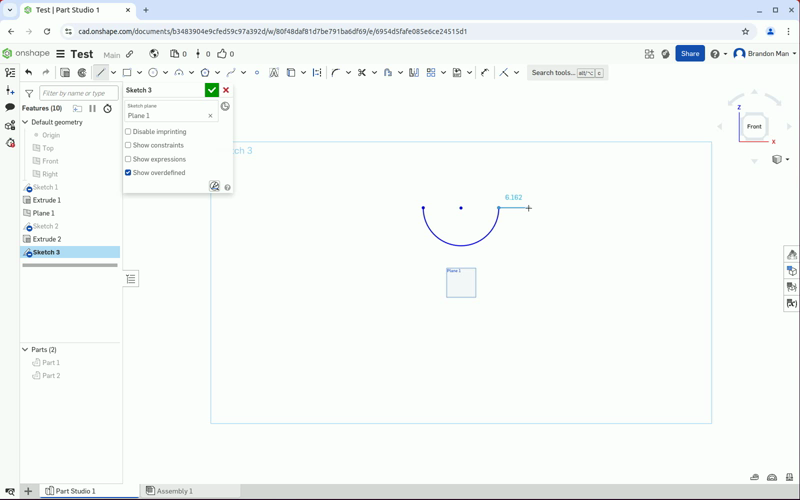
mouse_move(475, 207)
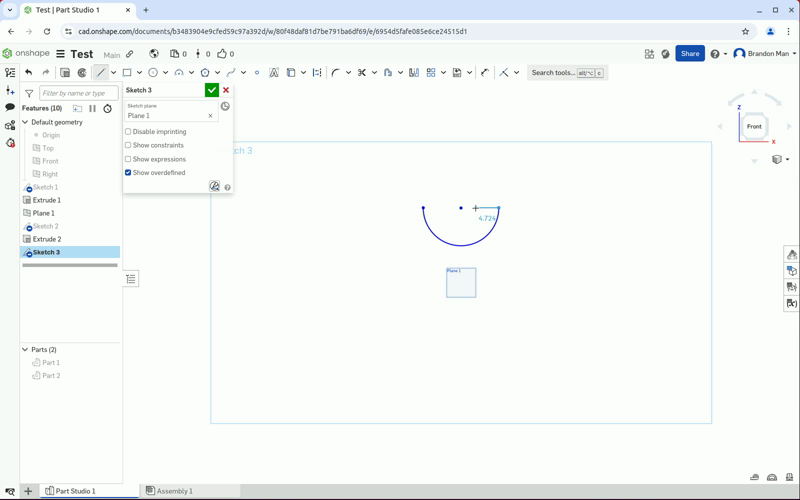
click(475, 207)
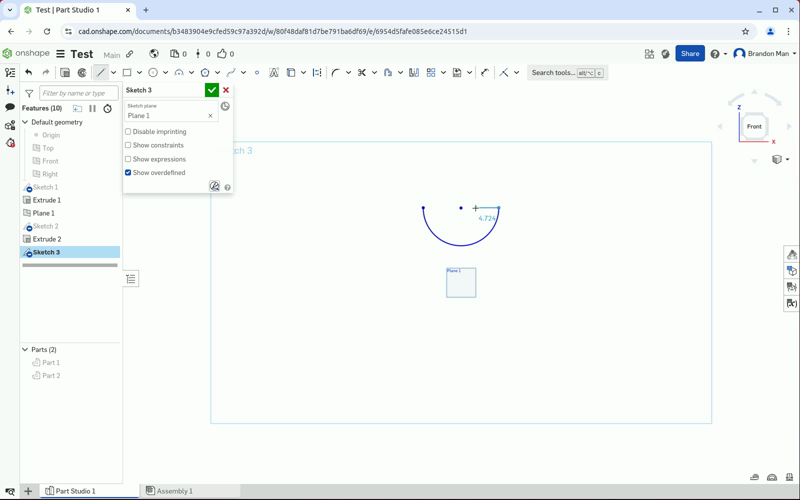
key_up(shift)
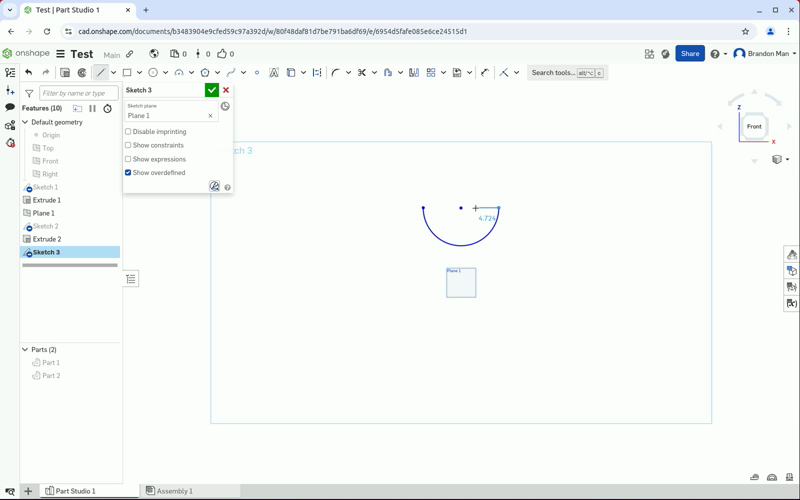
key(esc)
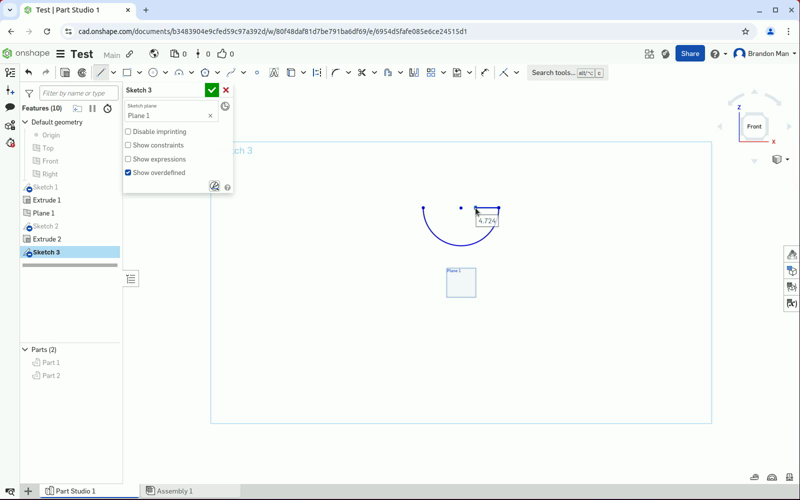
key(a)
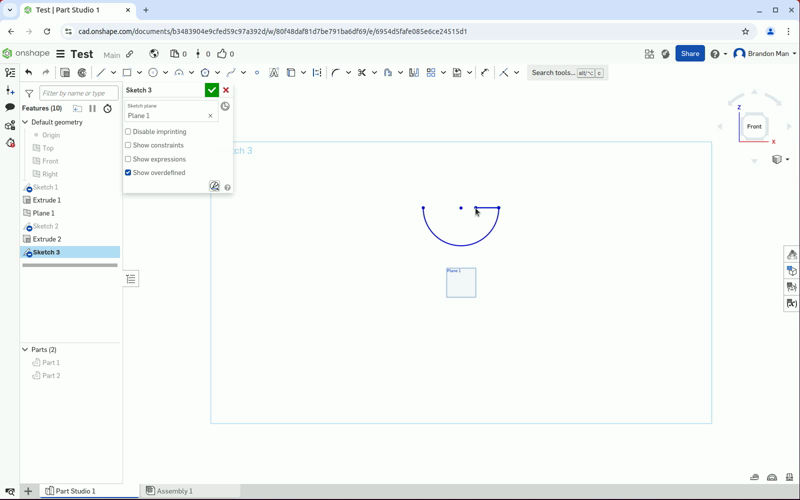
mouse_move(475, 207)
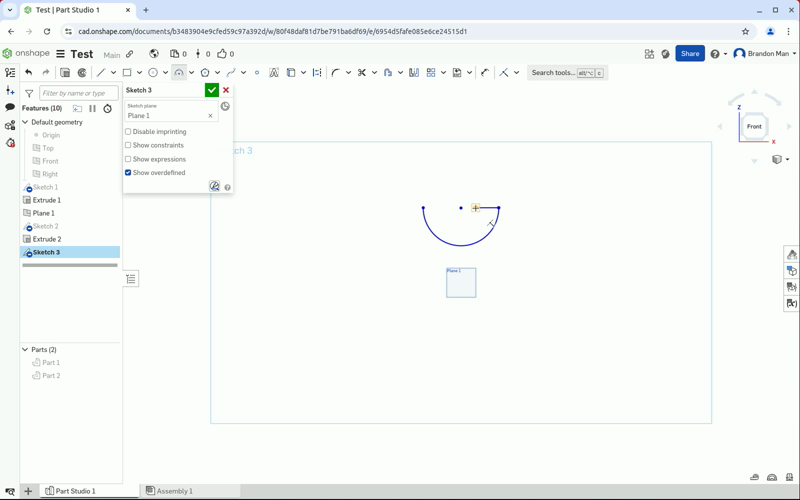
click(475, 207)
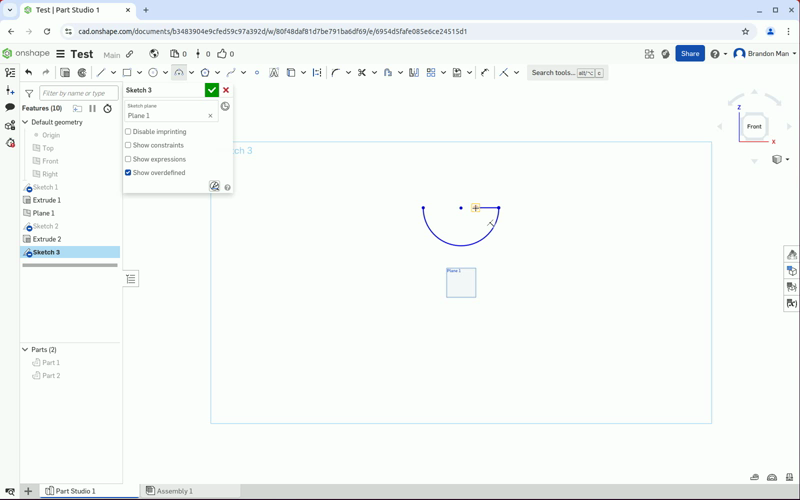
key_down(shift)
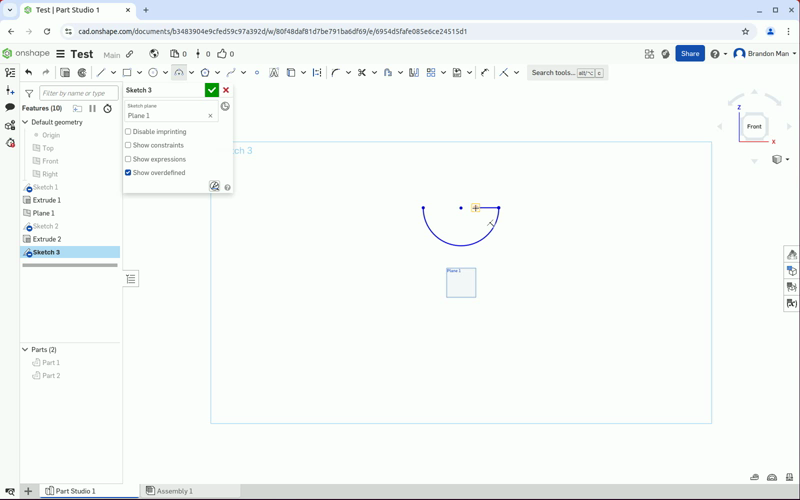
mouse_move(445, 207)
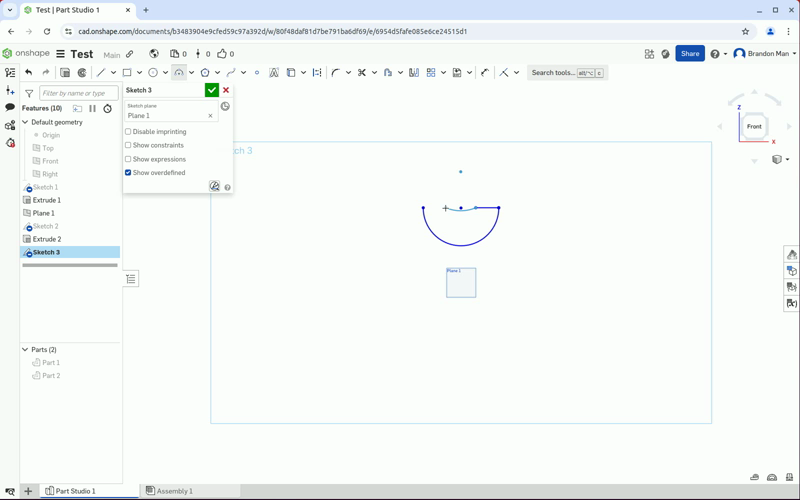
click(445, 207)
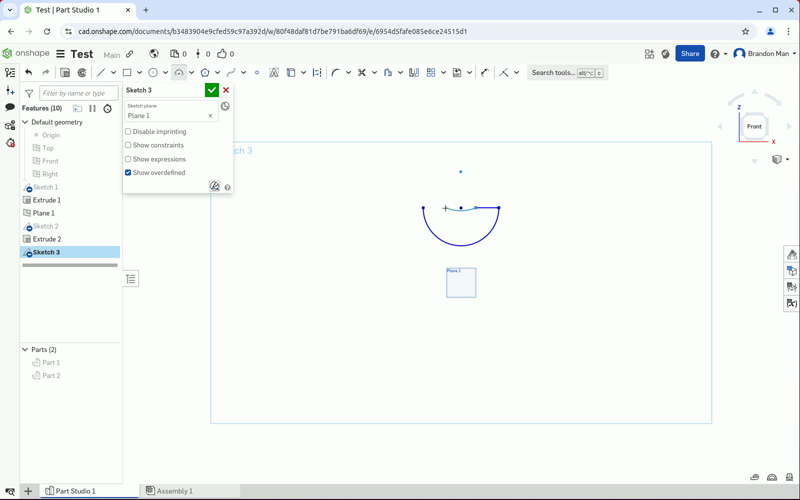
mouse_move(460, 222)
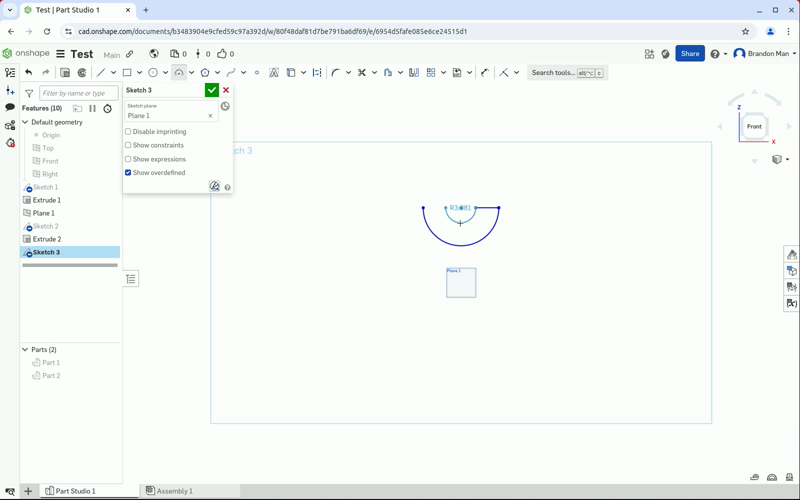
click(460, 222)
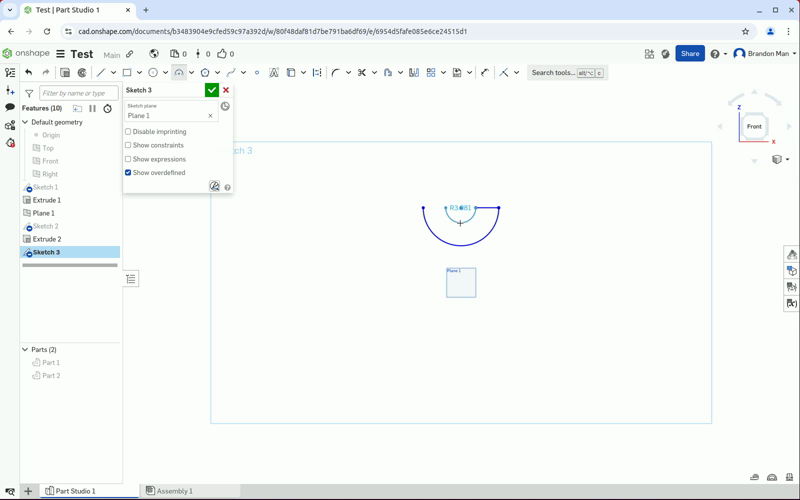
key_up(shift)
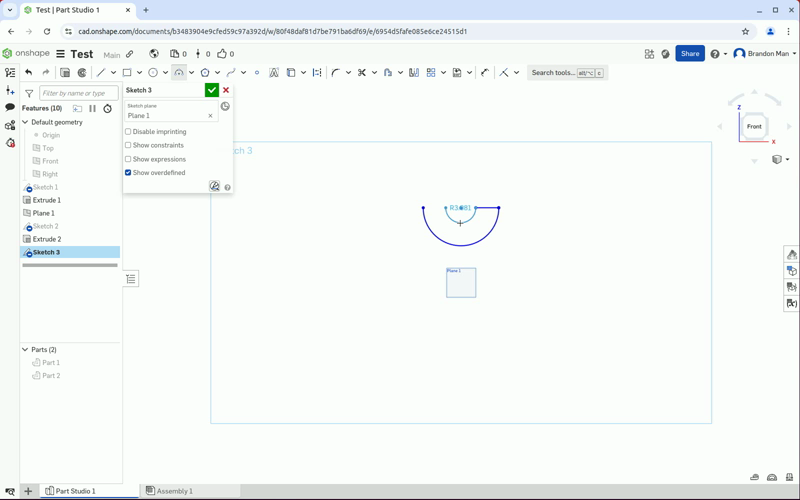
key(esc)
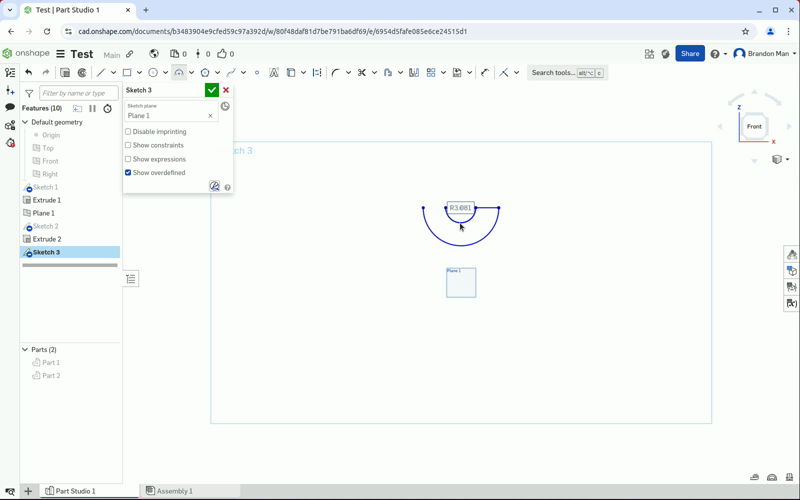
key(l)
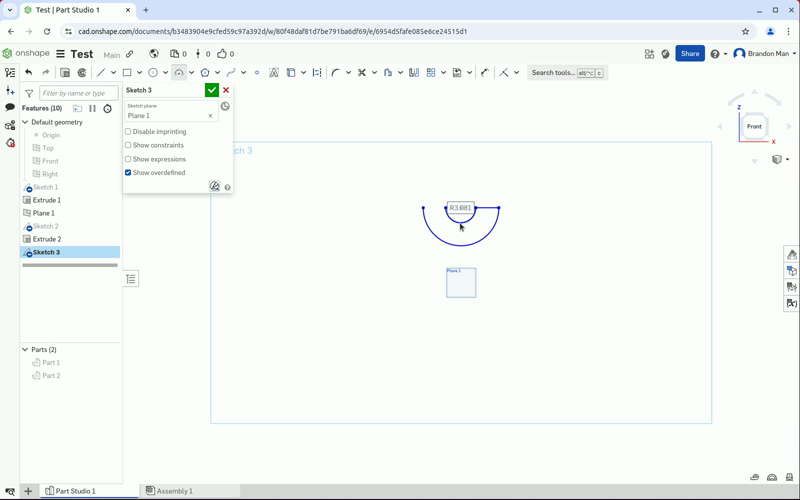
mouse_move(445, 207)
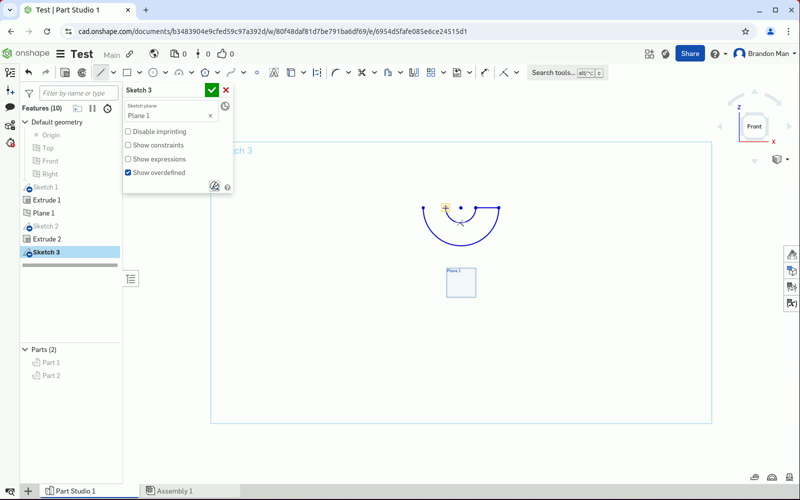
click(445, 207)
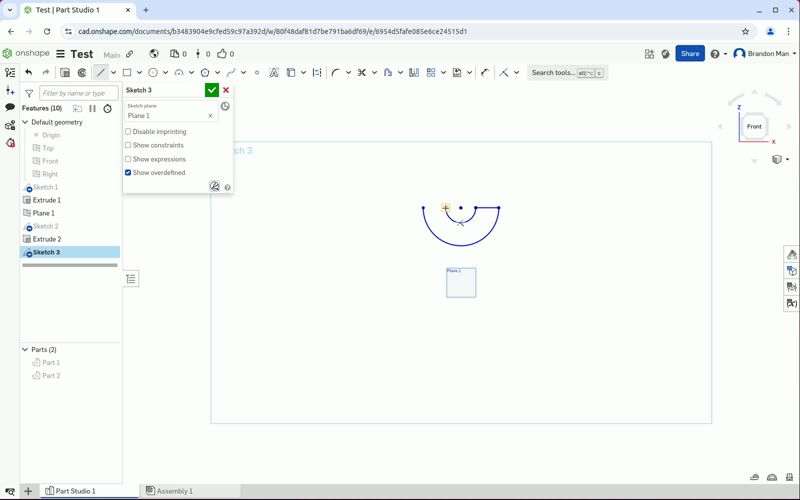
mouse_move(475, 207)
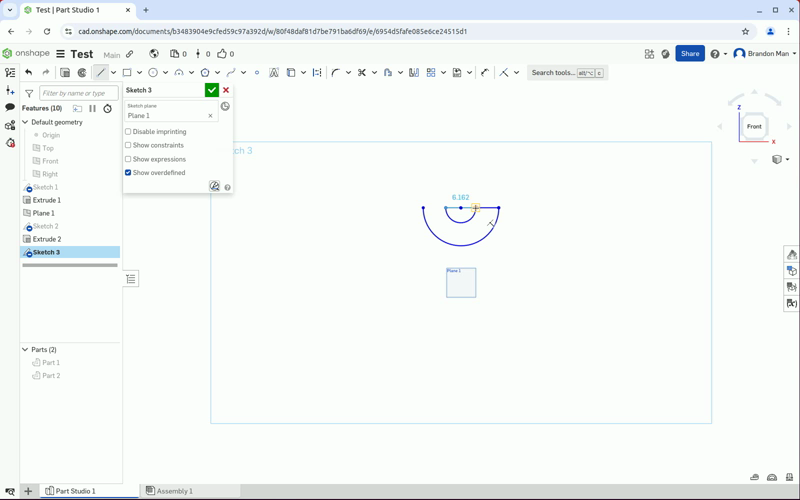
key_down(shift)
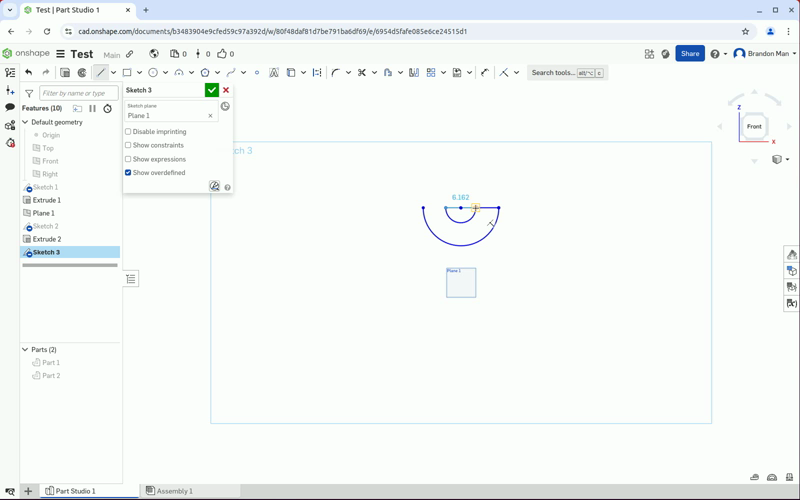
mouse_move(423, 207)
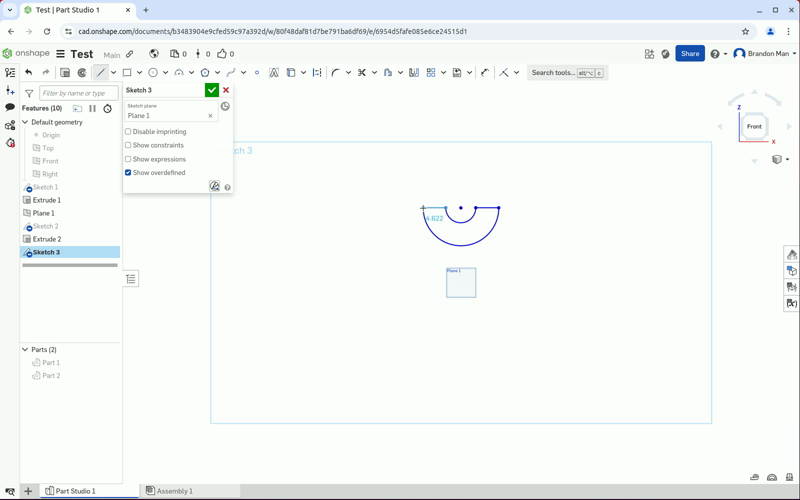
key_up(shift)
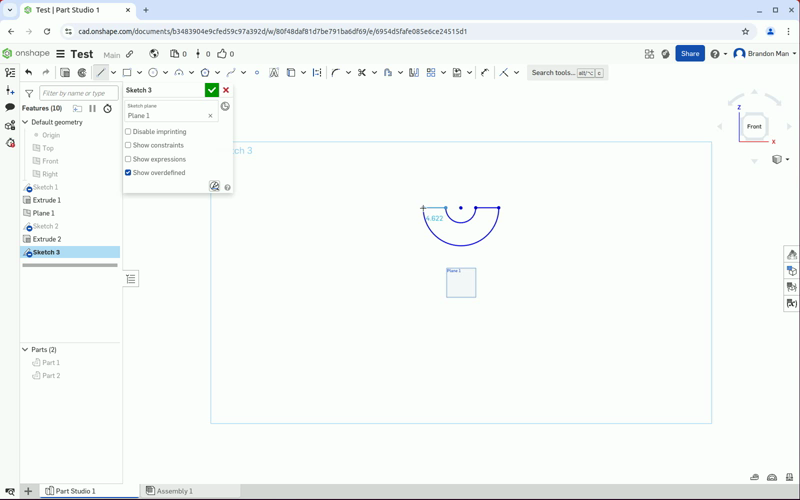
click(423, 207)
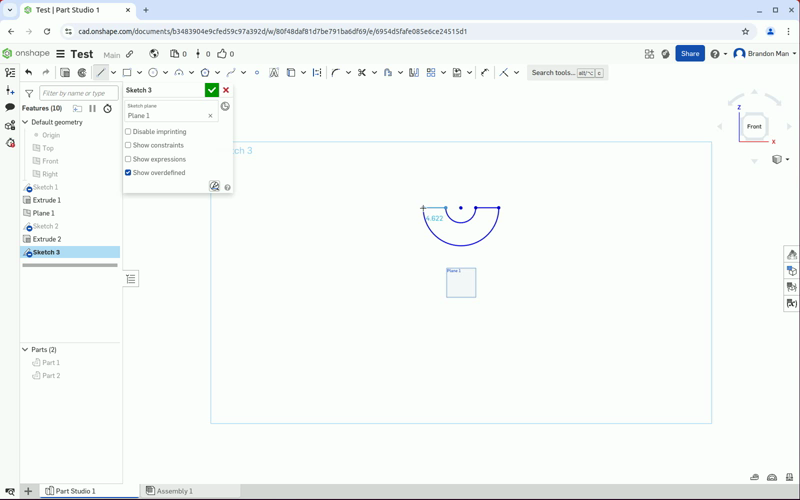
key(esc)
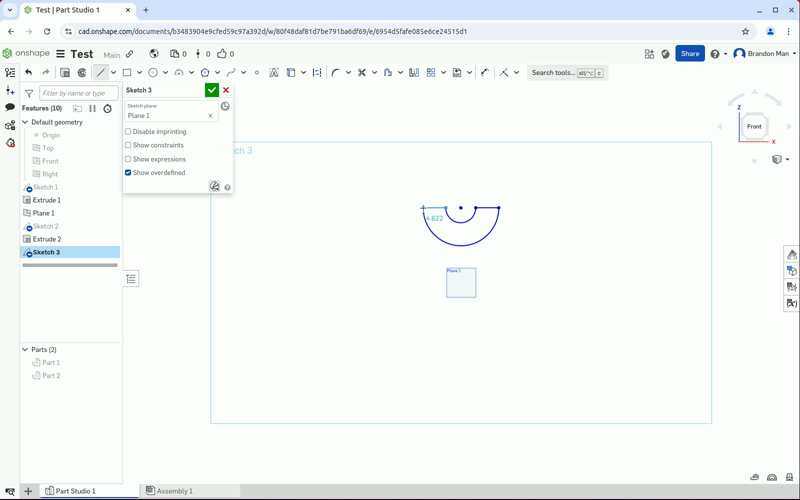
mouse_move(436, 234)
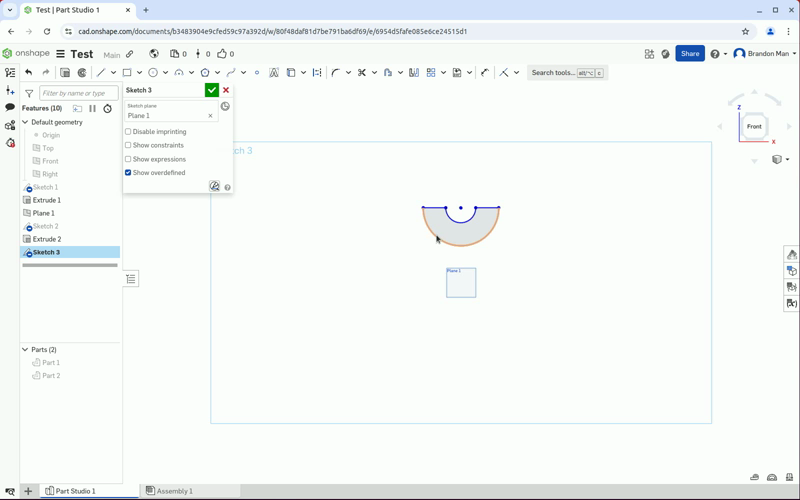
scroll(6)
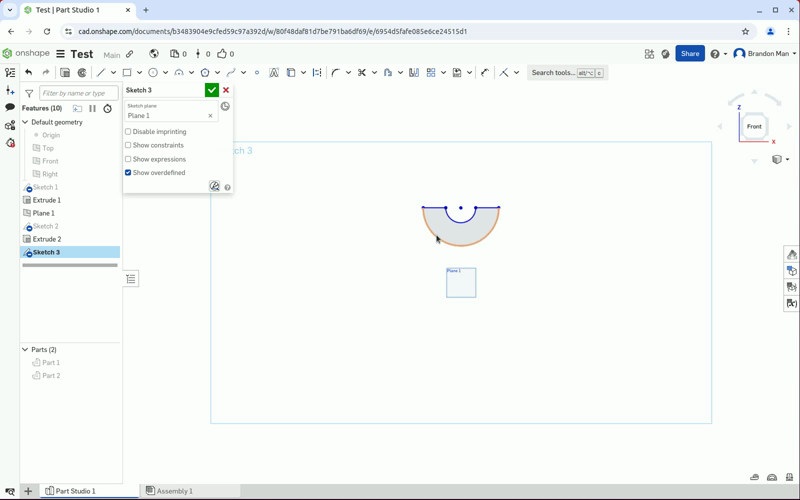
scroll(6)
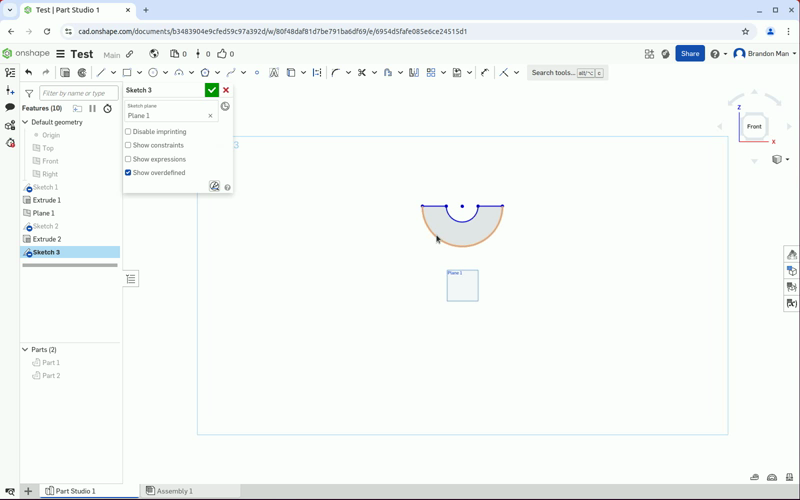
scroll(6)
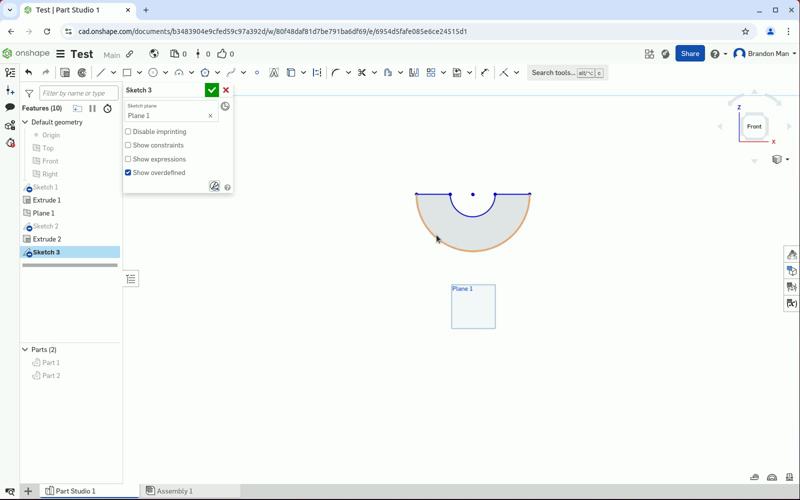
scroll(6)
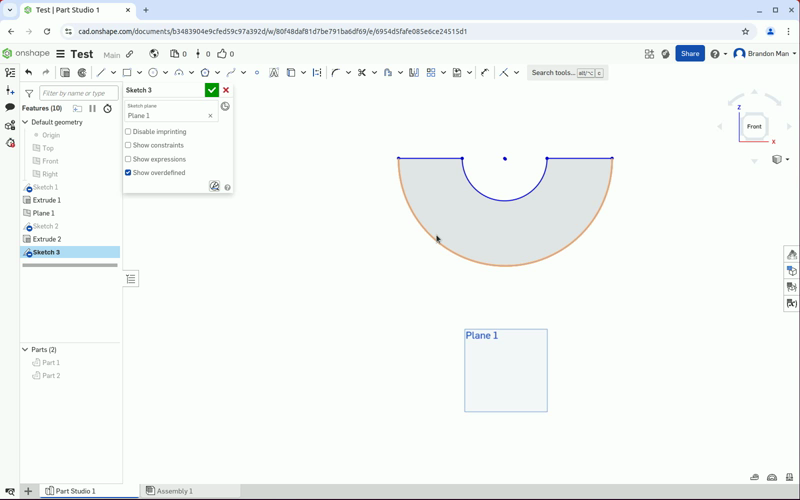
scroll(6)
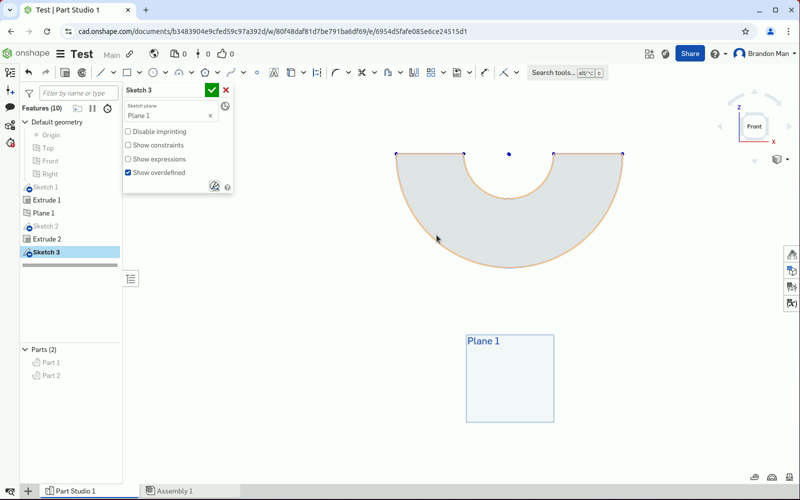
scroll(6)
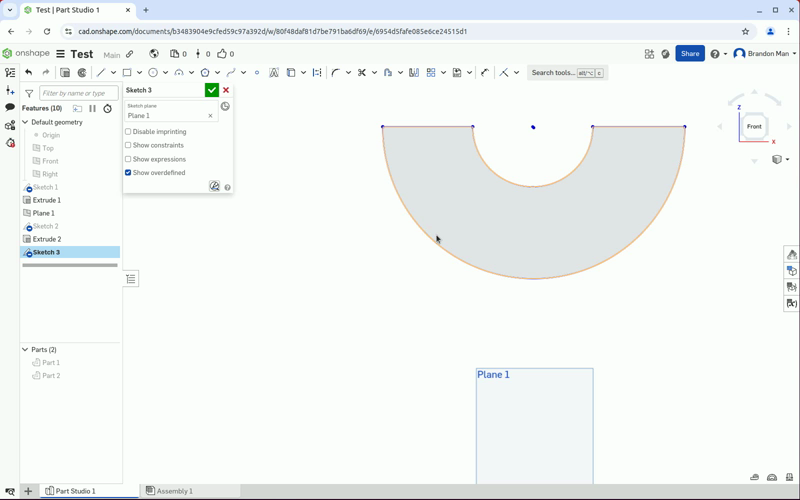
scroll(6)
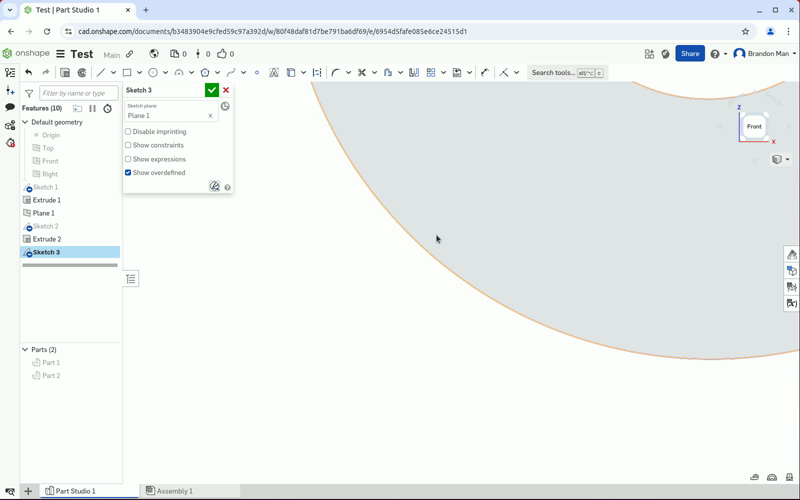
click(436, 234)
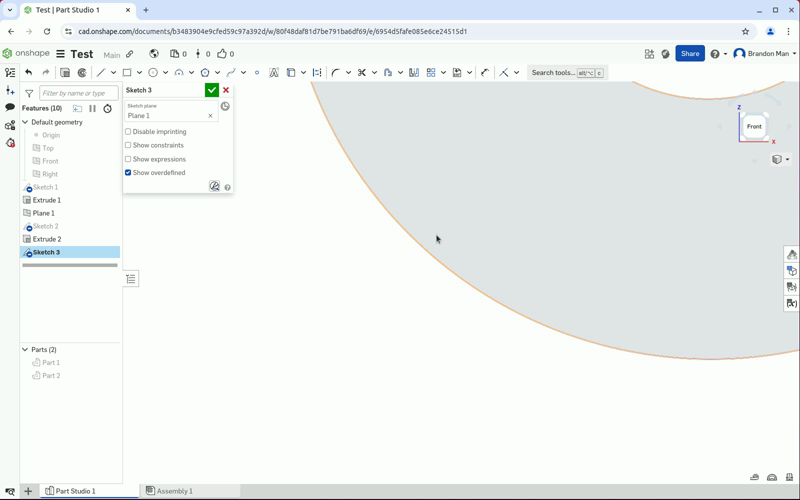
scroll(-6)
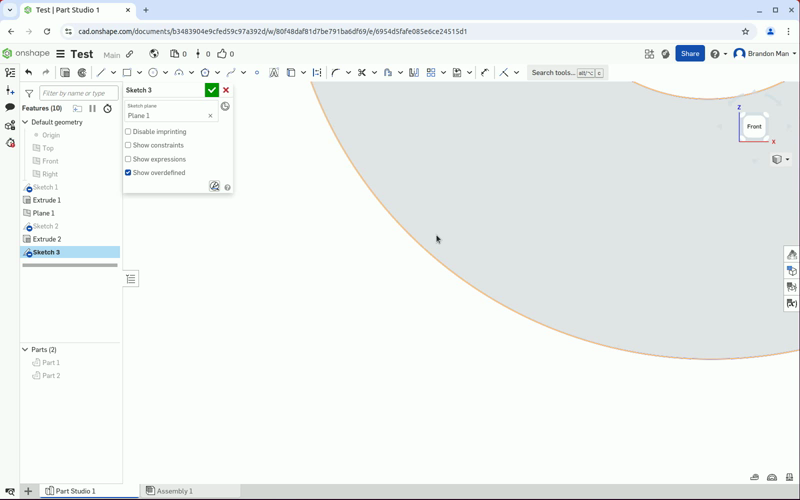
scroll(-6)
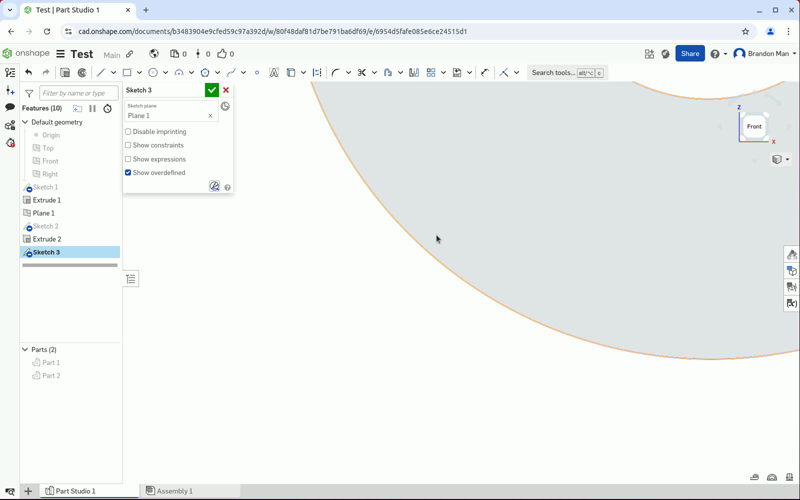
scroll(-6)
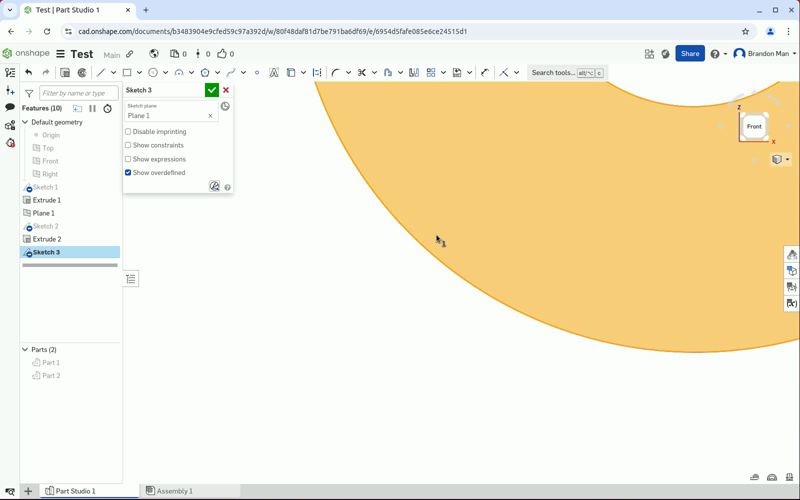
scroll(-6)
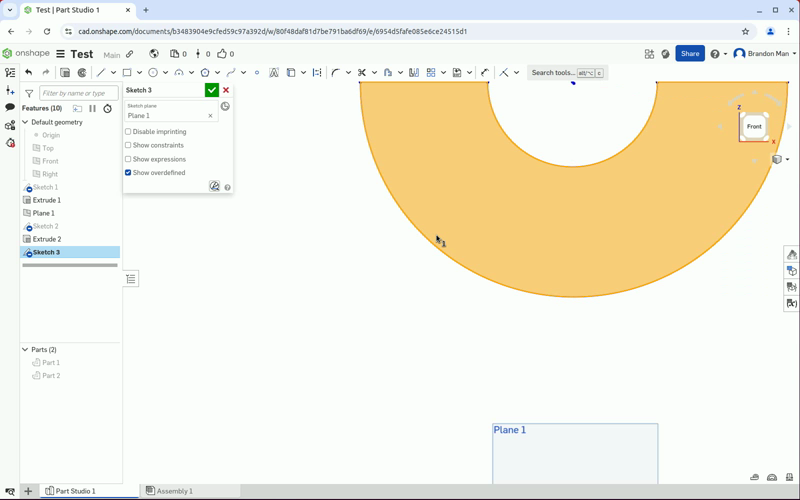
scroll(-6)
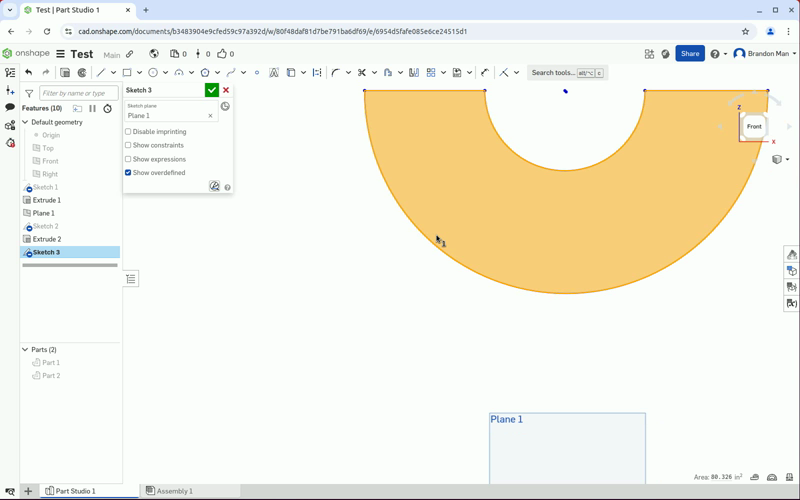
scroll(-6)
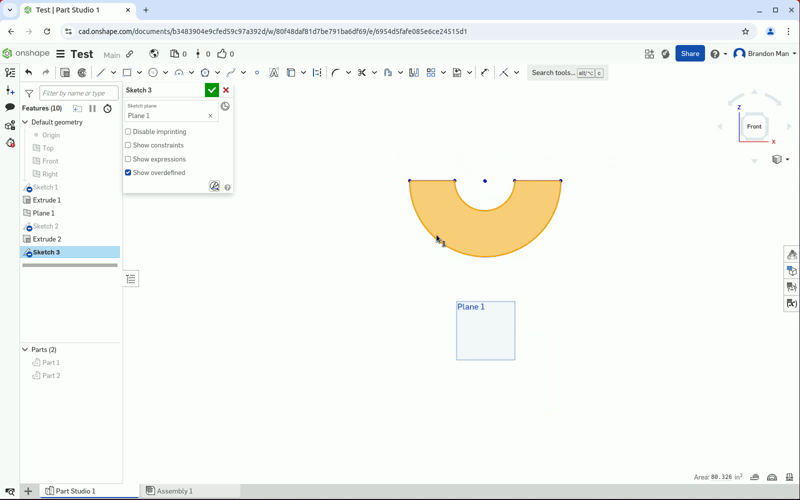
scroll(-6)
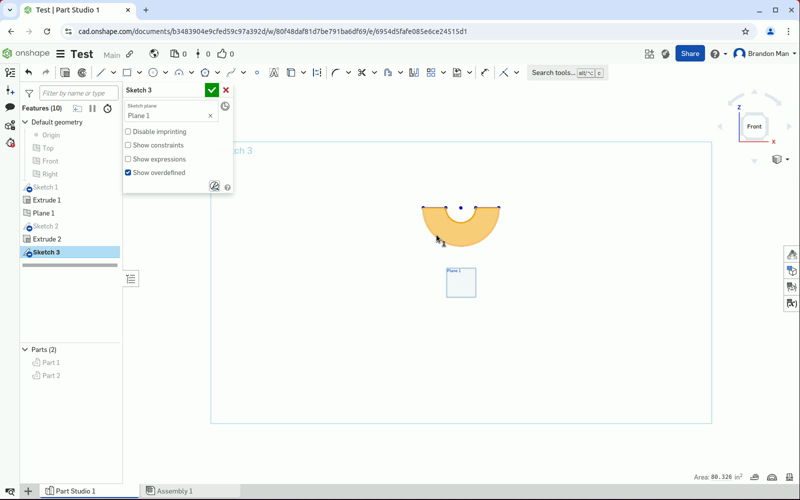
mouse_move(73, 352)
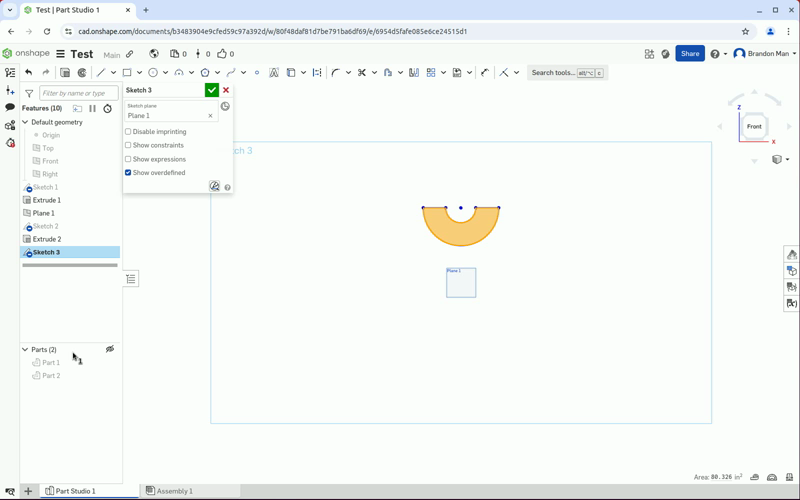
key(shift+y)
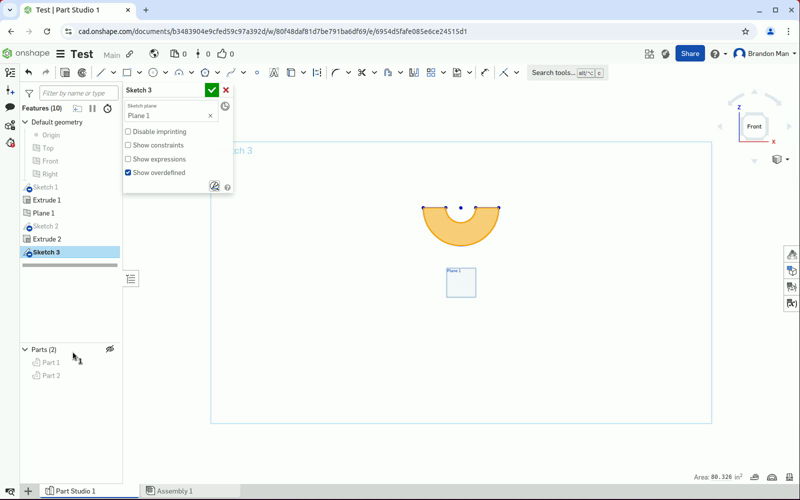
key(shift+e)
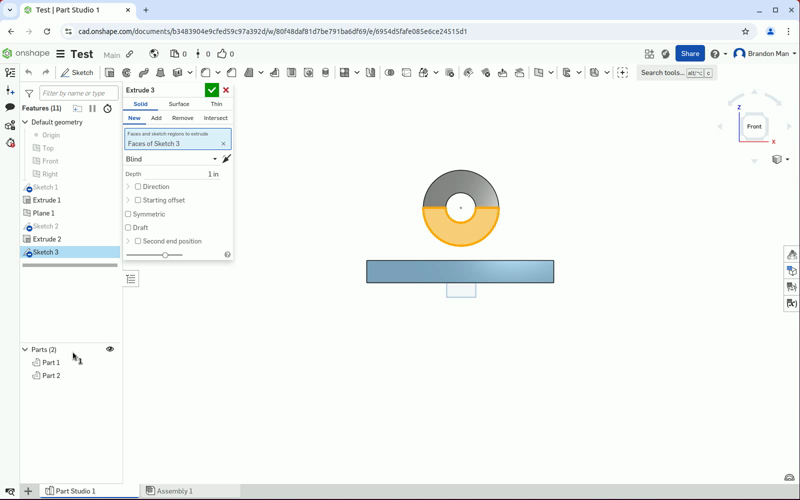
mouse_move(143, 106)
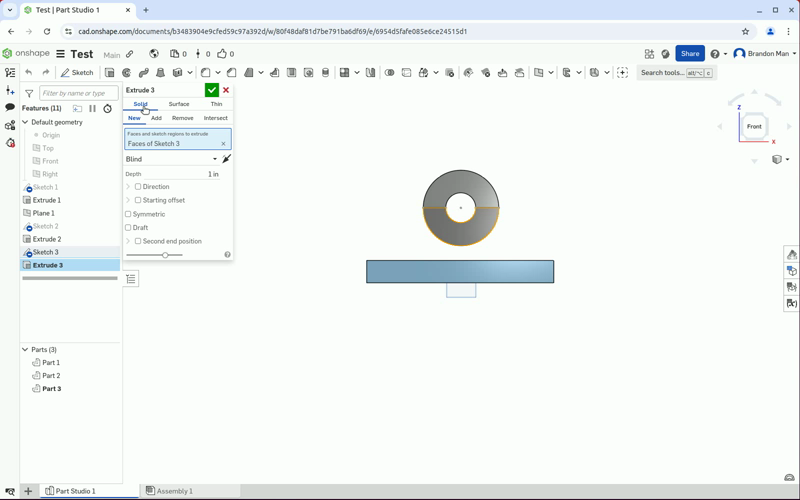
click(143, 106)
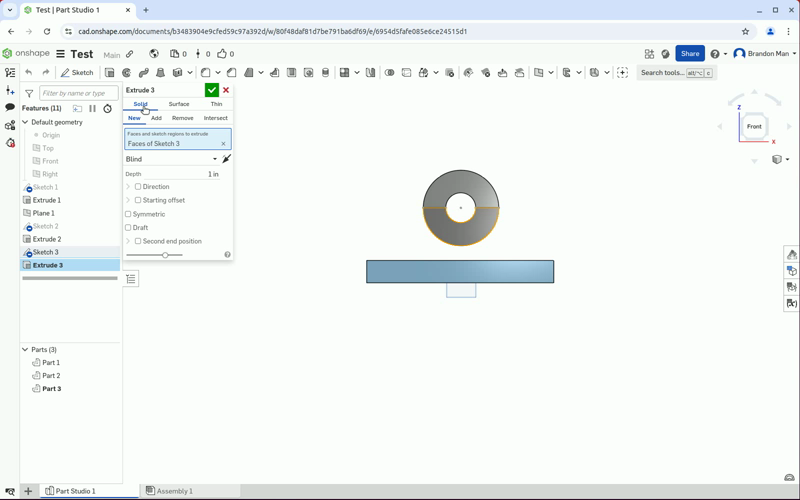
mouse_move(137, 120)
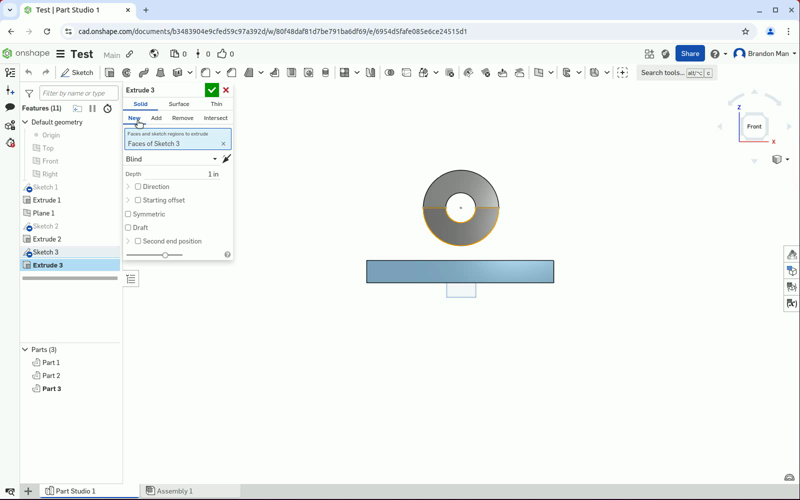
click(137, 120)
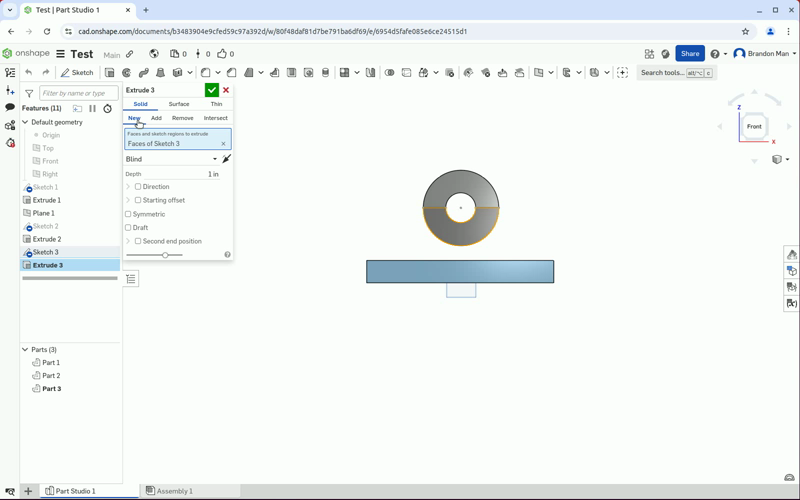
key(tab, 4)
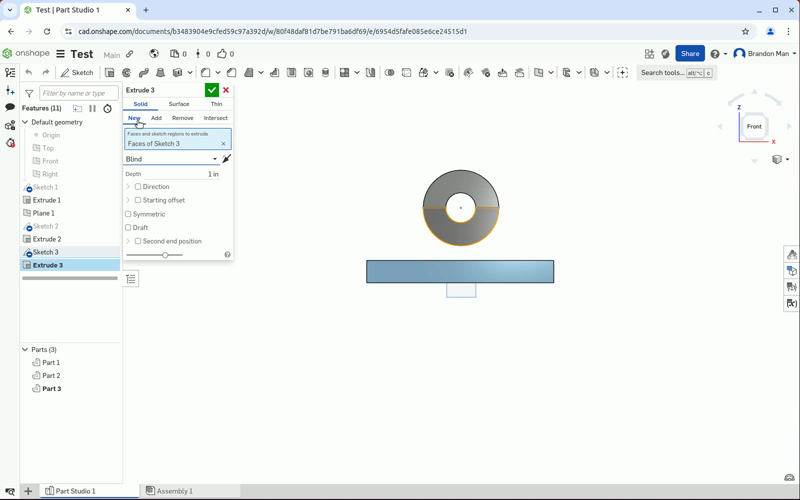
text(-4.574)
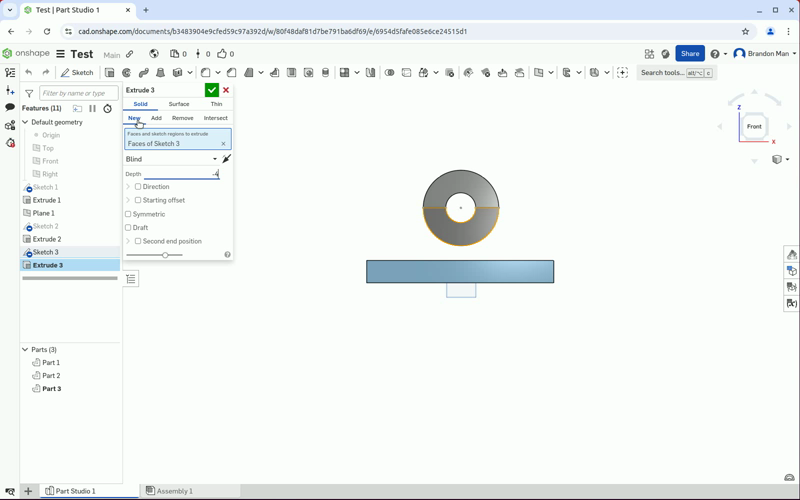
key(enter)
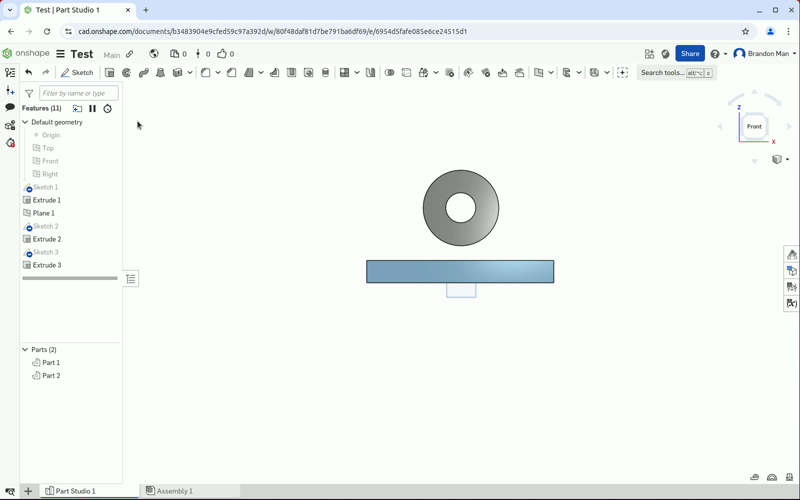
key(shift+h)
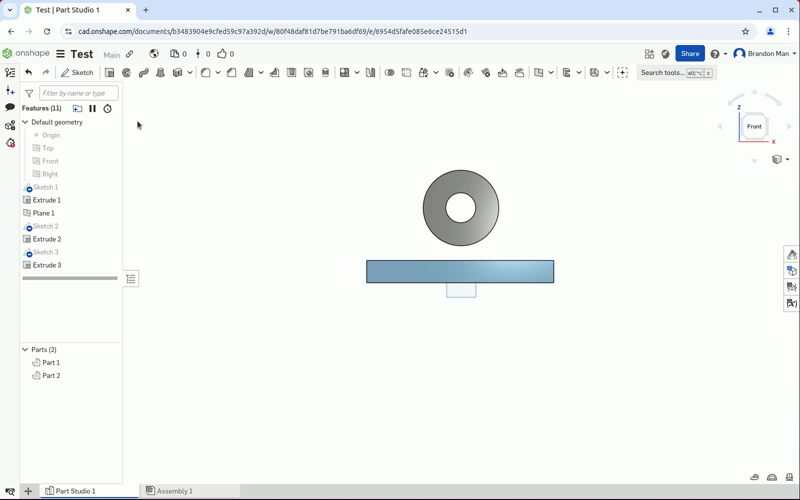
key(shift+h)
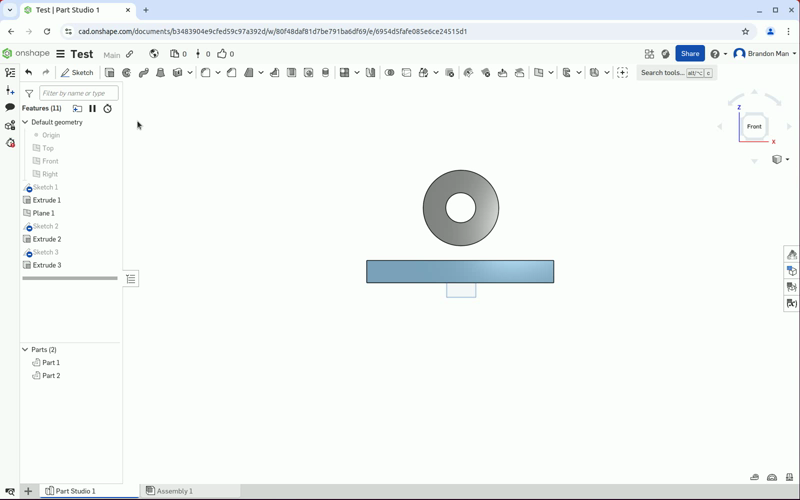
mouse_move(73, 189)
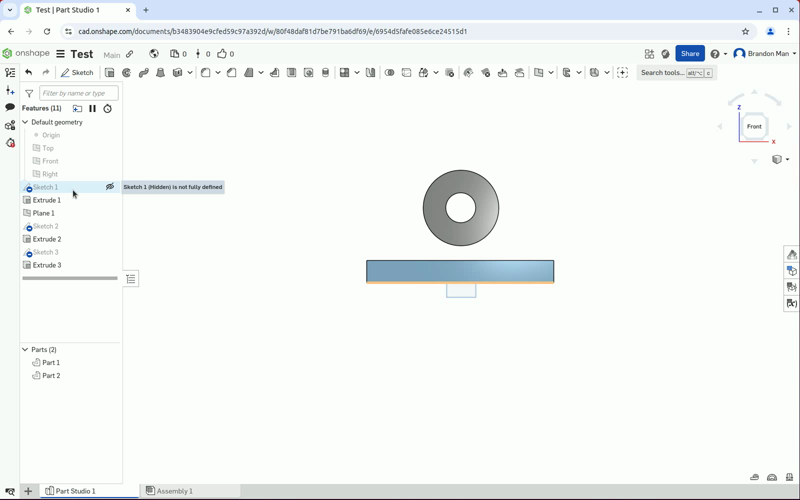
click(73, 189)
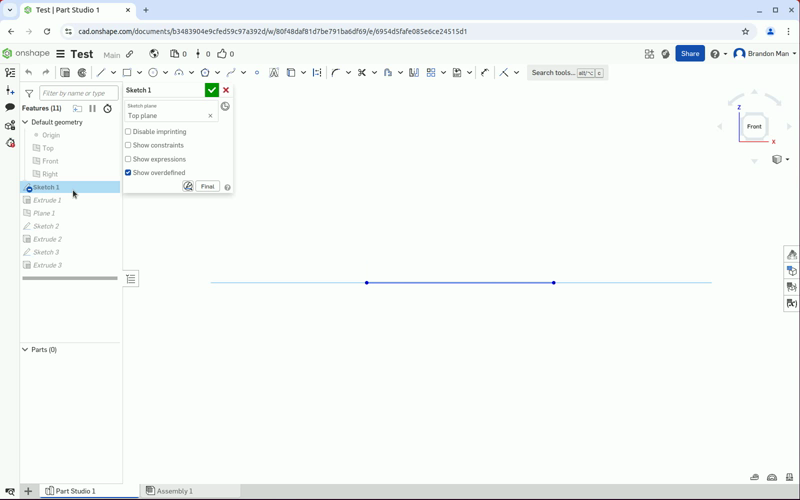
mouse_move(229, 92)
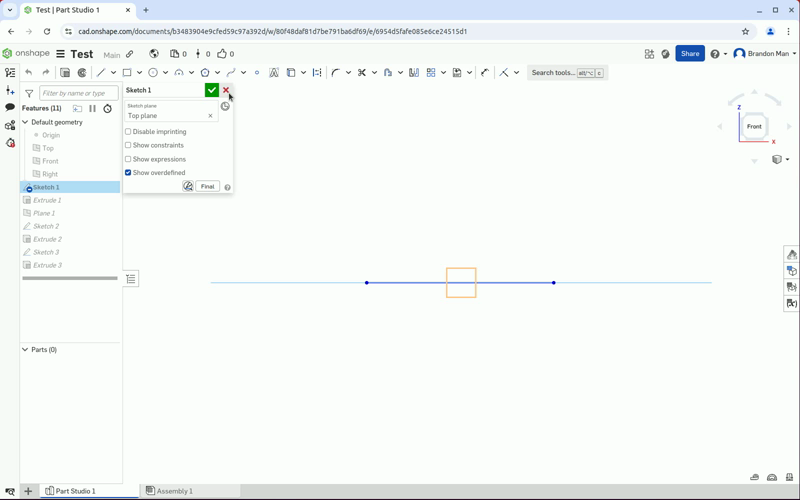
click(229, 92)
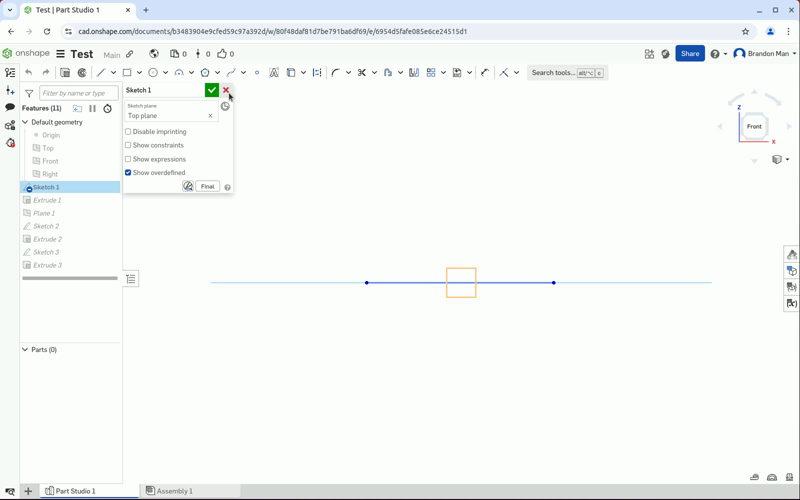
key(shift+s)
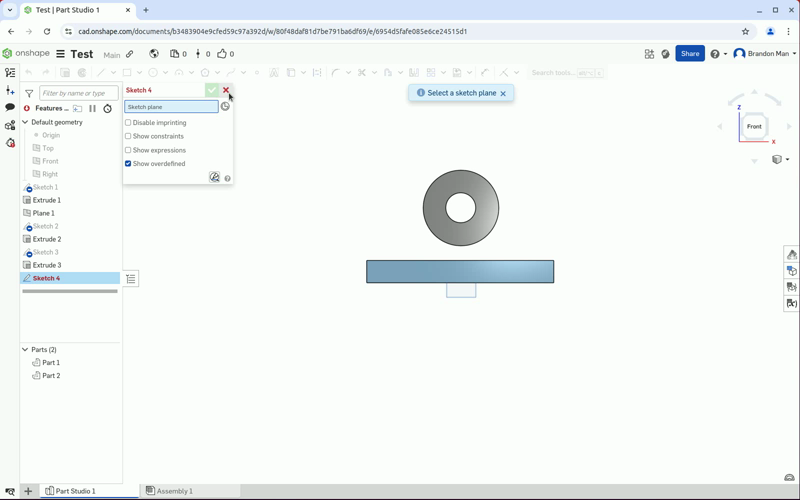
mouse_move(73, 215)
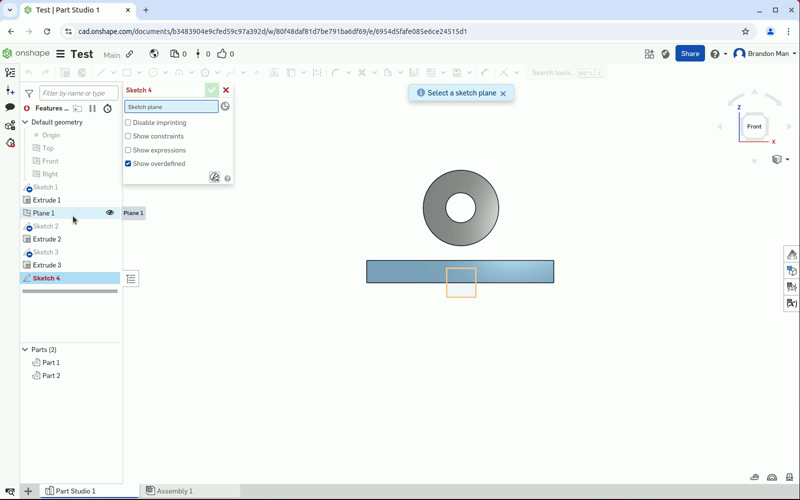
click(73, 215)
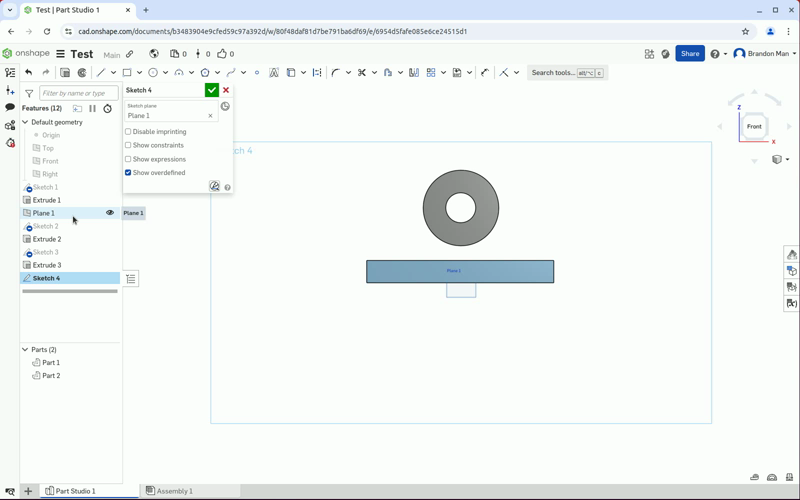
mouse_move(73, 352)
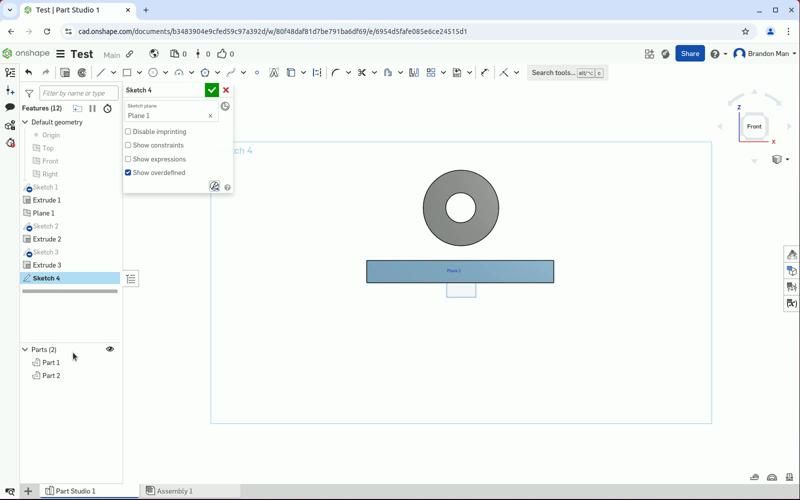
key(y)
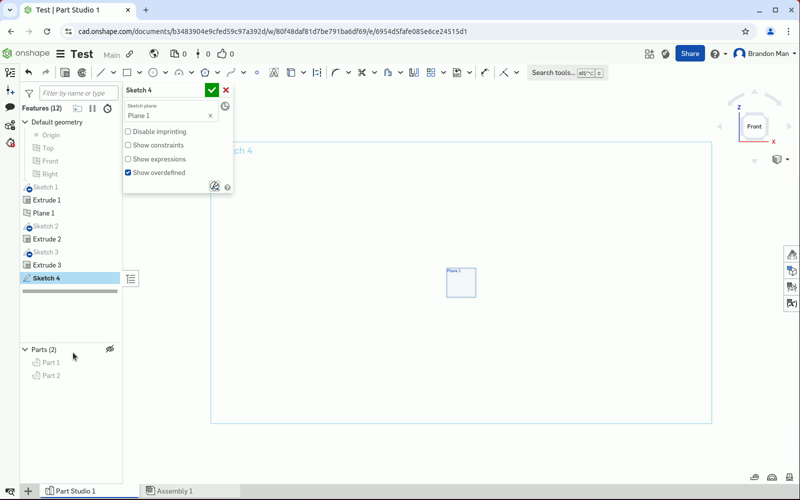
key(l)
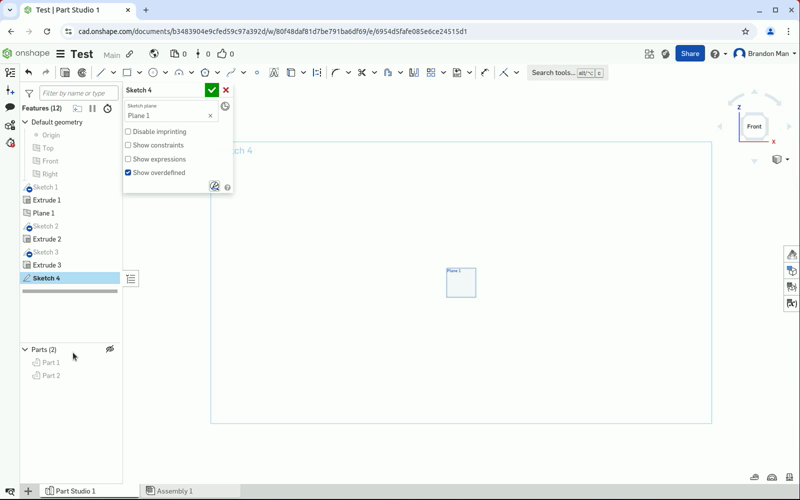
key_down(shift)
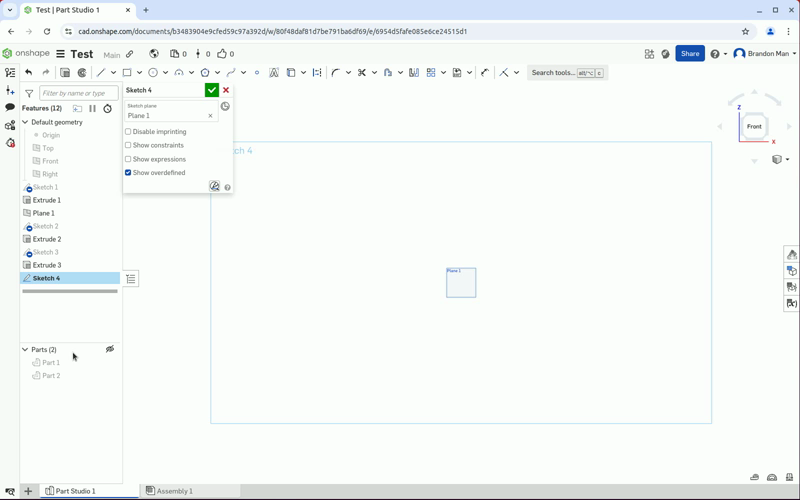
mouse_move(423, 260)
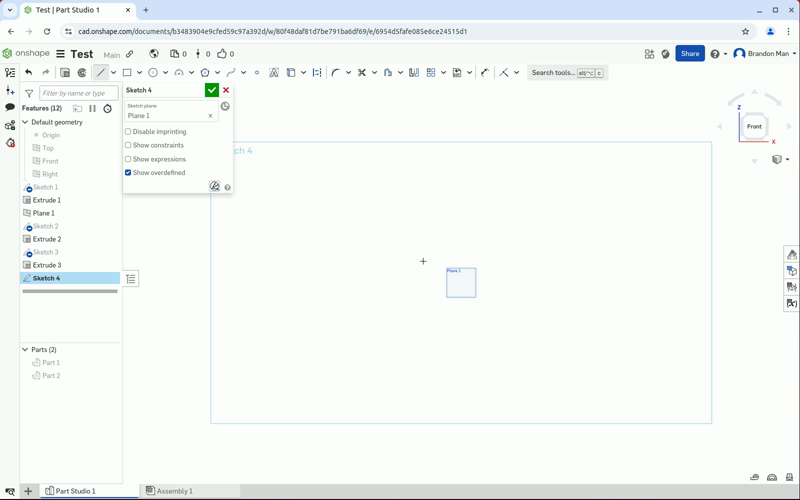
click(423, 260)
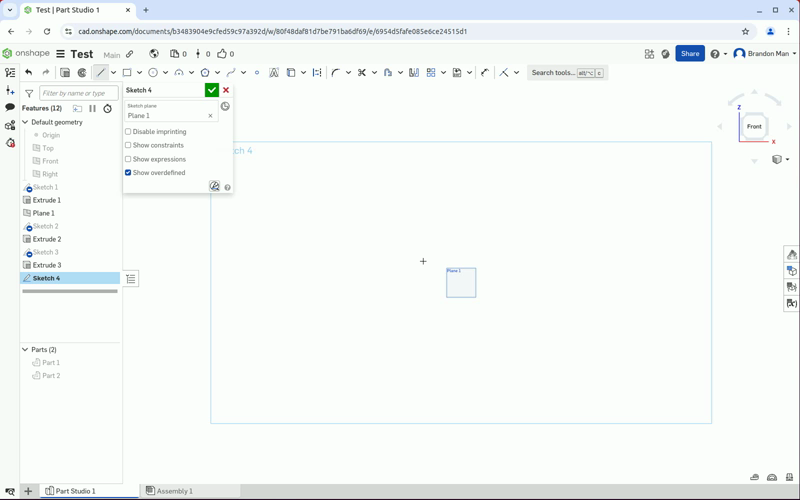
key_up(shift)
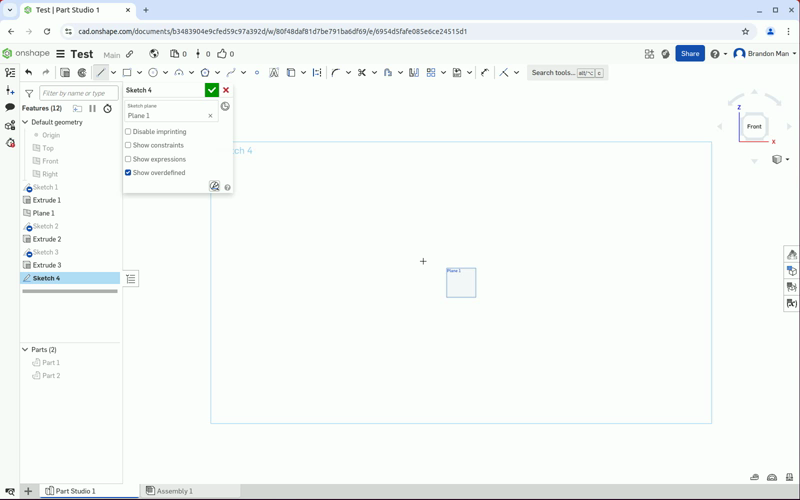
key_down(shift)
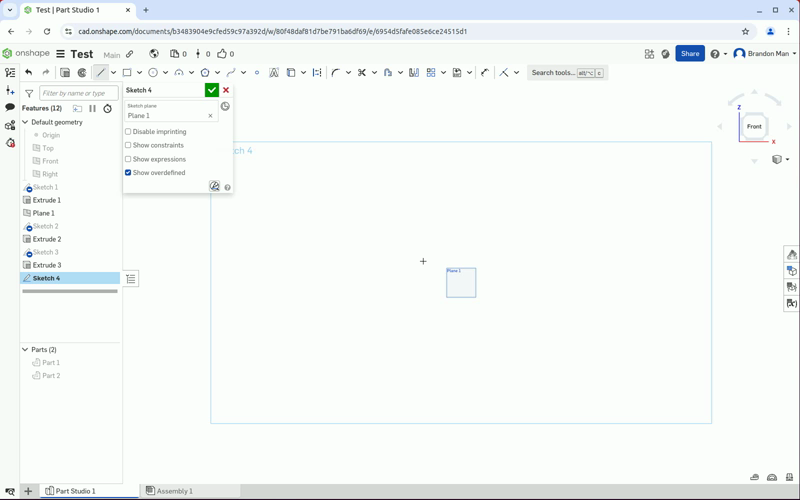
mouse_move(498, 260)
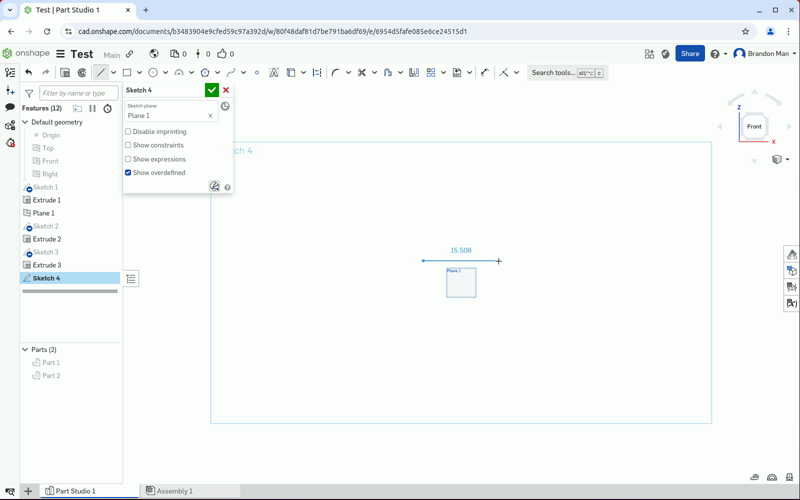
click(498, 260)
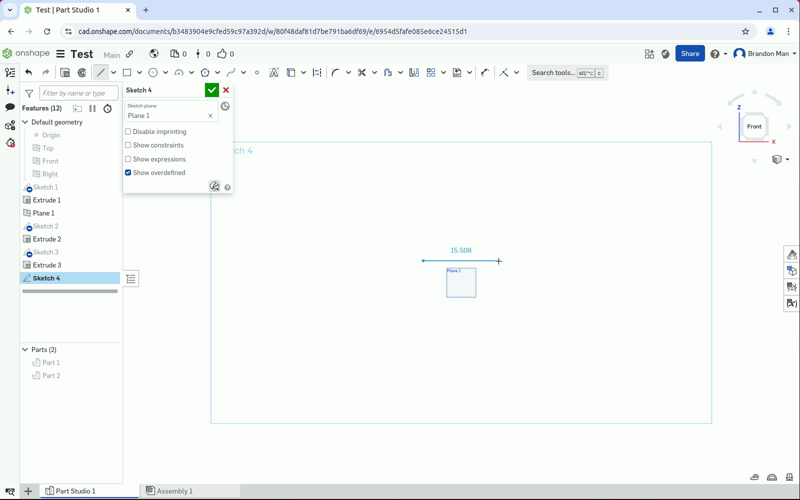
key_up(shift)
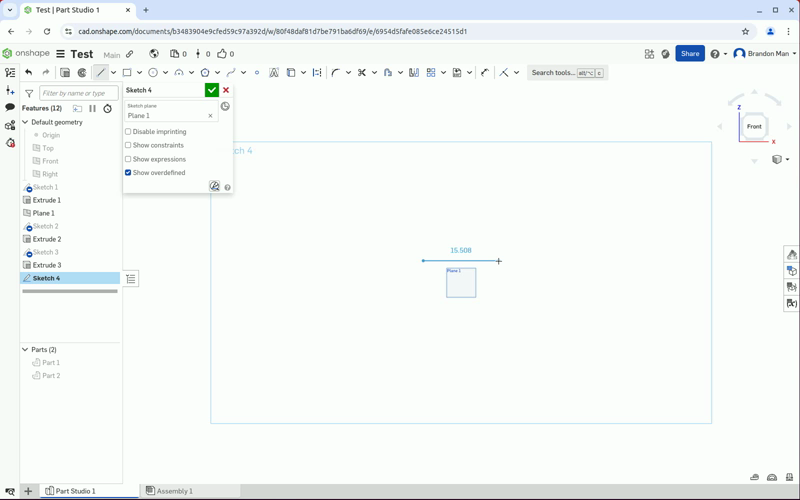
key_down(shift)
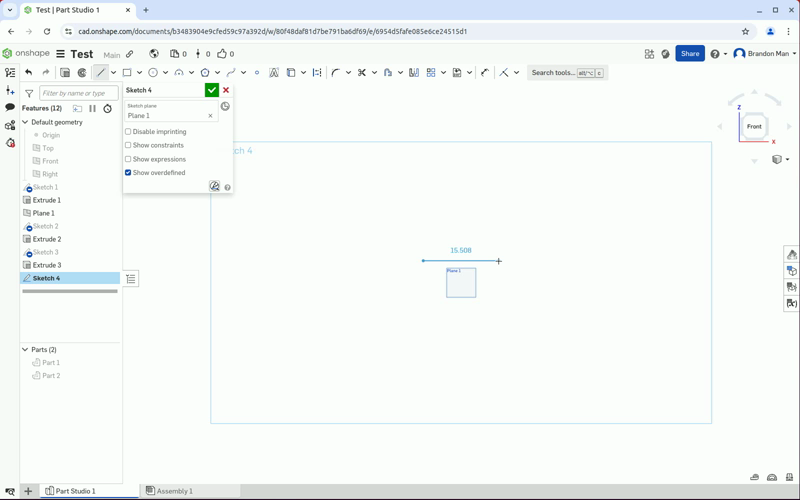
mouse_move(528, 260)
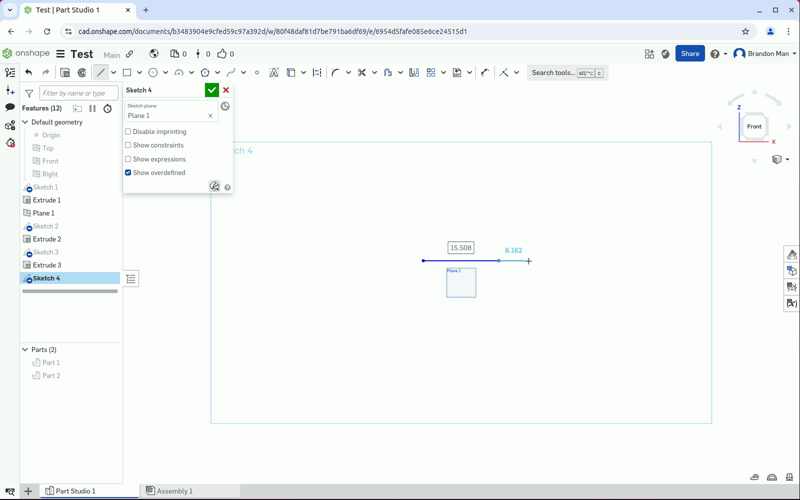
mouse_move(498, 208)
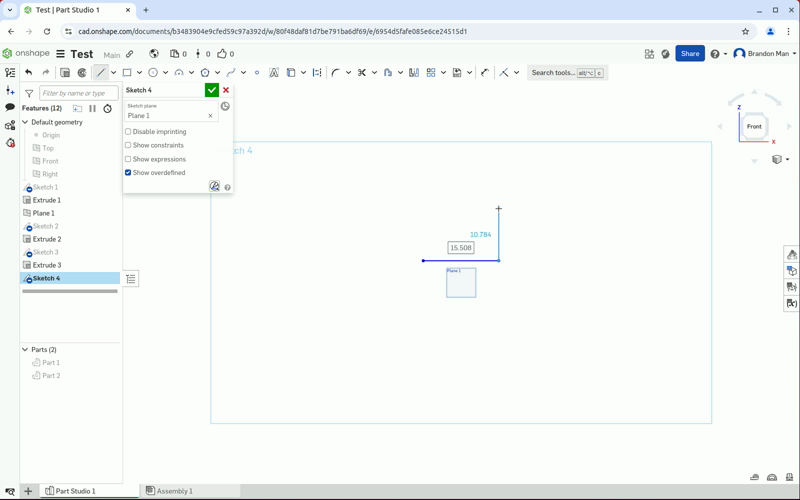
click(498, 208)
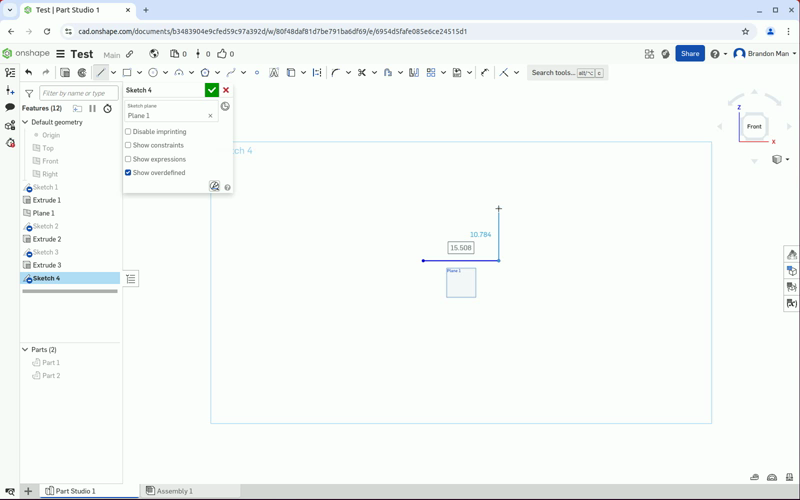
key_up(shift)
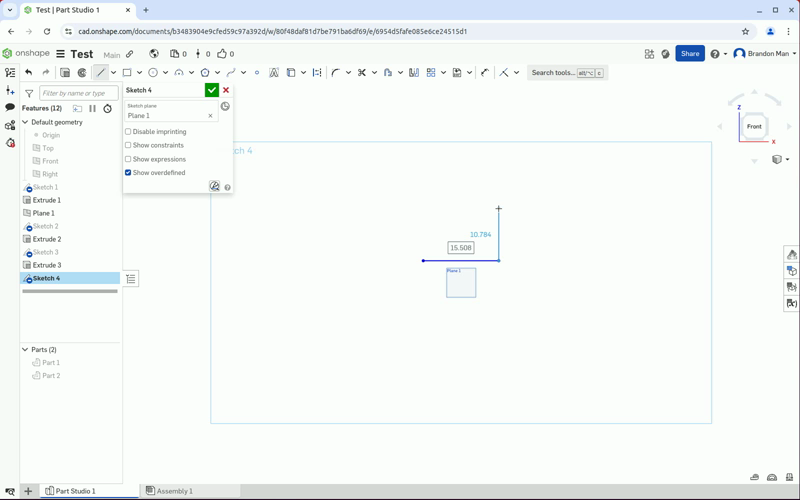
key(esc)
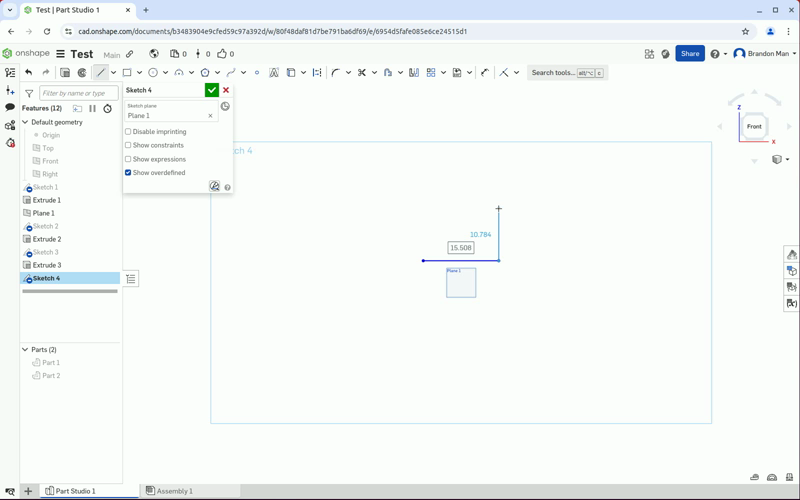
key(a)
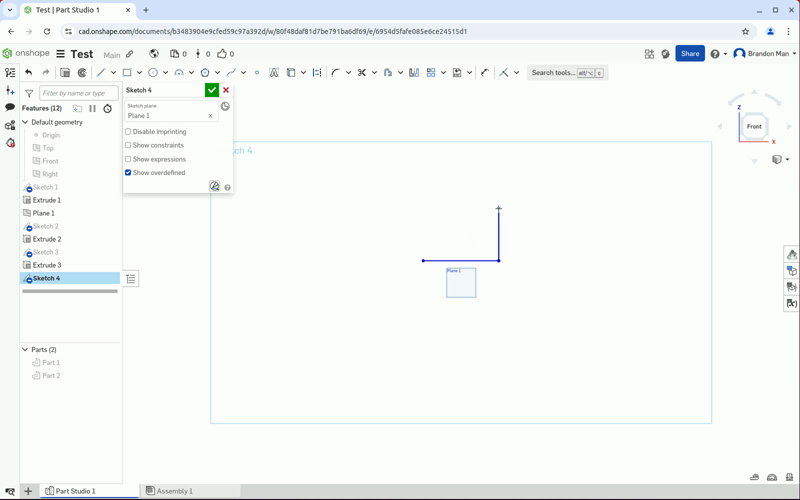
mouse_move(498, 208)
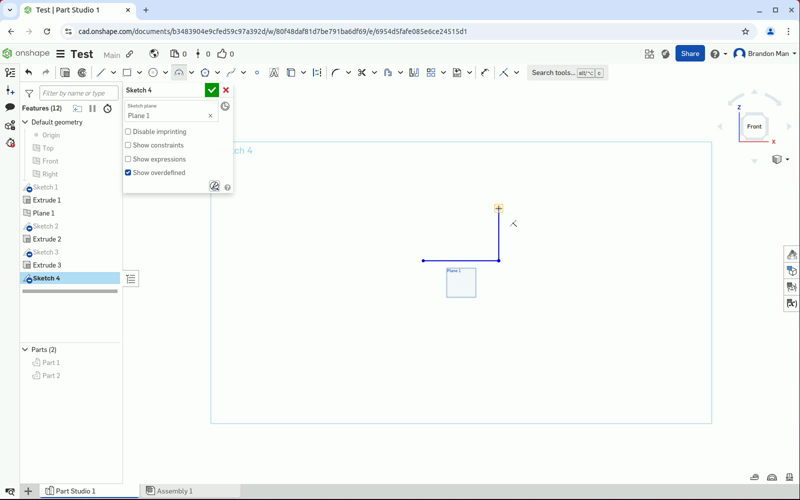
click(498, 208)
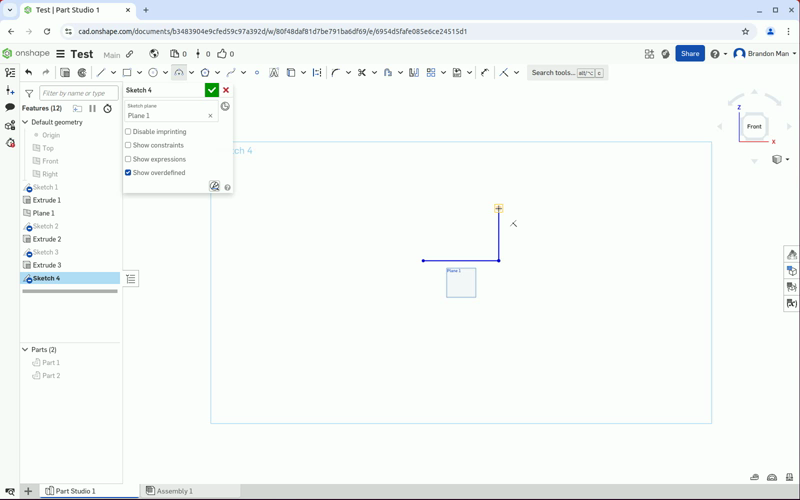
key_down(shift)
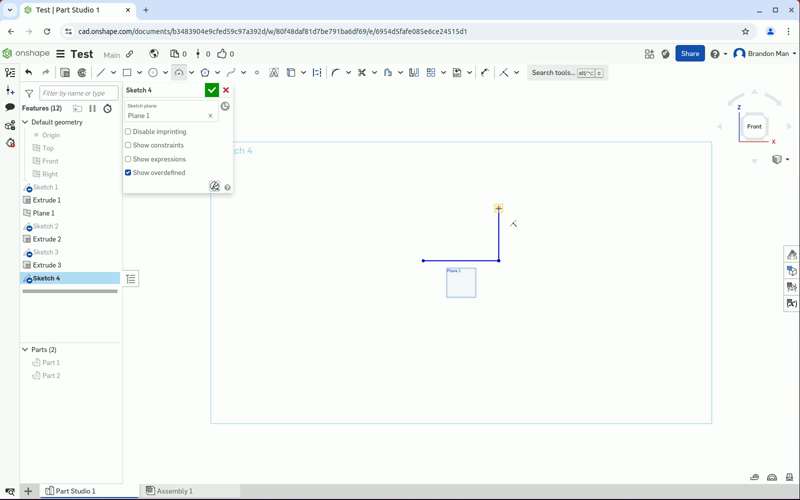
mouse_move(423, 208)
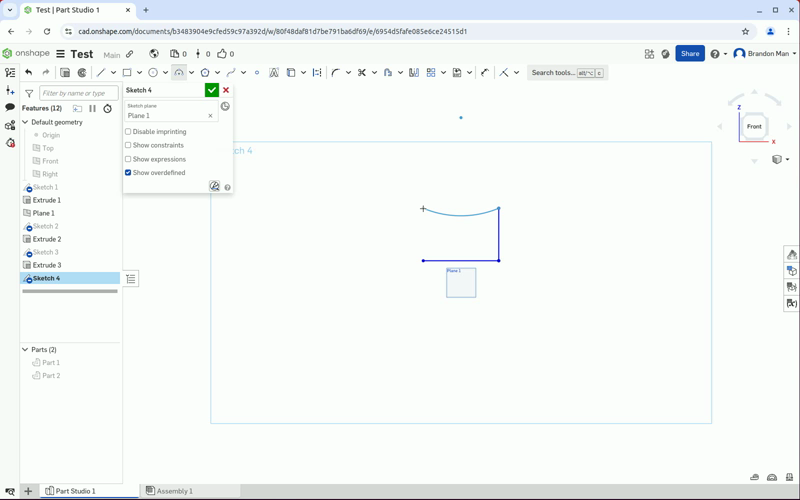
click(423, 208)
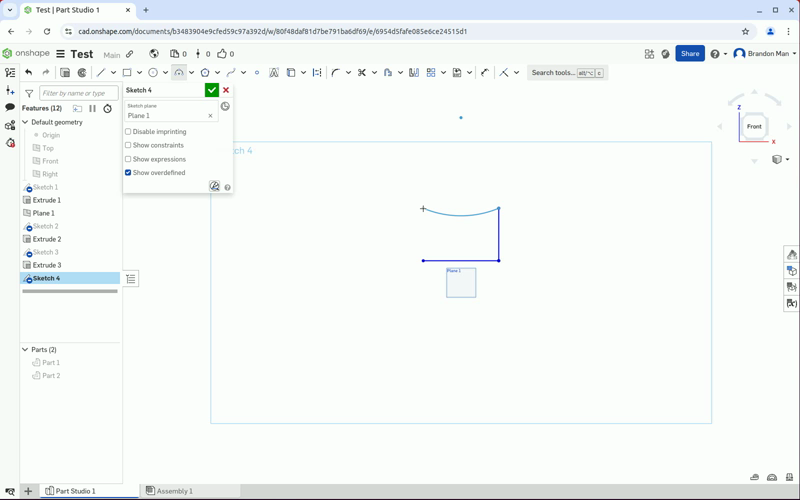
mouse_move(461, 246)
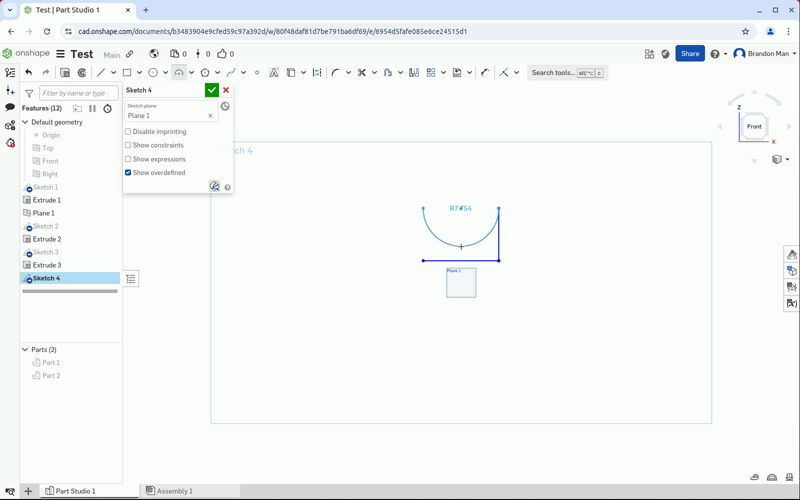
click(461, 246)
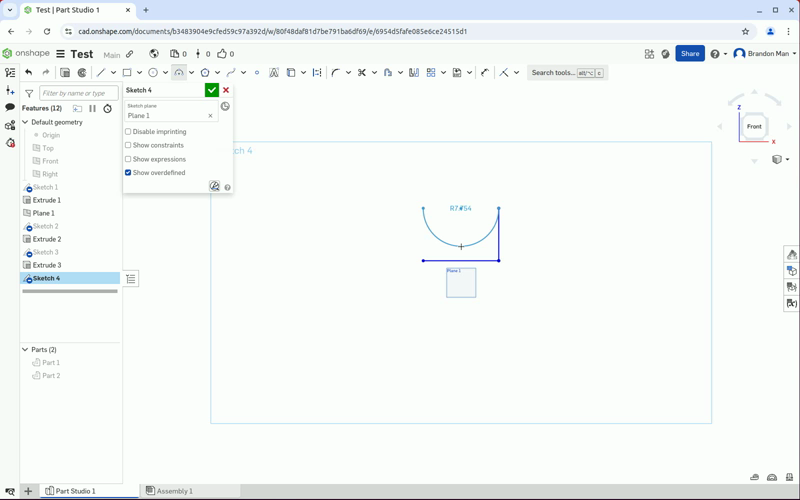
key_up(shift)
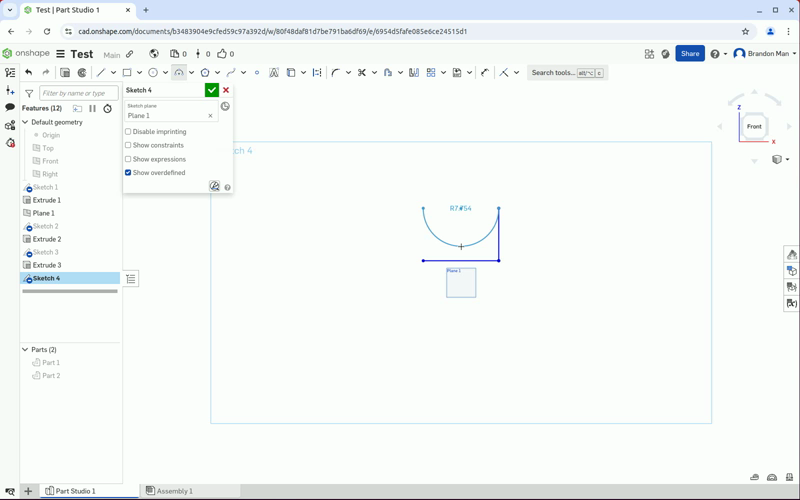
key(esc)
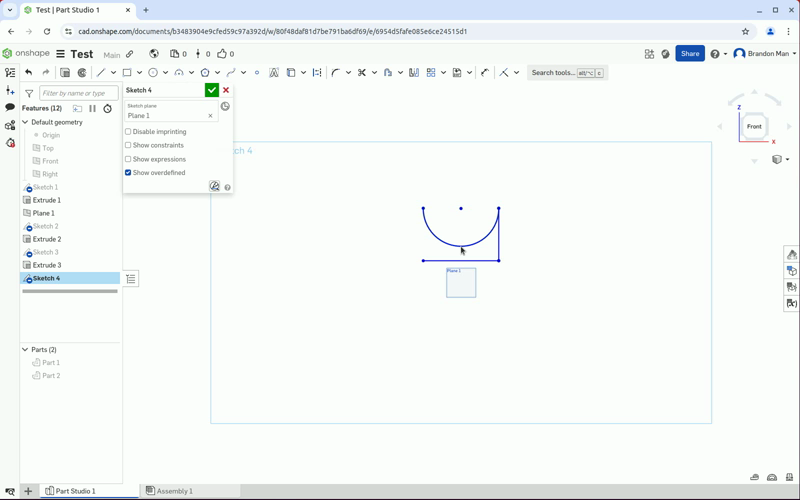
key(l)
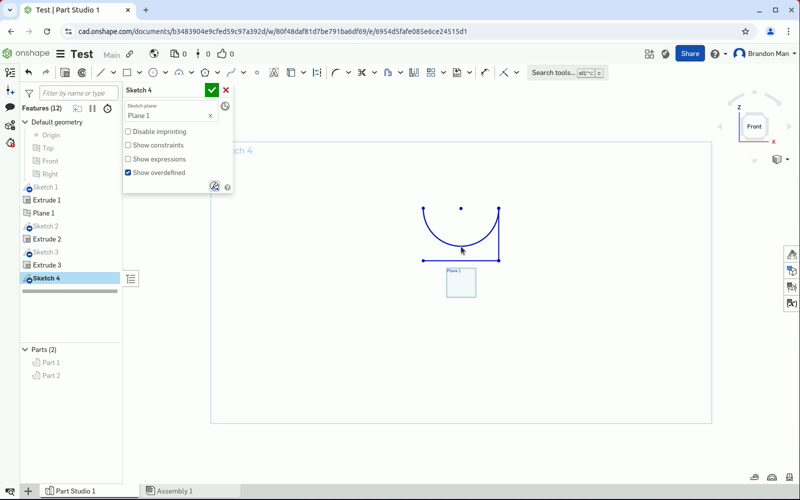
mouse_move(423, 208)
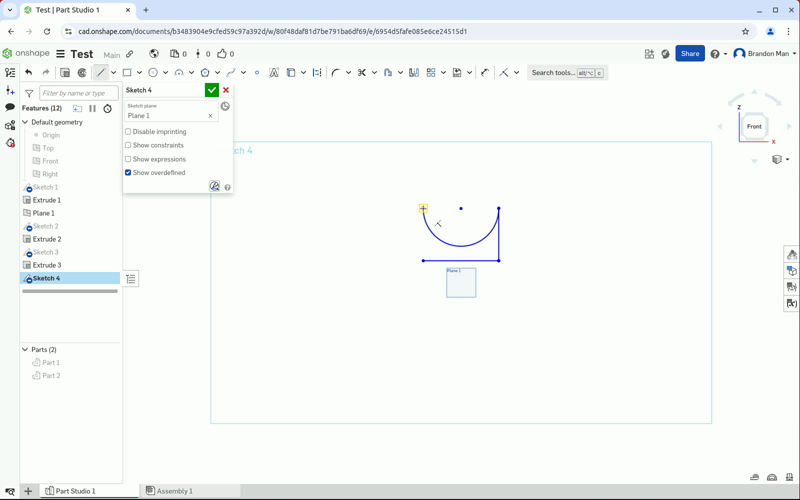
click(423, 208)
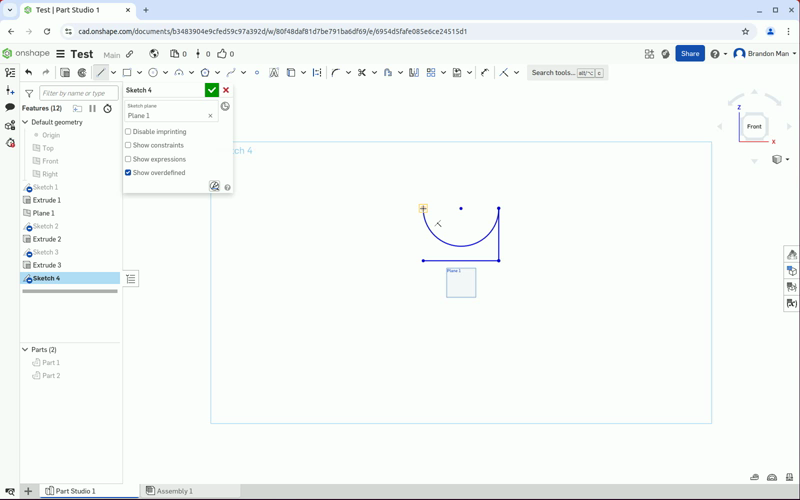
mouse_move(453, 208)
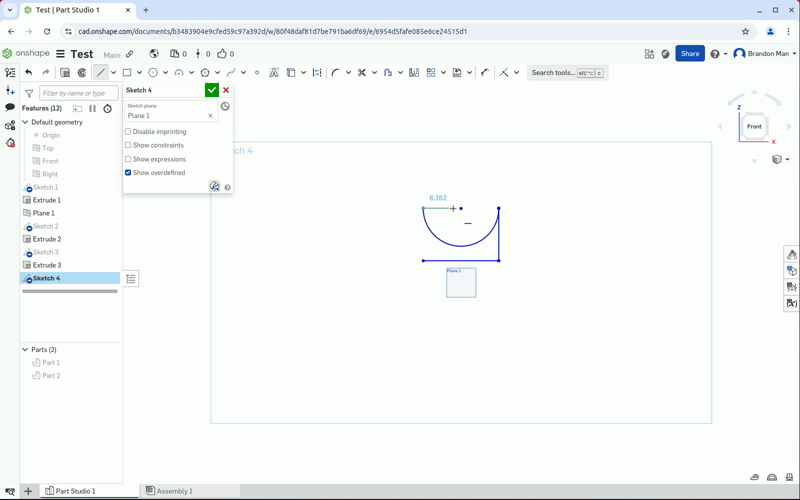
key_down(shift)
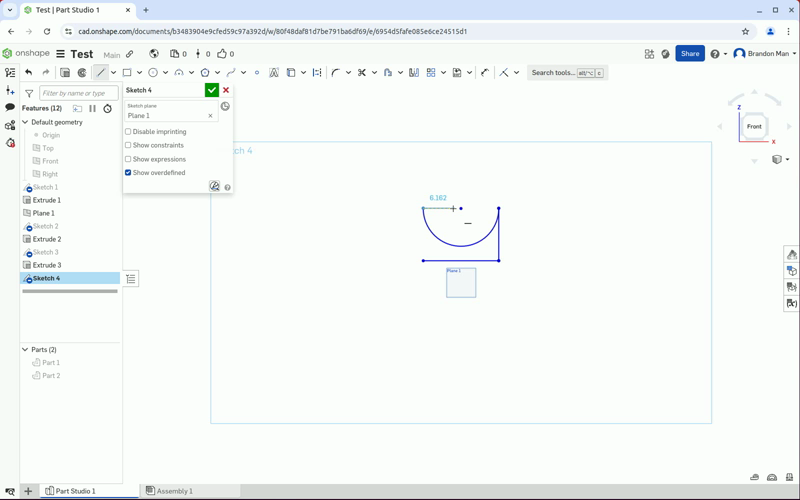
mouse_move(423, 260)
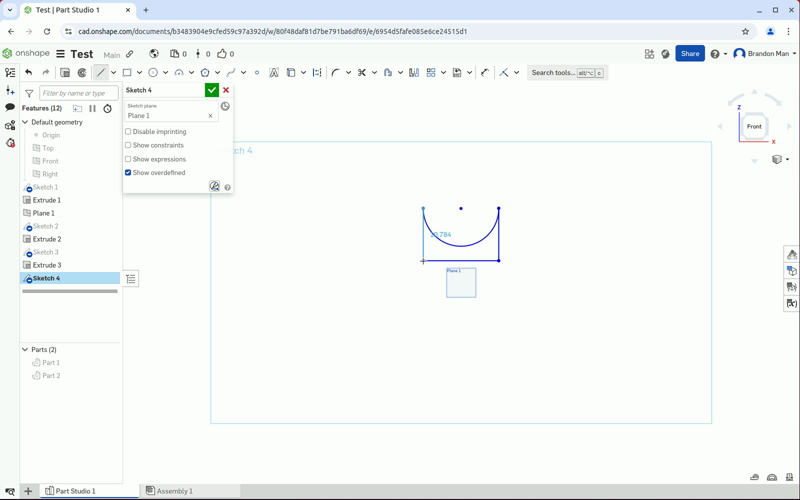
key_up(shift)
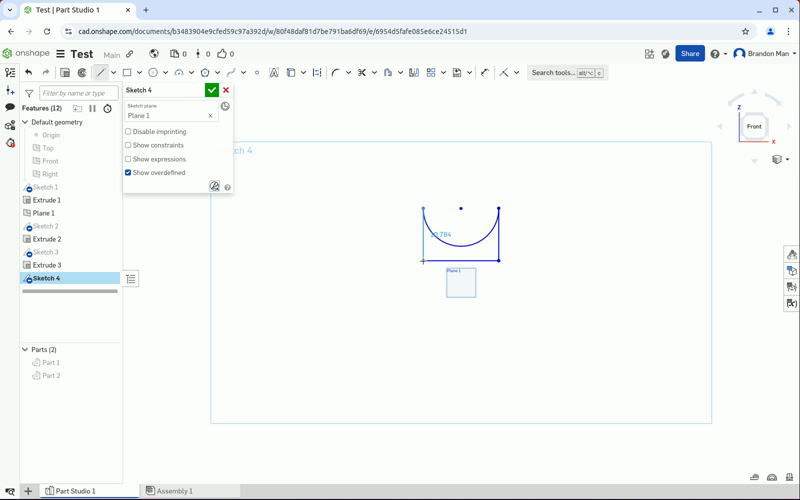
click(423, 260)
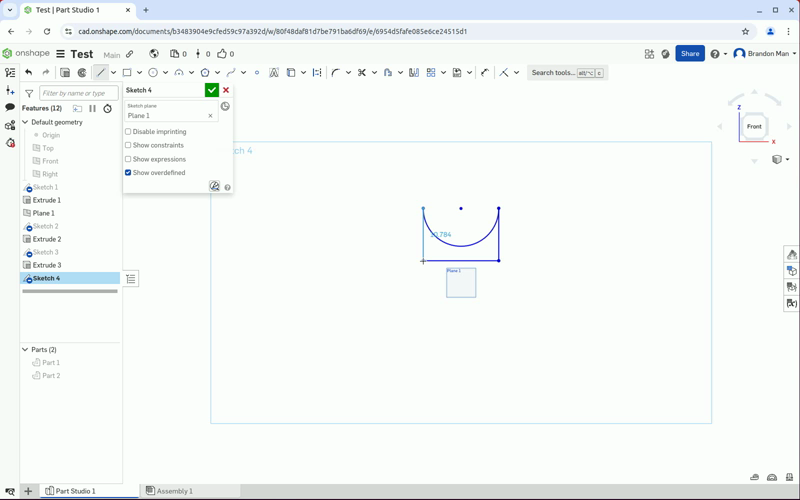
key(esc)
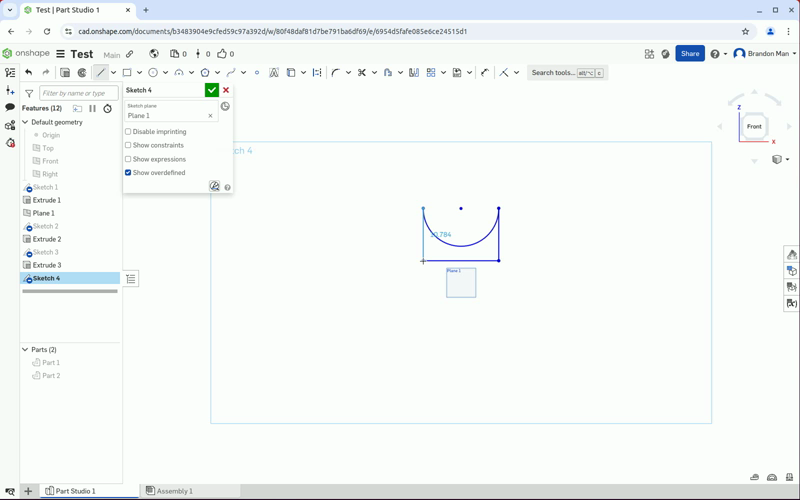
mouse_move(475, 257)
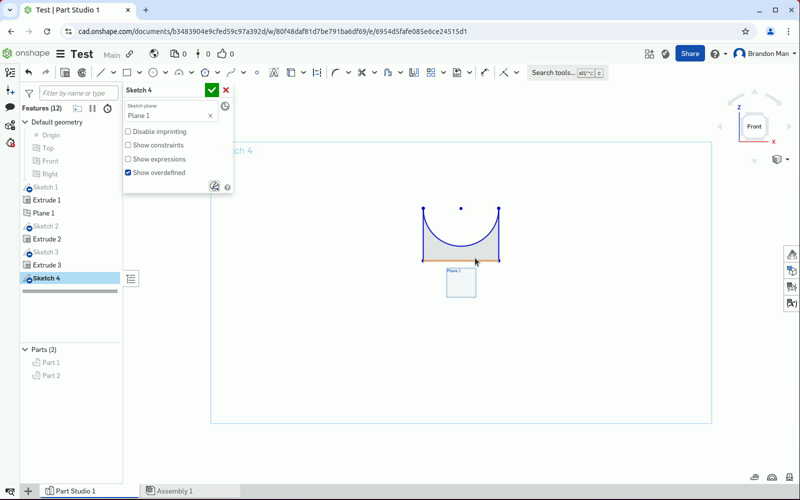
scroll(6)
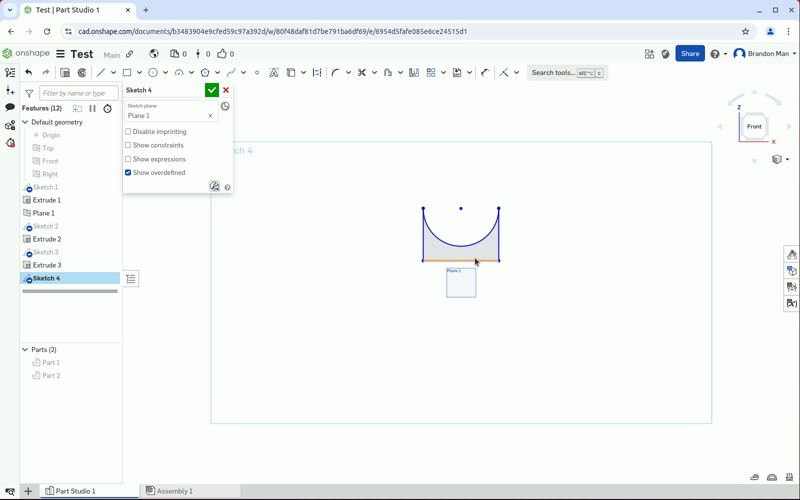
scroll(6)
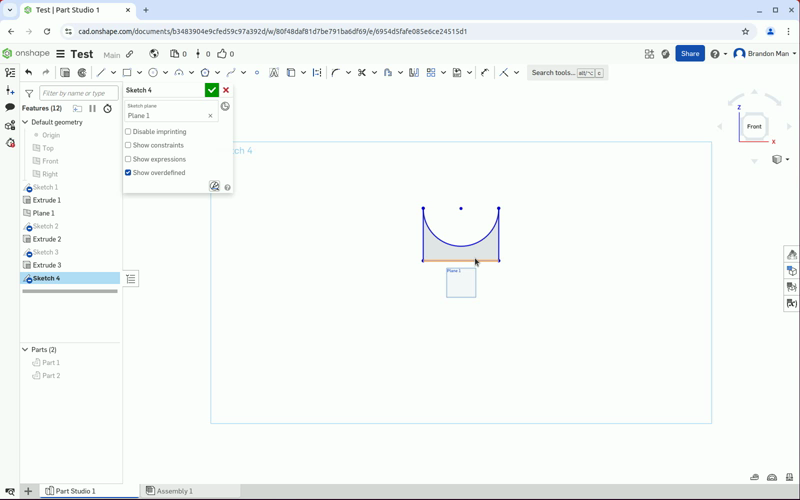
scroll(6)
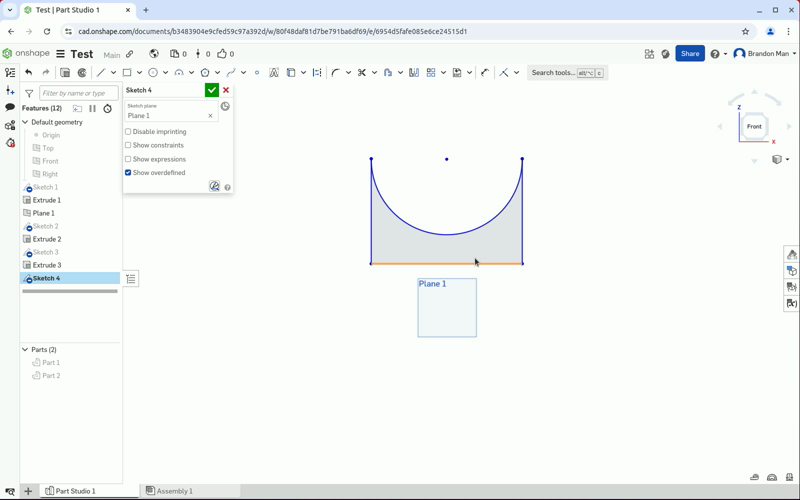
scroll(6)
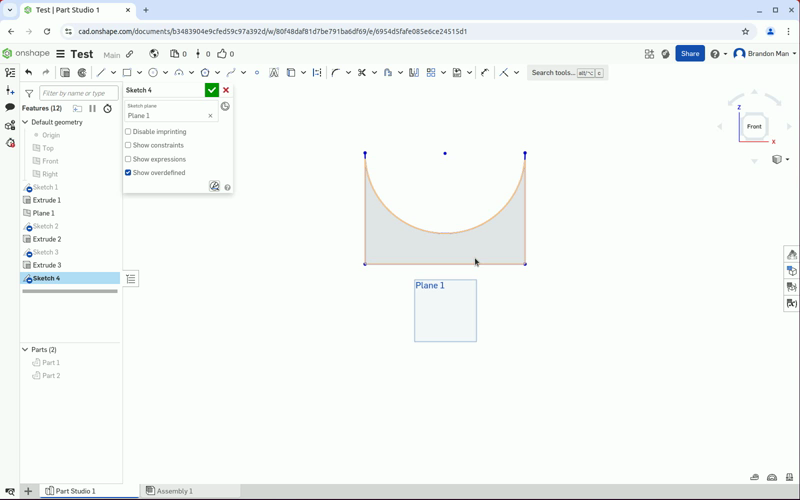
scroll(6)
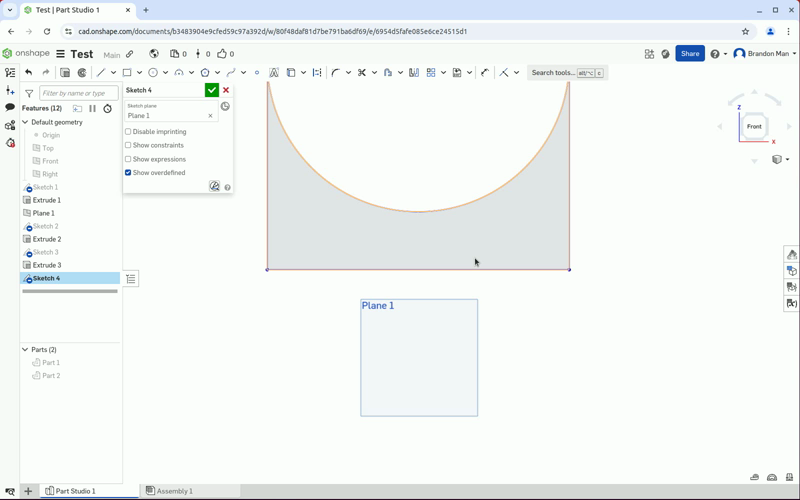
scroll(6)
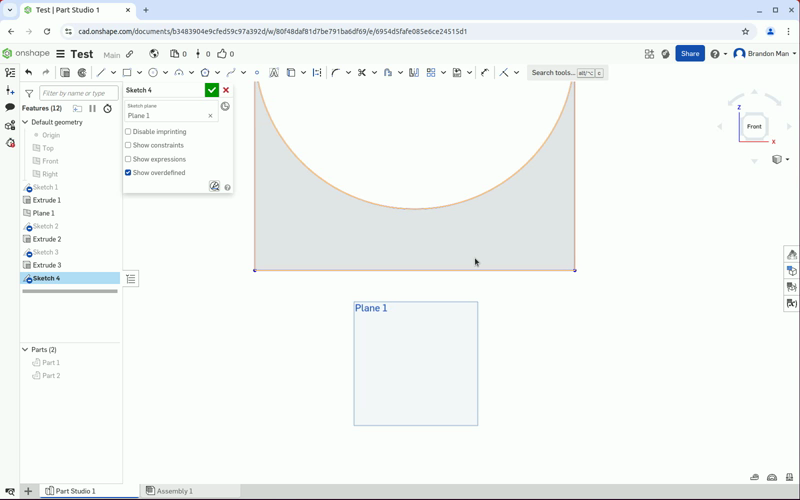
scroll(6)
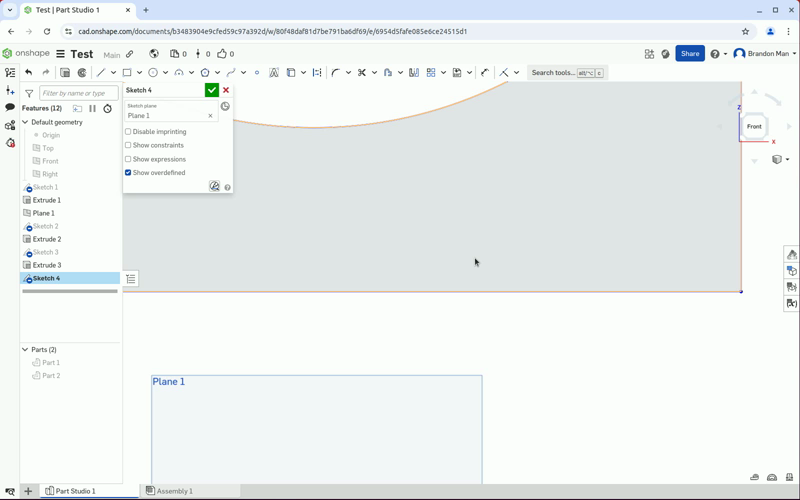
click(475, 257)
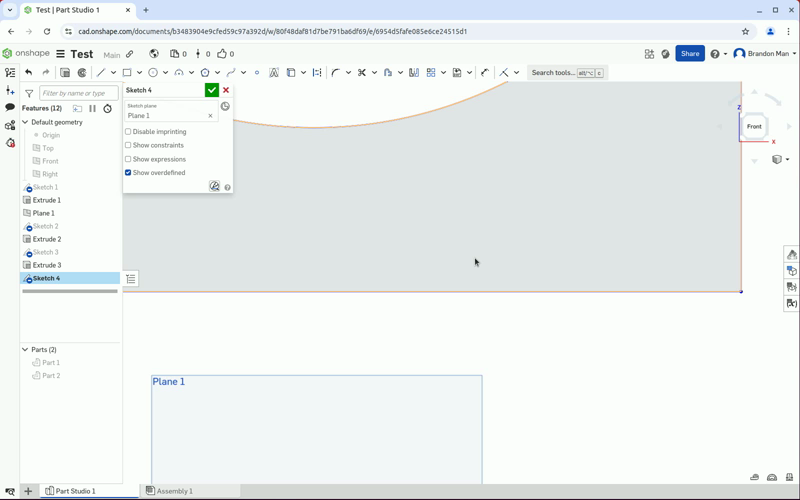
scroll(-6)
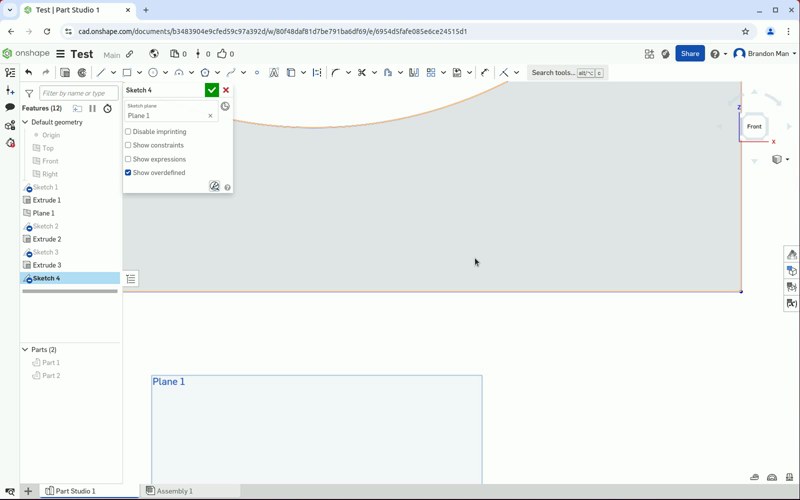
scroll(-6)
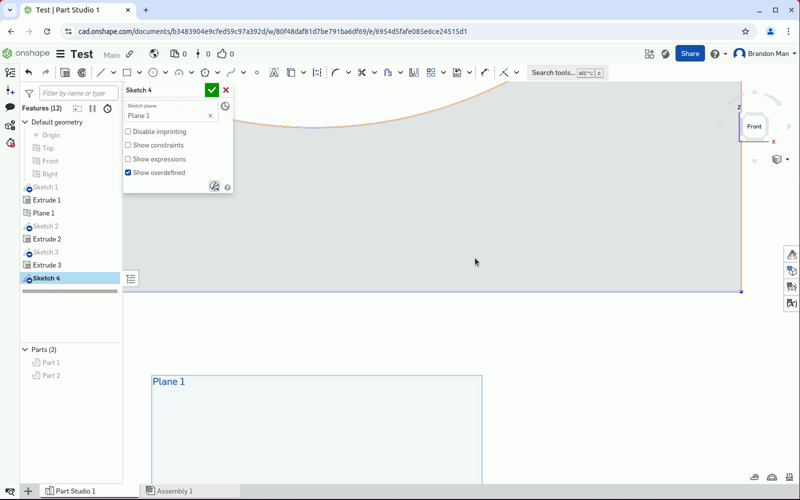
scroll(-6)
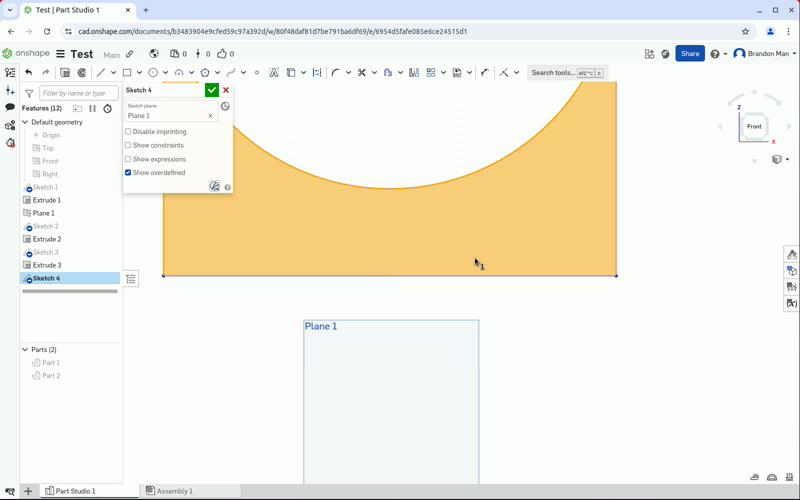
scroll(-6)
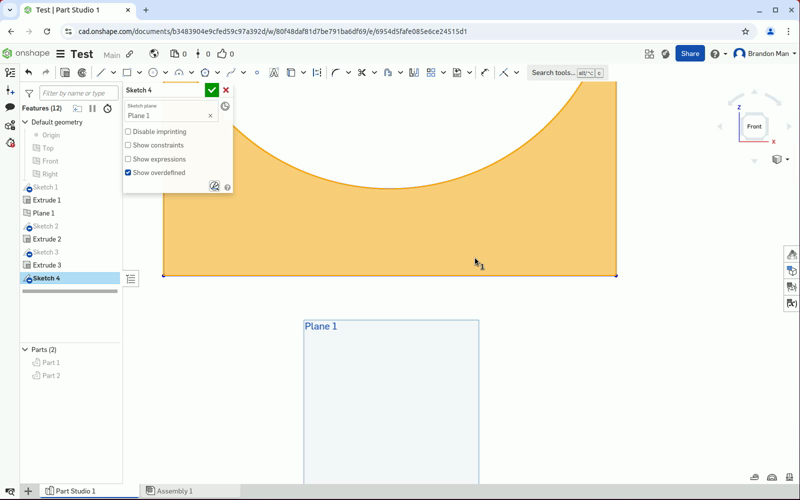
scroll(-6)
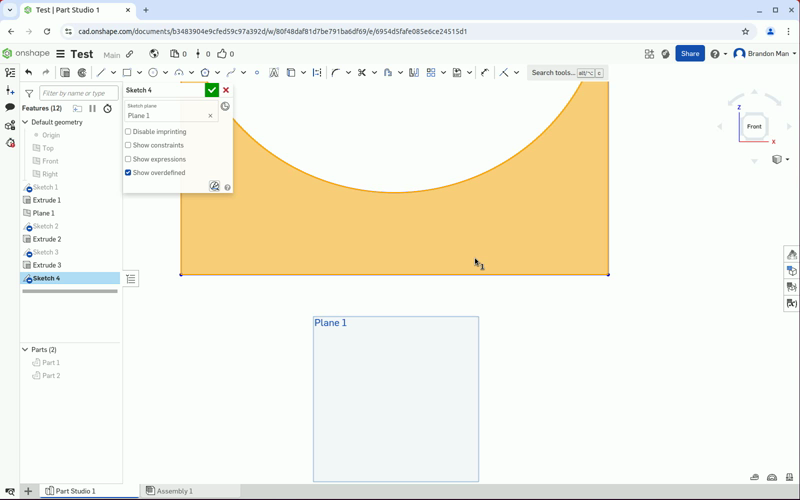
scroll(-6)
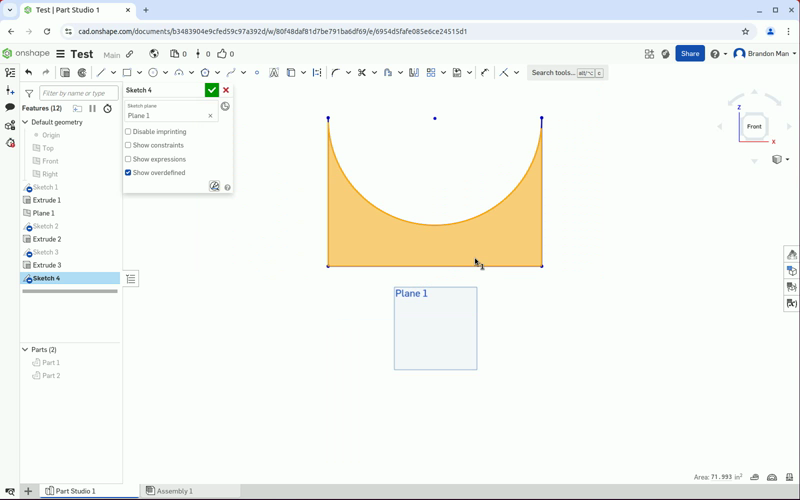
scroll(-6)
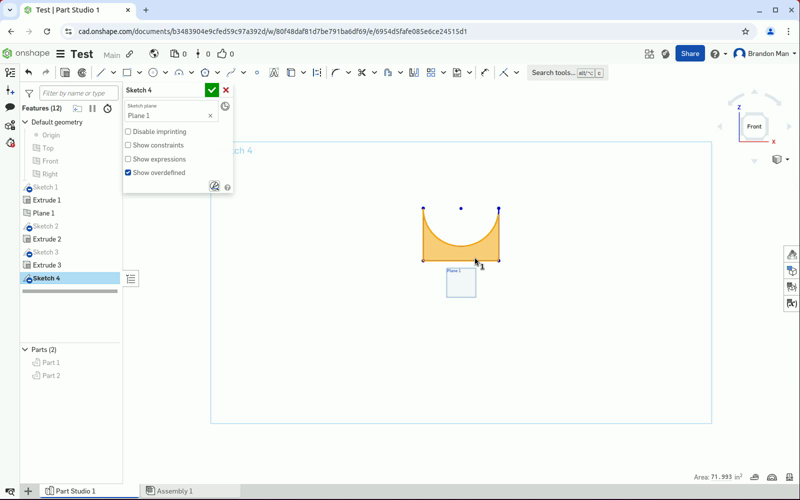
mouse_move(73, 352)
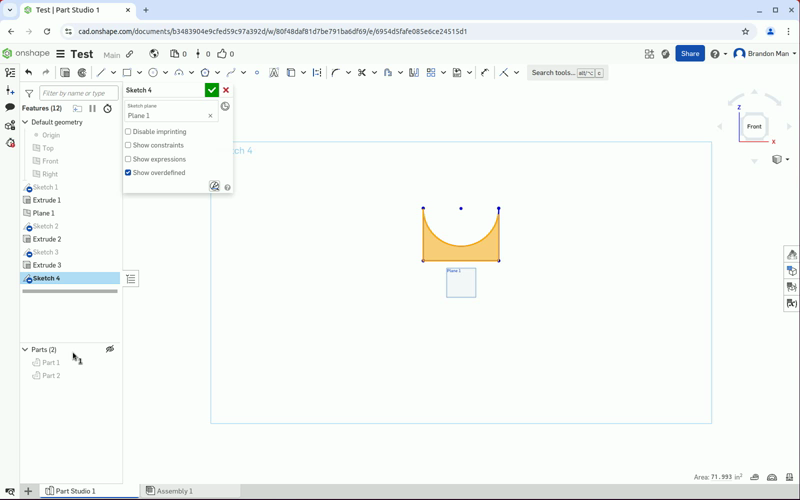
key(shift+y)
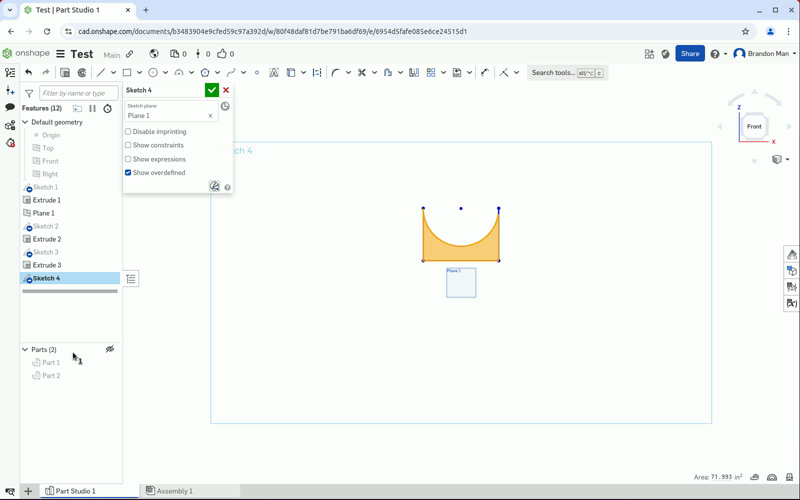
key(shift+e)
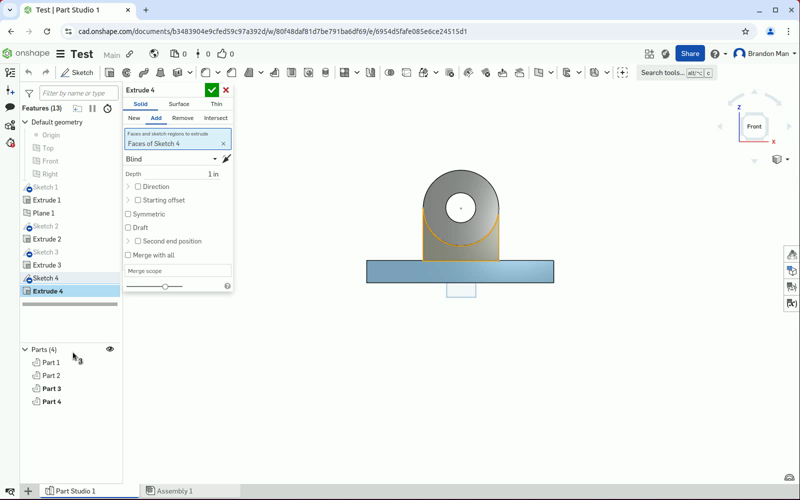
mouse_move(143, 106)
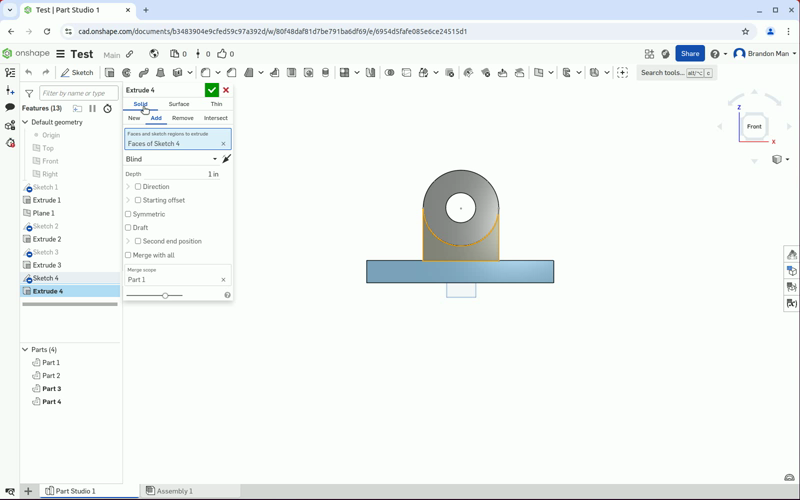
click(143, 106)
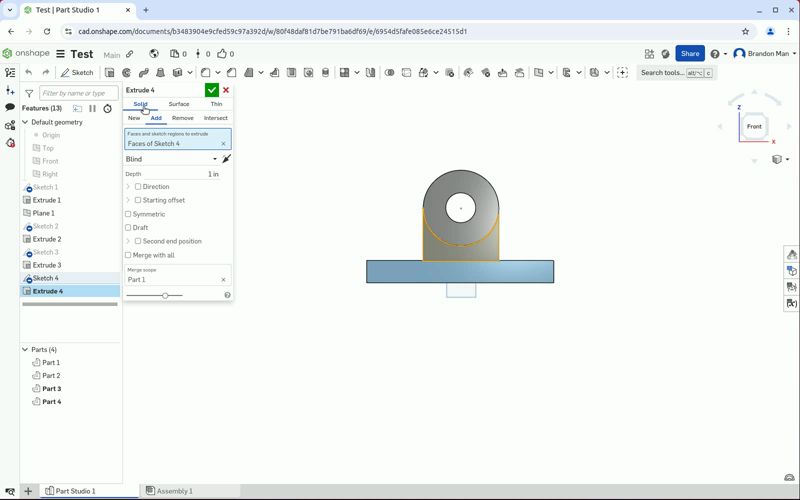
mouse_move(137, 120)
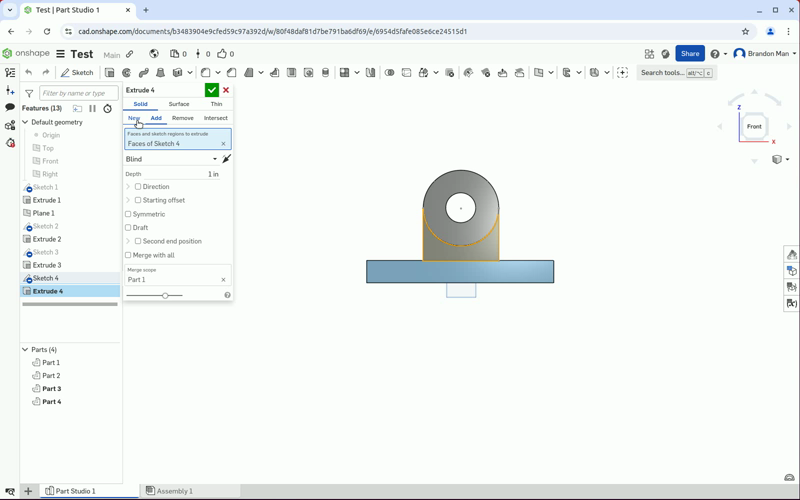
click(137, 120)
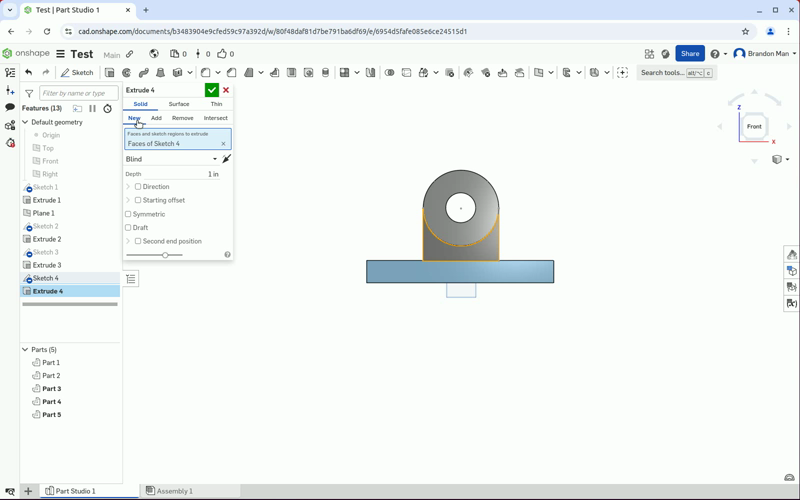
key(tab, 4)
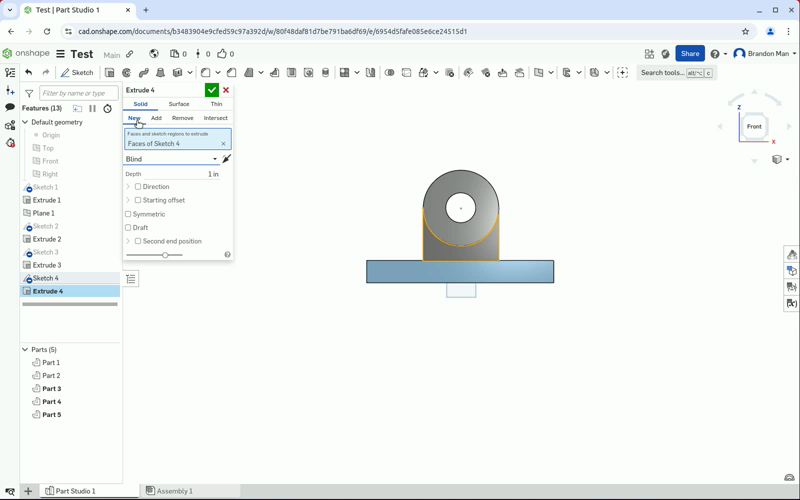
text(-4.574)
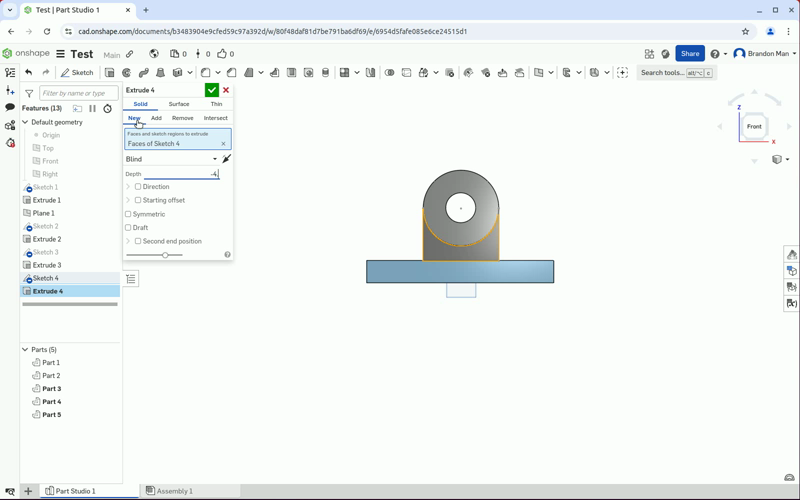
key(enter)
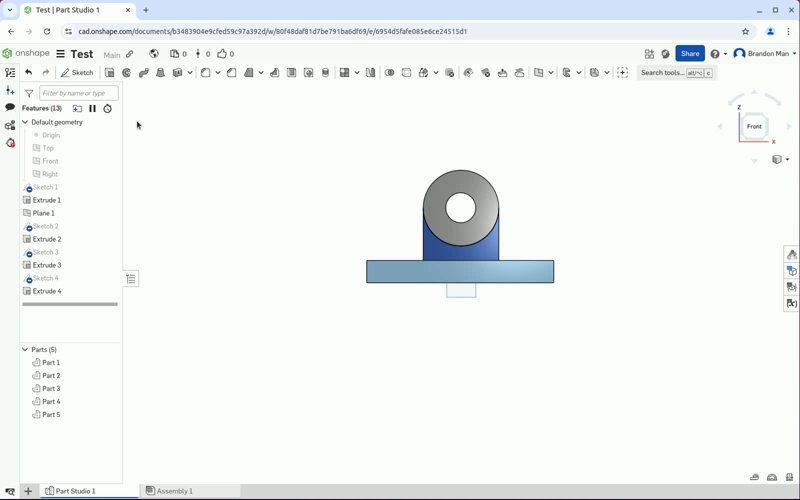
key(shift+h)
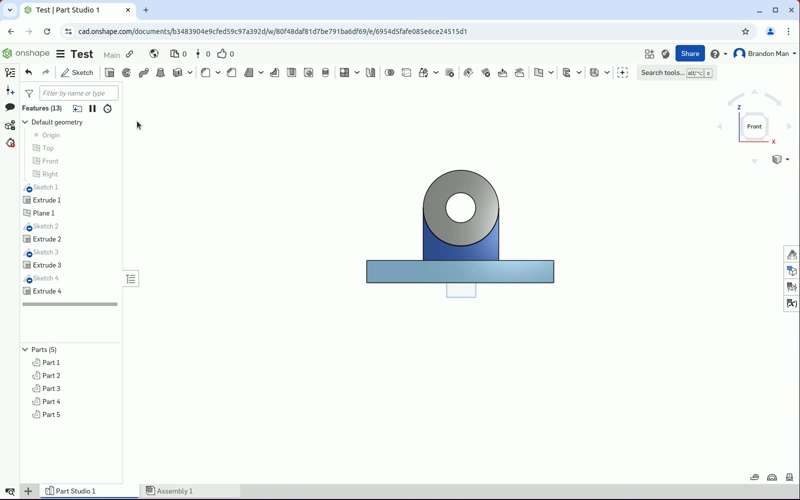
key(shift+h)
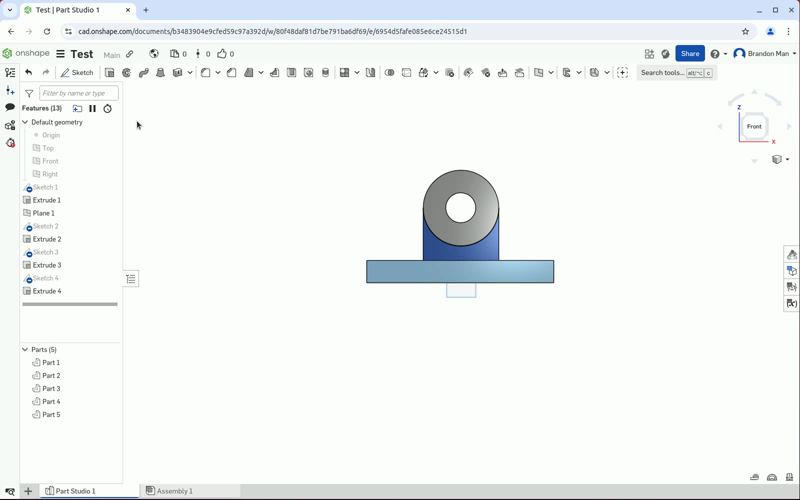
mouse_move(73, 189)
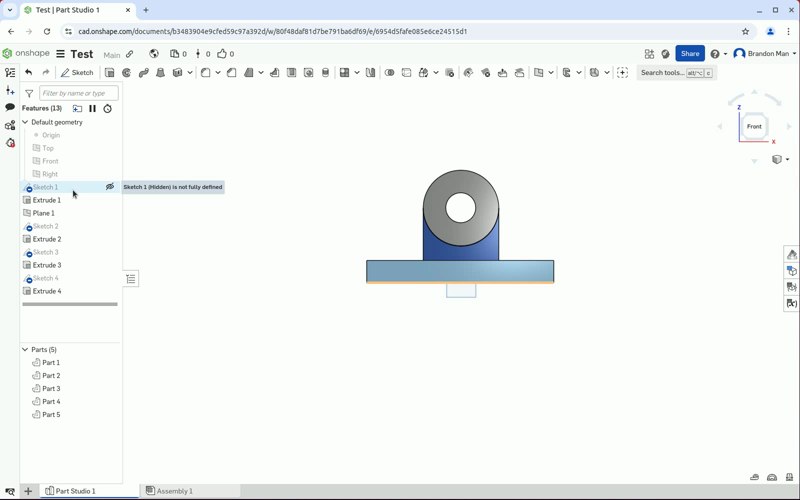
click(73, 189)
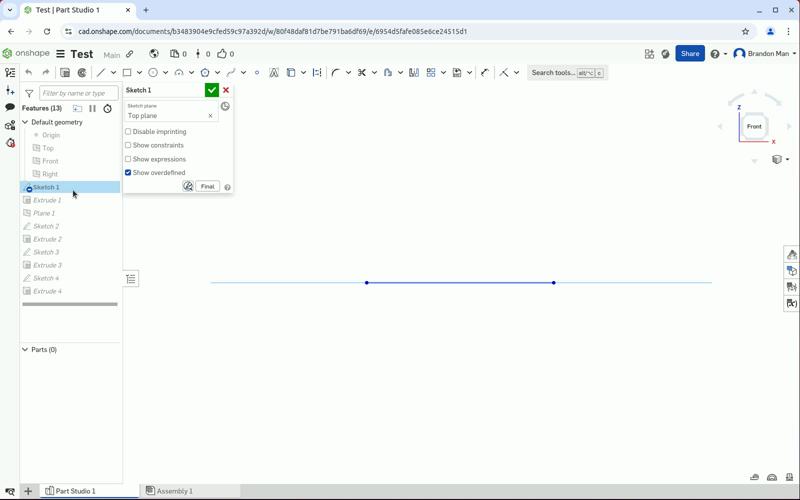
mouse_move(229, 92)
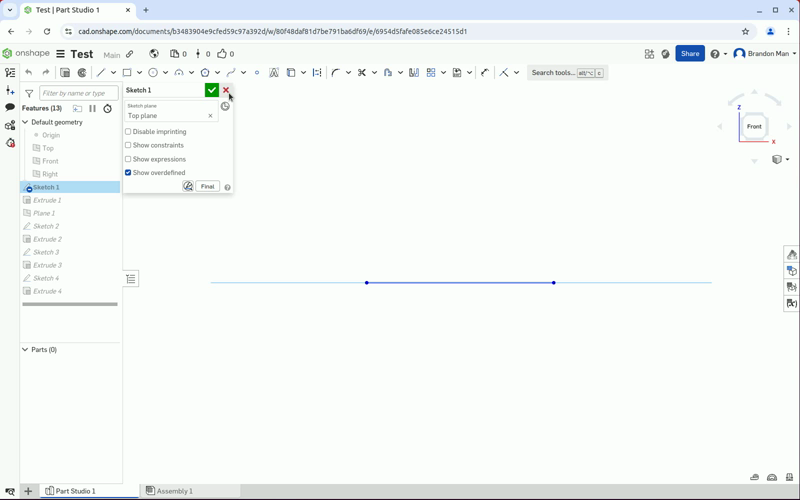
click(229, 92)
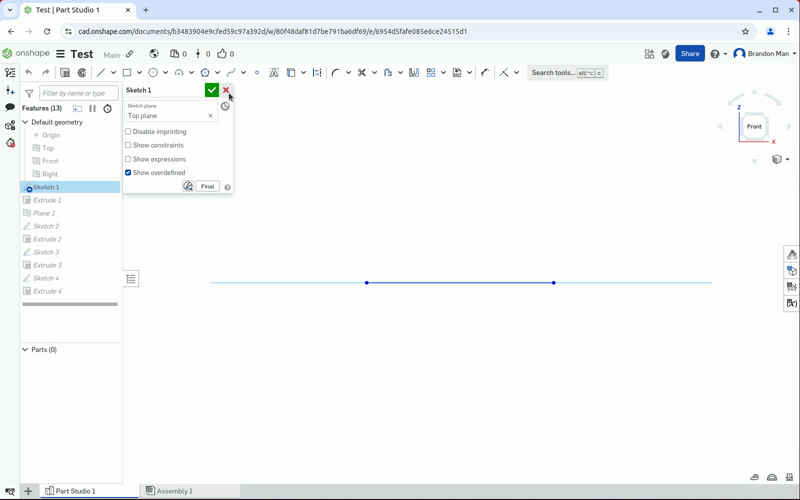
key(shift+s)
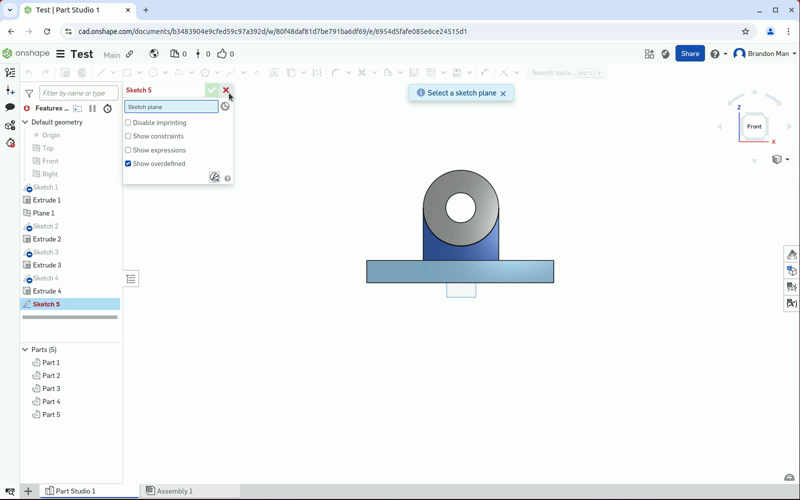
mouse_move(73, 215)
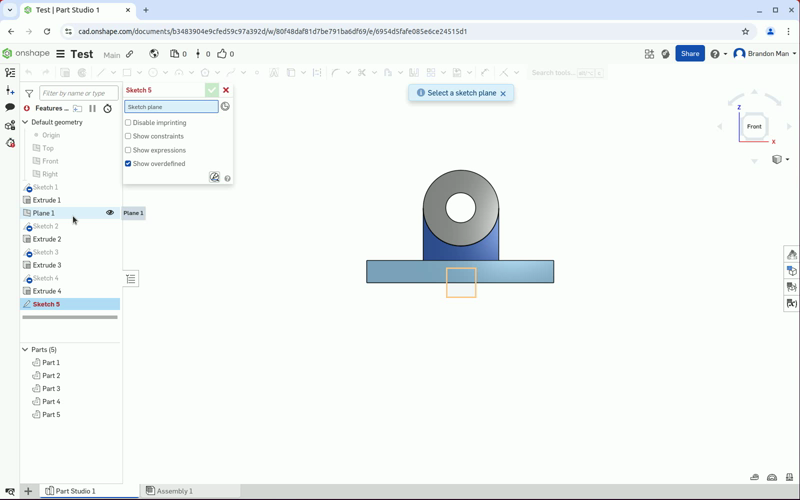
click(73, 215)
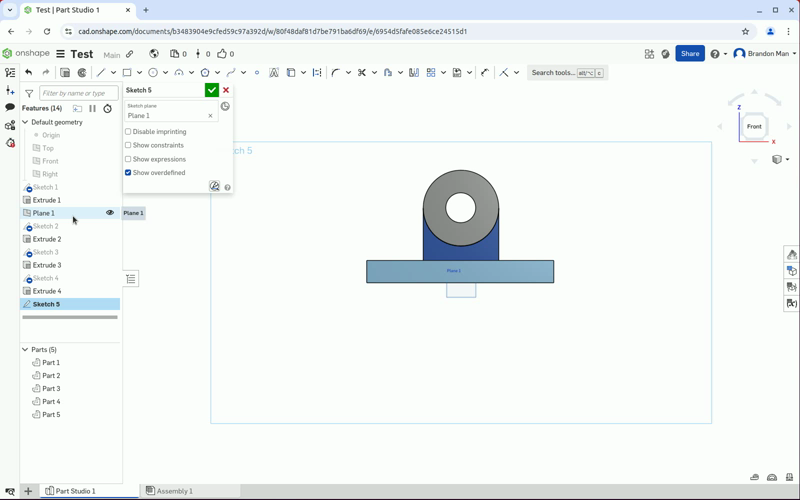
mouse_move(73, 352)
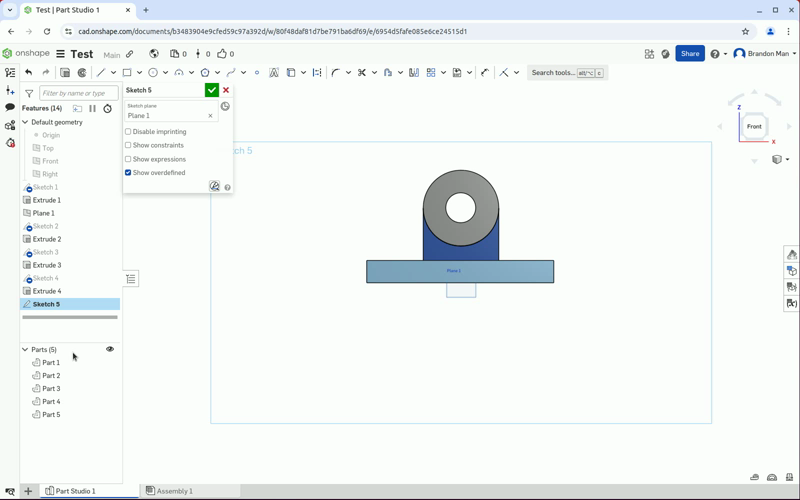
key(y)
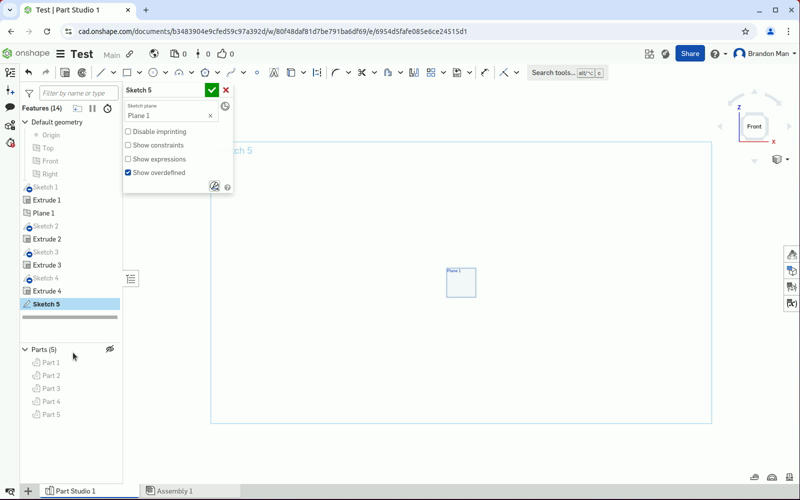
key(l)
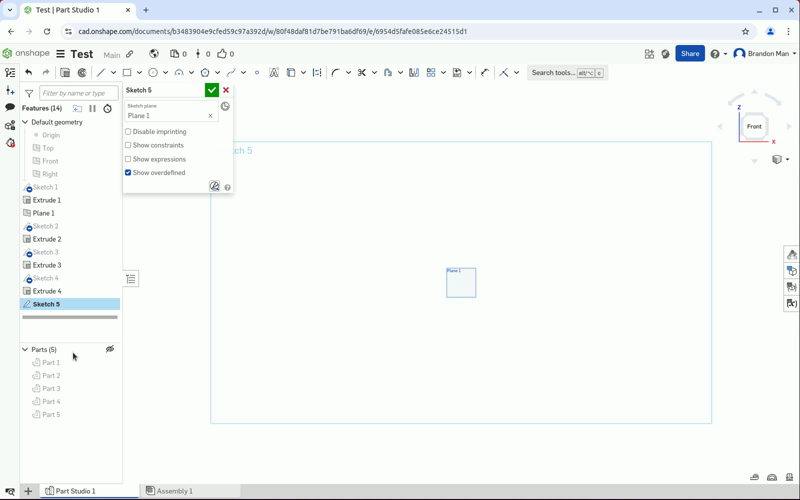
key_down(shift)
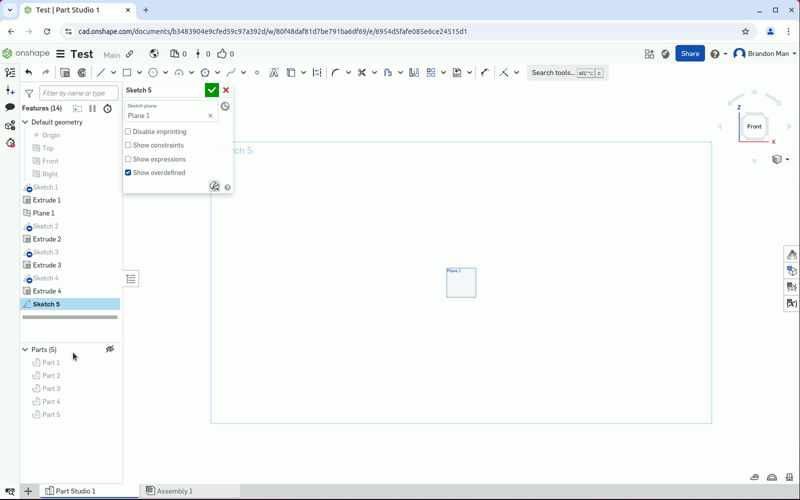
mouse_move(423, 282)
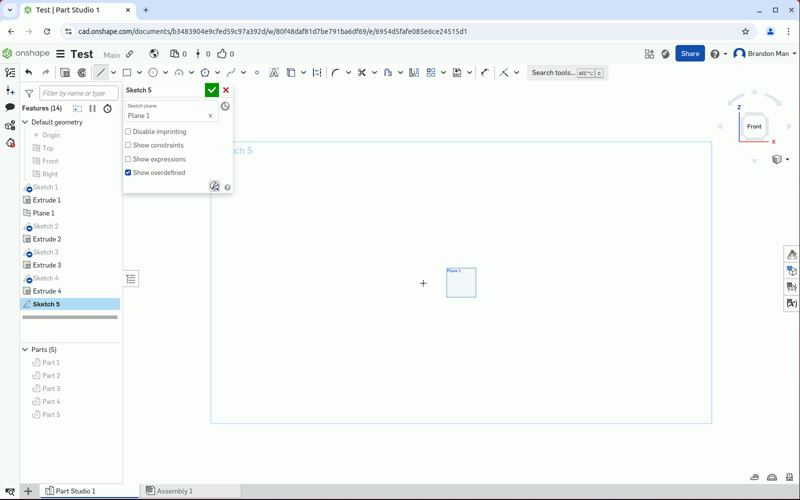
click(423, 282)
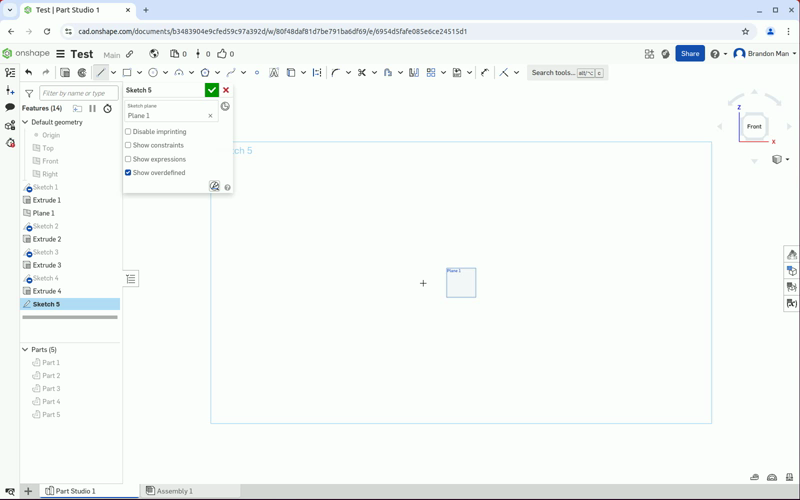
key_up(shift)
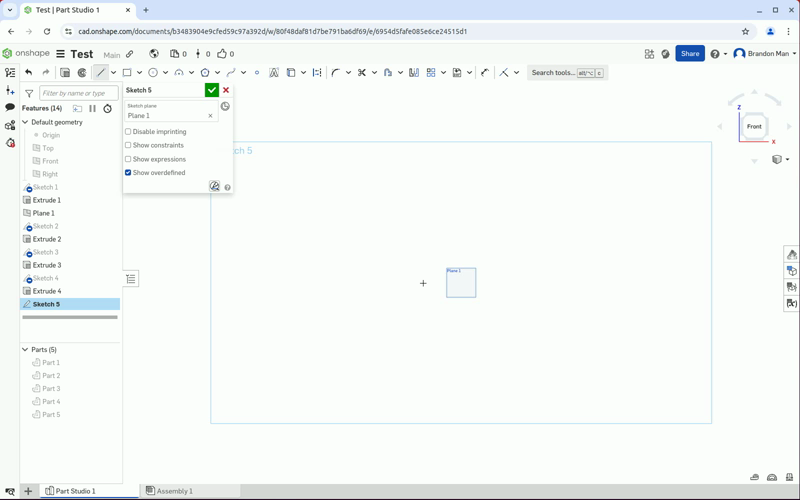
key_down(shift)
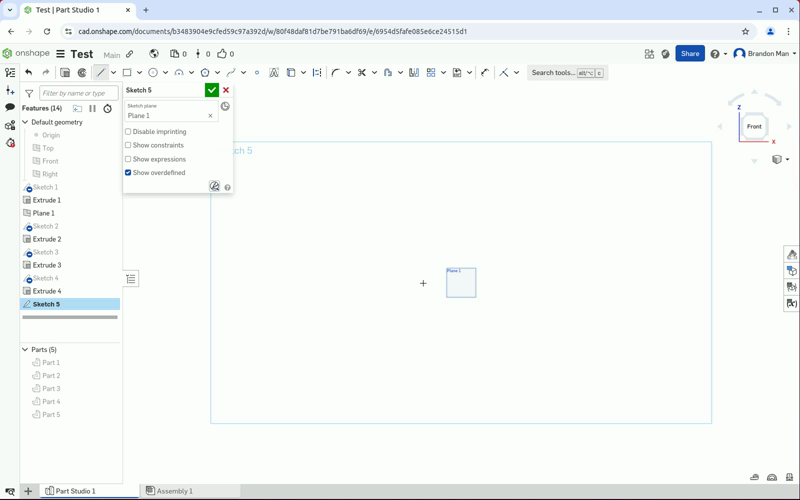
mouse_move(498, 282)
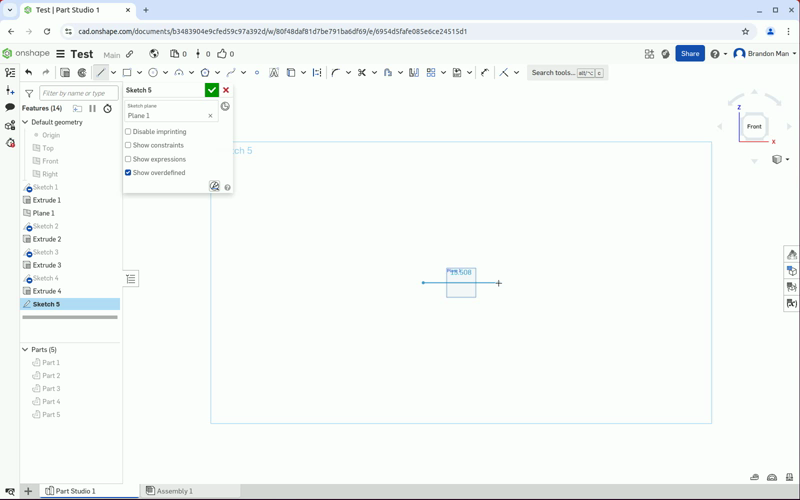
click(498, 282)
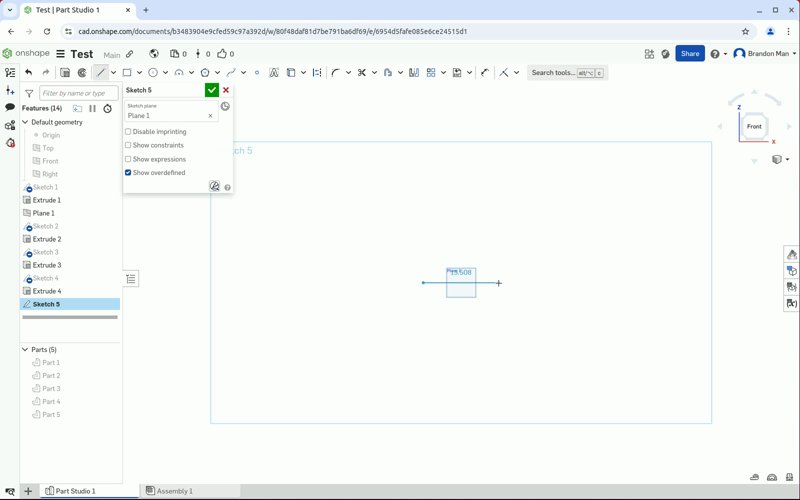
key_up(shift)
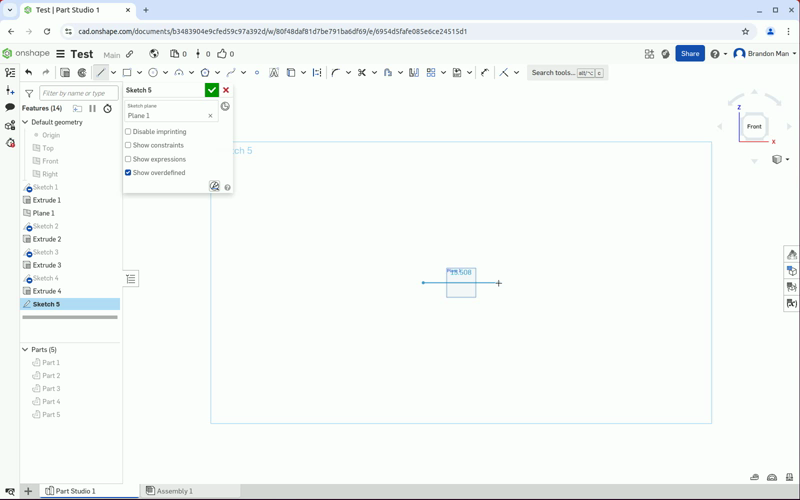
key_down(shift)
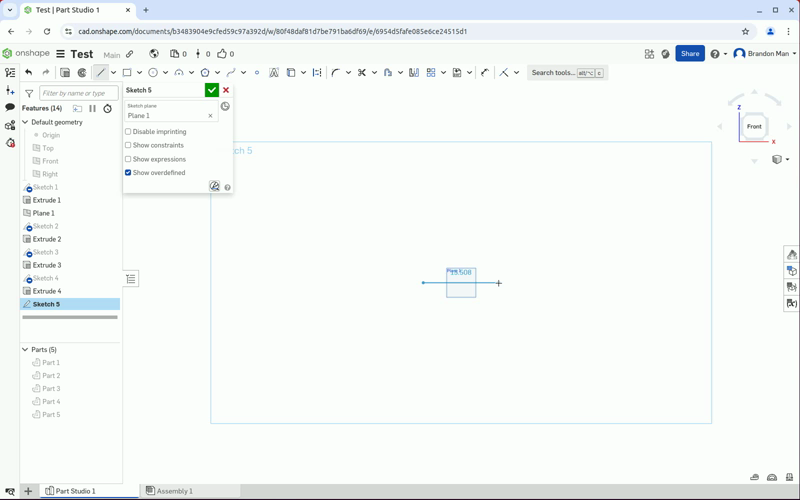
mouse_move(528, 282)
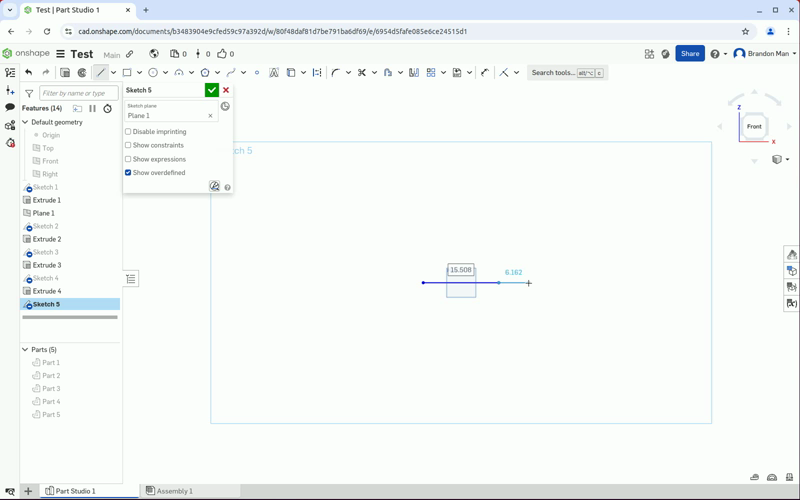
mouse_move(498, 260)
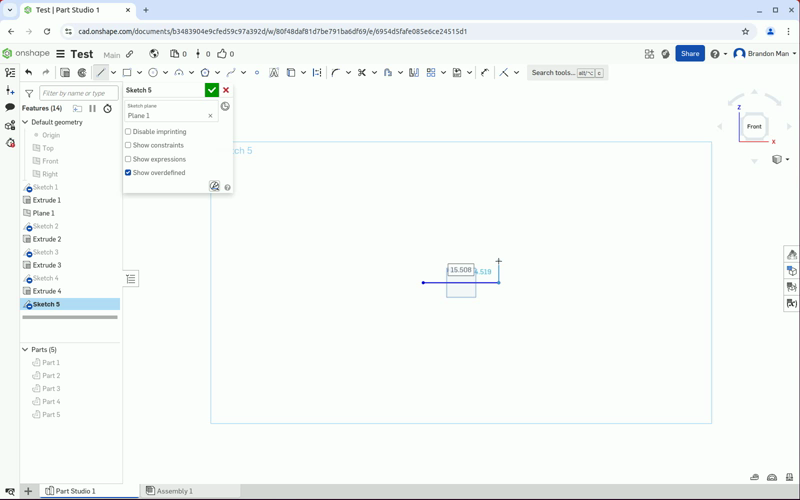
click(498, 260)
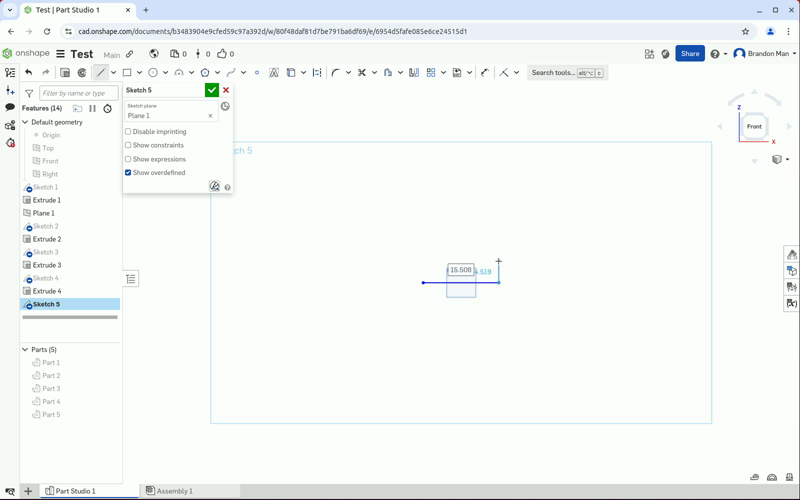
key_up(shift)
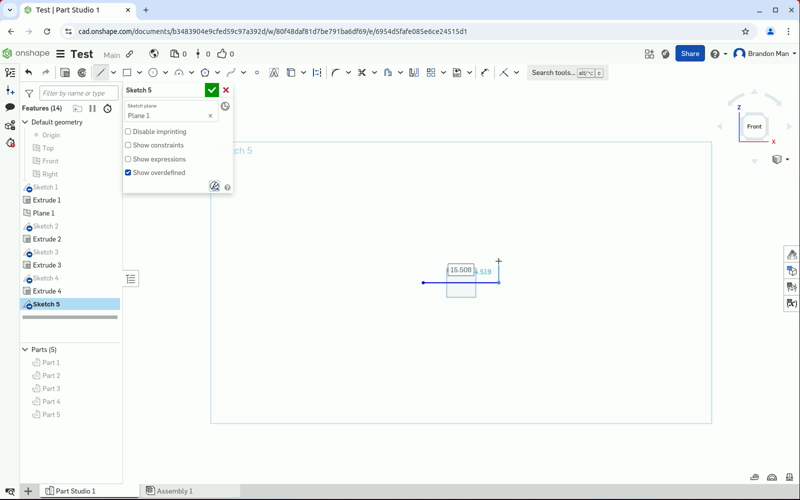
key_down(shift)
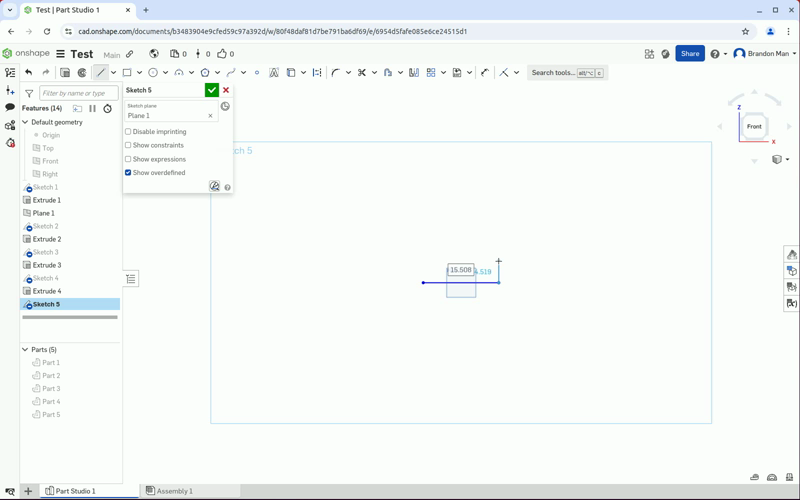
mouse_move(423, 260)
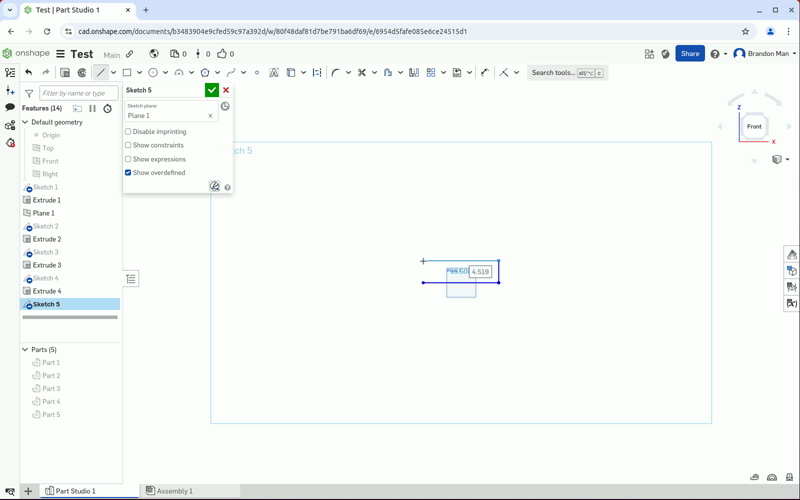
click(423, 260)
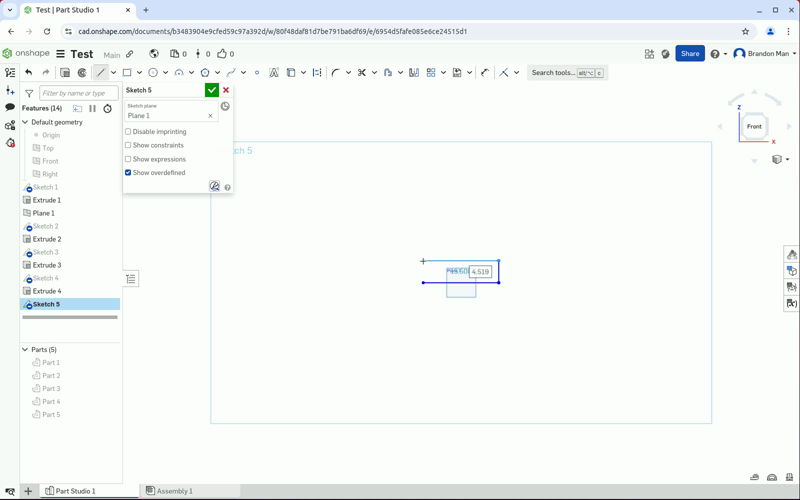
key_up(shift)
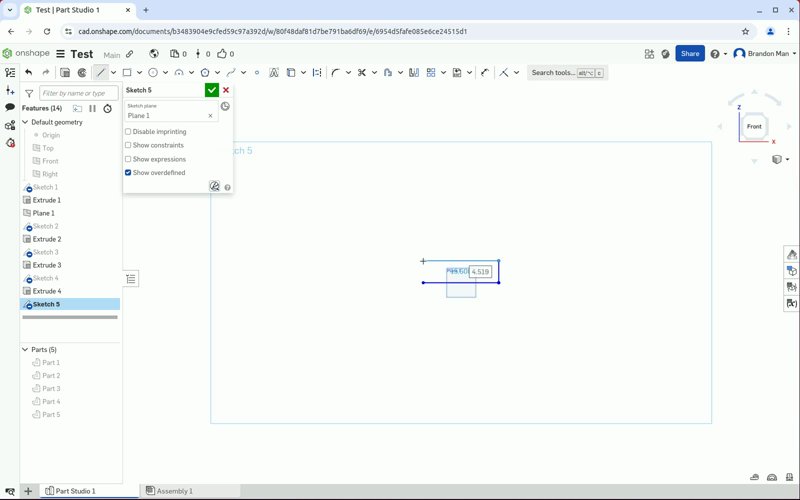
mouse_move(453, 260)
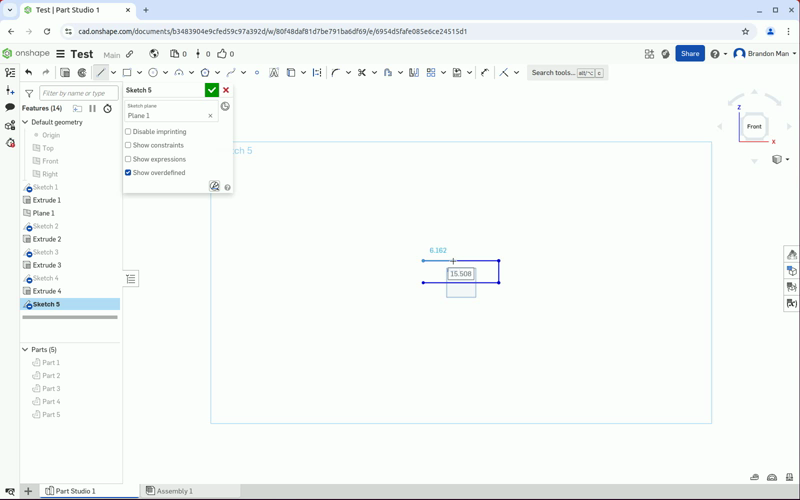
key_down(shift)
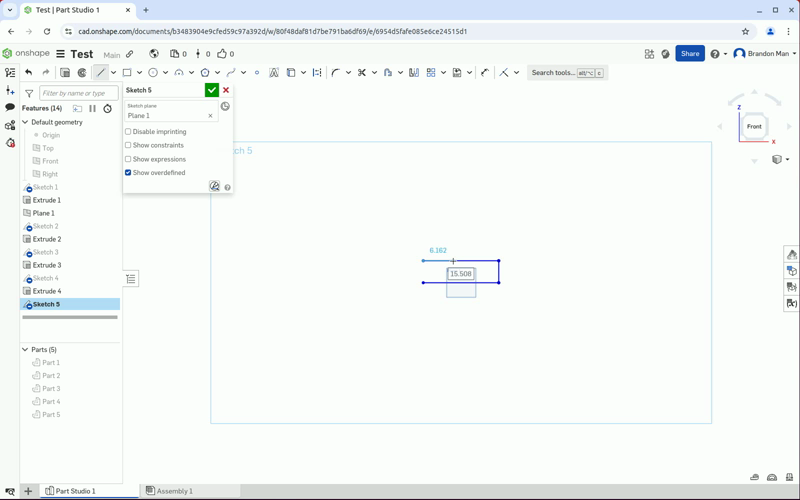
mouse_move(423, 282)
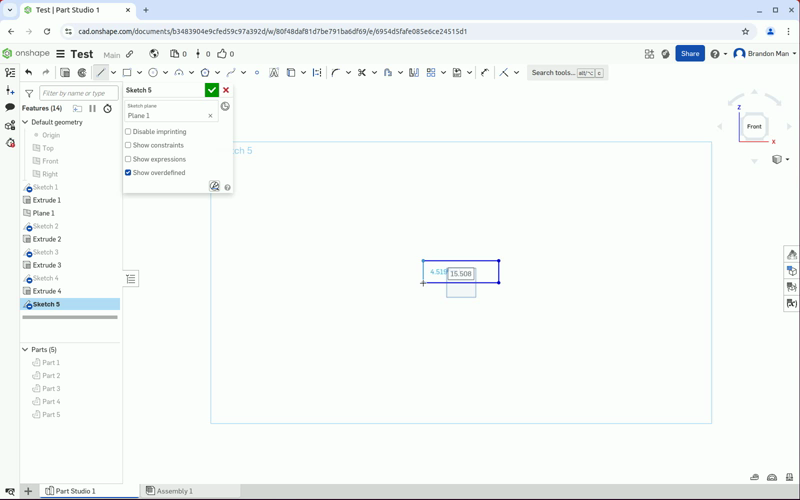
key_up(shift)
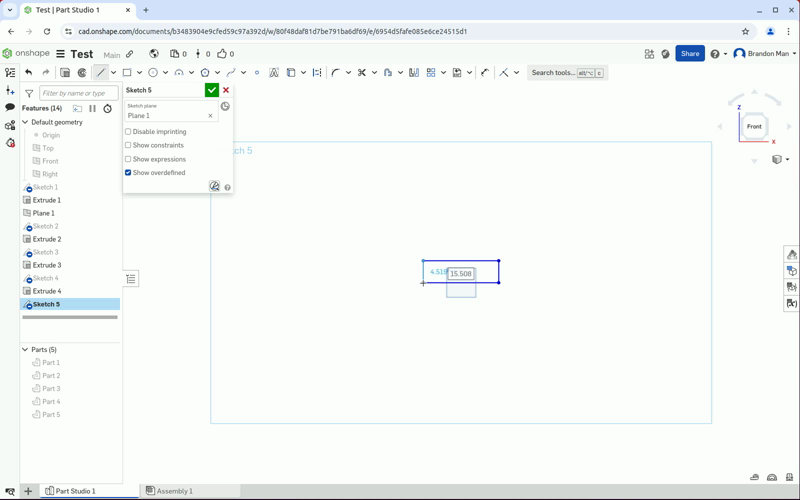
click(423, 282)
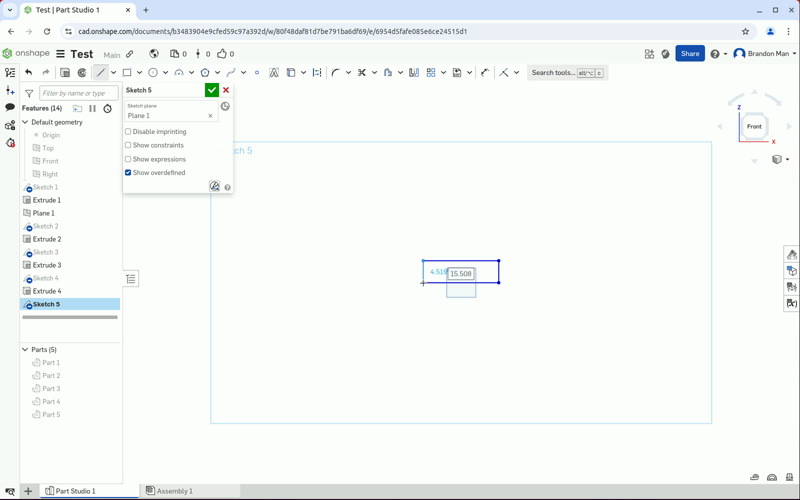
key(esc)
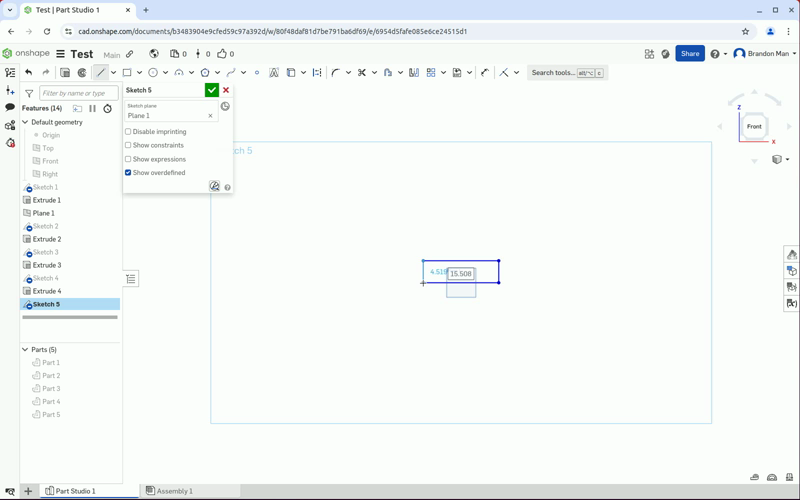
mouse_move(440, 270)
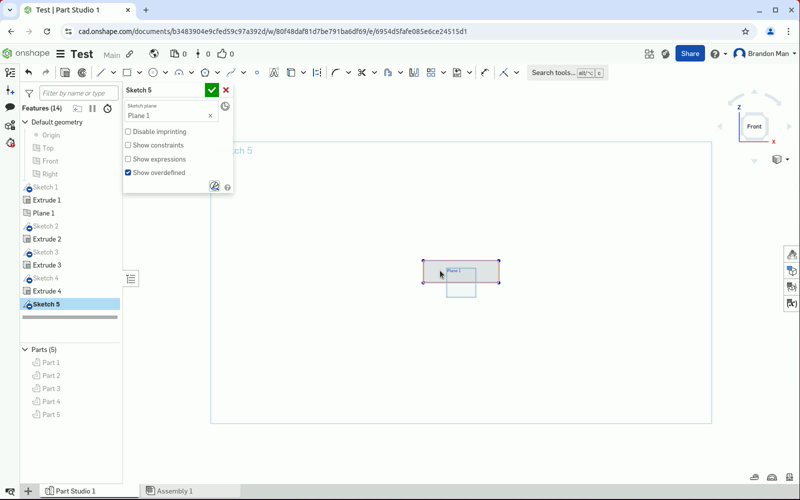
scroll(6)
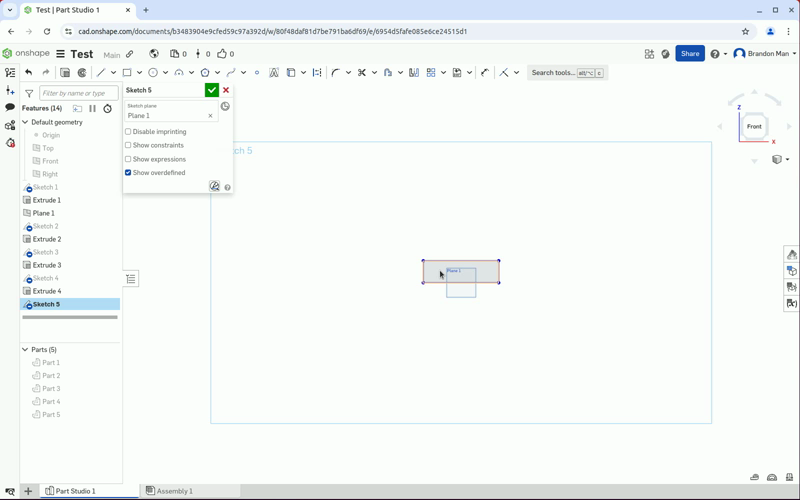
scroll(6)
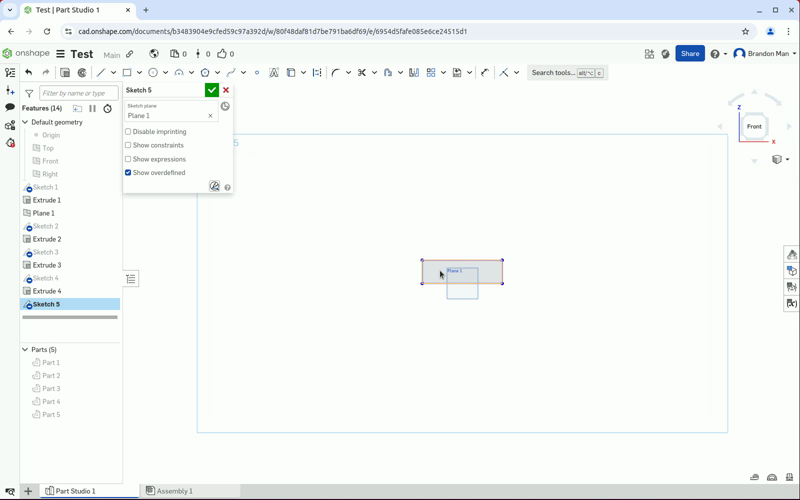
scroll(6)
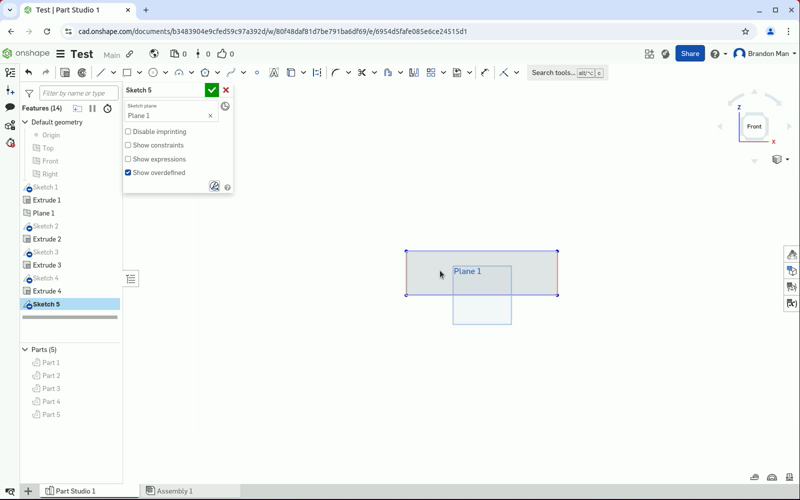
scroll(6)
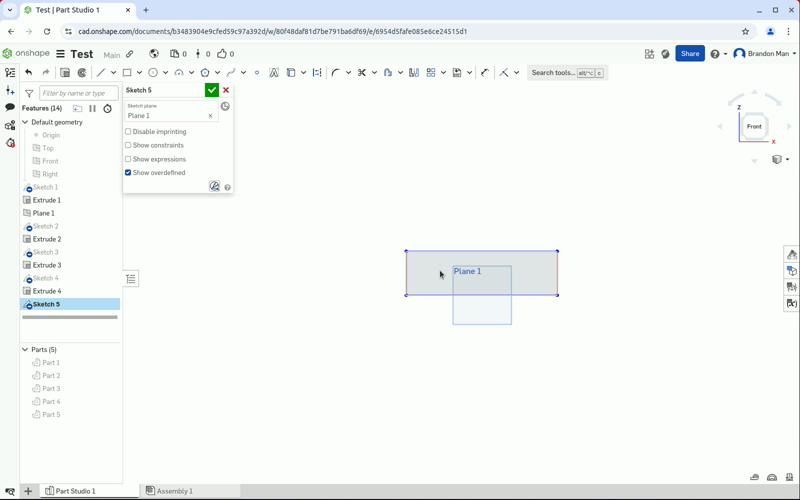
scroll(6)
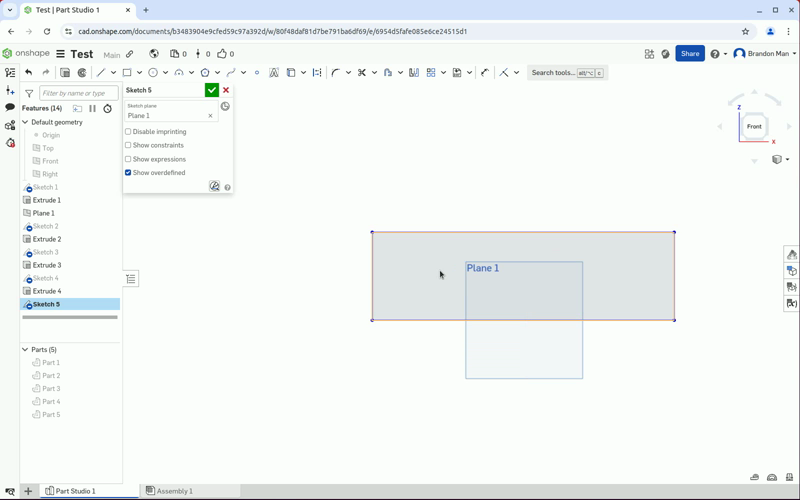
scroll(6)
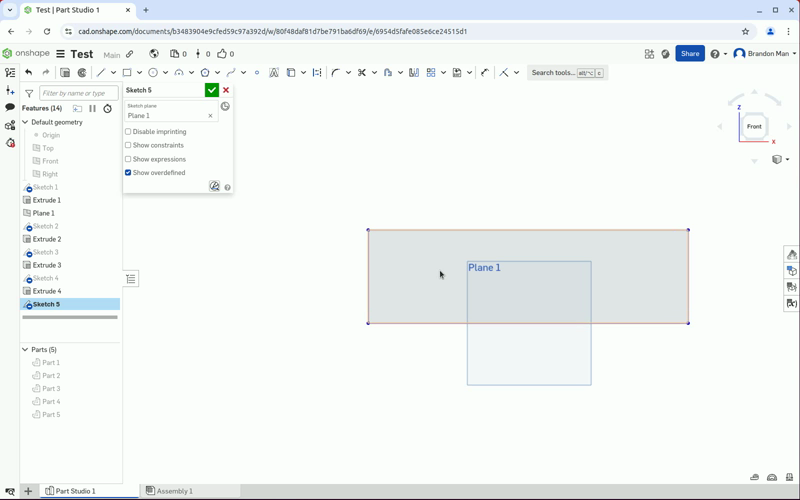
scroll(6)
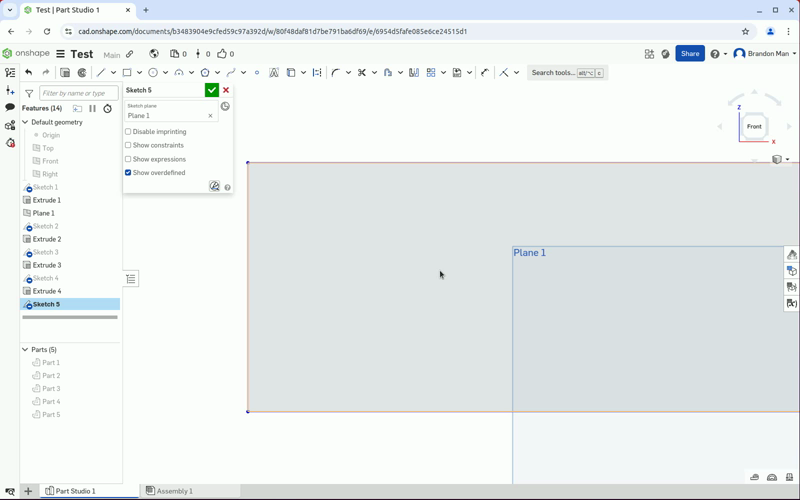
click(440, 270)
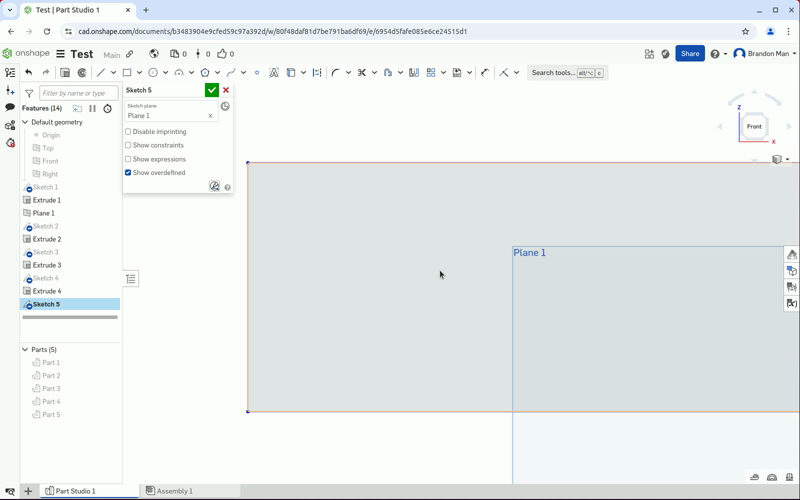
scroll(-6)
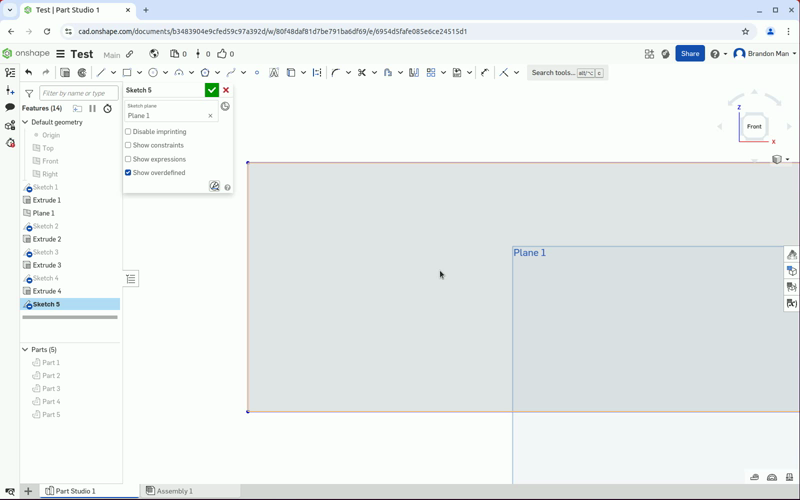
scroll(-6)
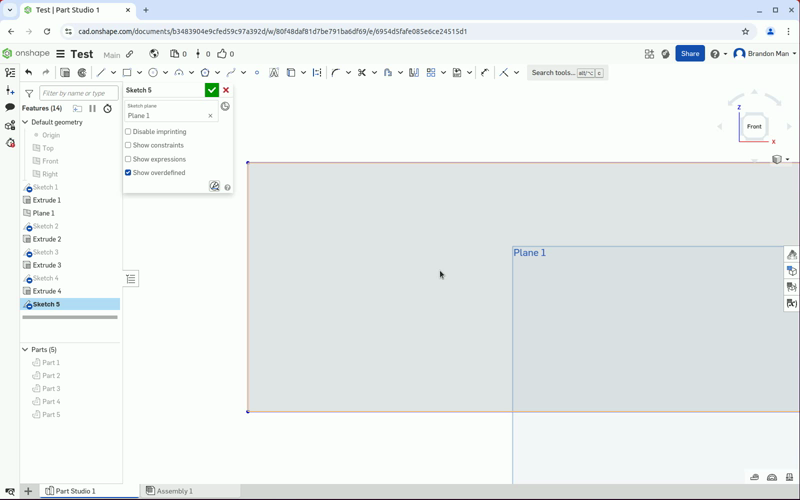
scroll(-6)
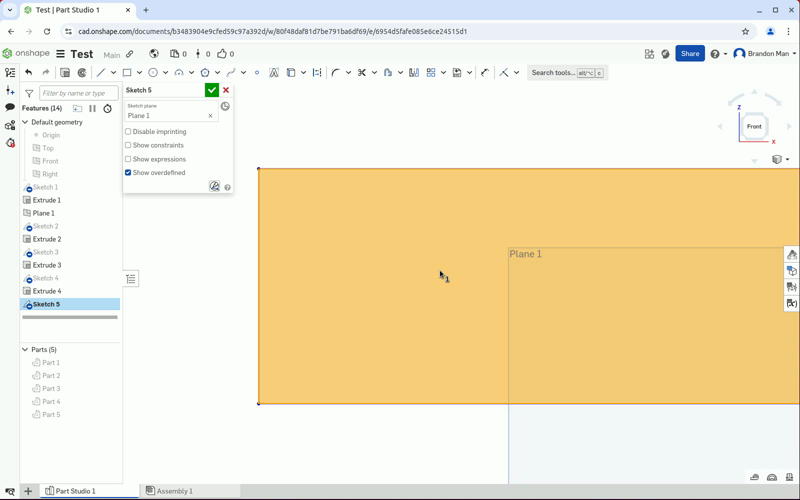
scroll(-6)
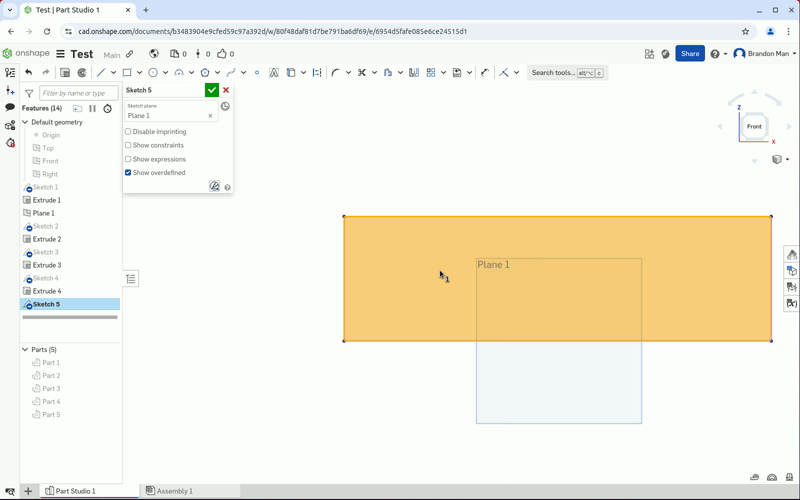
scroll(-6)
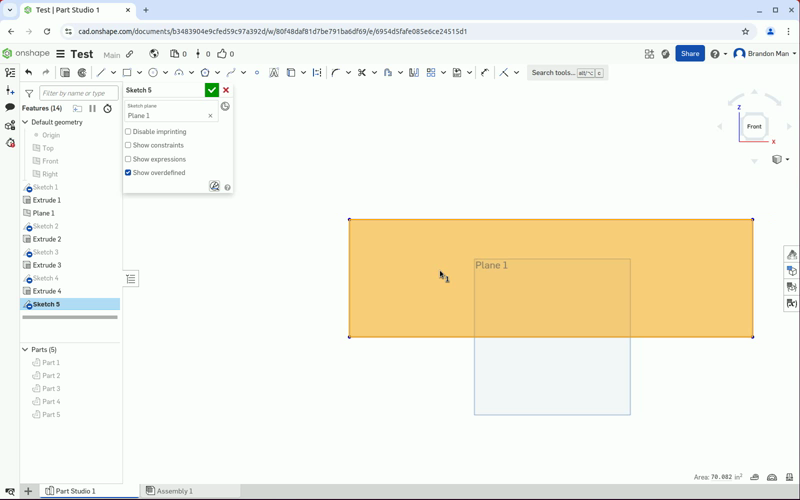
scroll(-6)
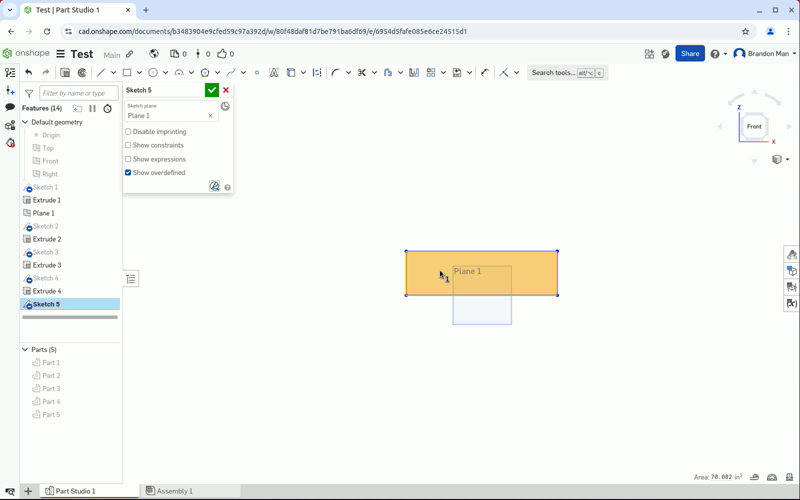
scroll(-6)
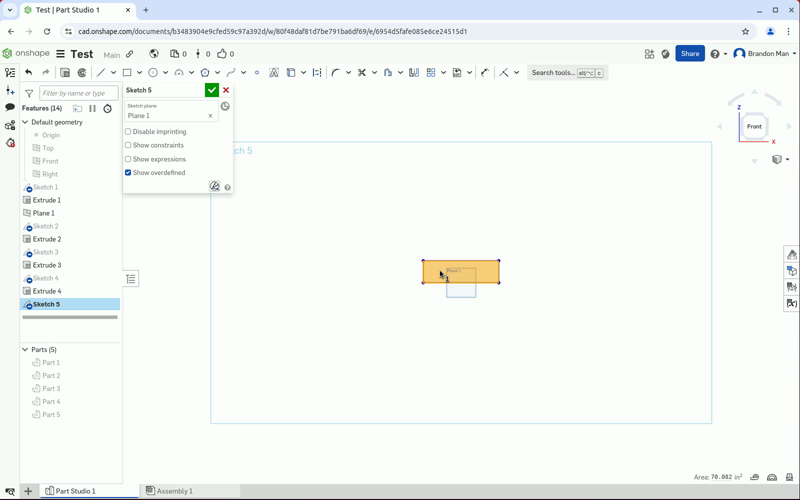
mouse_move(73, 352)
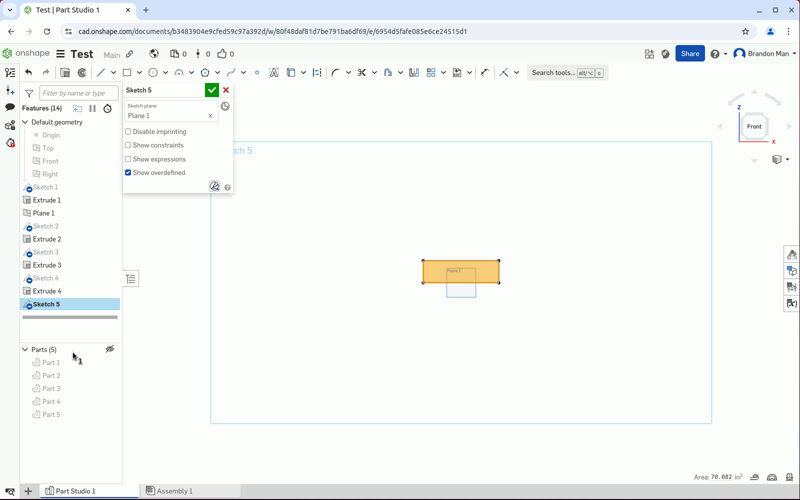
key(shift+y)
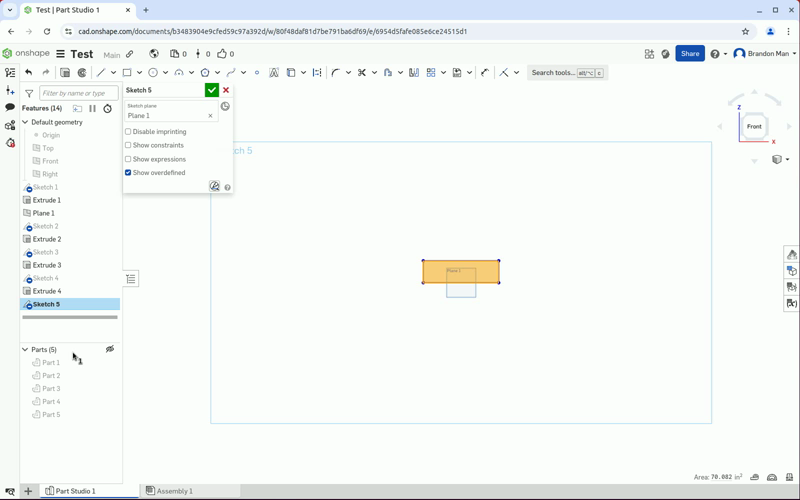
key(shift+e)
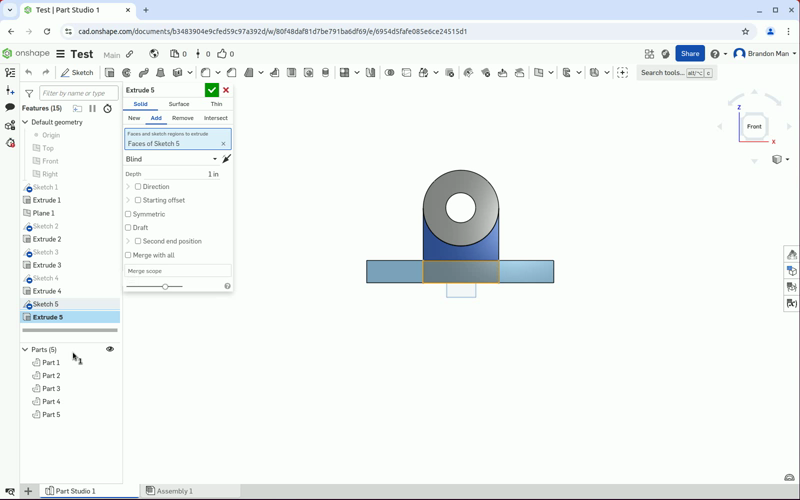
mouse_move(143, 106)
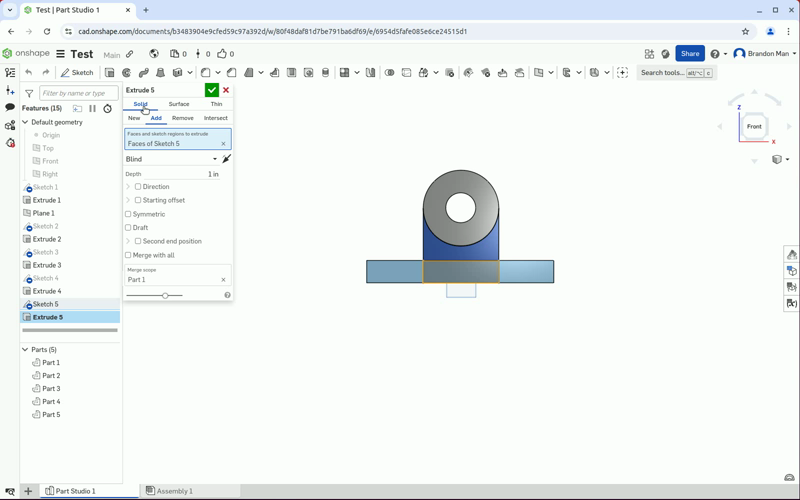
click(143, 106)
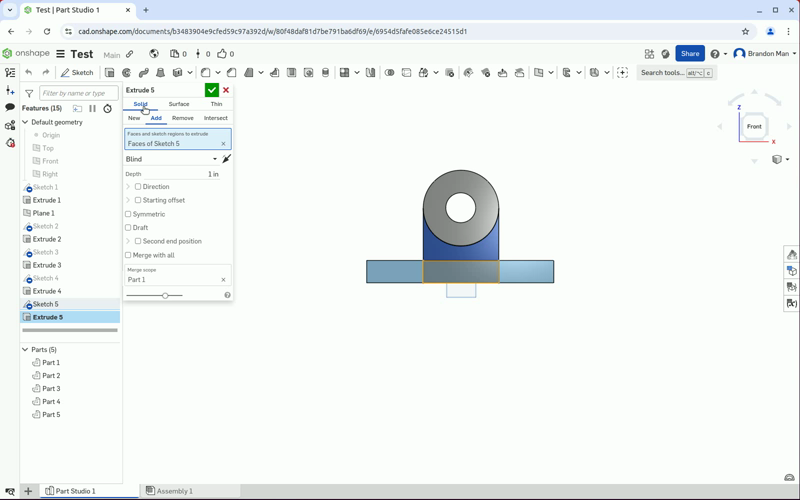
mouse_move(137, 120)
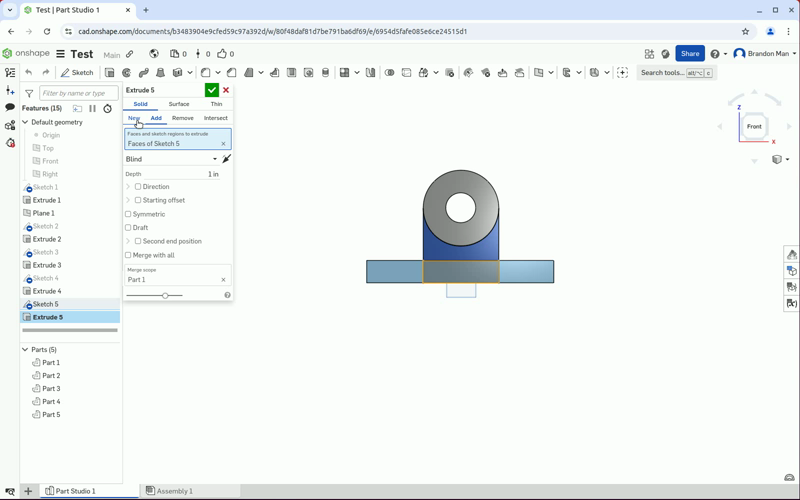
click(137, 120)
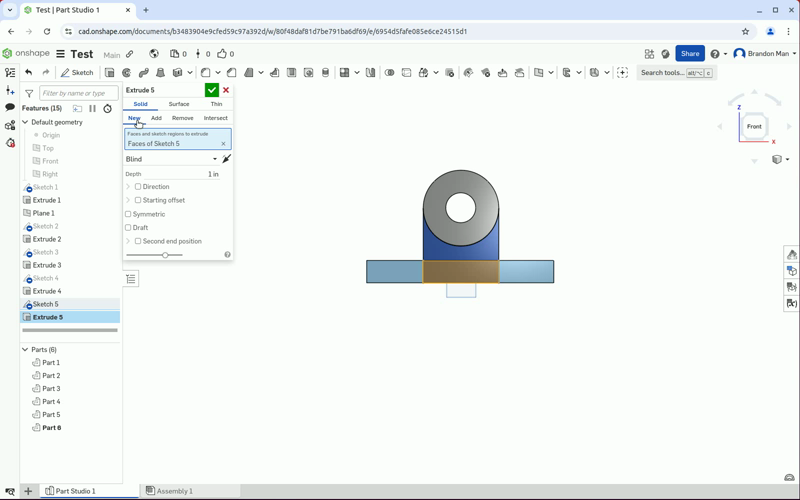
key(tab, 4)
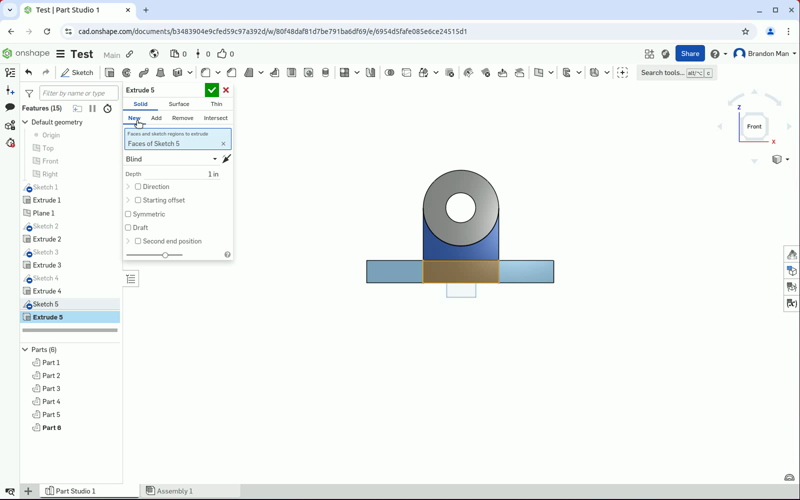
text(-4.574)
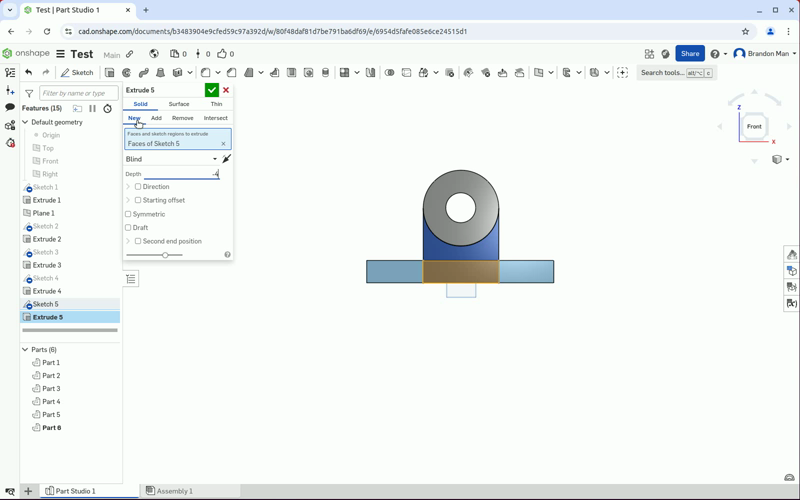
key(enter)
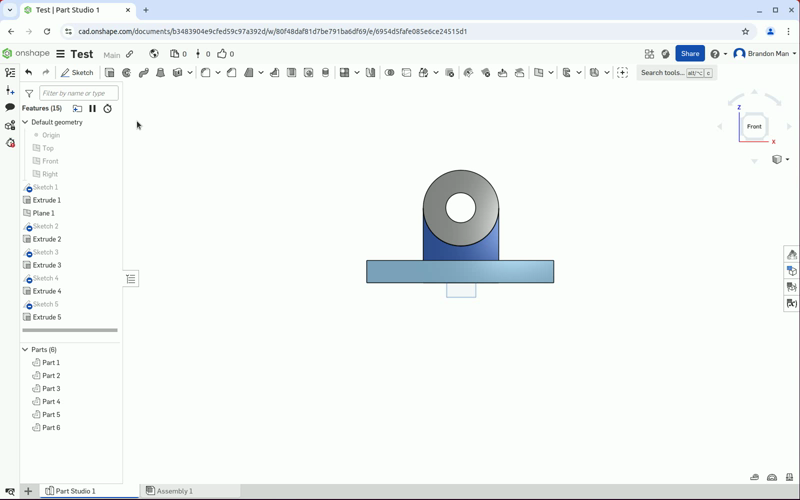
key(shift+h)
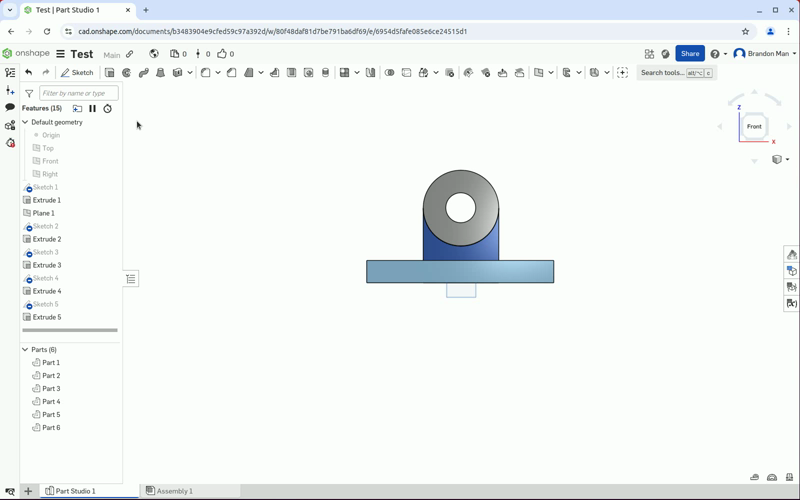
key(shift+h)
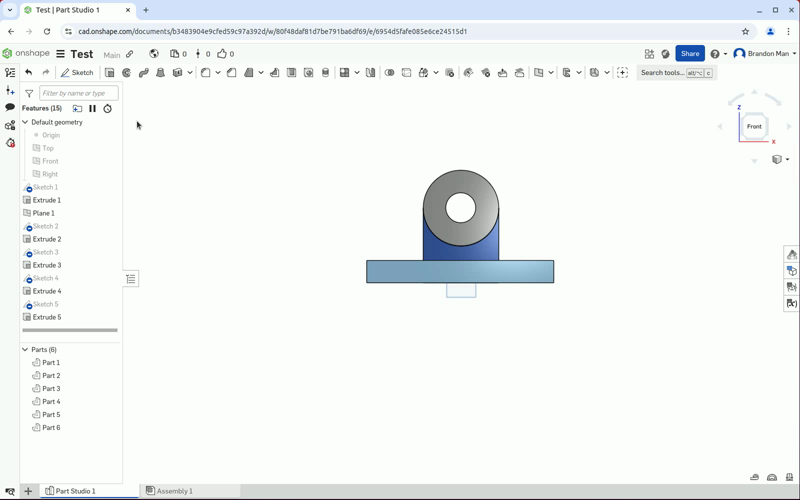
key(shift+7)
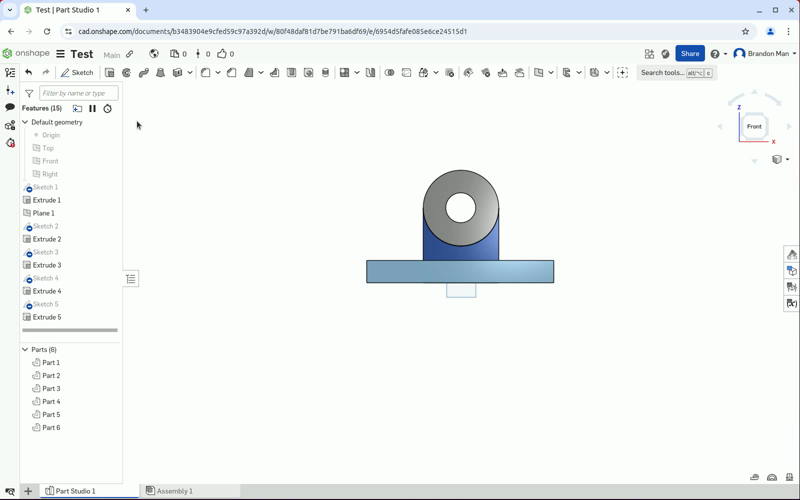
key(left, 2)
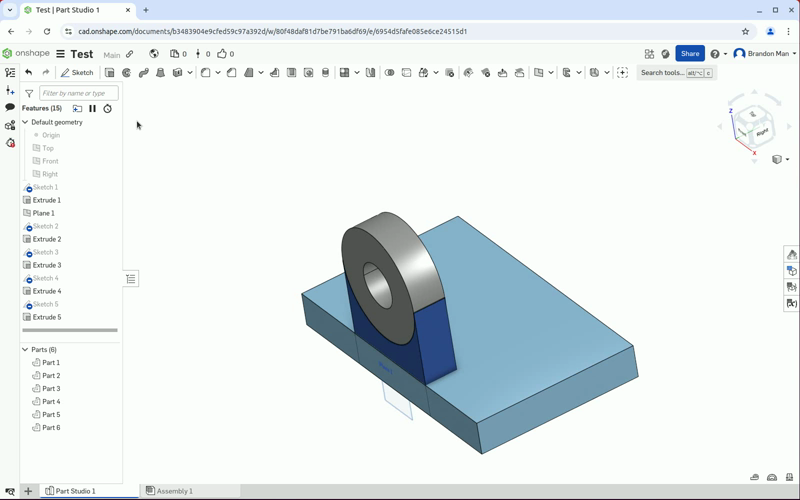
key(down, 2)
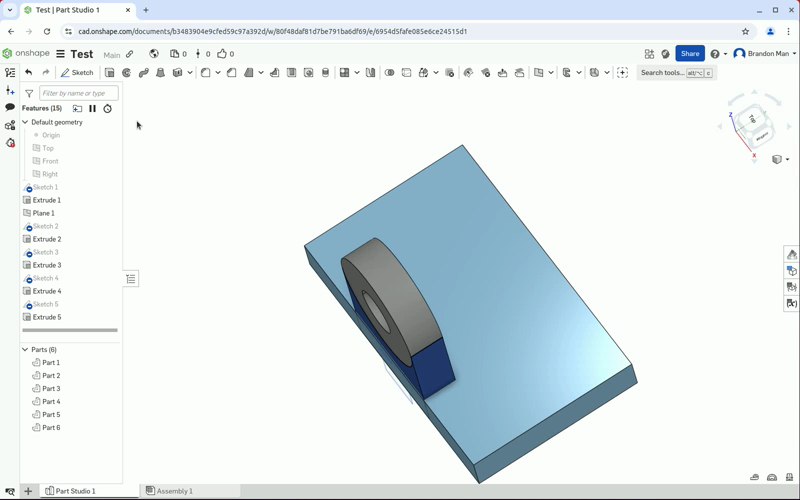
key(up, 2)
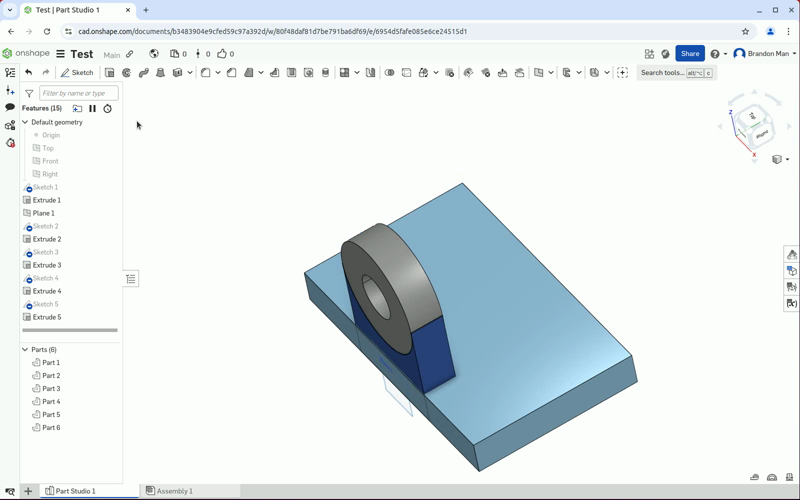
key(right, 2)
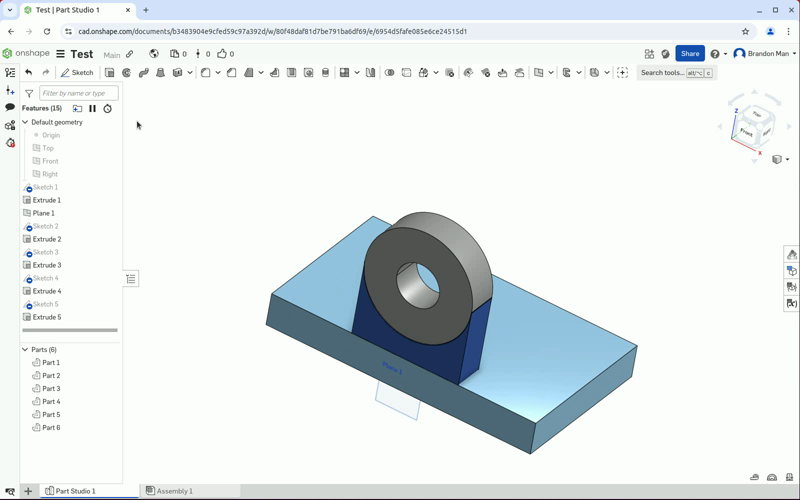
mouse_move(73, 189)
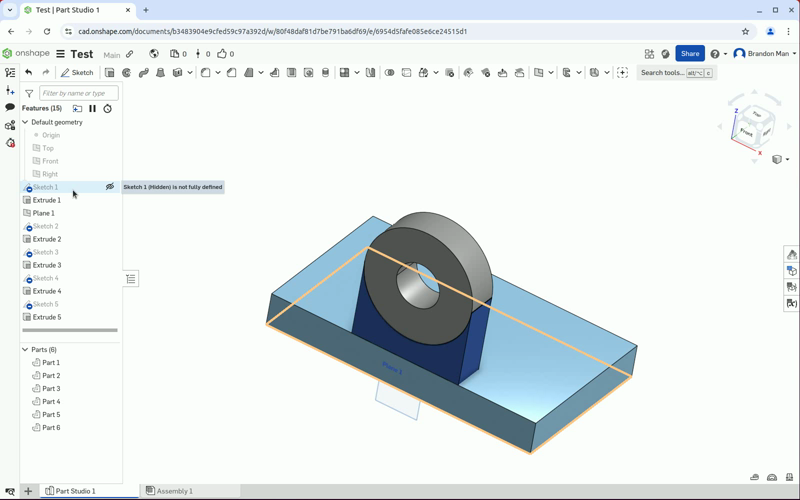
click(73, 189)